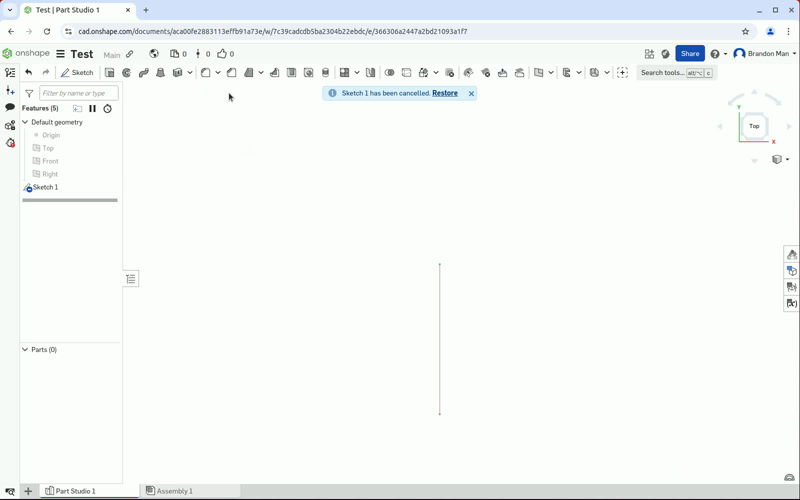
key(shift+h)
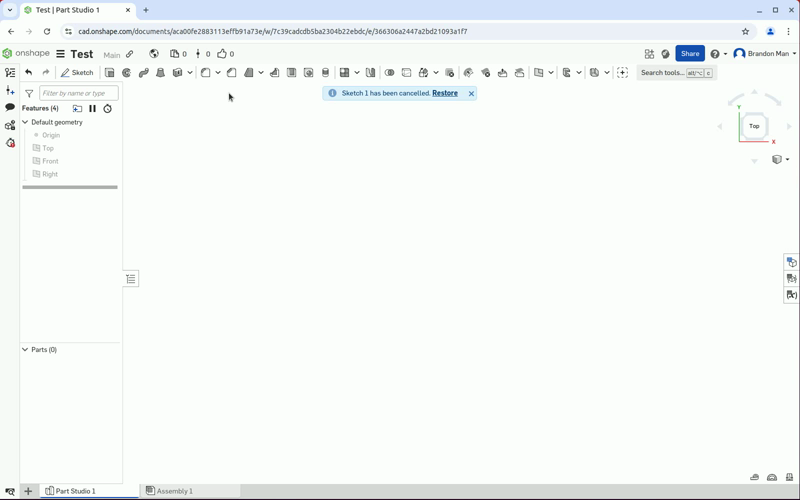
mouse_move(73, 352)
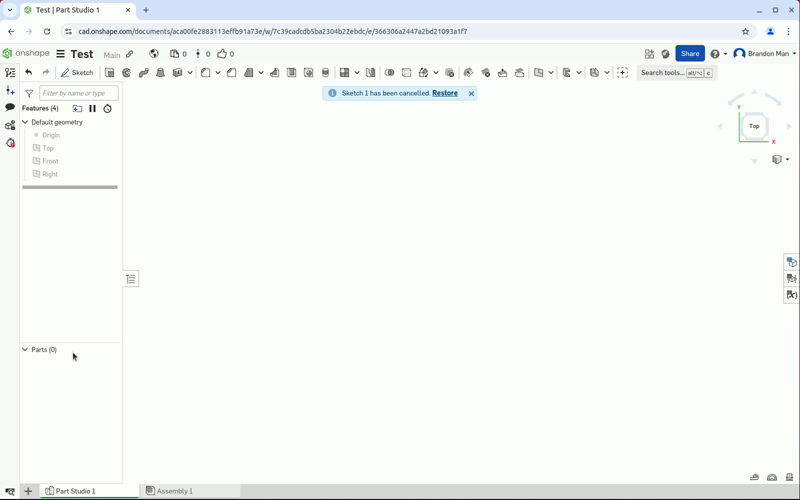
key(y)
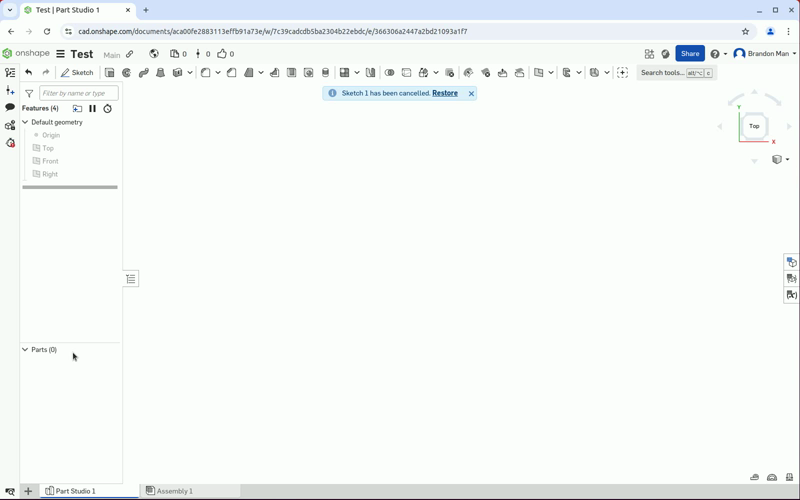
key(shift+p)
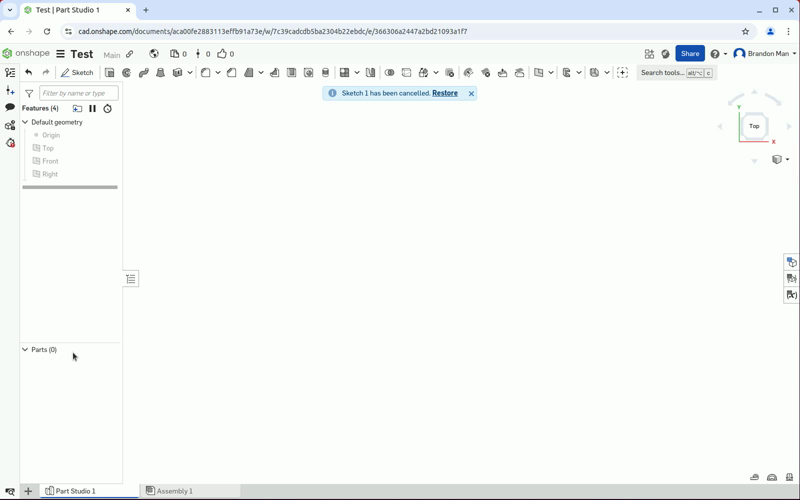
key(space)
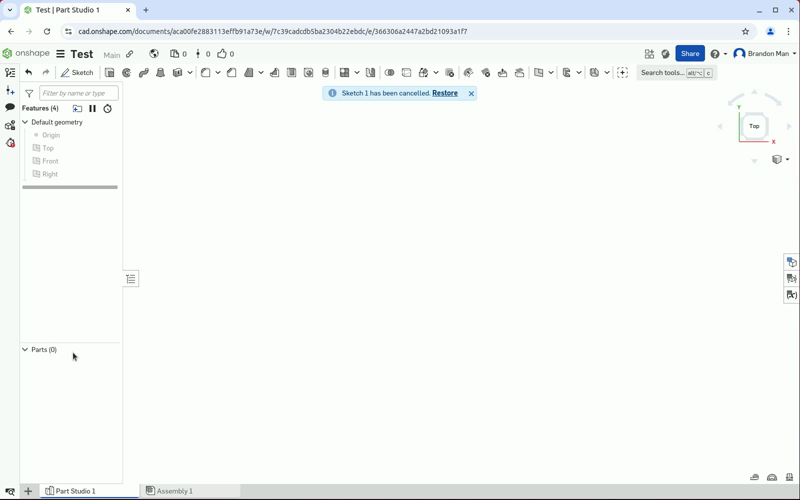
key_down(shift)
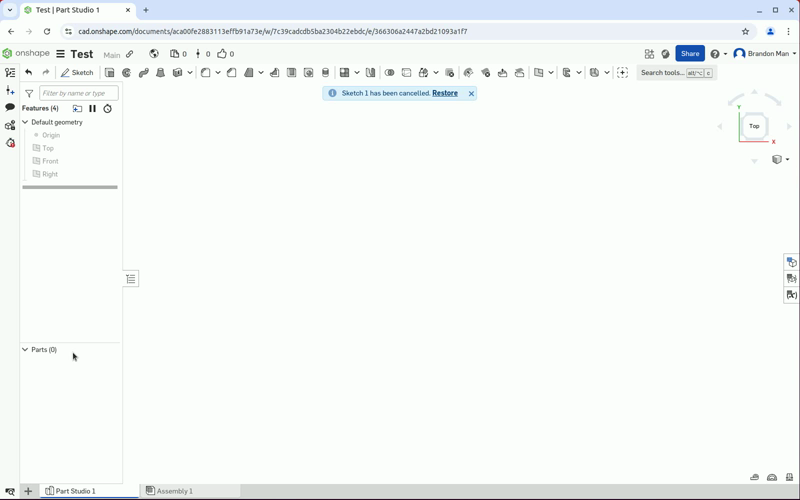
key(up)
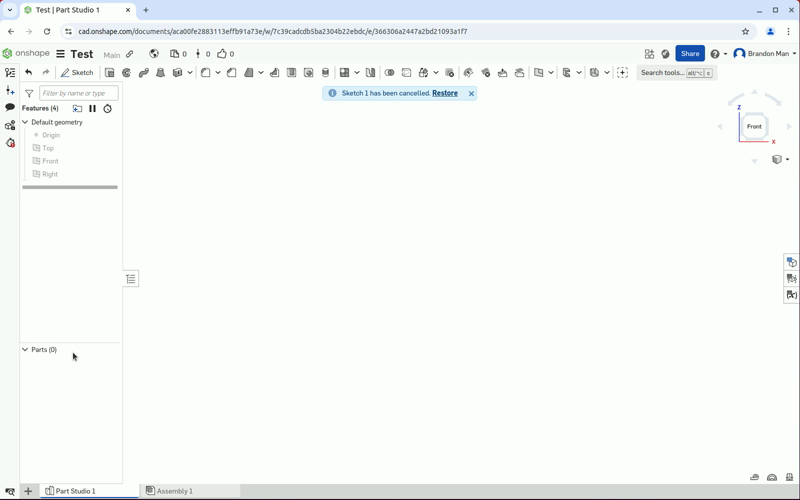
key_up(shift)
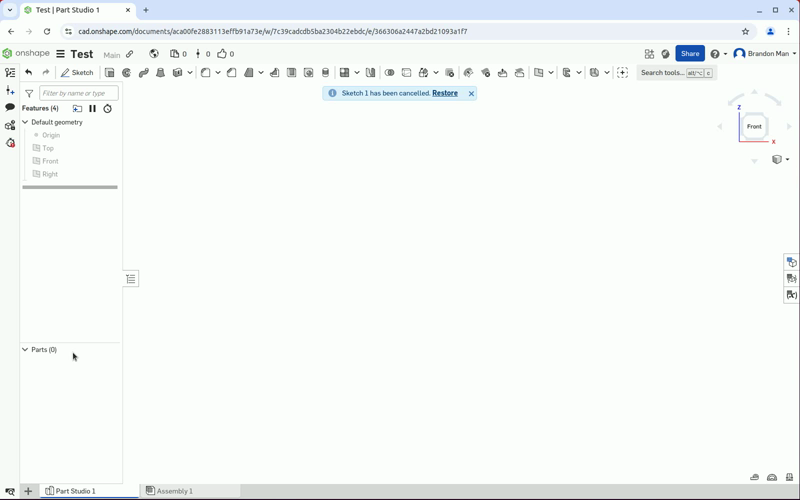
mouse_move(73, 352)
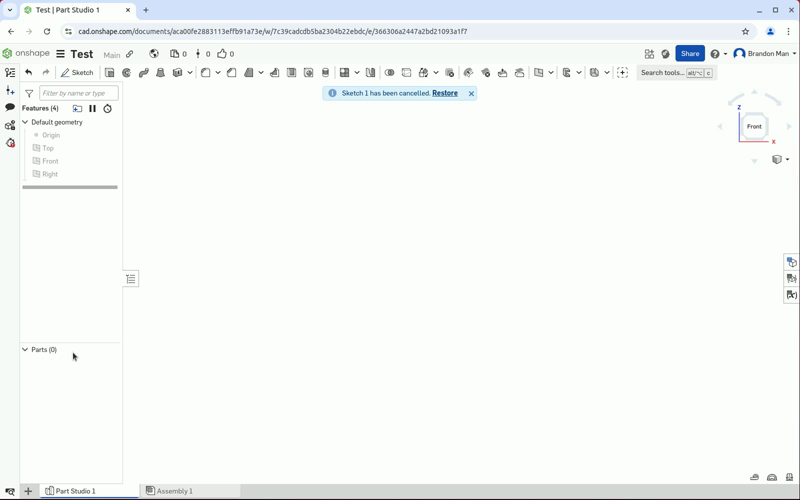
key(shift+y)
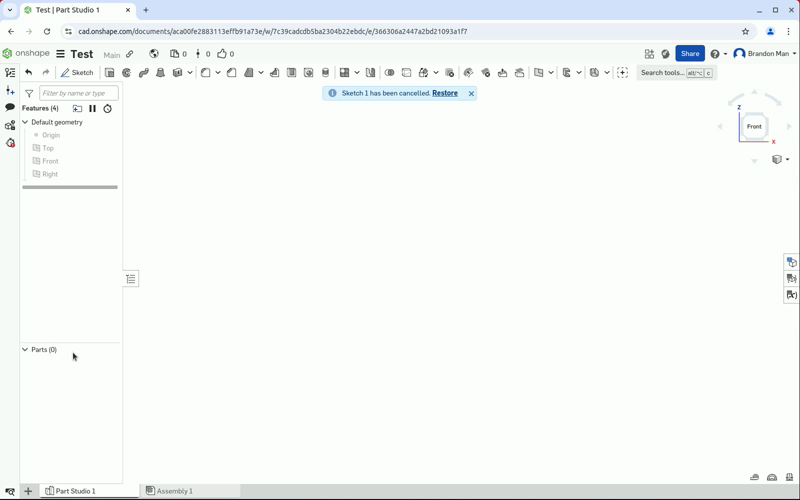
key(shift+s)
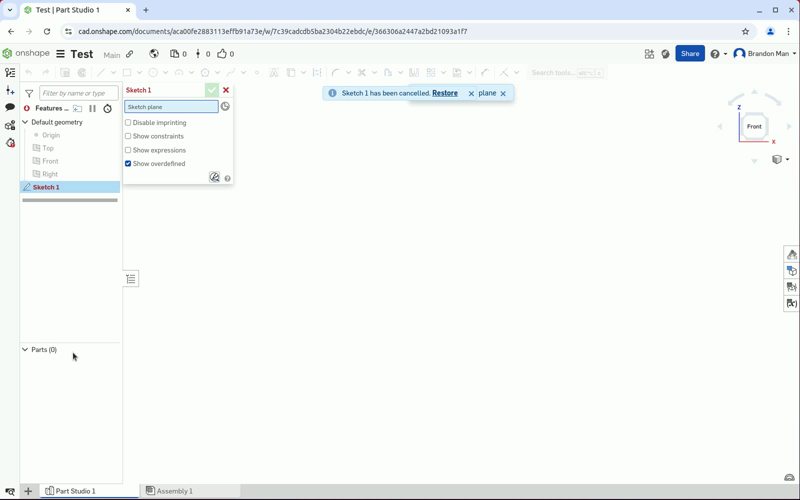
mouse_move(73, 163)
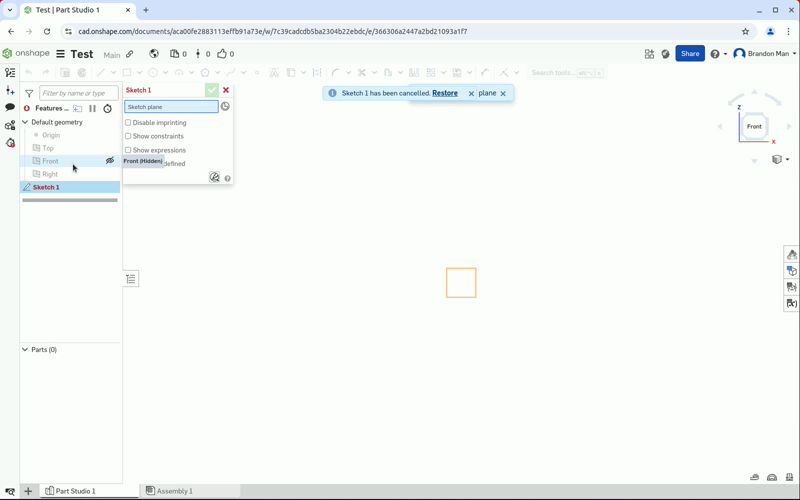
click(73, 163)
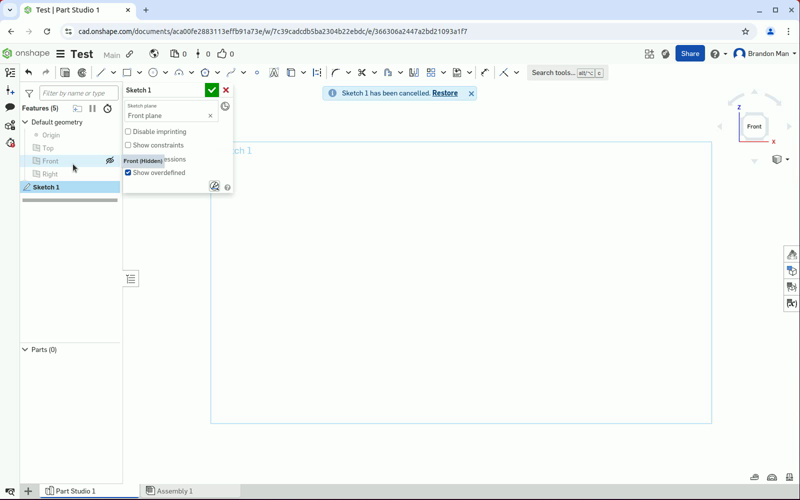
mouse_move(73, 352)
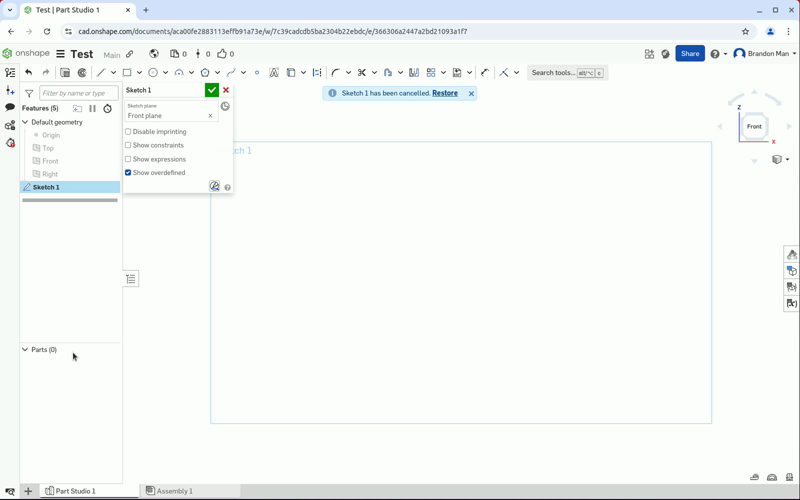
key(y)
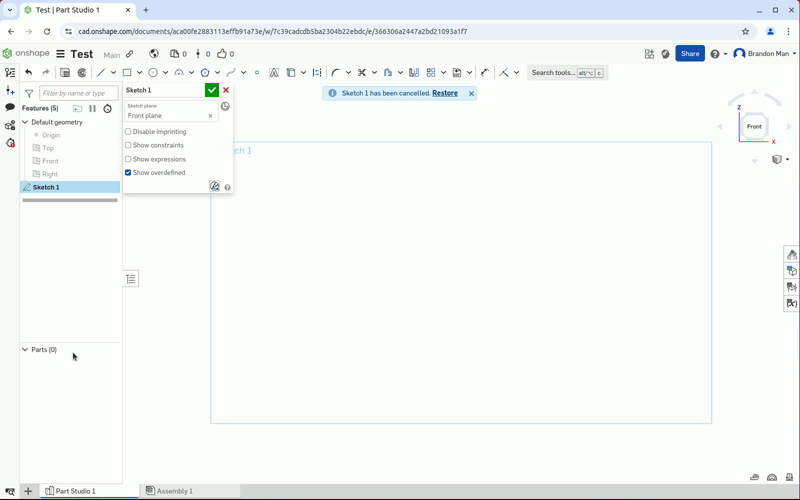
key(l)
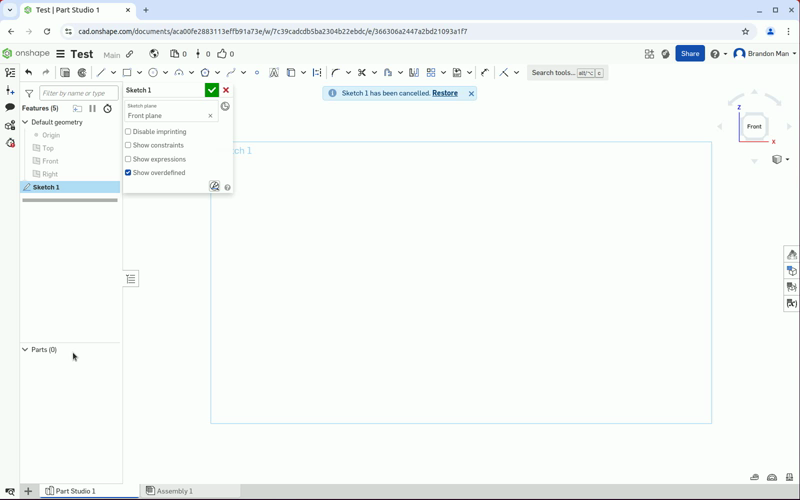
key_down(shift)
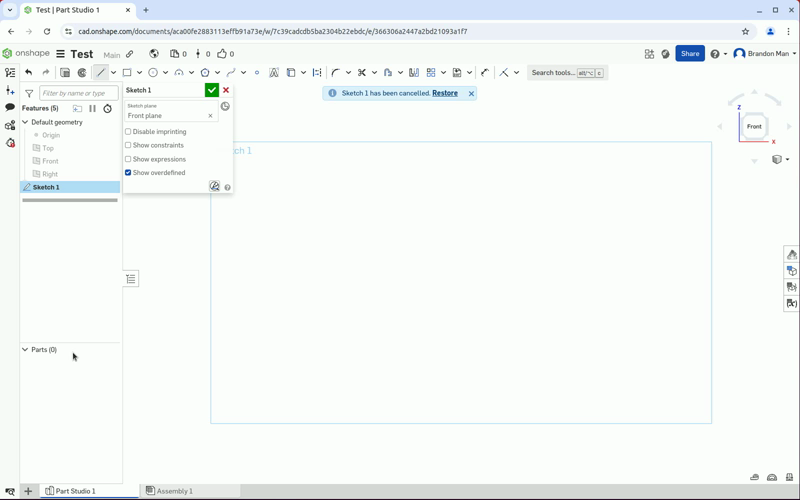
mouse_move(460, 282)
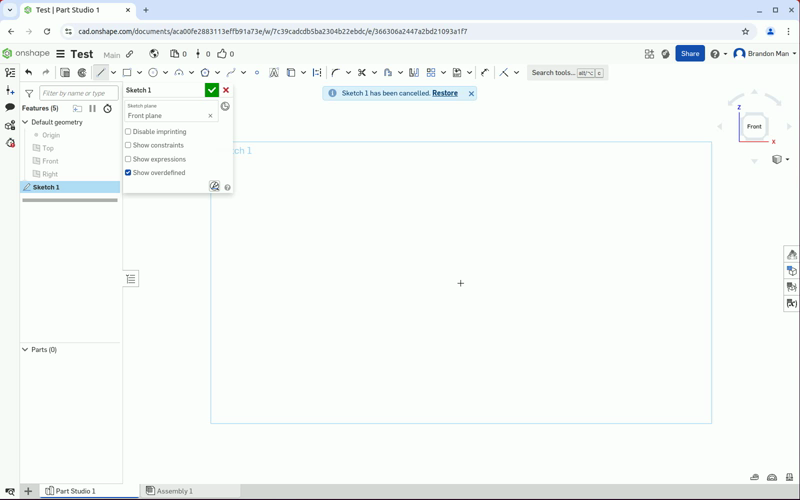
click(460, 282)
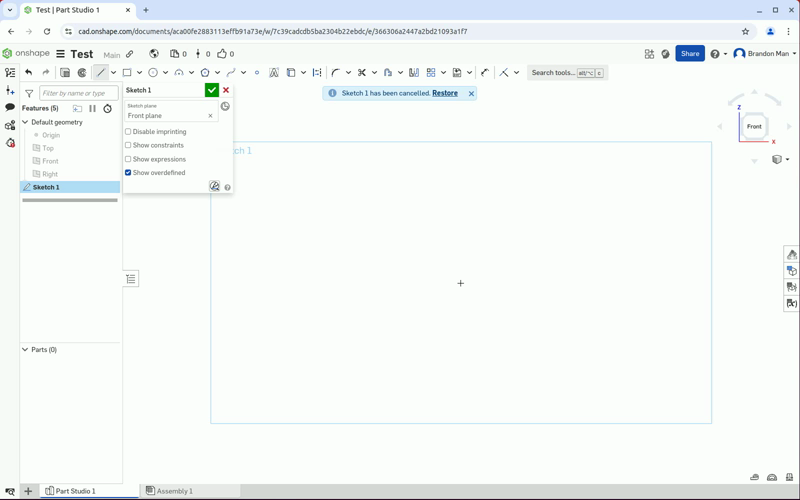
key_up(shift)
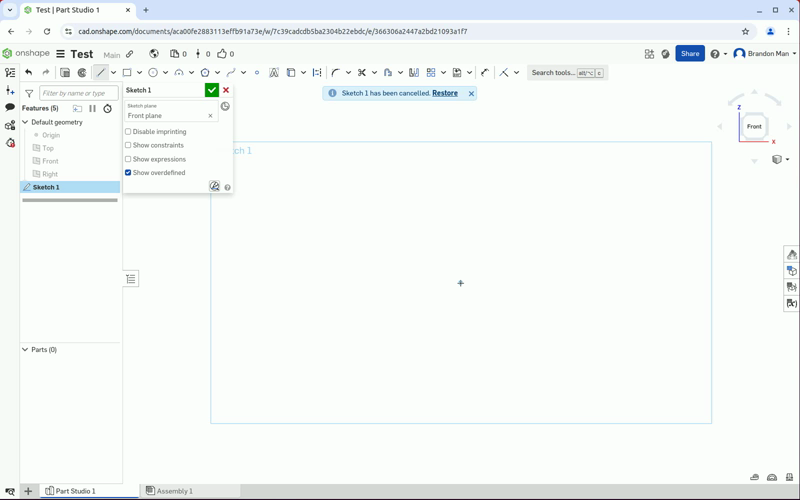
key_down(shift)
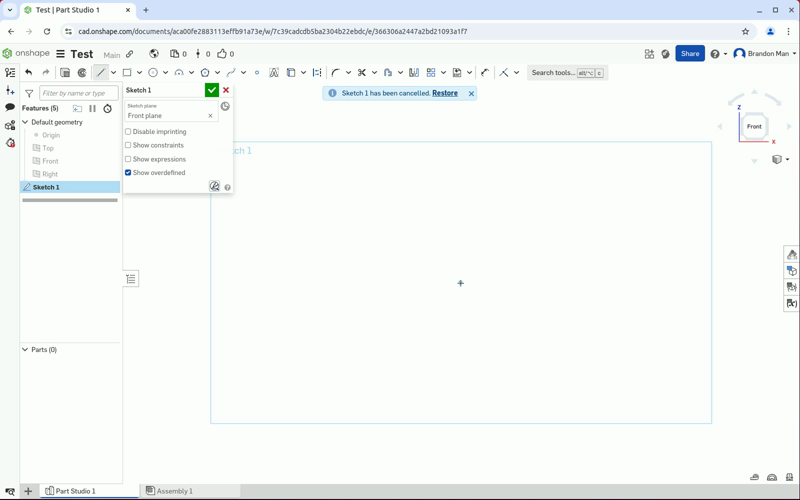
mouse_move(490, 282)
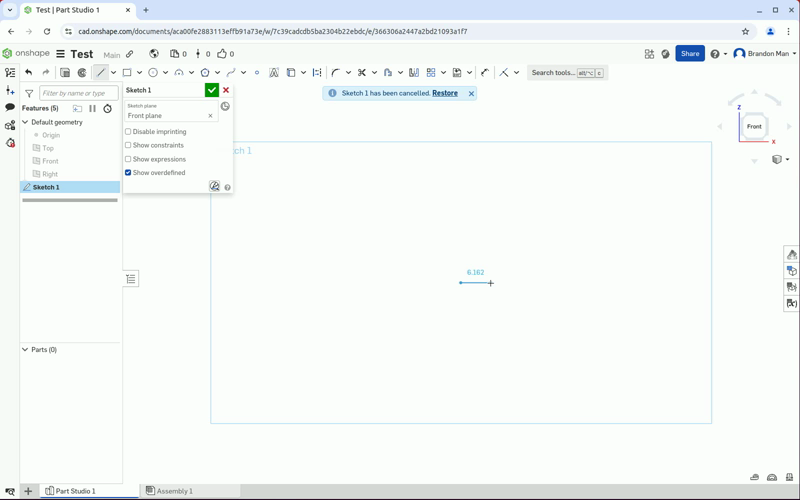
mouse_move(480, 282)
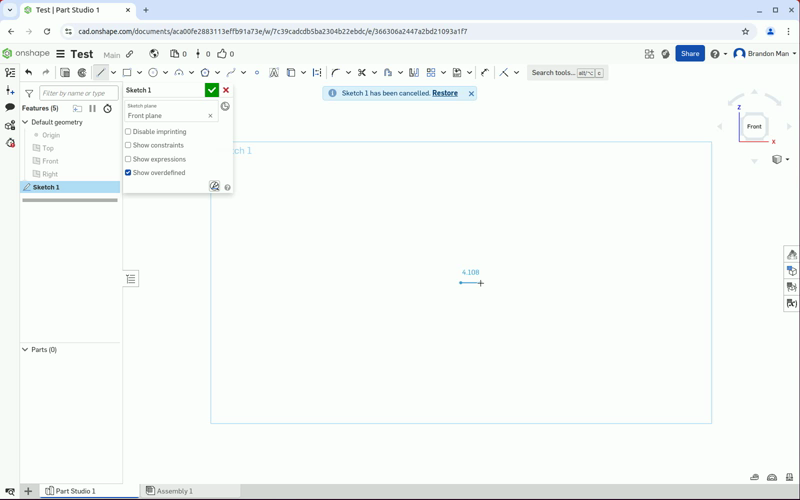
click(480, 282)
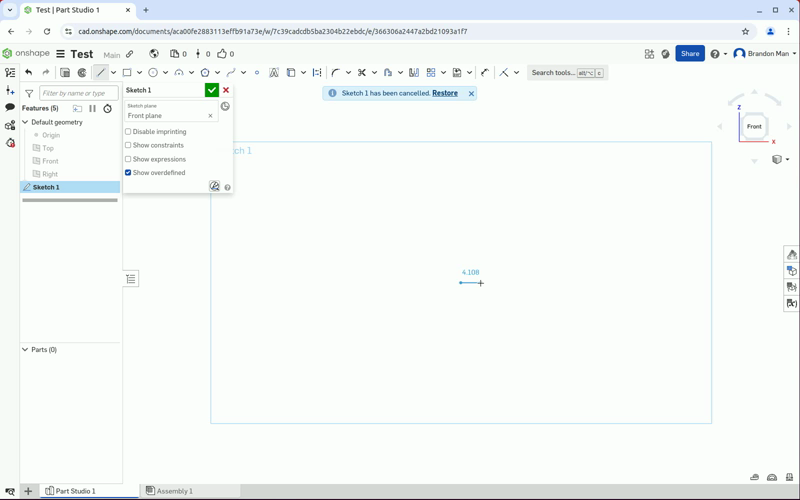
key_up(shift)
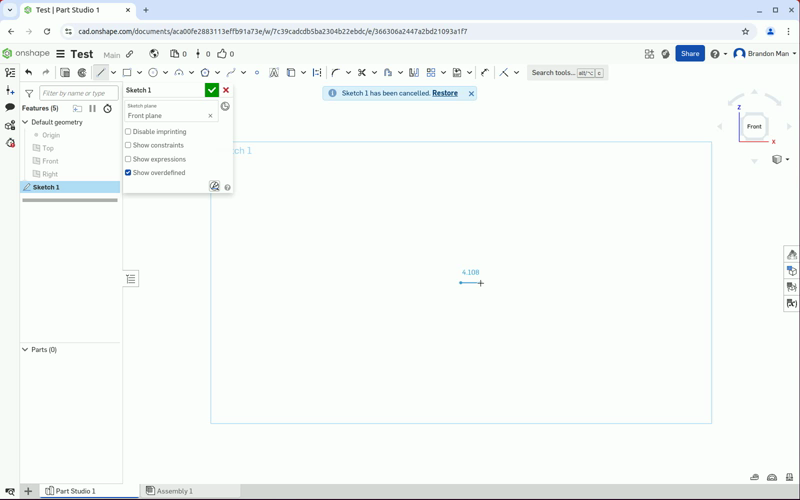
key(esc)
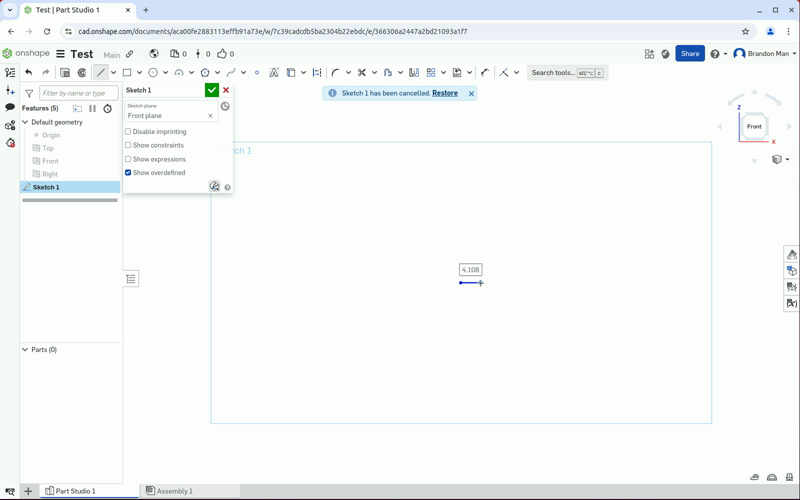
key(a)
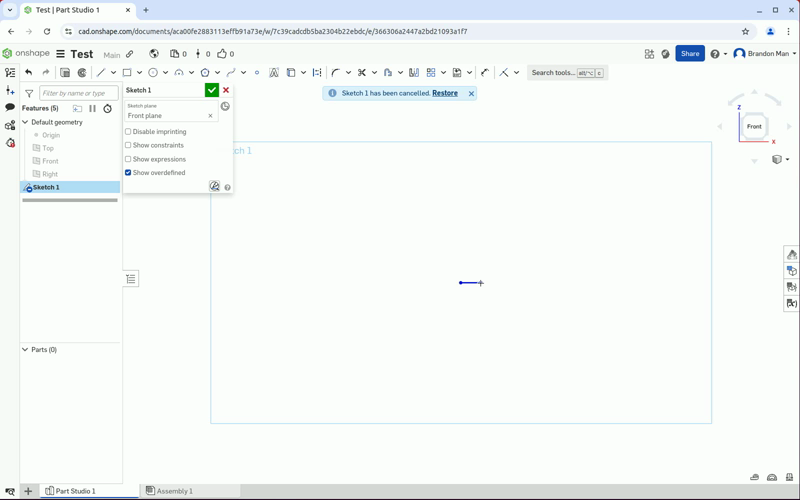
mouse_move(480, 282)
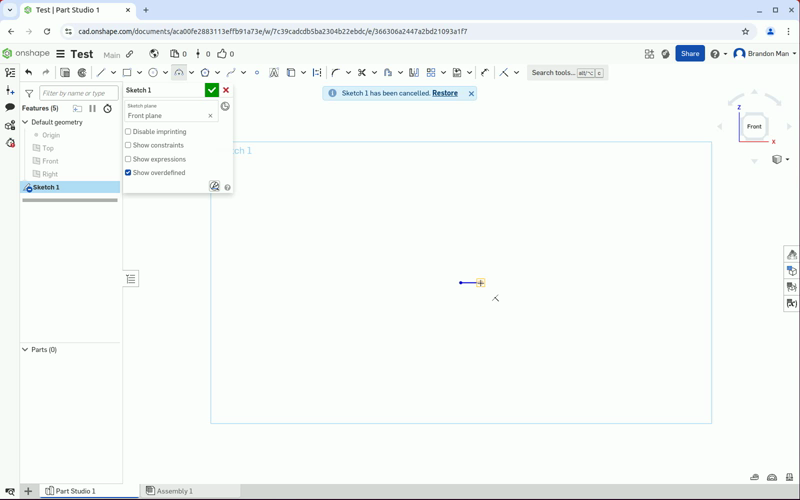
click(480, 282)
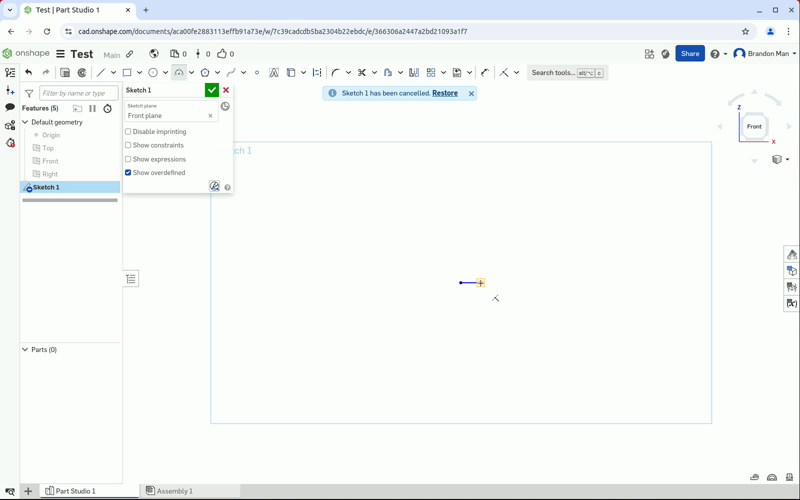
key_down(shift)
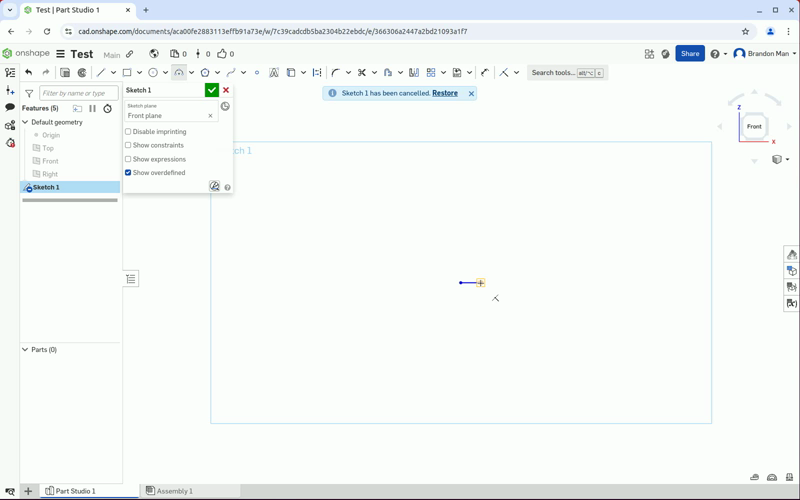
mouse_move(477, 280)
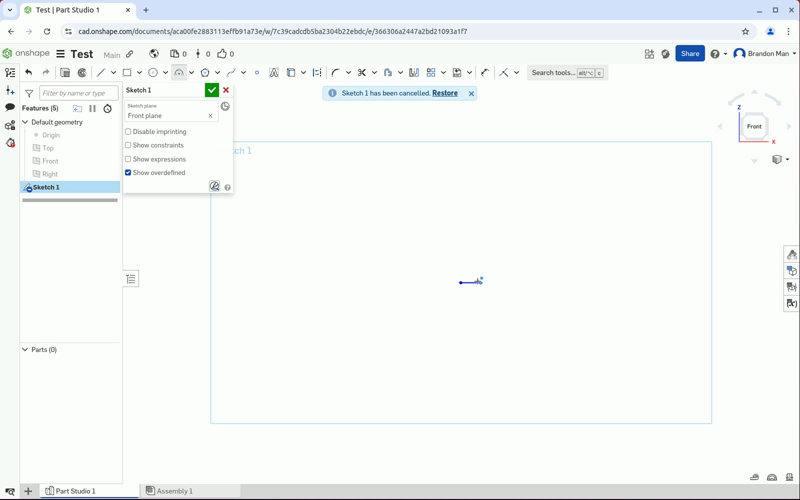
scroll(6)
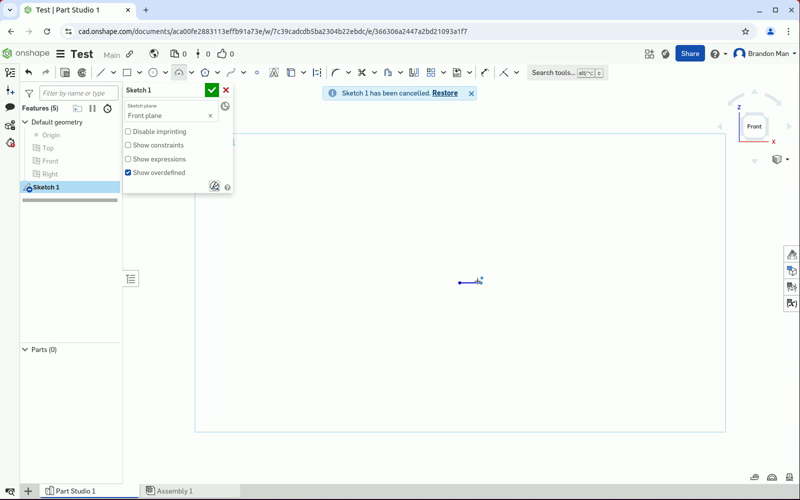
scroll(6)
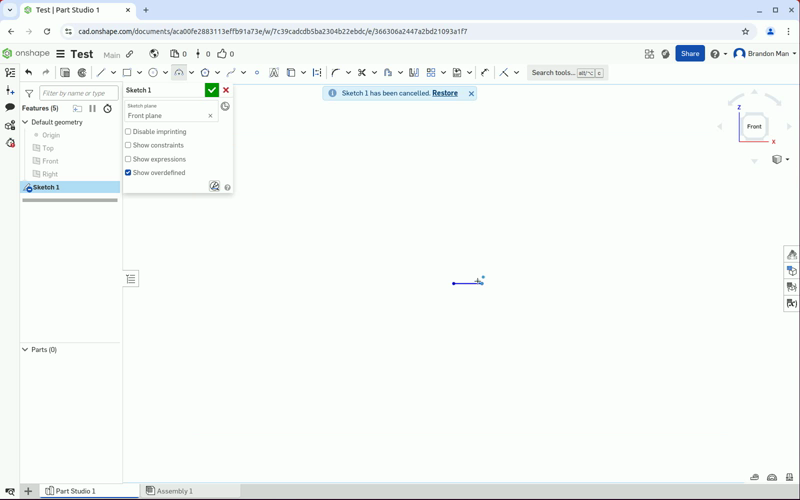
scroll(6)
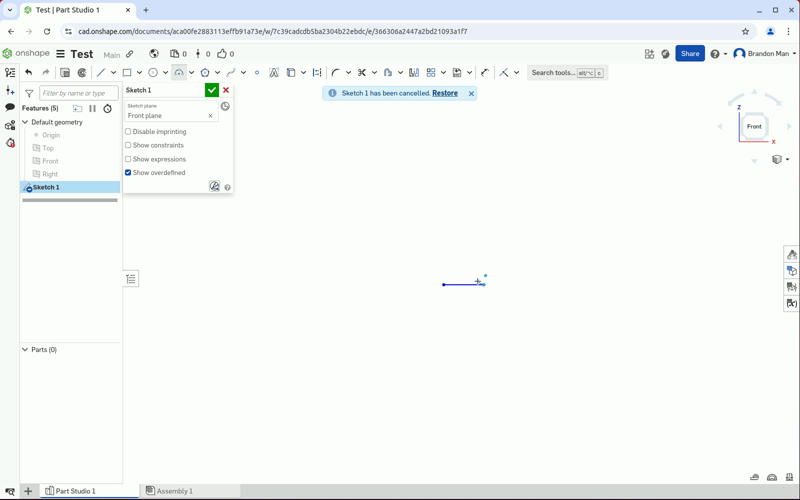
scroll(6)
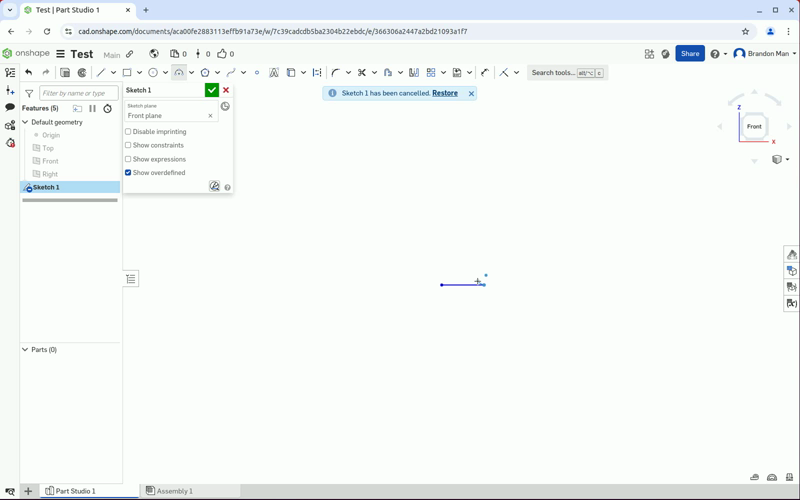
scroll(6)
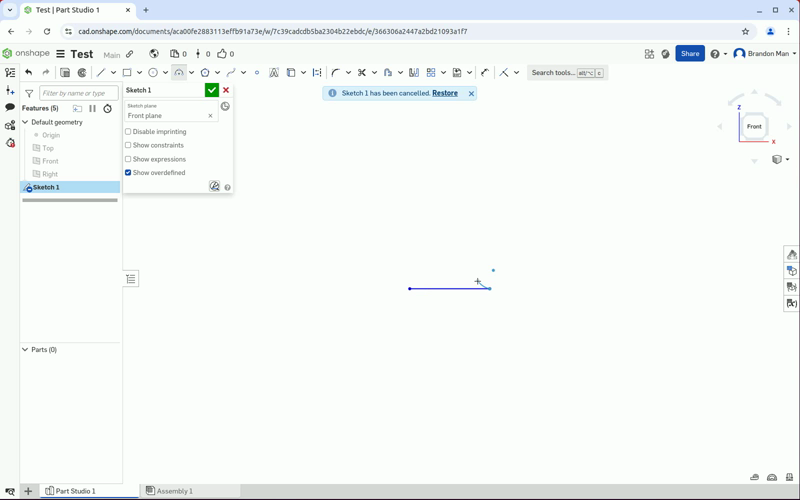
scroll(6)
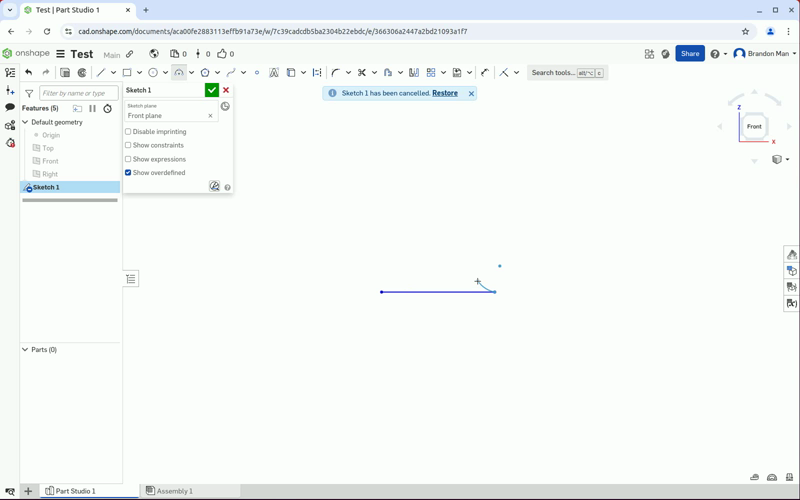
scroll(6)
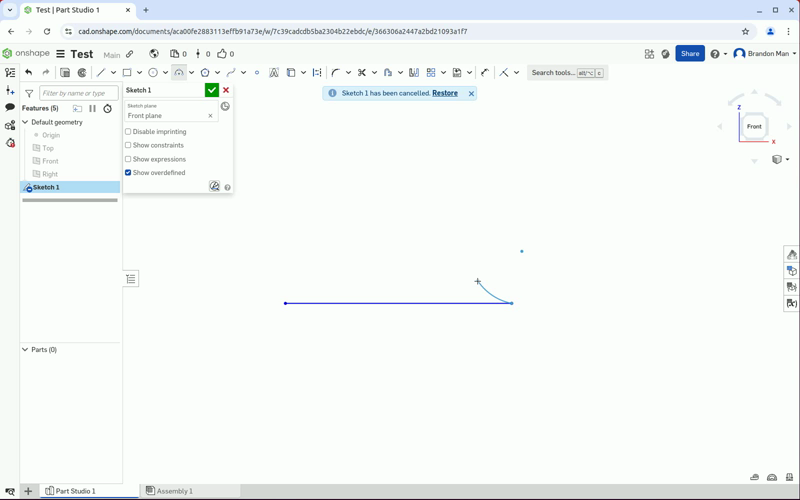
click(477, 280)
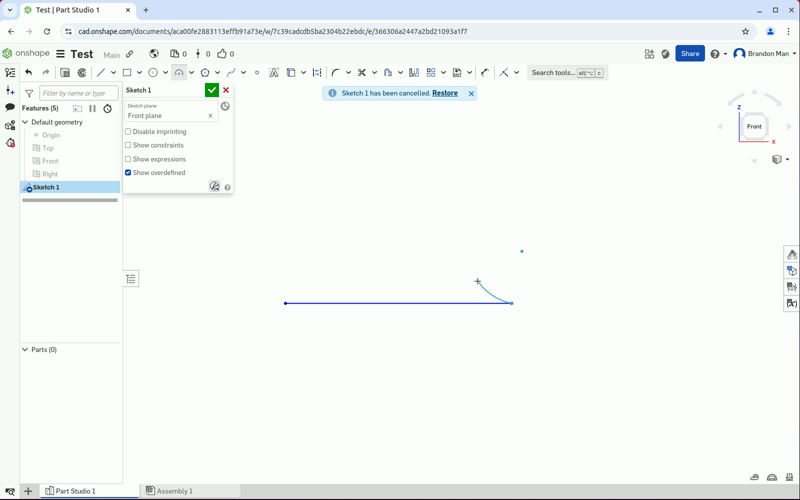
scroll(-6)
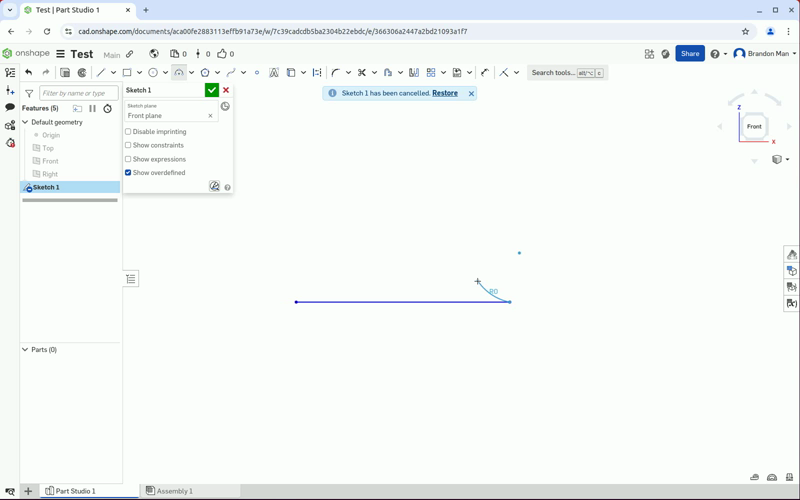
scroll(-6)
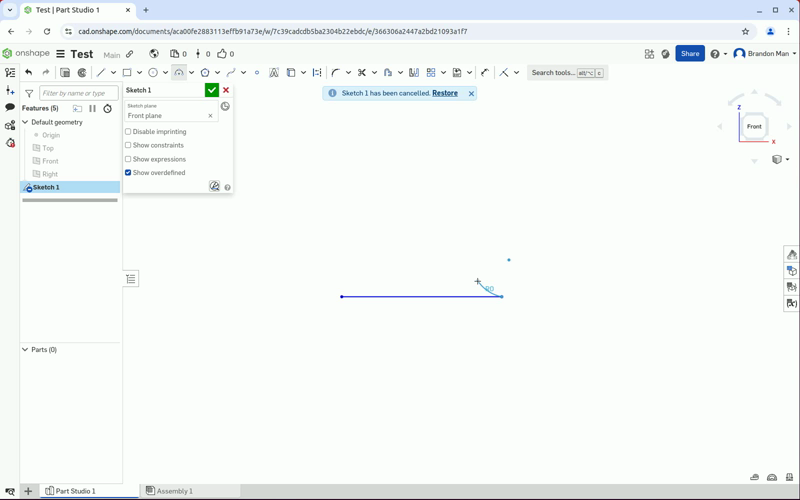
scroll(-6)
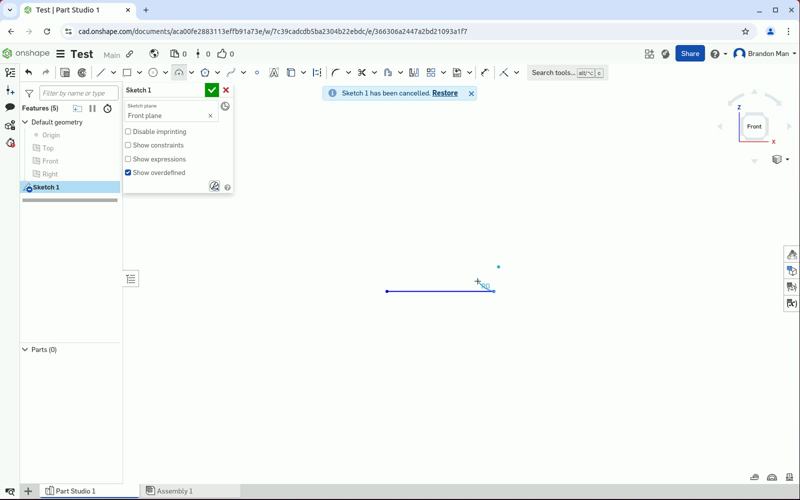
scroll(-6)
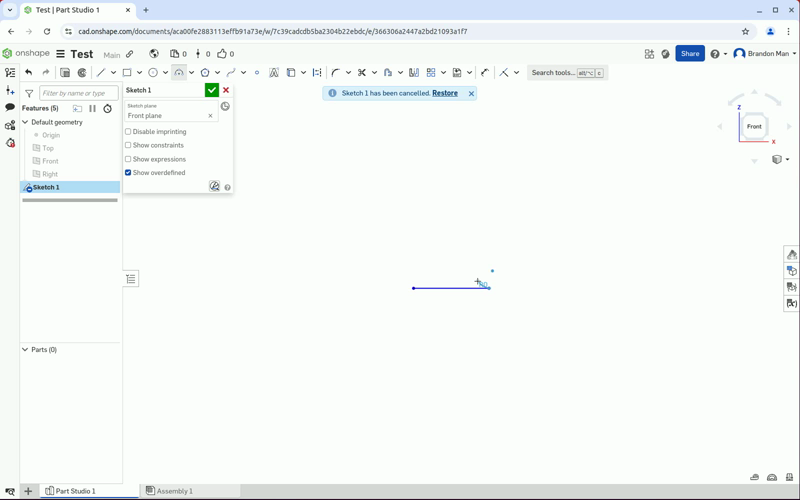
scroll(-6)
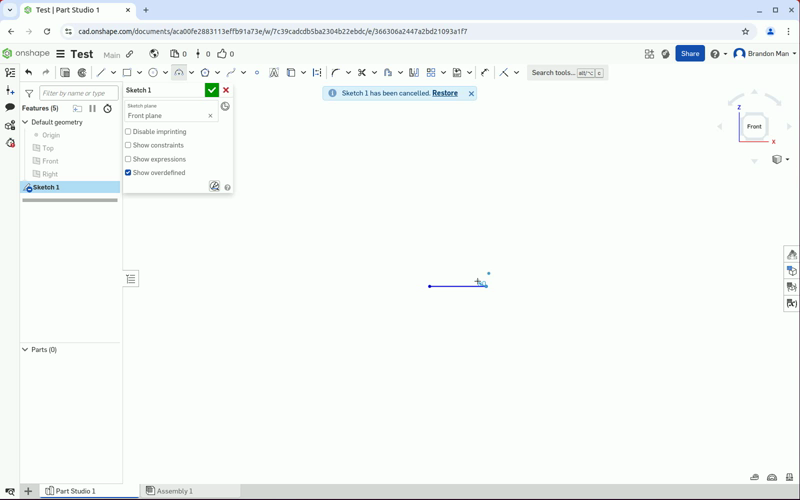
scroll(-6)
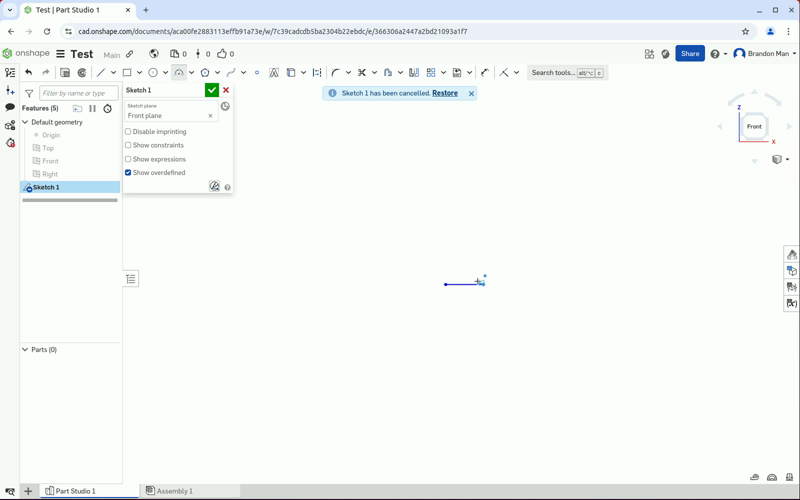
scroll(-6)
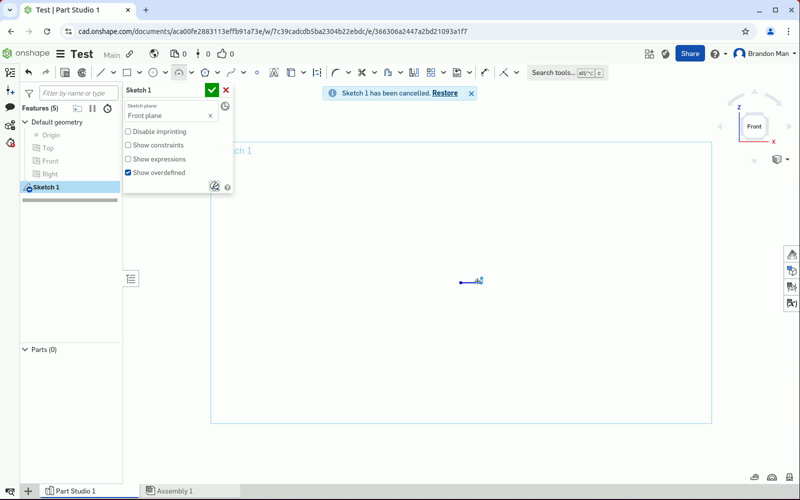
mouse_move(479, 281)
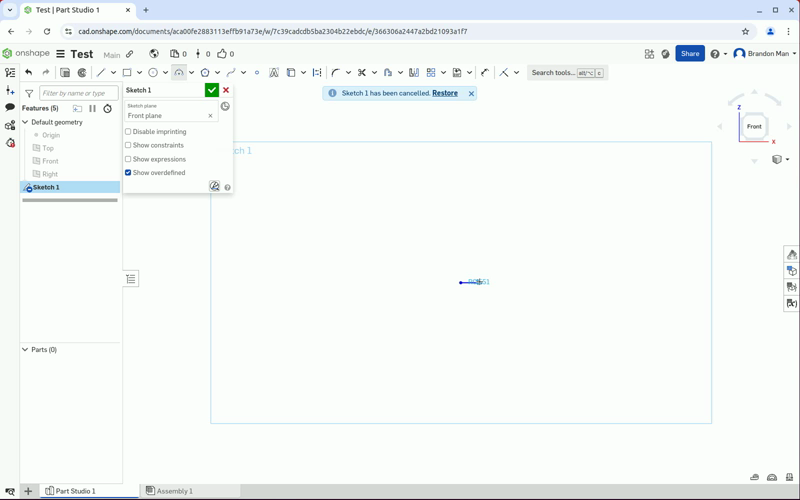
scroll(6)
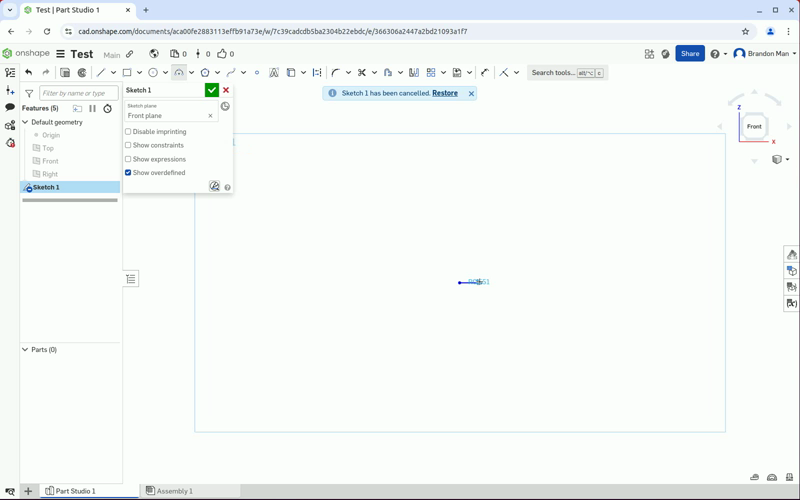
scroll(6)
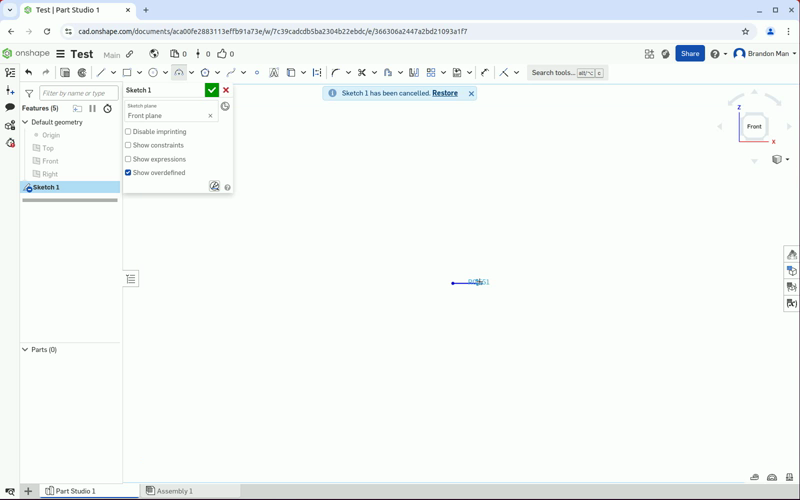
scroll(6)
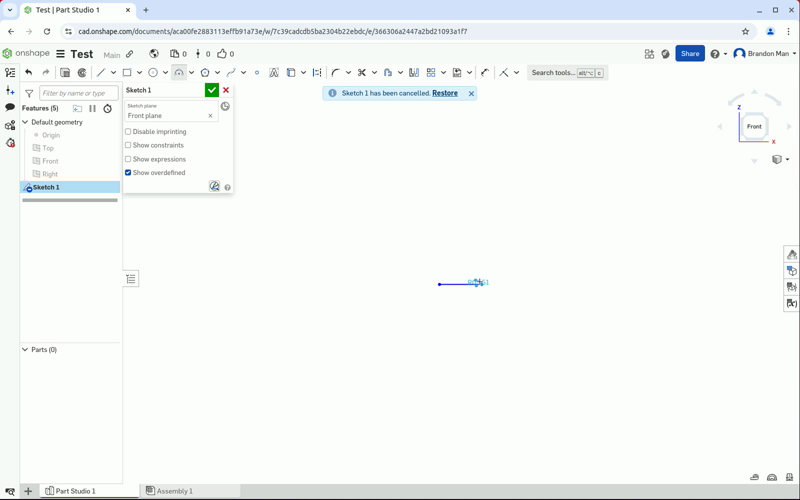
scroll(6)
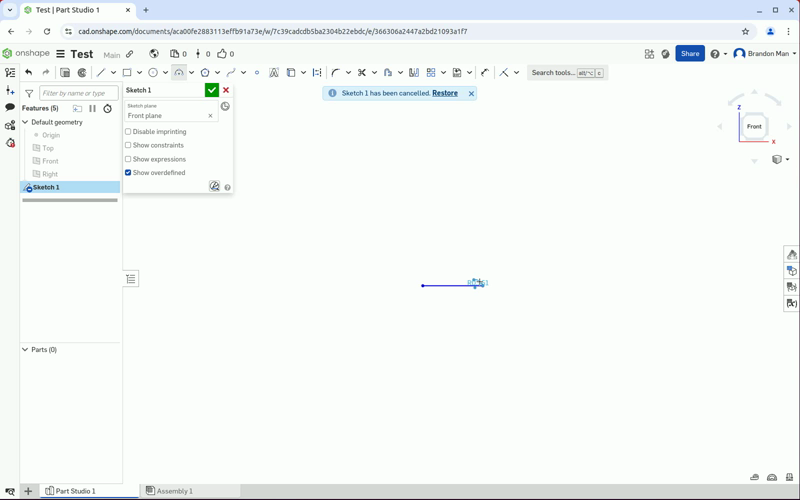
scroll(6)
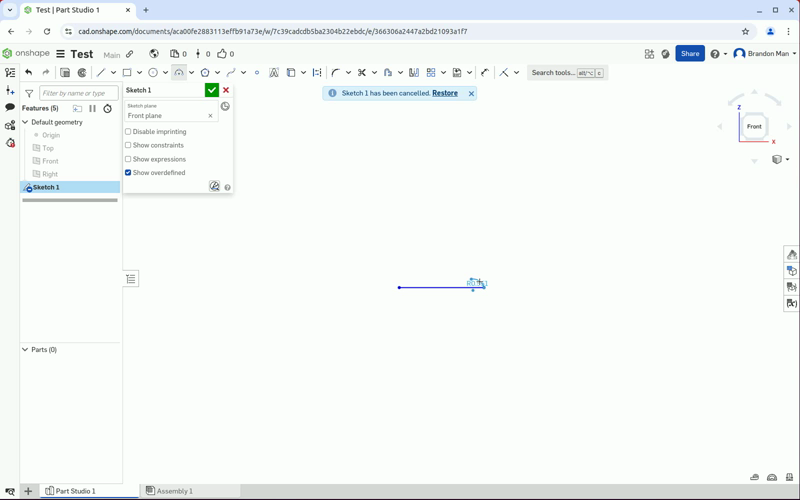
scroll(6)
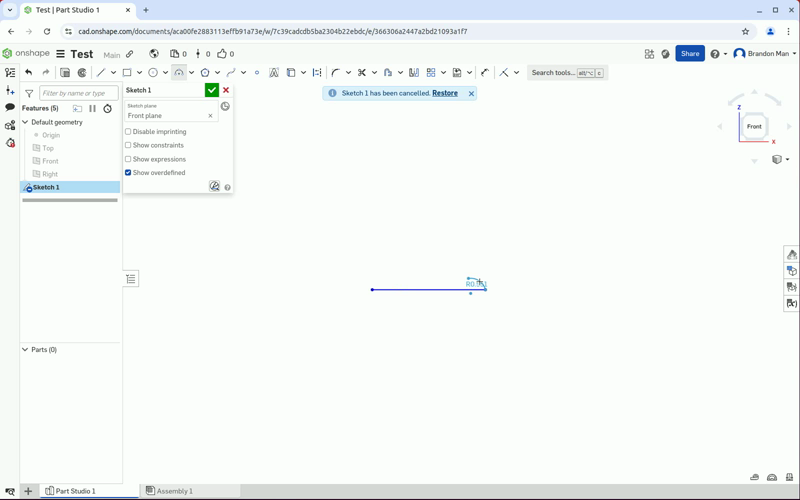
scroll(6)
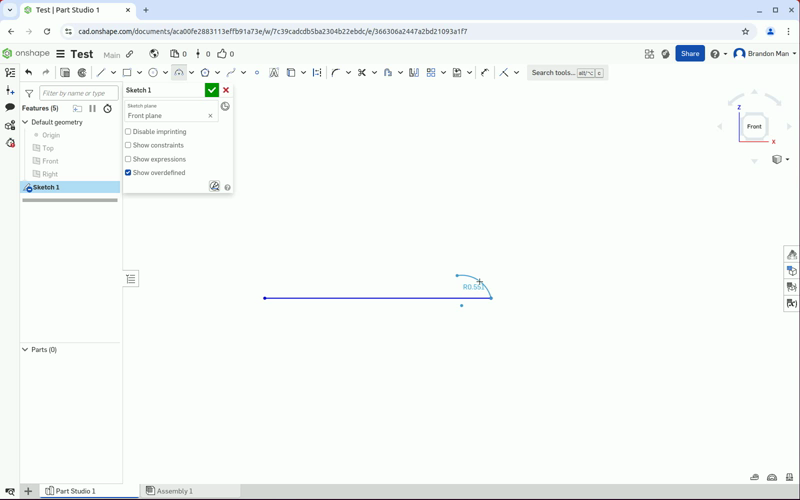
click(479, 281)
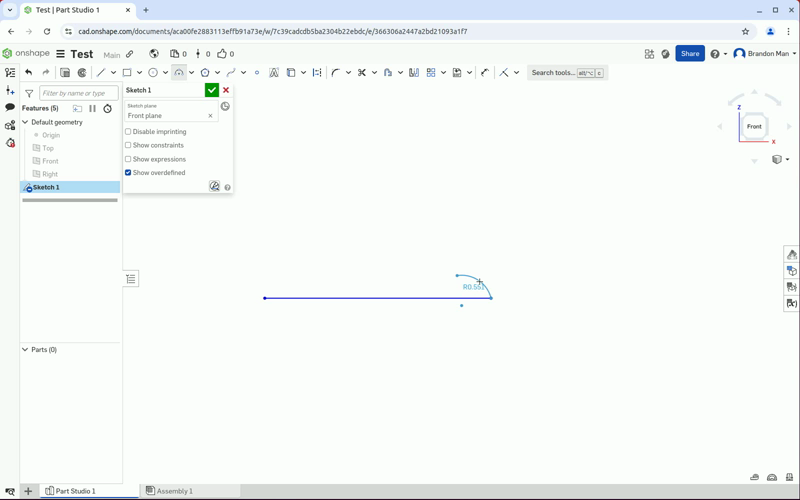
scroll(-6)
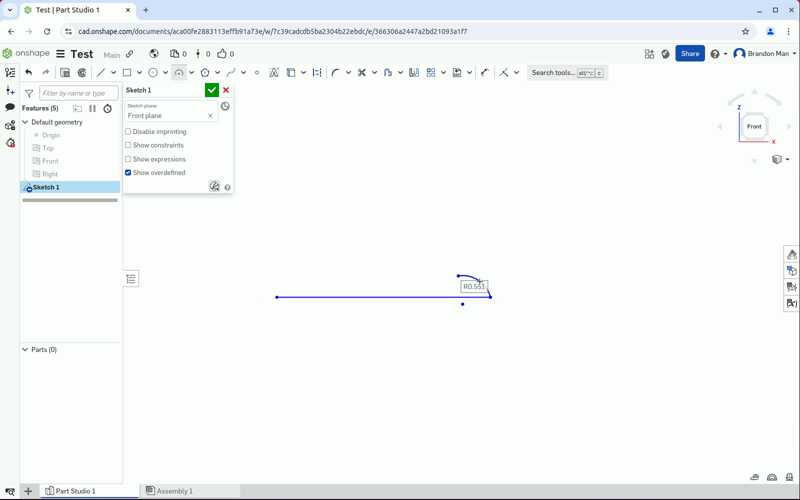
scroll(-6)
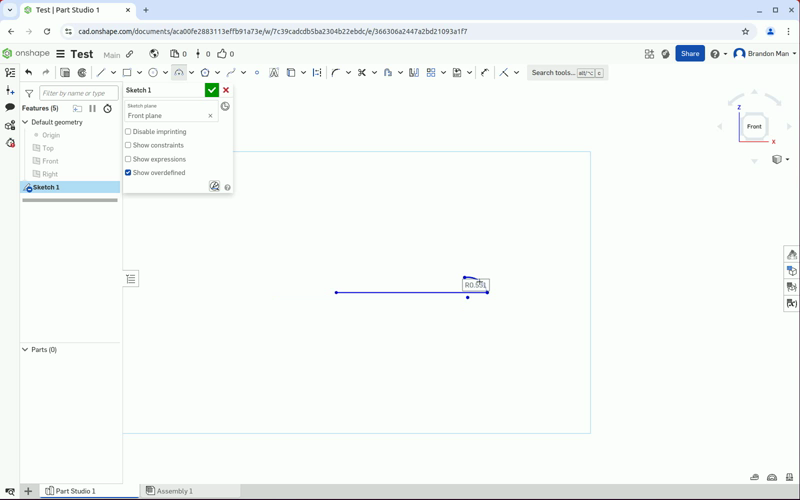
scroll(-6)
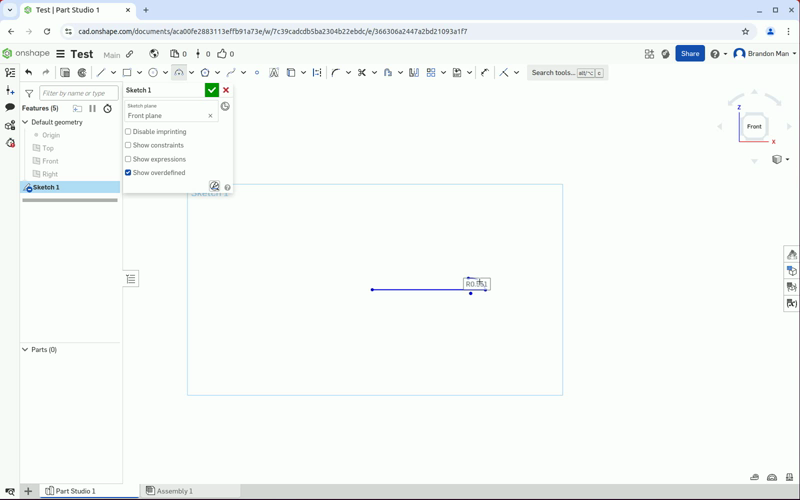
scroll(-6)
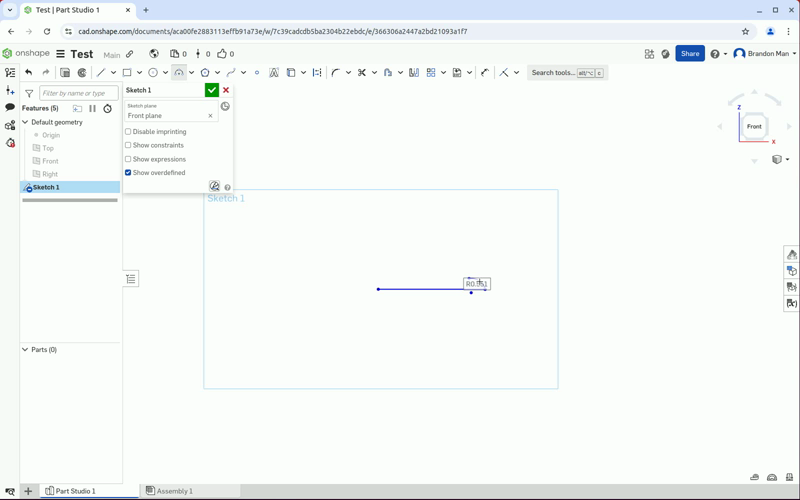
scroll(-6)
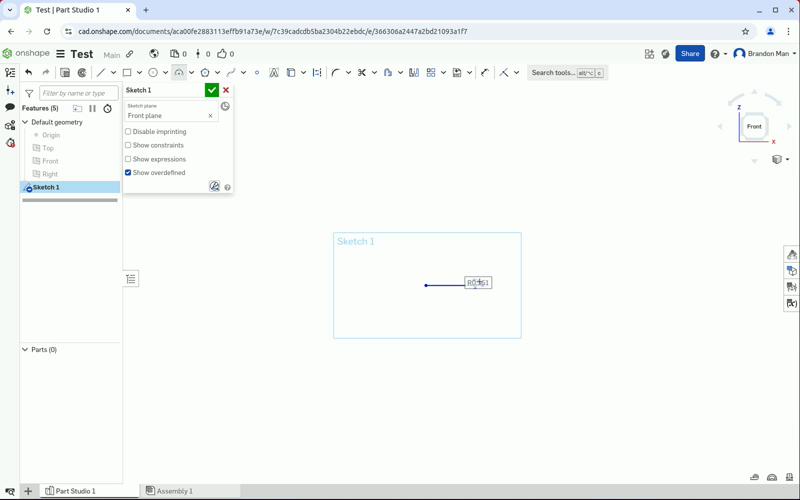
scroll(-6)
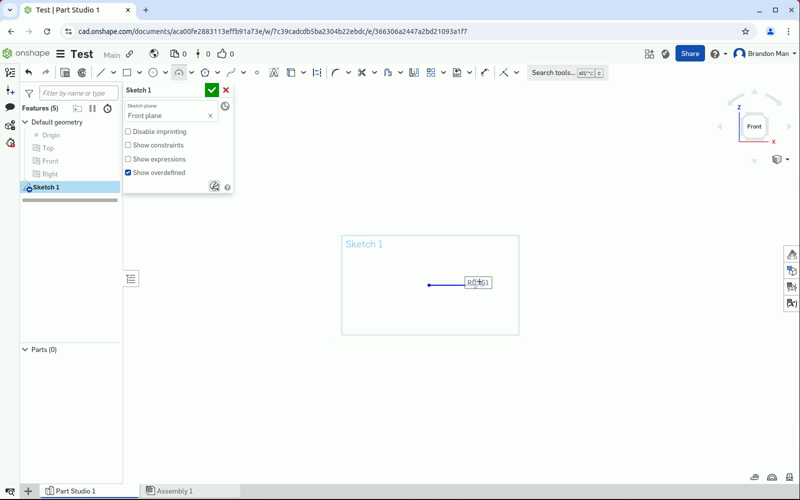
scroll(-6)
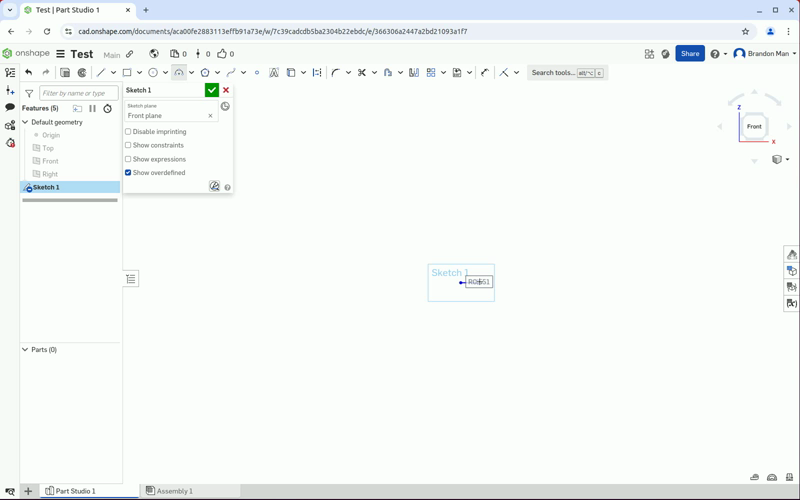
key_up(shift)
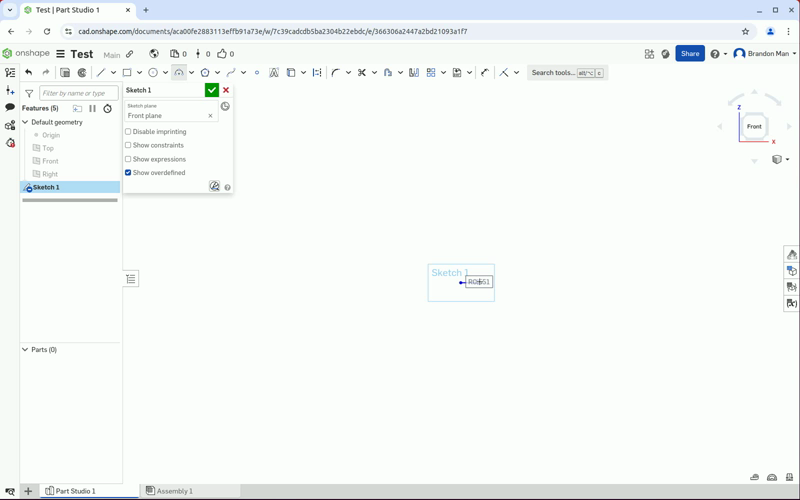
key(esc)
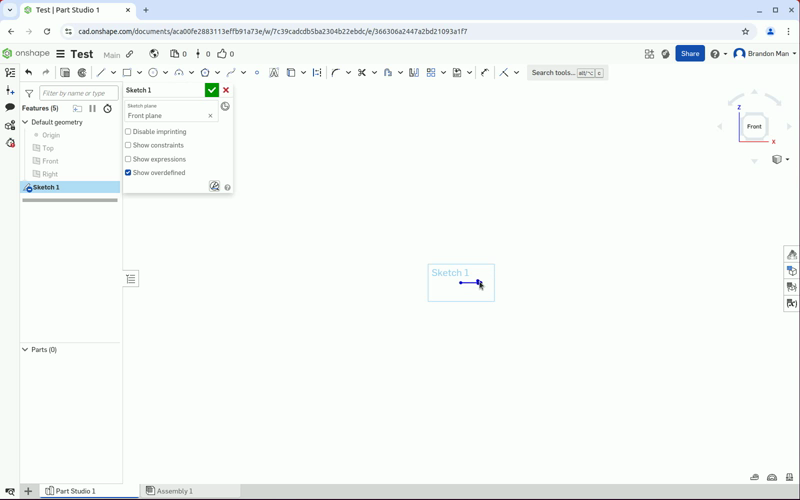
key(l)
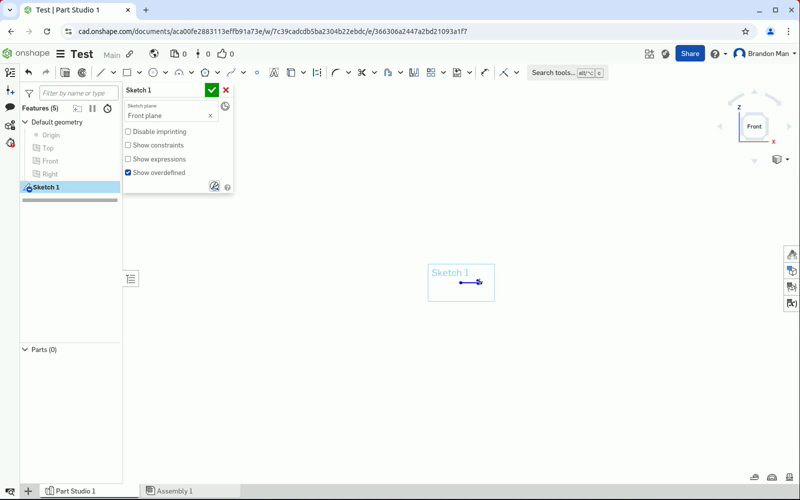
mouse_move(477, 280)
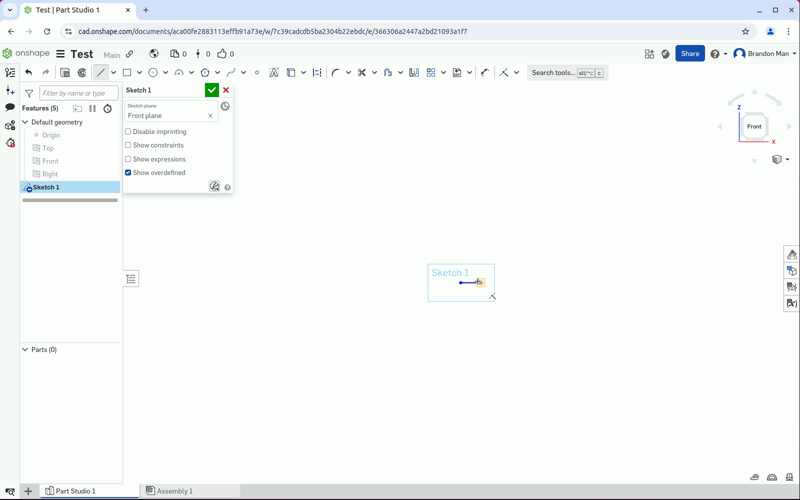
scroll(6)
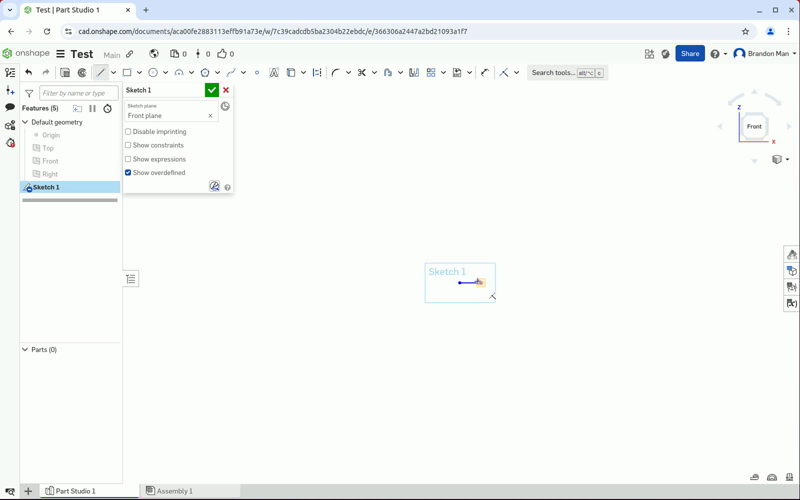
scroll(6)
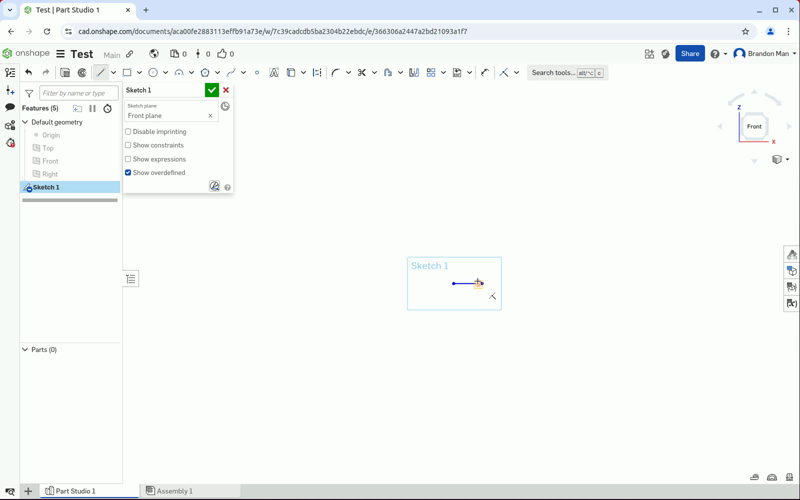
scroll(6)
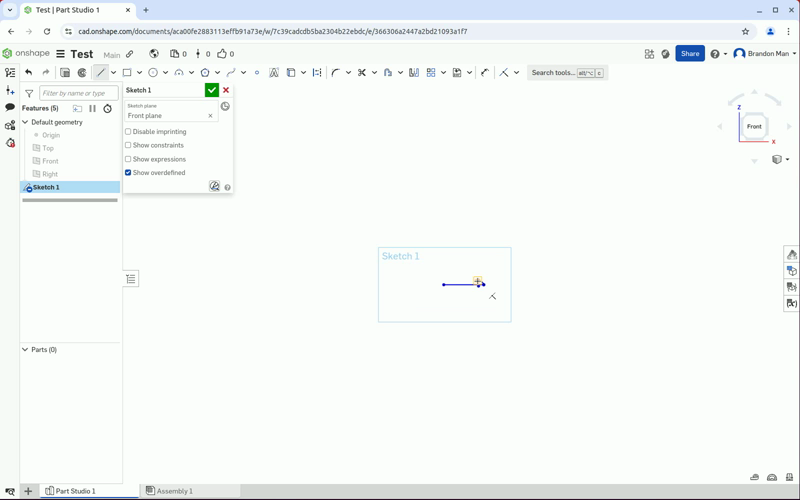
scroll(6)
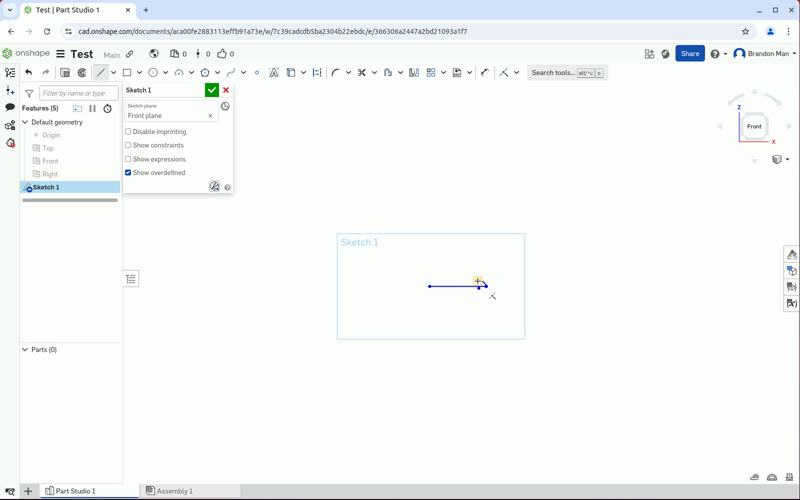
scroll(6)
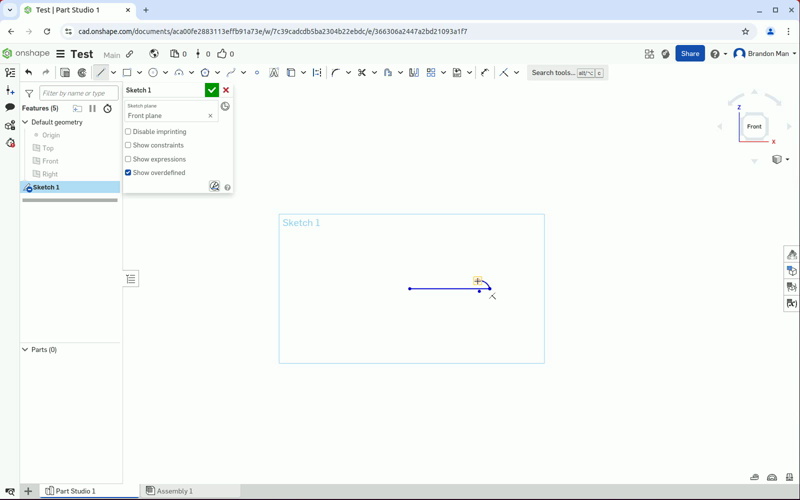
scroll(6)
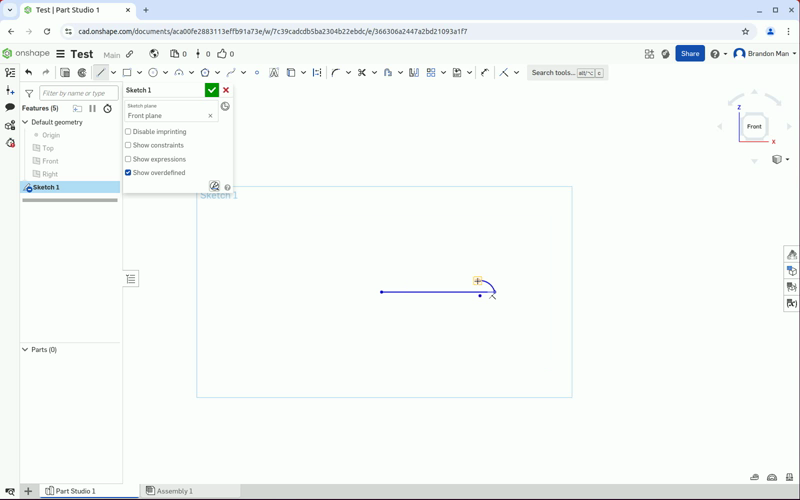
scroll(6)
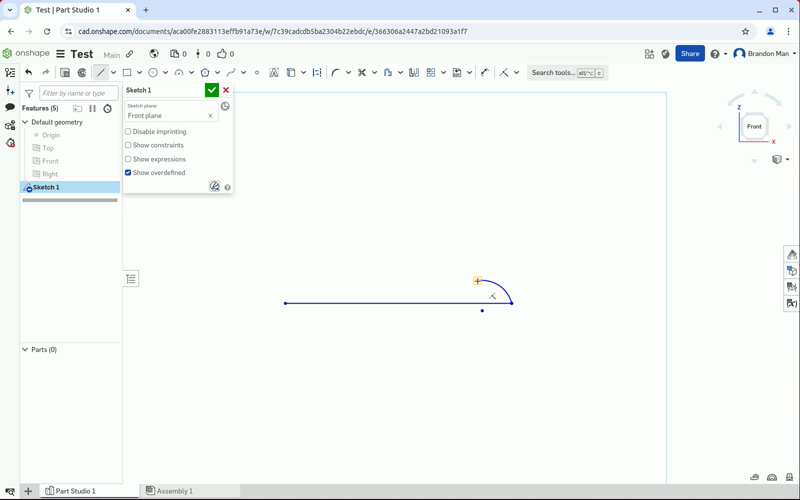
click(477, 280)
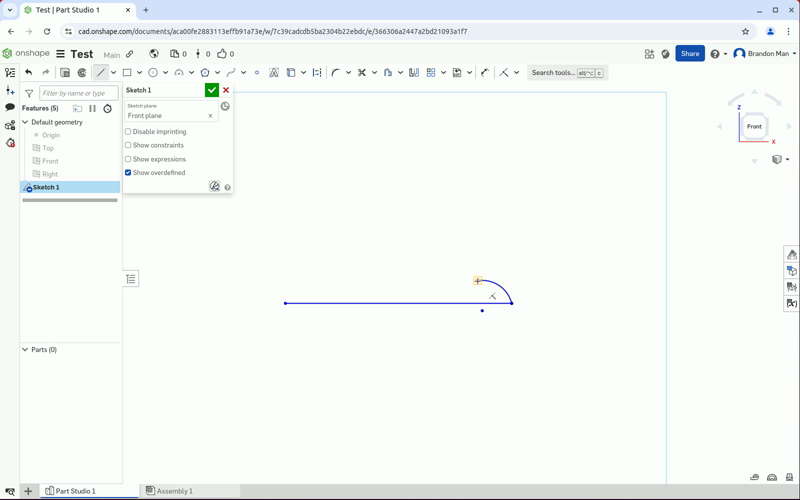
scroll(-6)
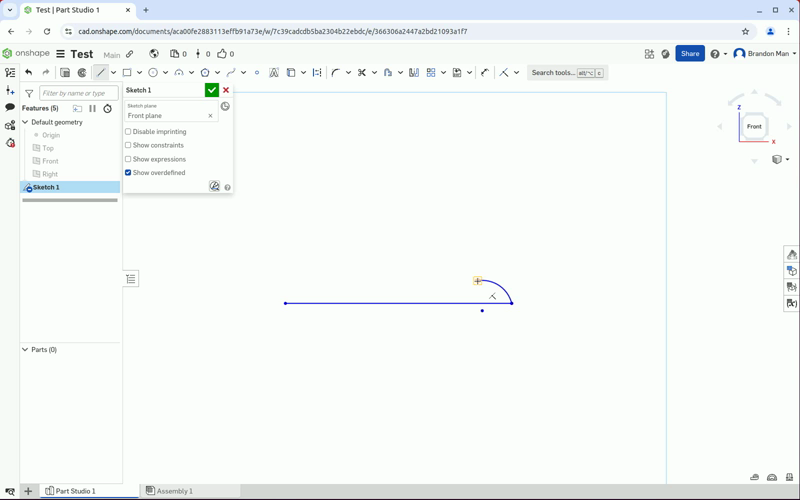
scroll(-6)
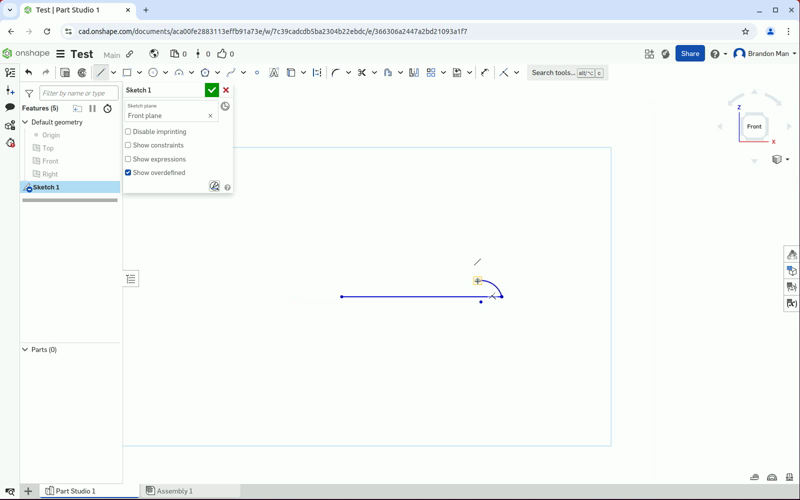
scroll(-6)
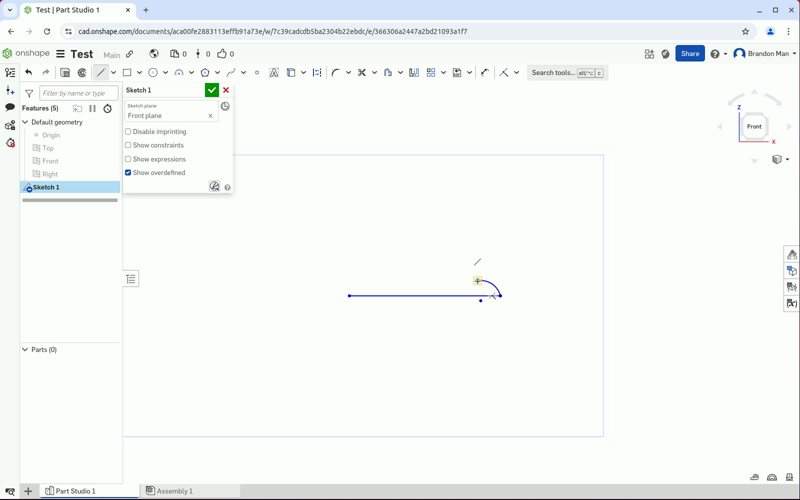
scroll(-6)
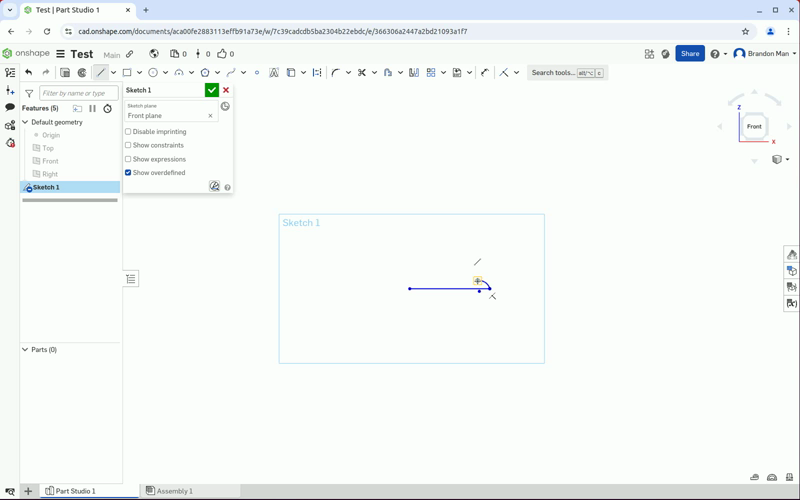
scroll(-6)
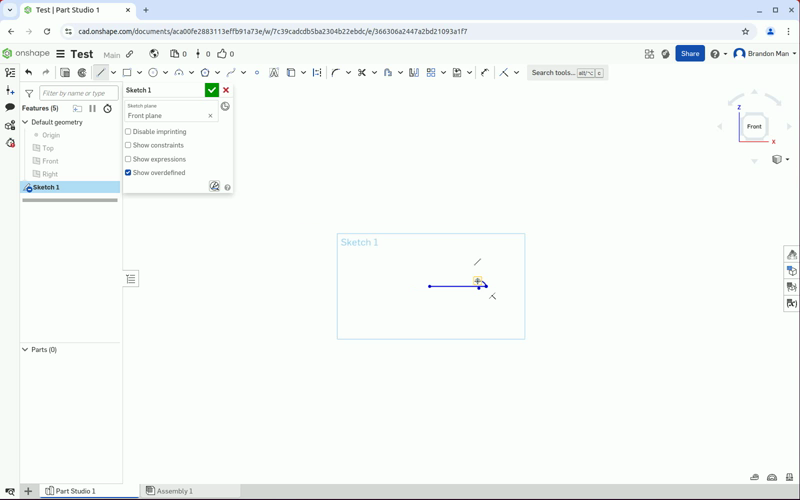
scroll(-6)
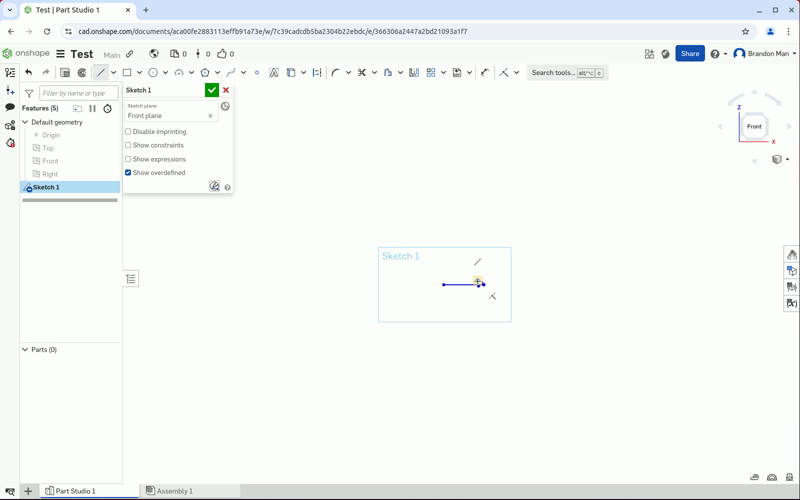
scroll(-6)
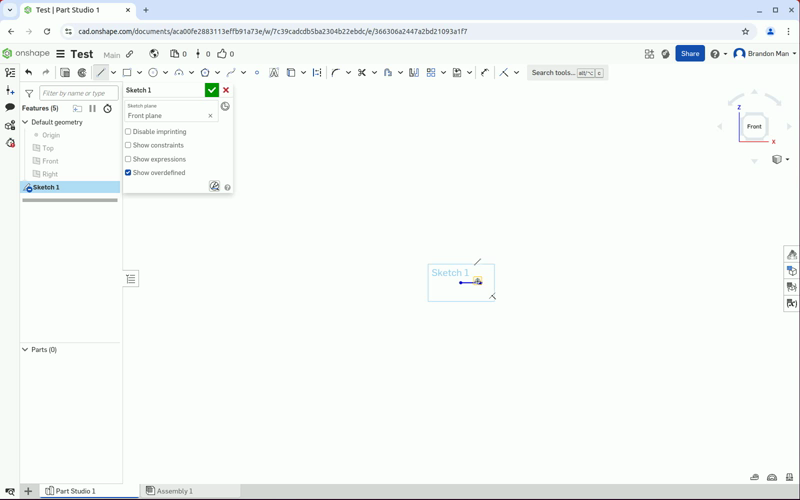
key_down(shift)
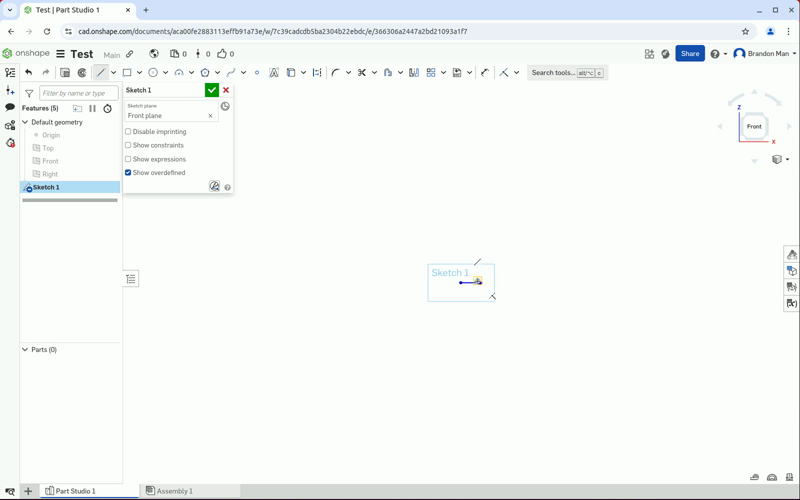
mouse_move(507, 280)
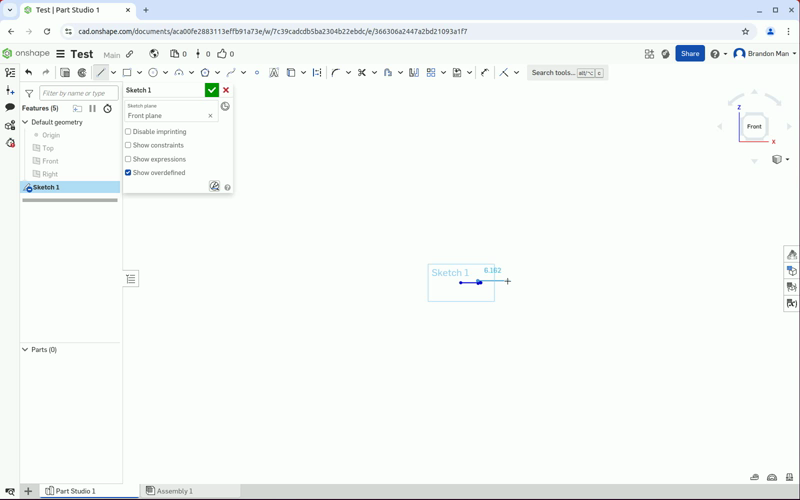
mouse_move(465, 280)
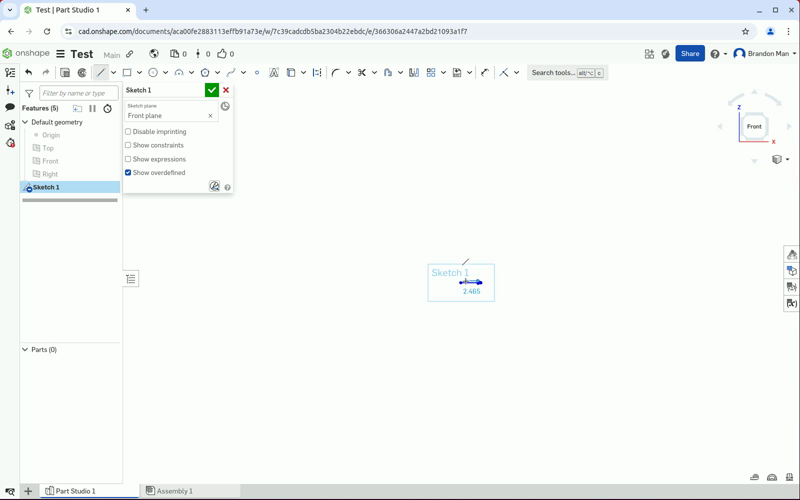
click(465, 280)
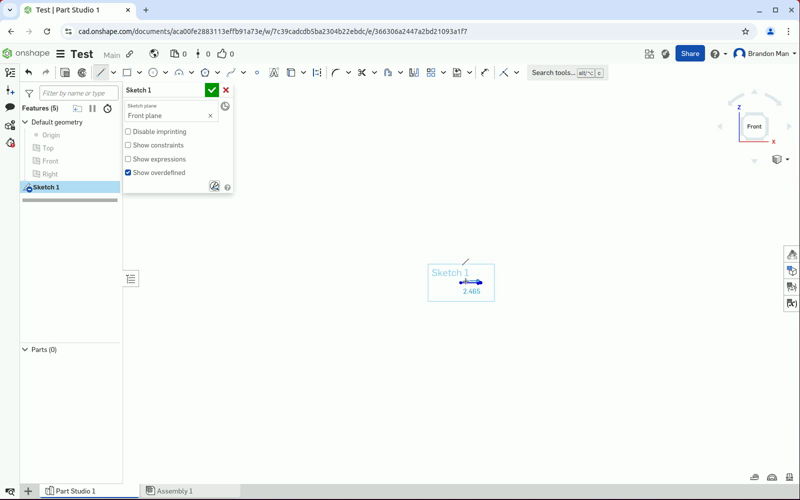
key_up(shift)
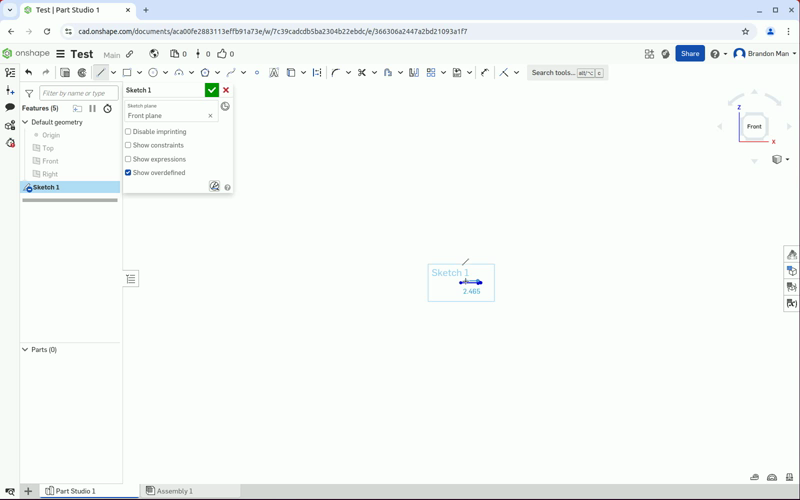
key(esc)
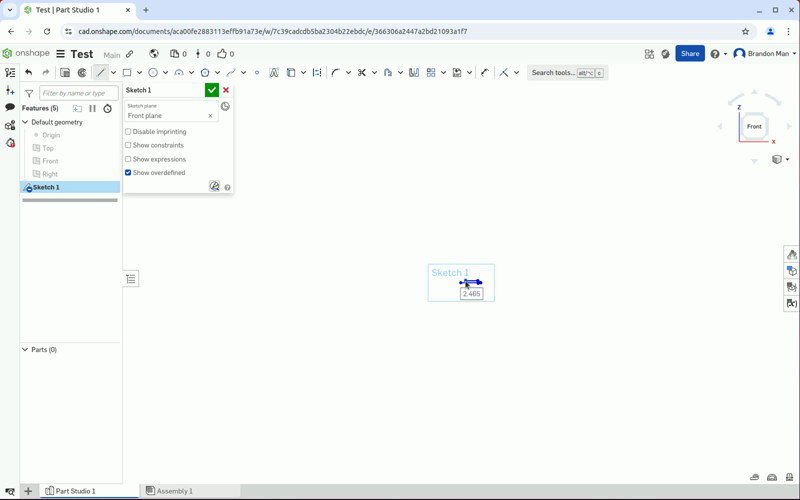
key(a)
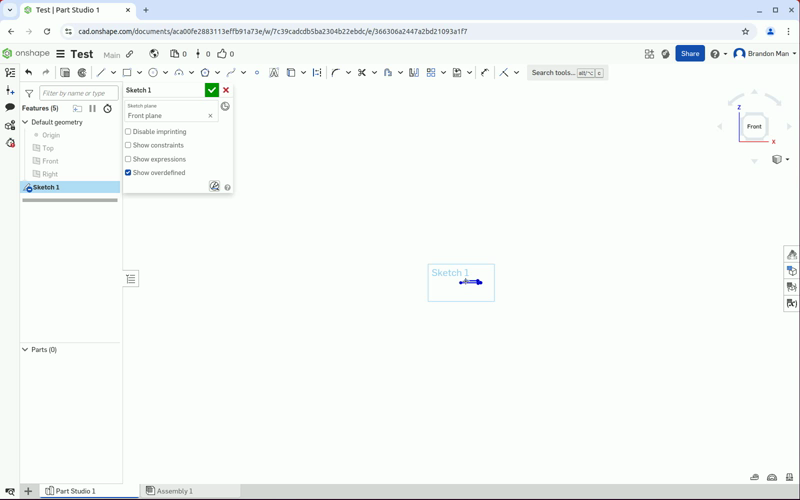
mouse_move(465, 280)
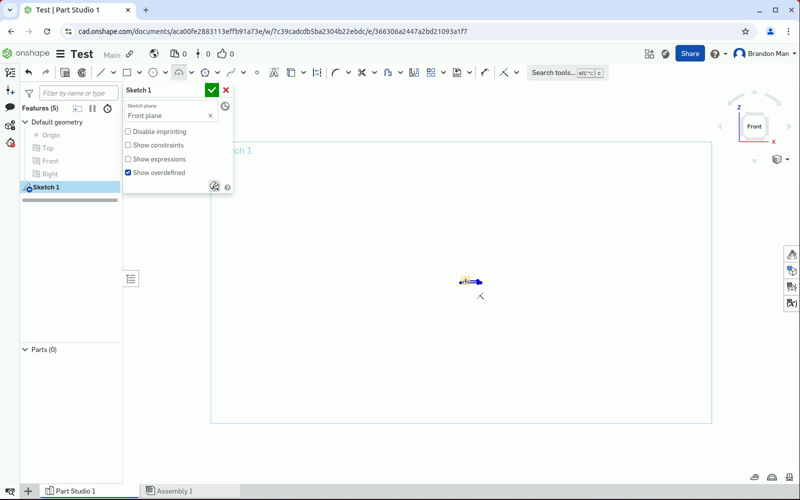
click(465, 280)
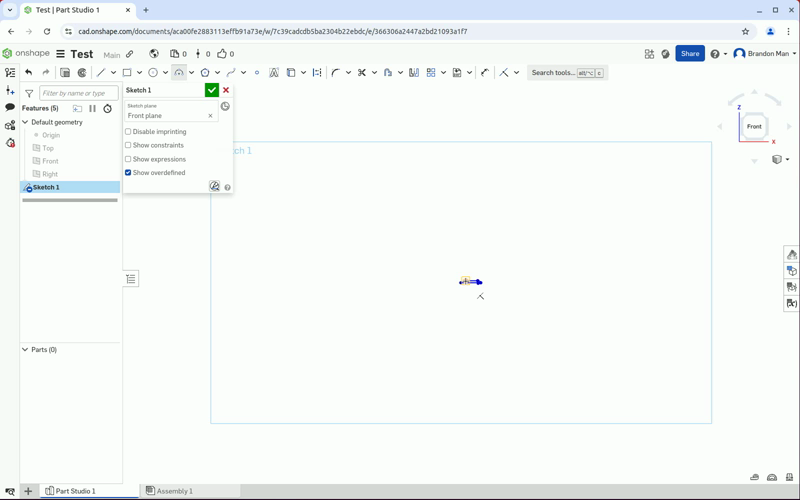
key_down(shift)
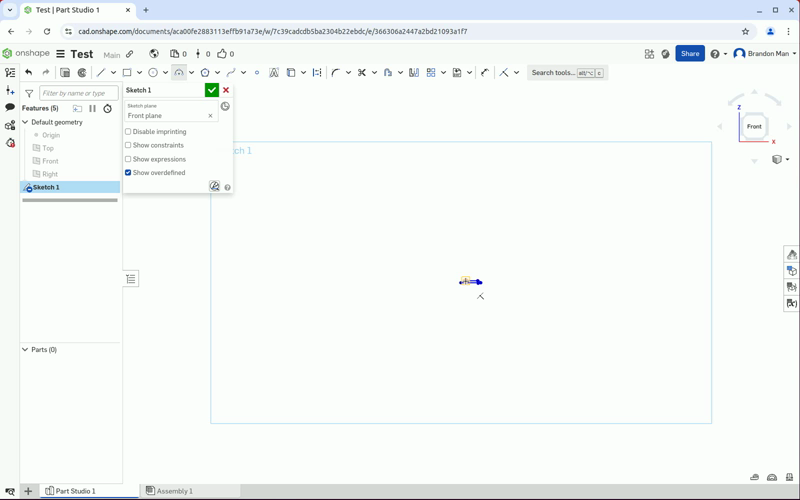
mouse_move(463, 277)
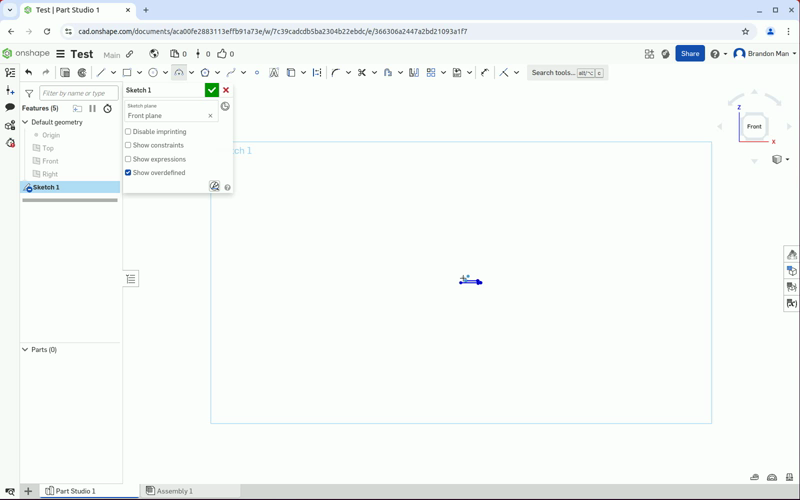
scroll(6)
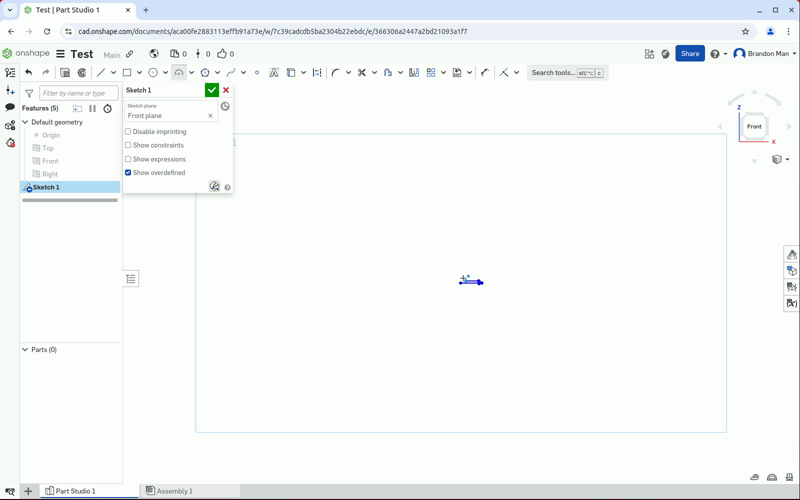
scroll(6)
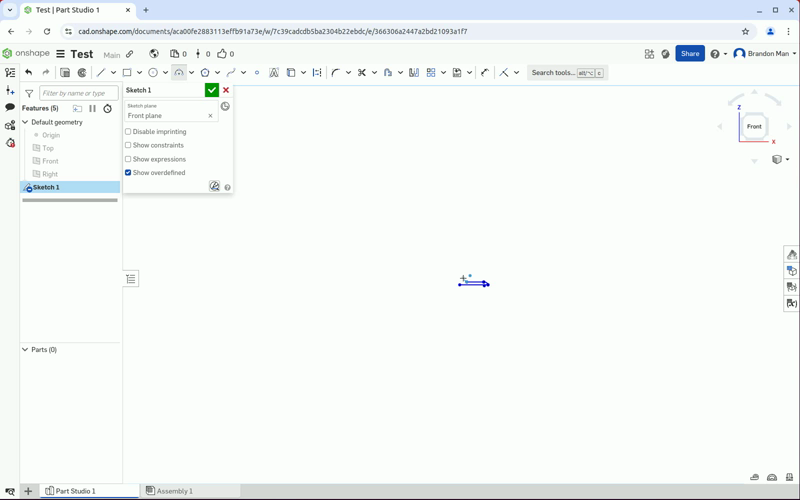
scroll(6)
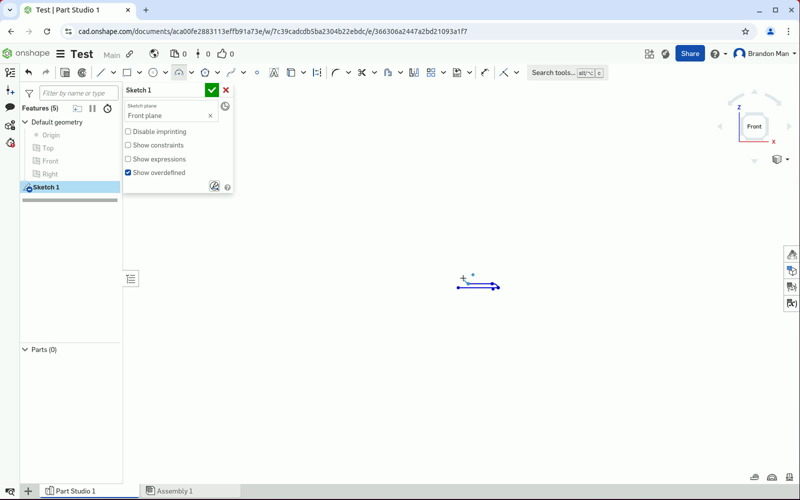
scroll(6)
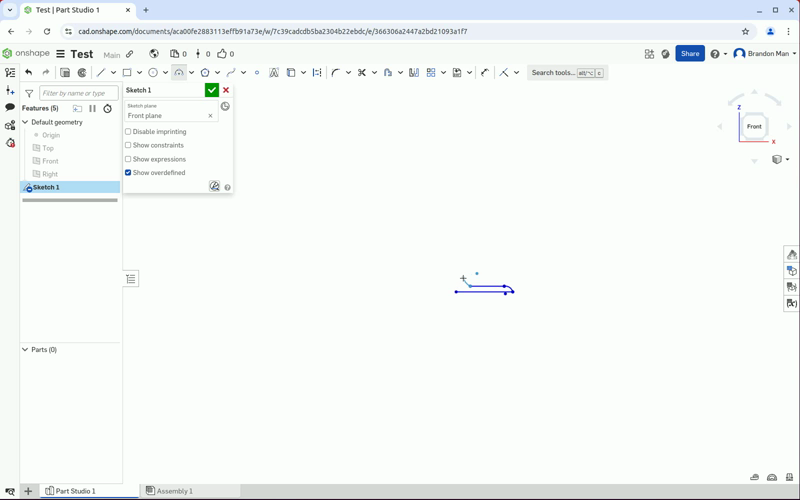
scroll(6)
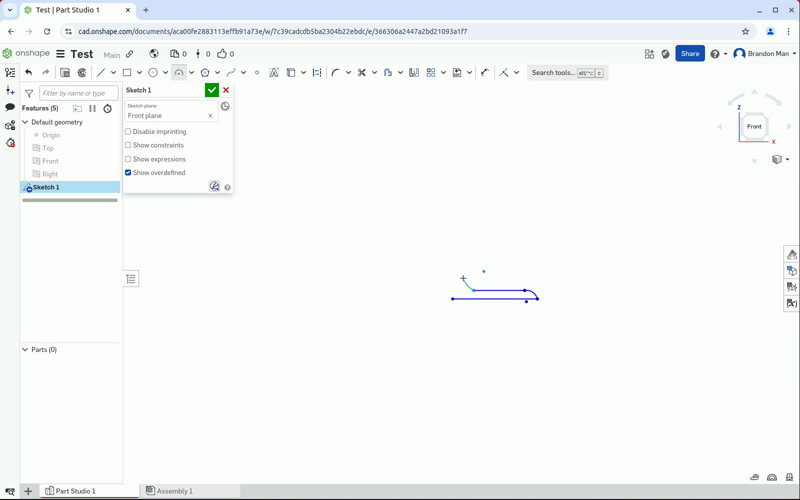
scroll(6)
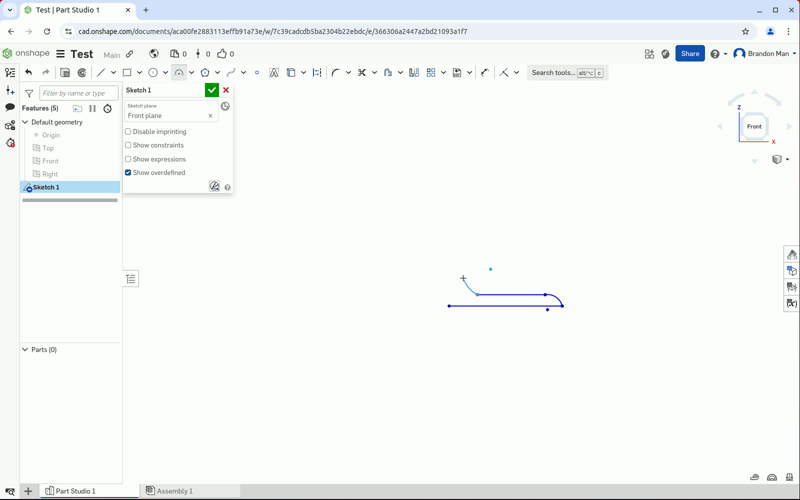
scroll(6)
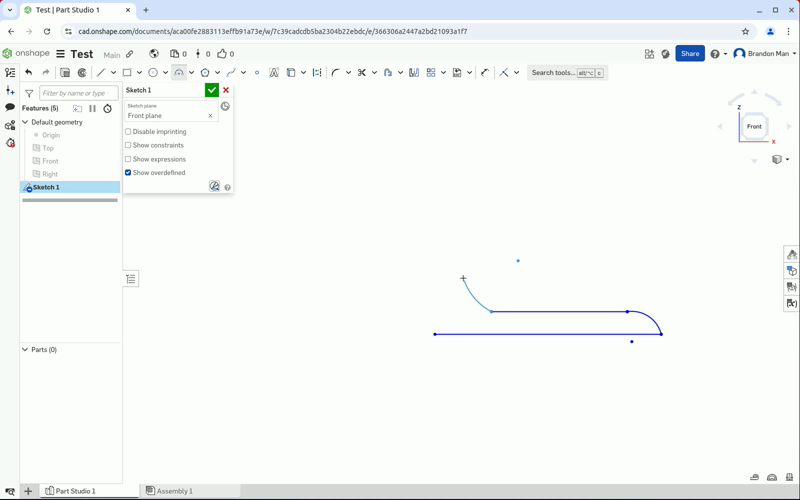
click(463, 277)
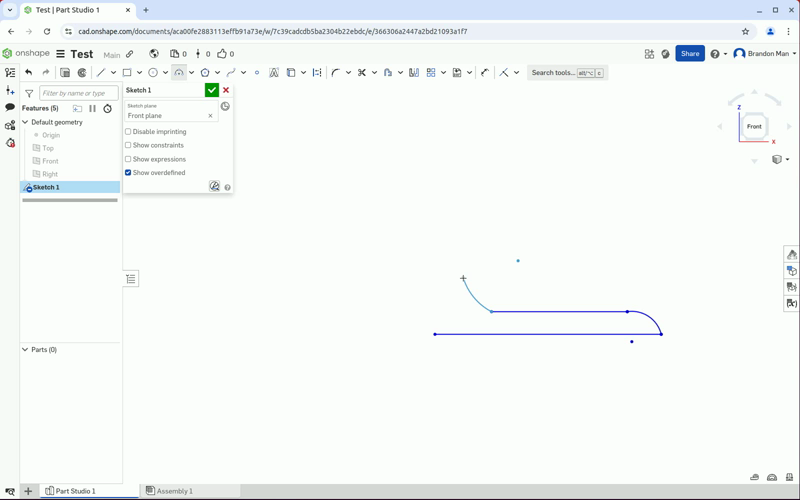
scroll(-6)
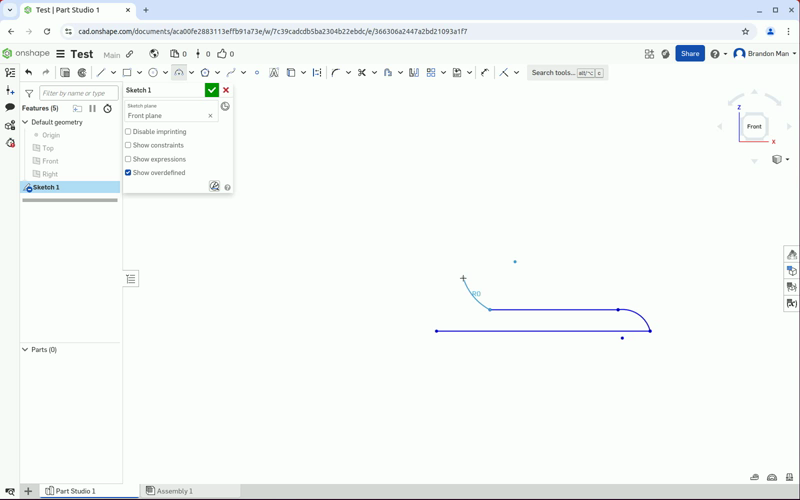
scroll(-6)
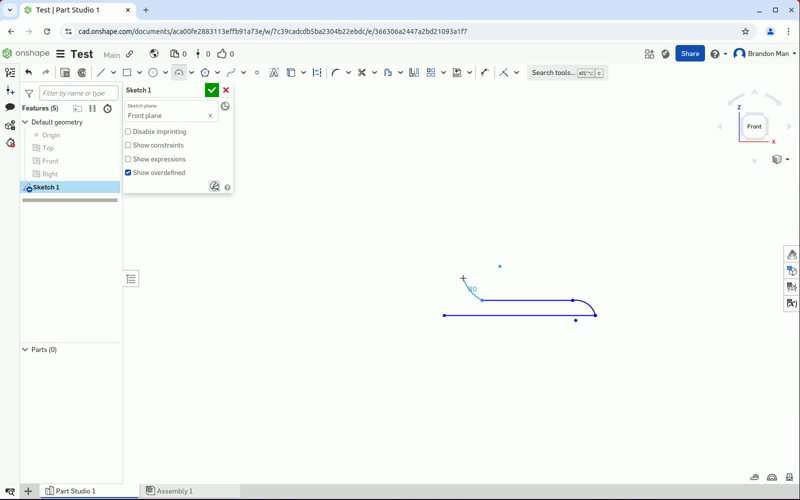
scroll(-6)
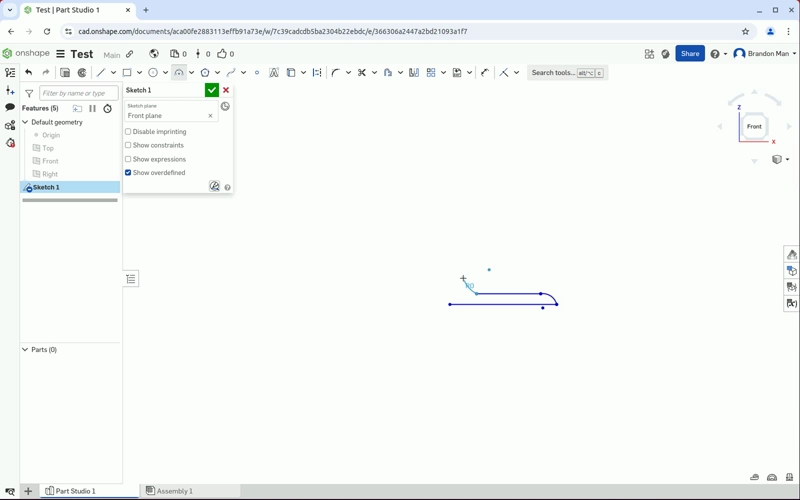
scroll(-6)
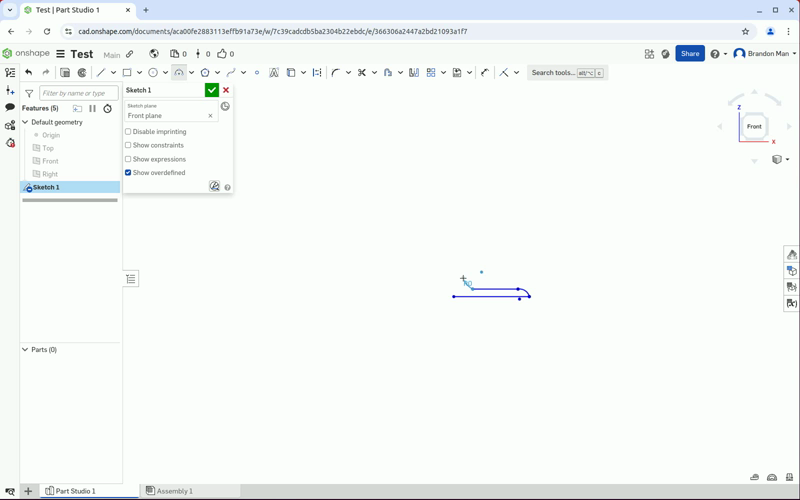
scroll(-6)
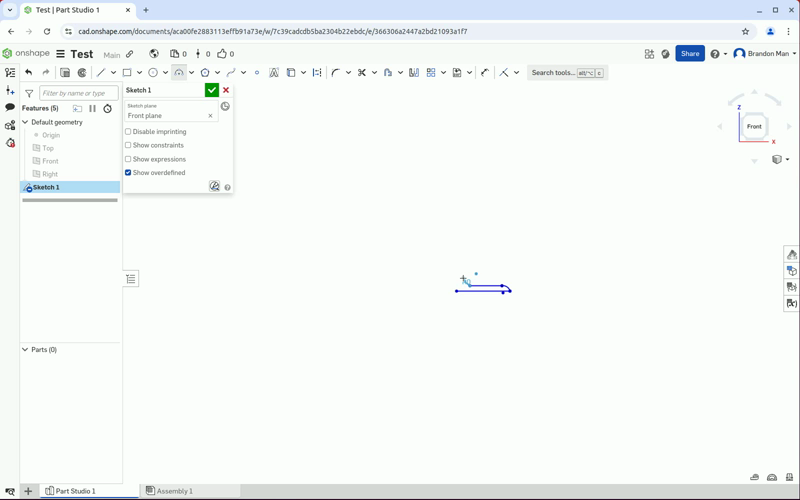
scroll(-6)
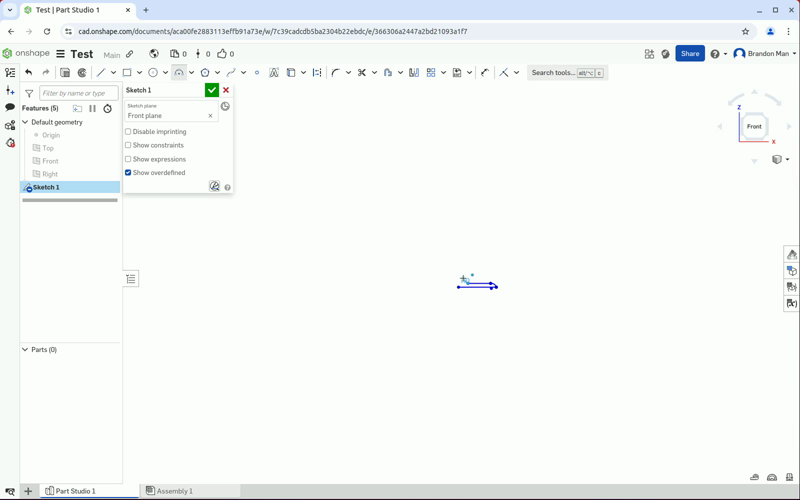
scroll(-6)
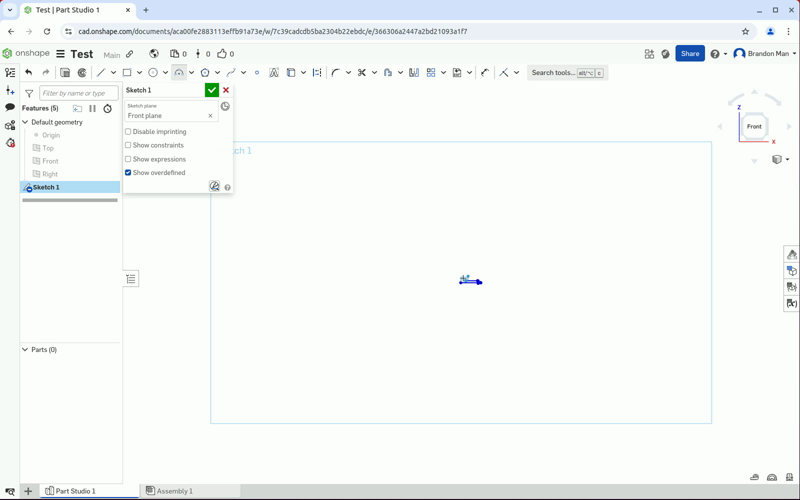
mouse_move(464, 279)
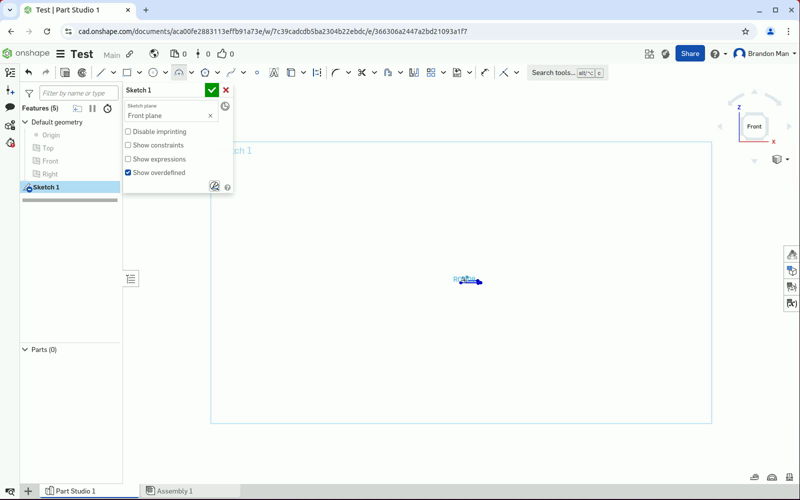
scroll(6)
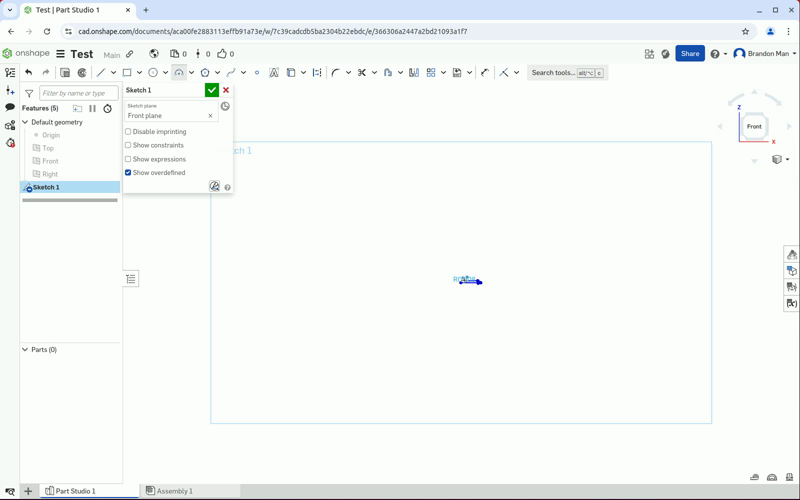
scroll(6)
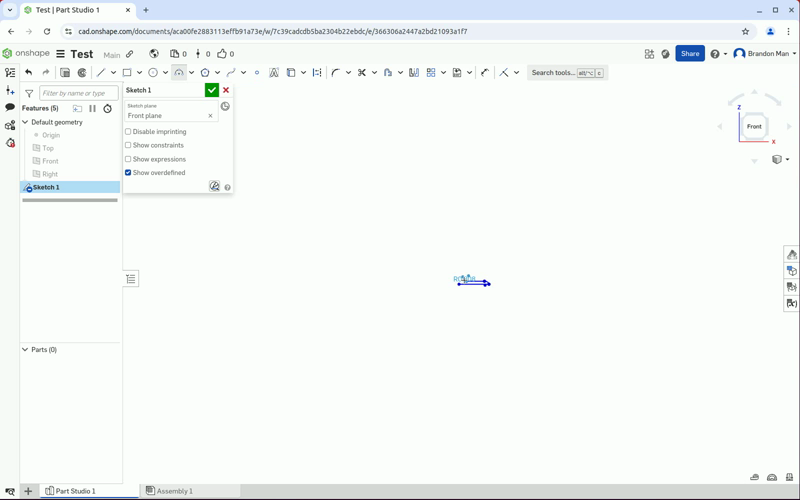
scroll(6)
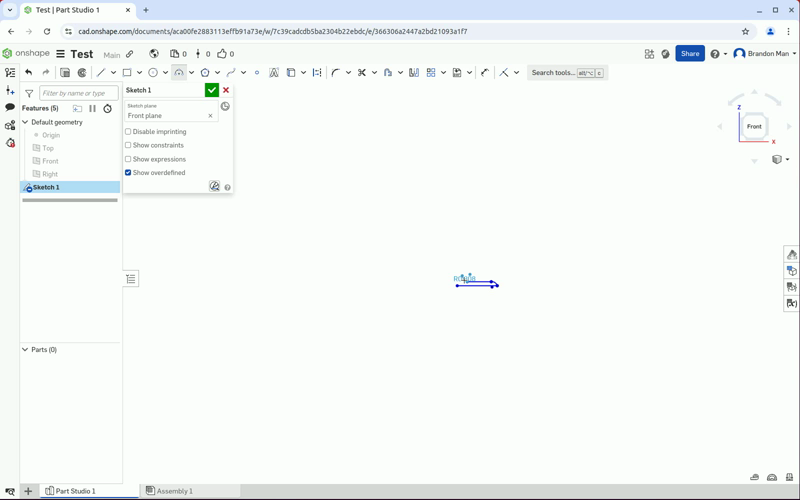
scroll(6)
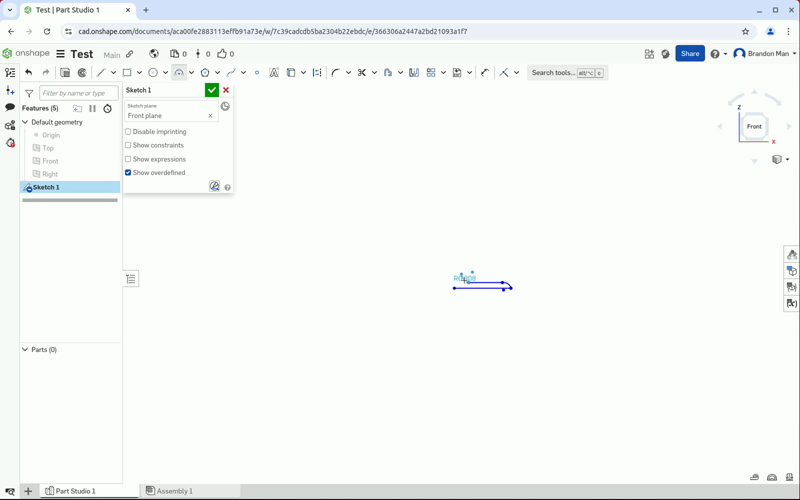
scroll(6)
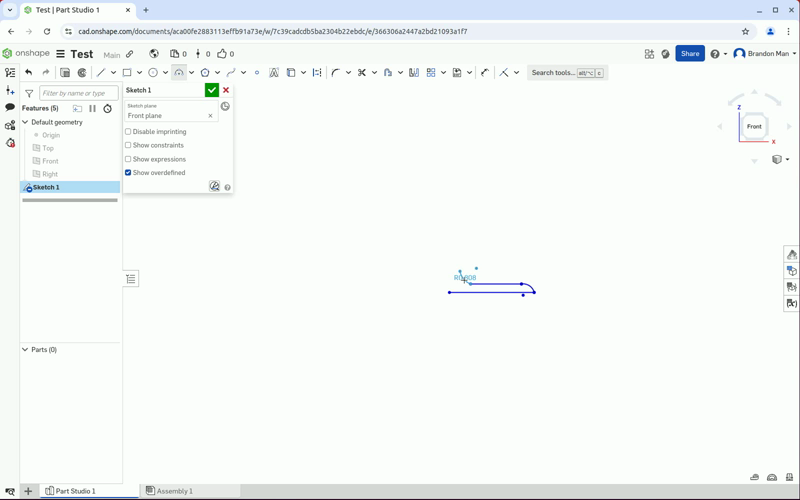
scroll(6)
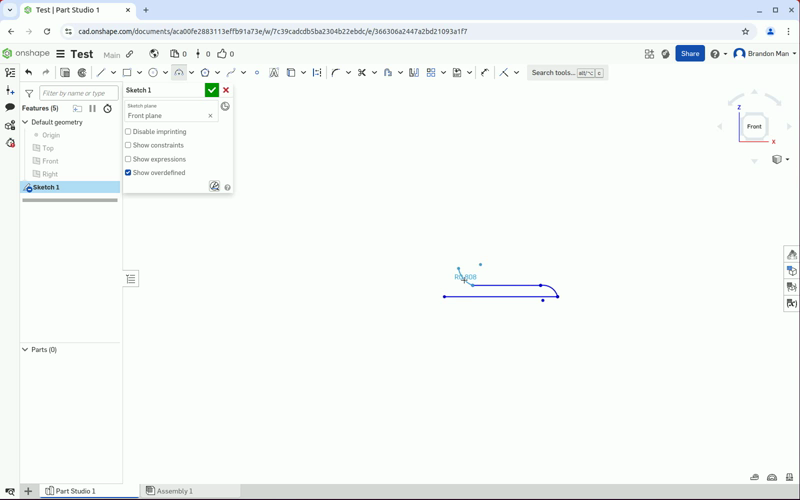
scroll(6)
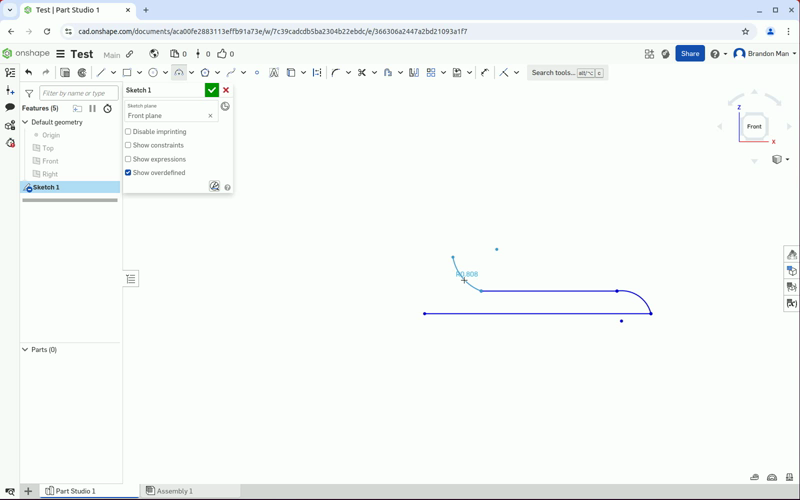
click(464, 279)
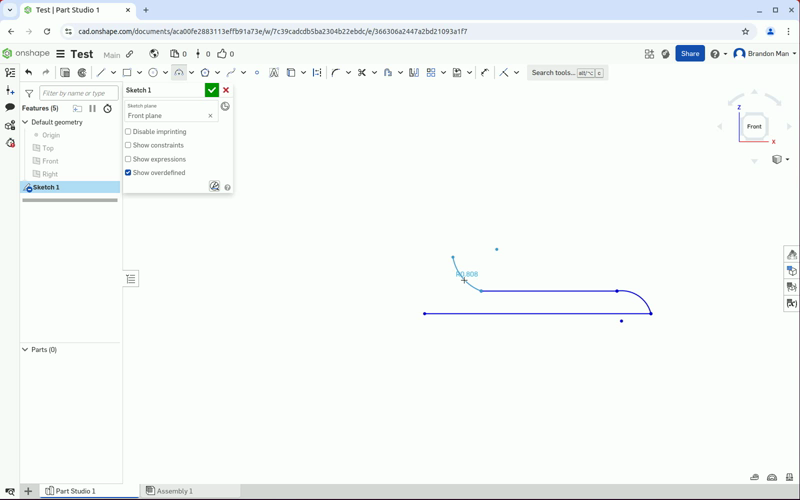
scroll(-6)
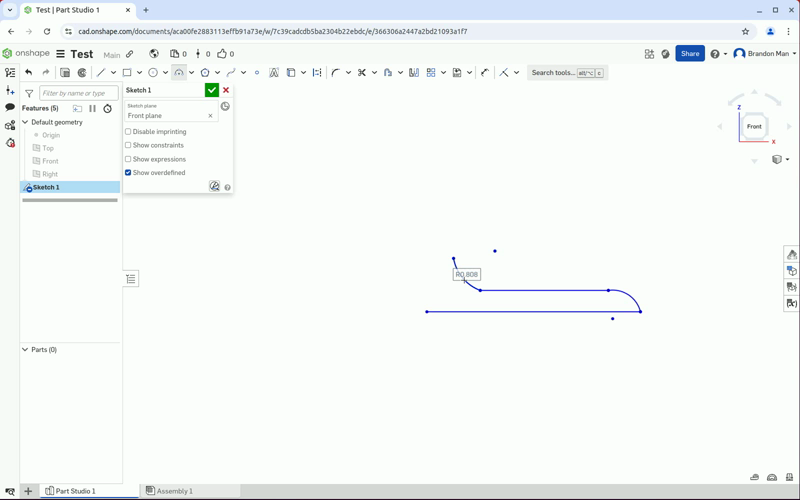
scroll(-6)
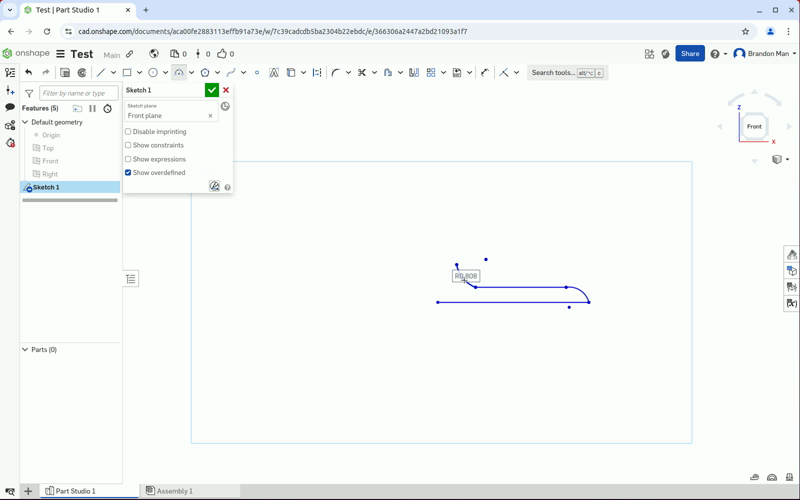
scroll(-6)
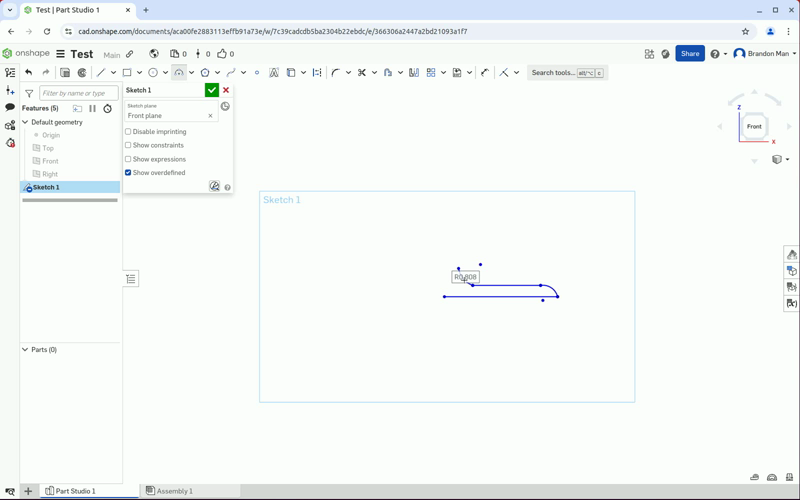
scroll(-6)
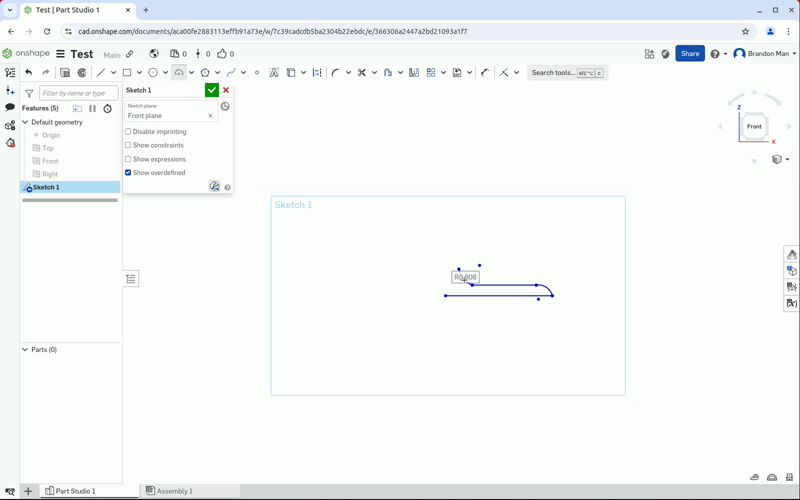
scroll(-6)
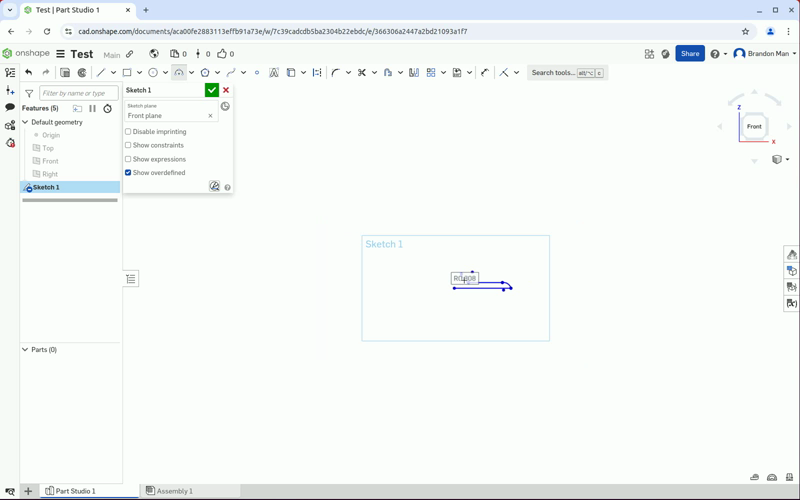
scroll(-6)
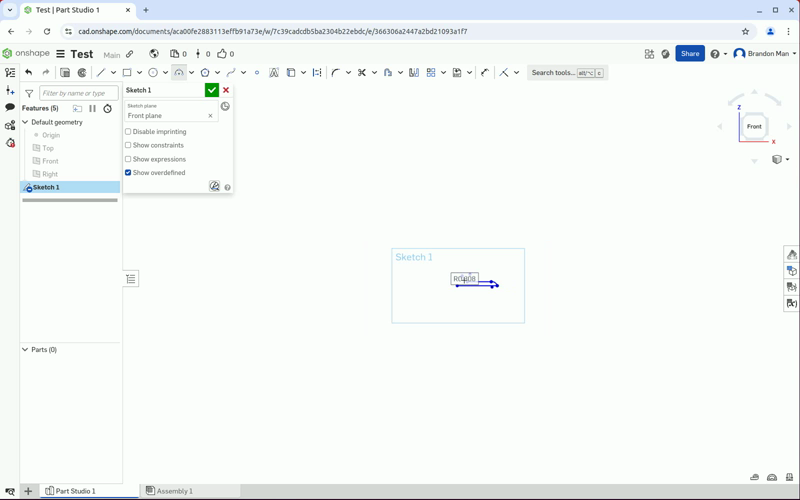
scroll(-6)
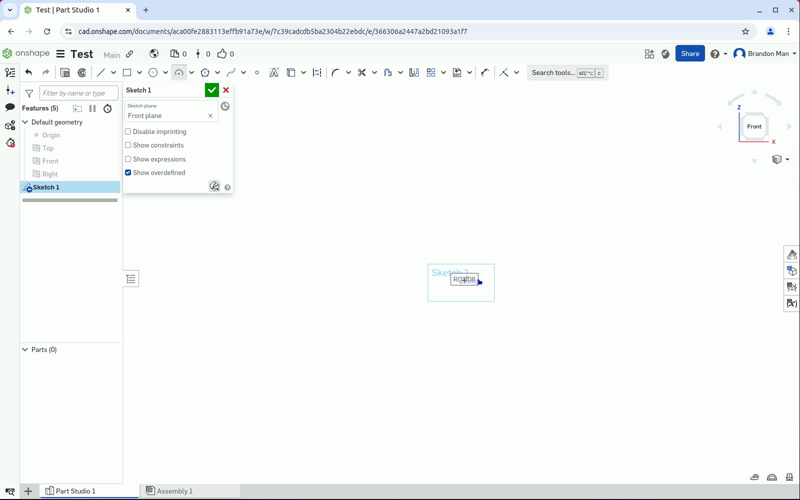
key_up(shift)
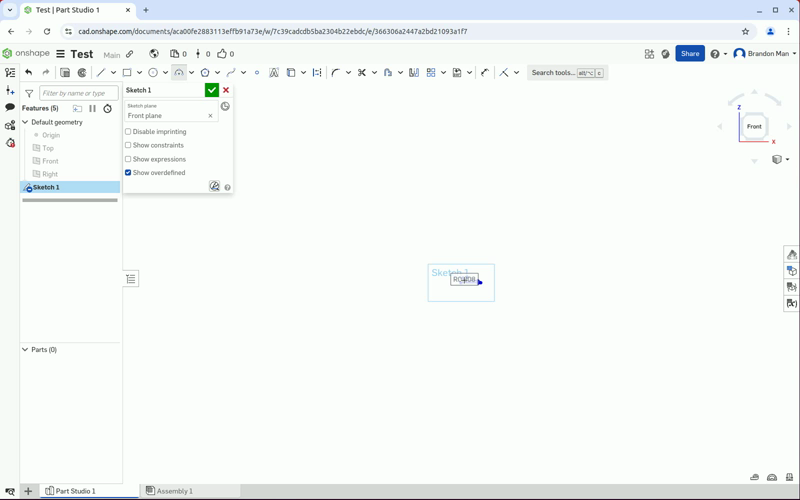
key(esc)
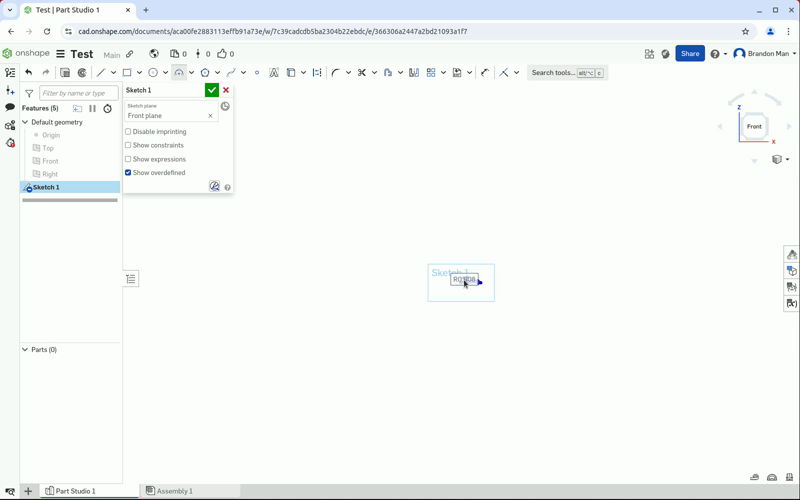
key(l)
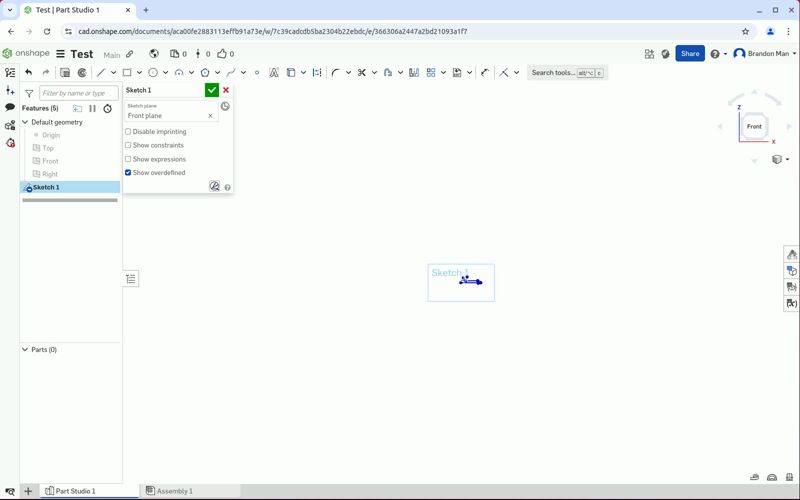
mouse_move(463, 277)
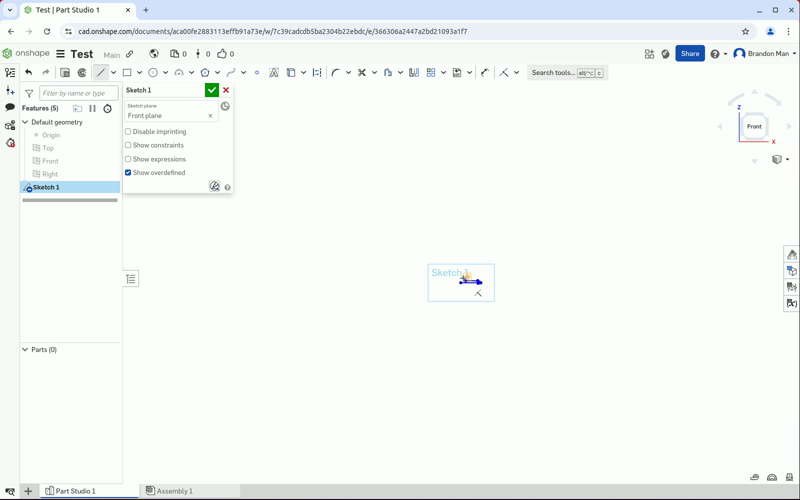
scroll(6)
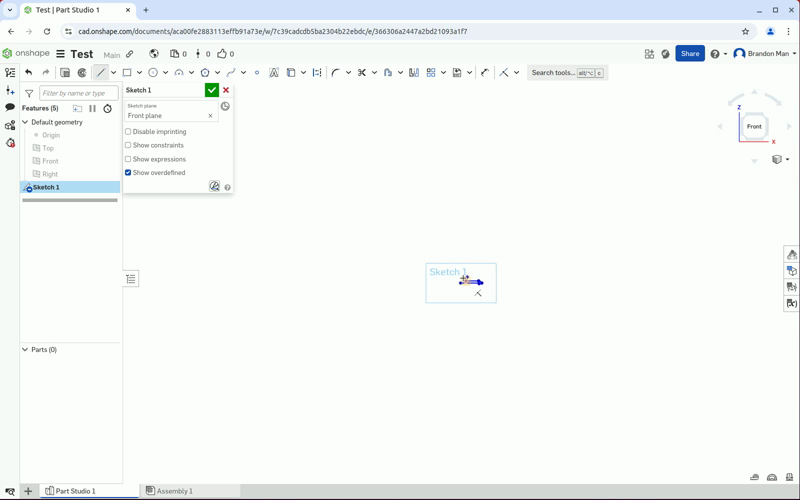
scroll(6)
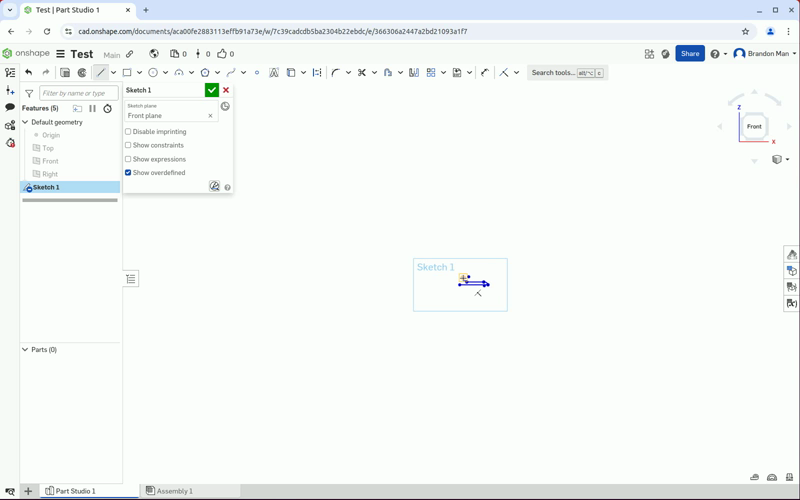
scroll(6)
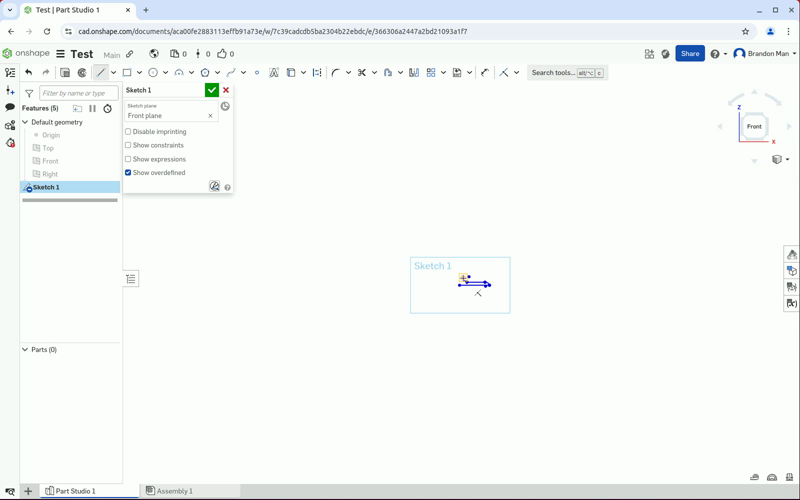
scroll(6)
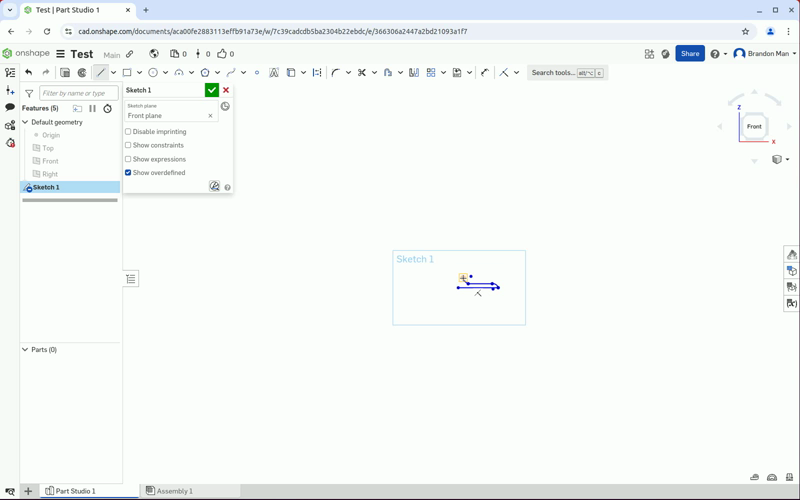
scroll(6)
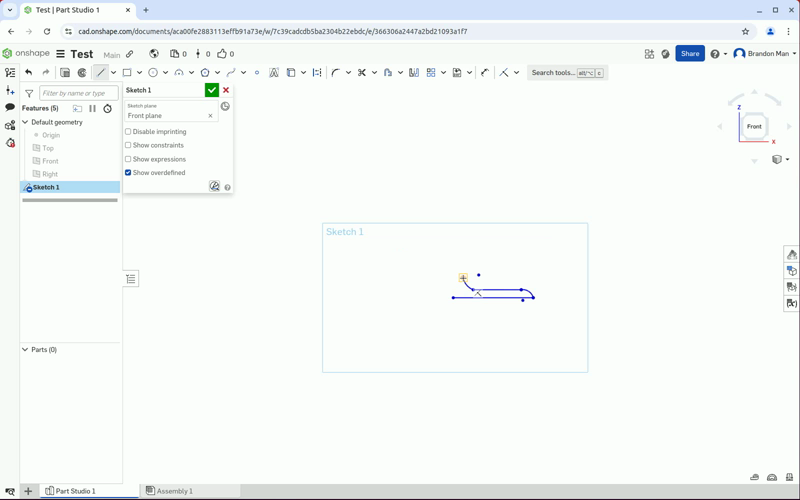
scroll(6)
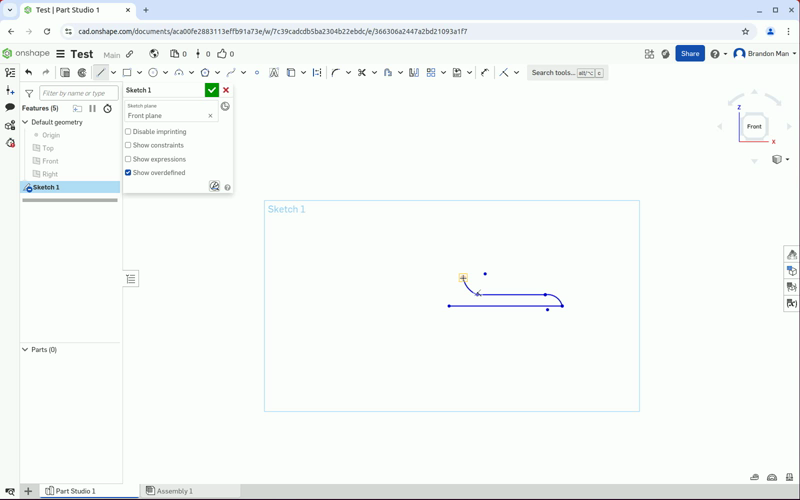
scroll(6)
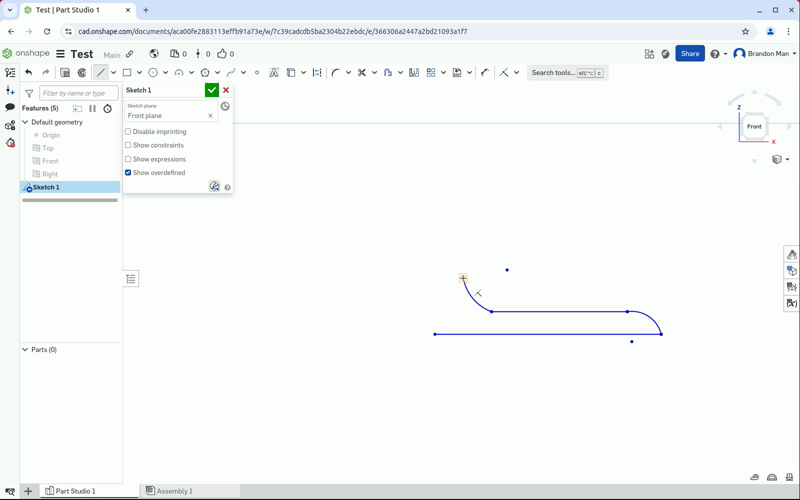
click(463, 277)
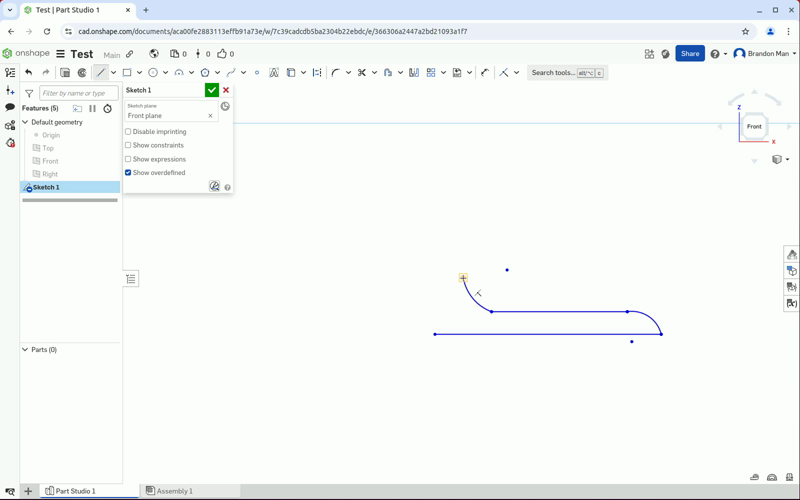
scroll(-6)
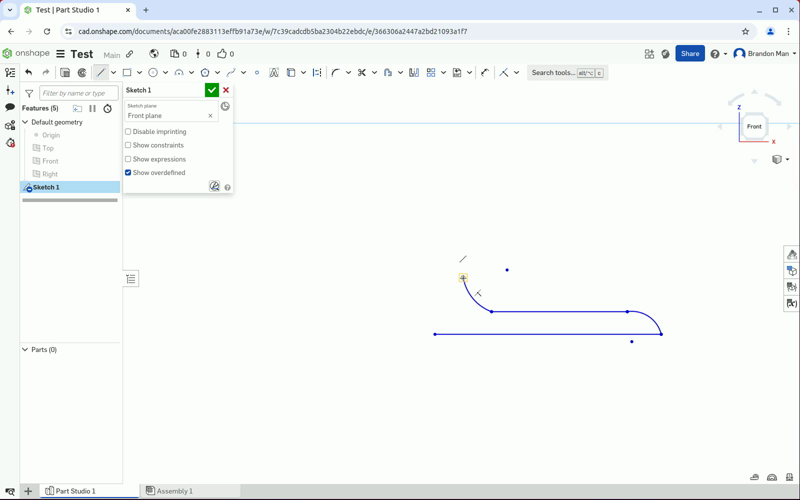
scroll(-6)
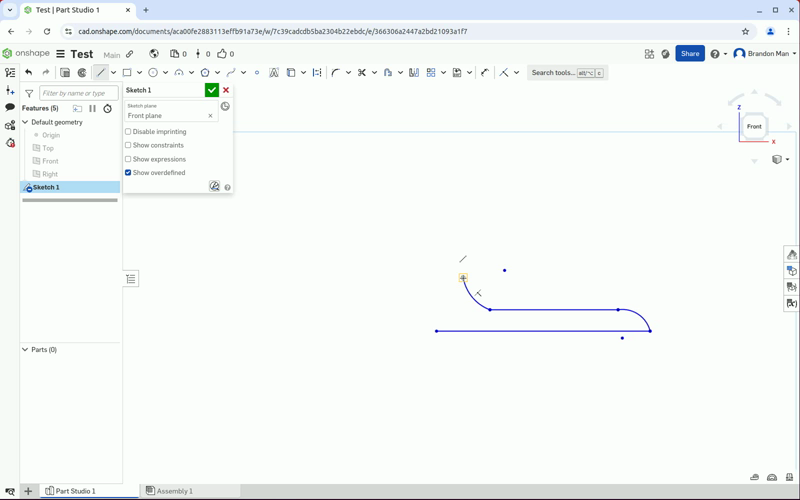
scroll(-6)
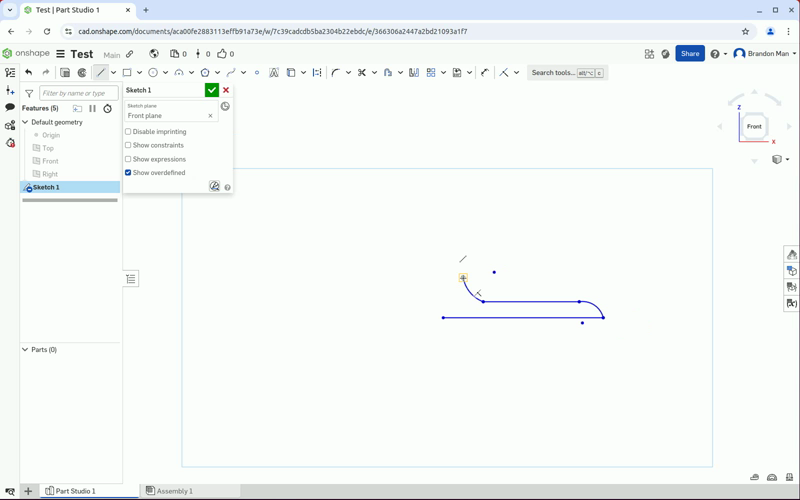
scroll(-6)
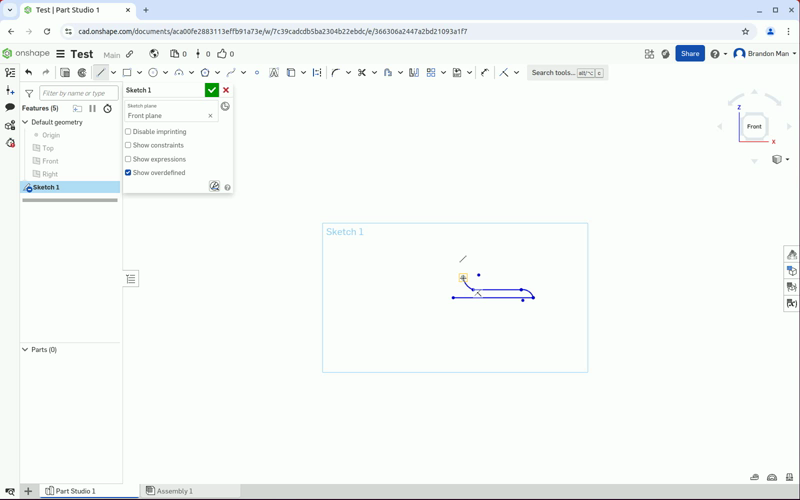
scroll(-6)
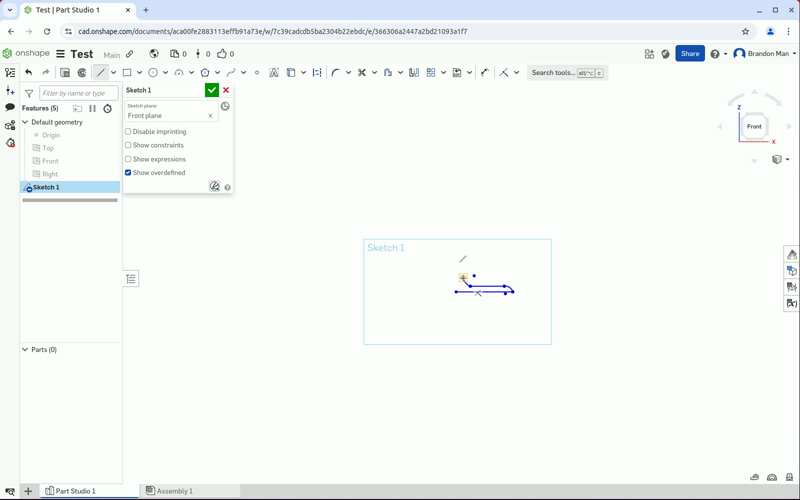
scroll(-6)
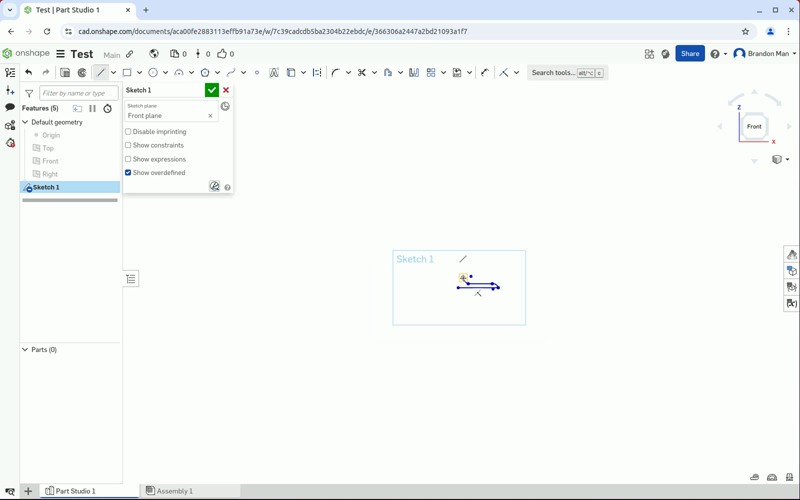
scroll(-6)
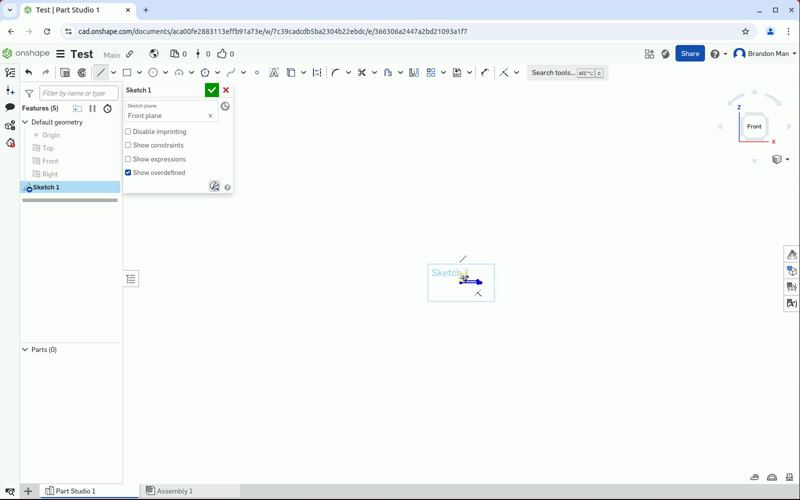
key_down(shift)
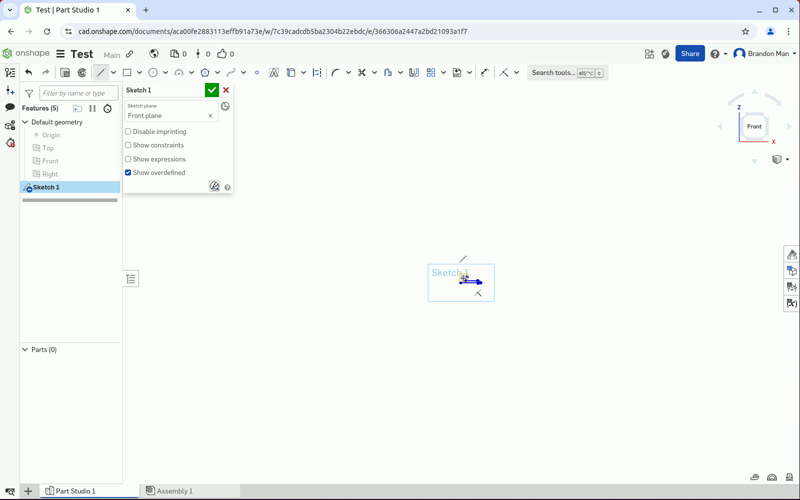
mouse_move(493, 277)
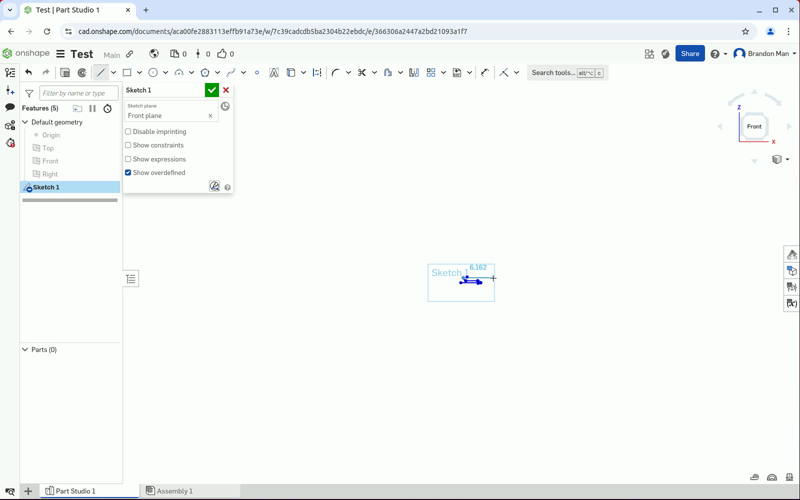
mouse_move(463, 265)
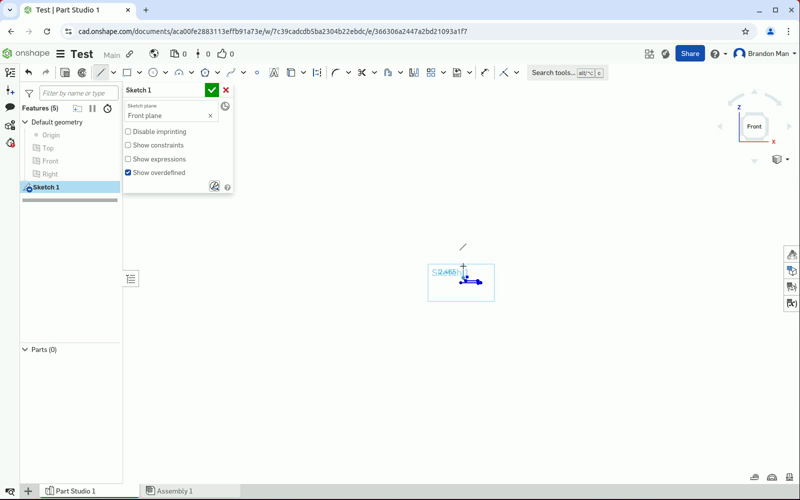
click(463, 265)
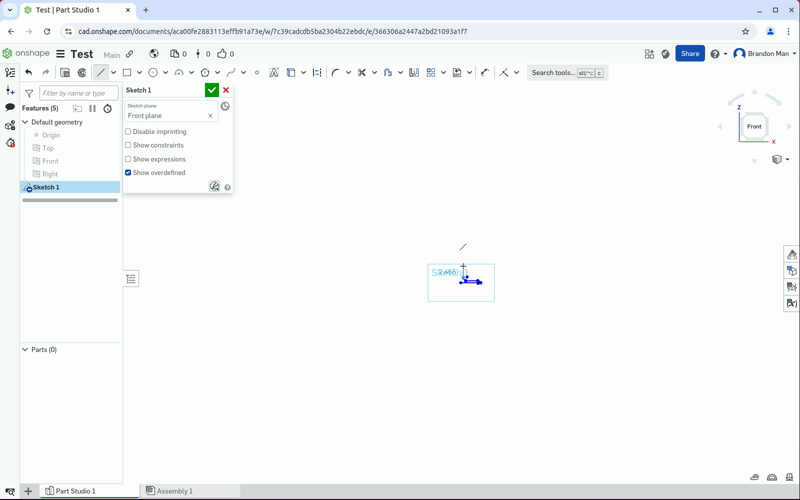
key_up(shift)
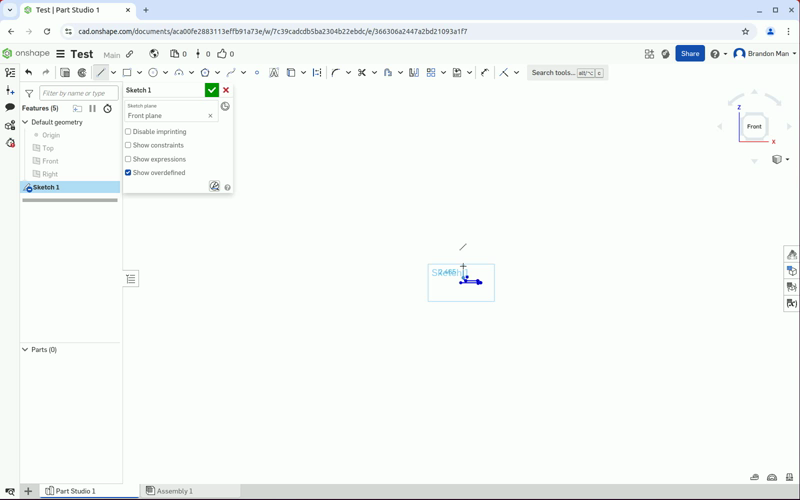
key(esc)
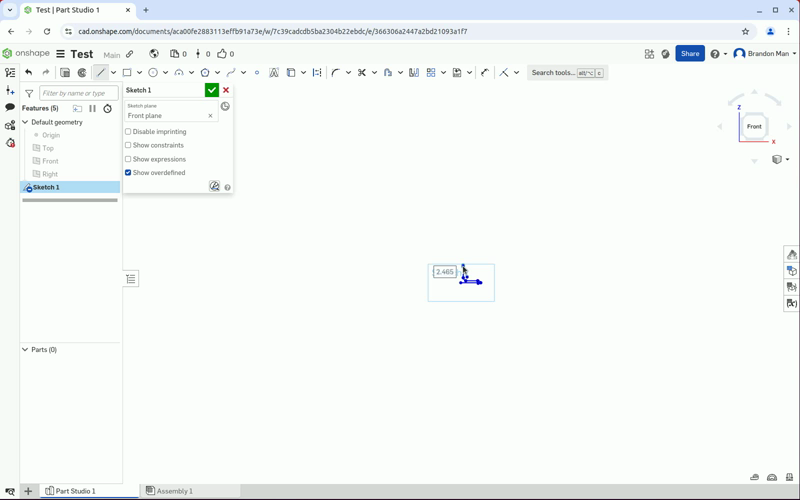
key(a)
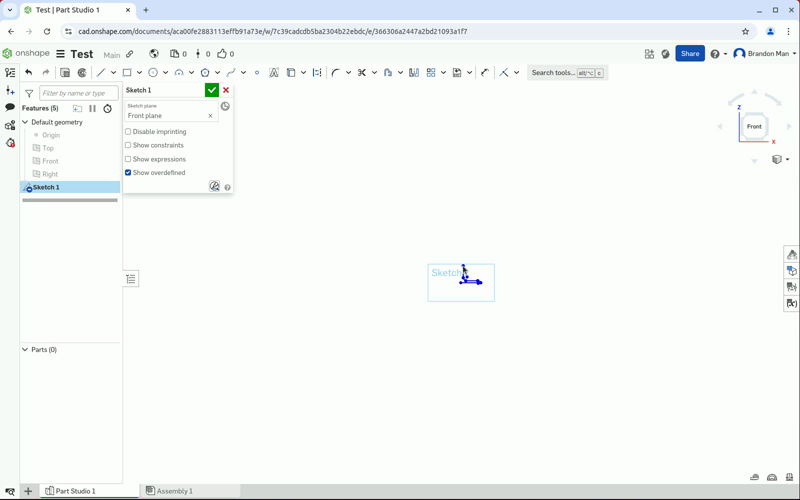
mouse_move(463, 265)
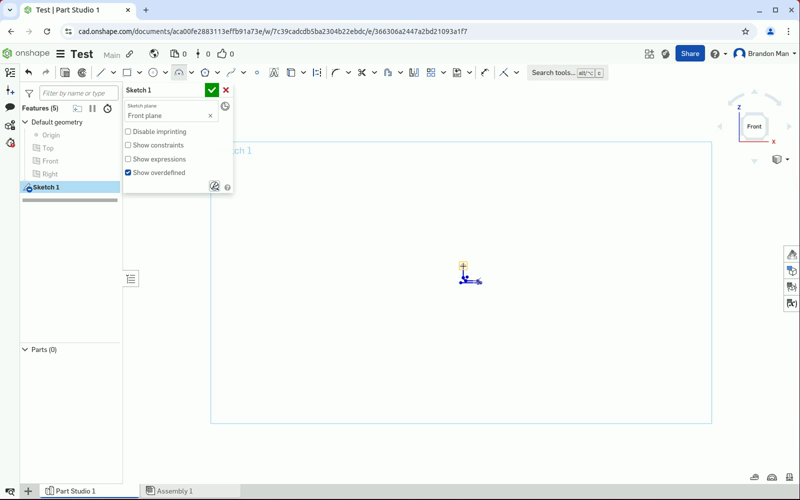
click(463, 265)
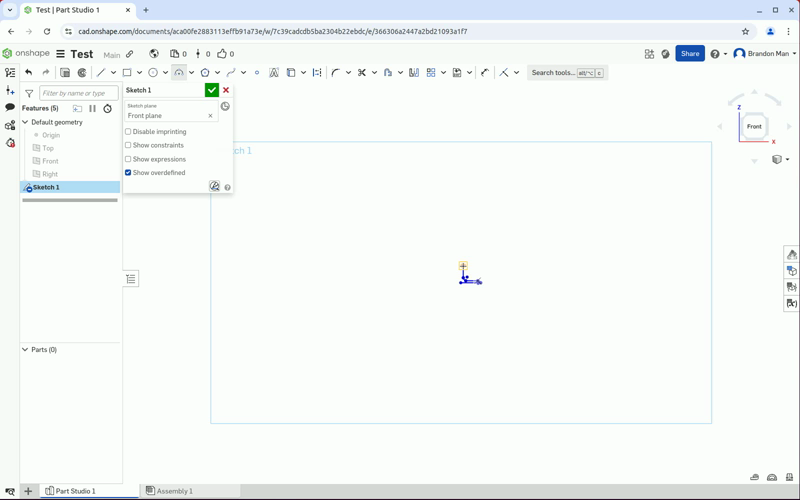
key_down(shift)
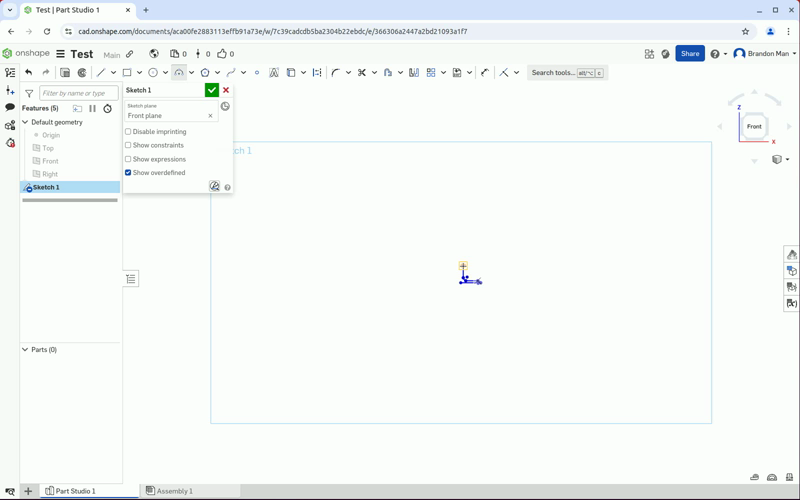
mouse_move(460, 263)
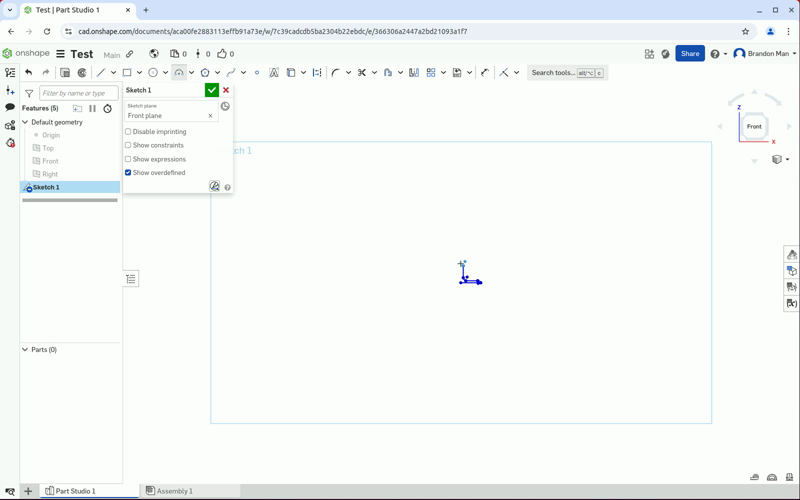
scroll(6)
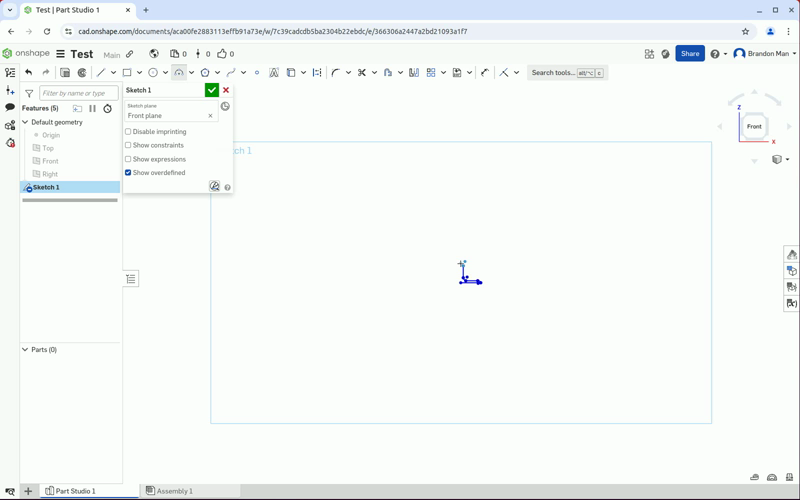
scroll(6)
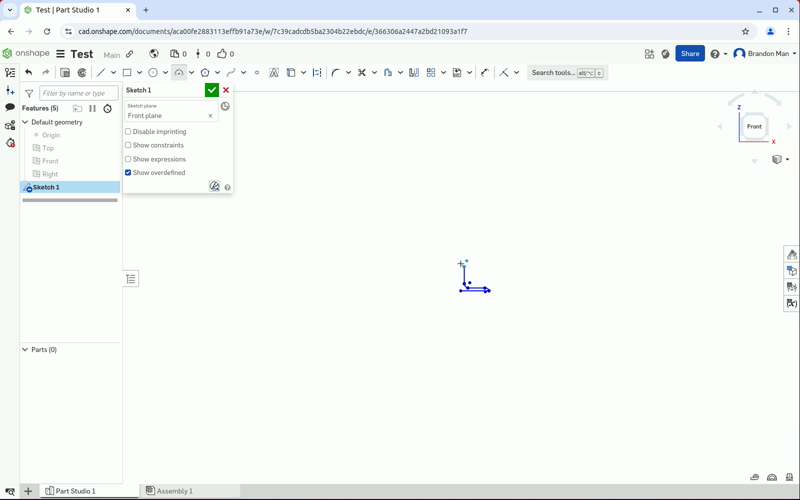
scroll(6)
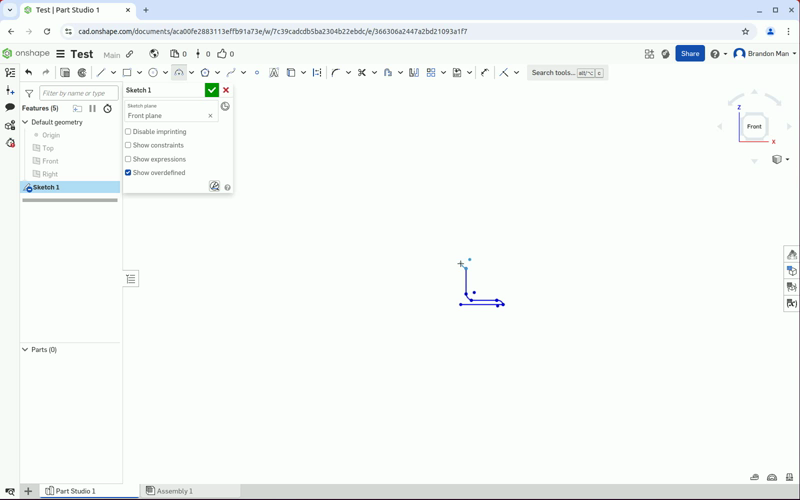
scroll(6)
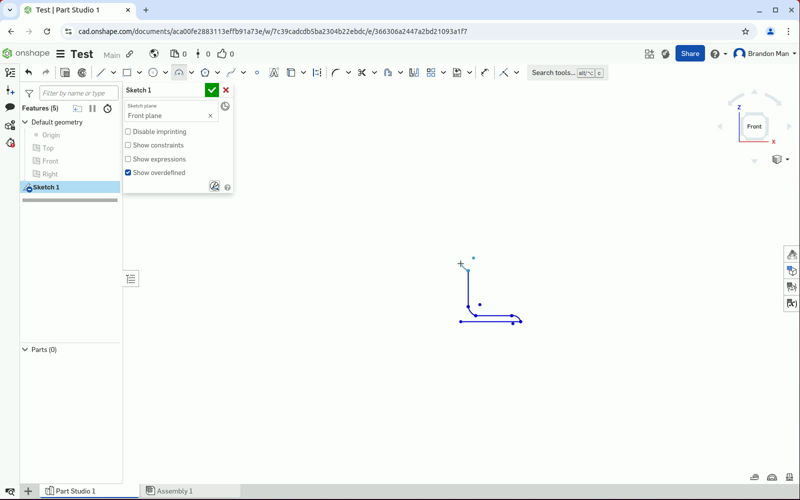
scroll(6)
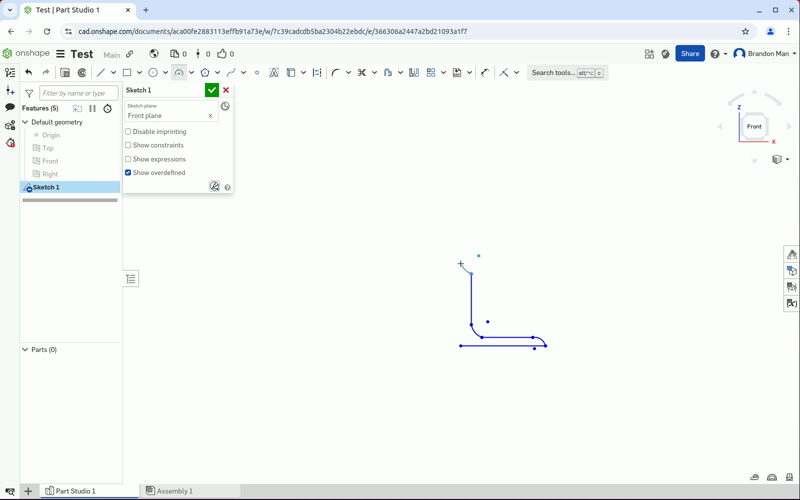
scroll(6)
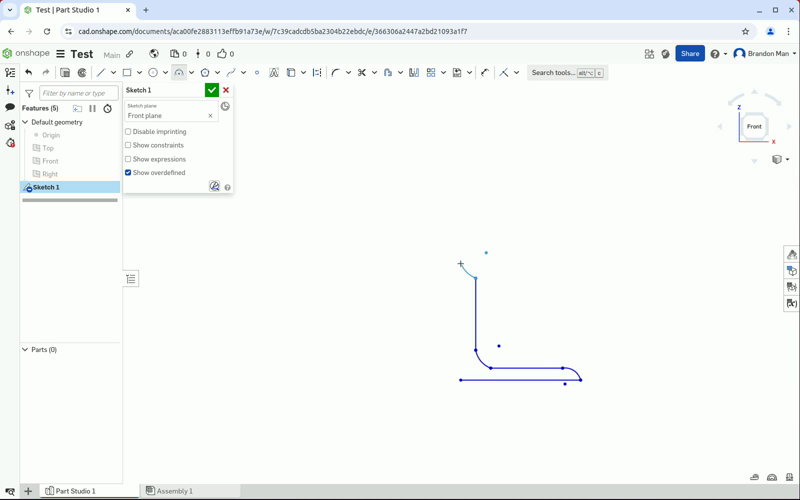
scroll(6)
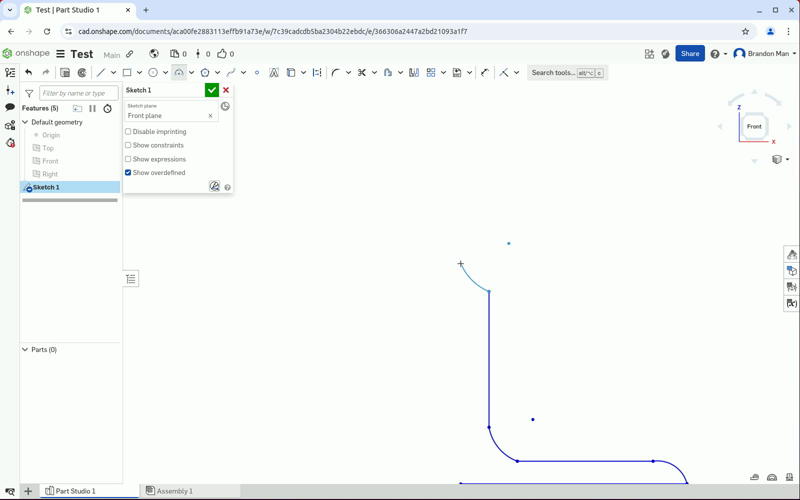
click(460, 263)
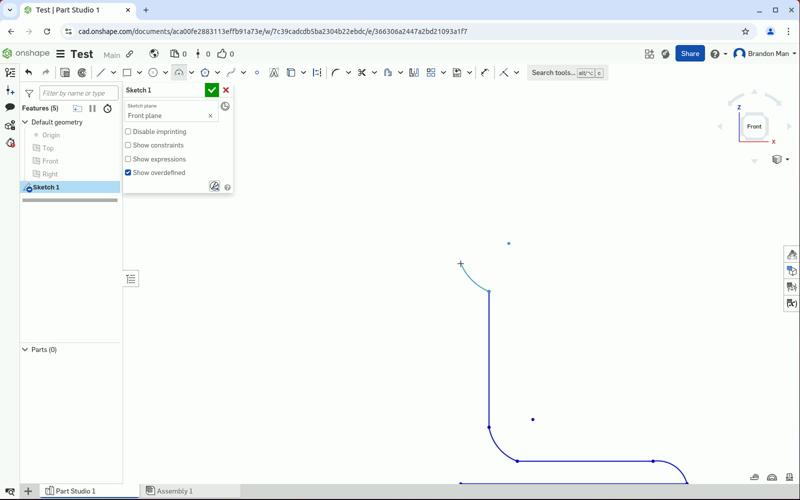
scroll(-6)
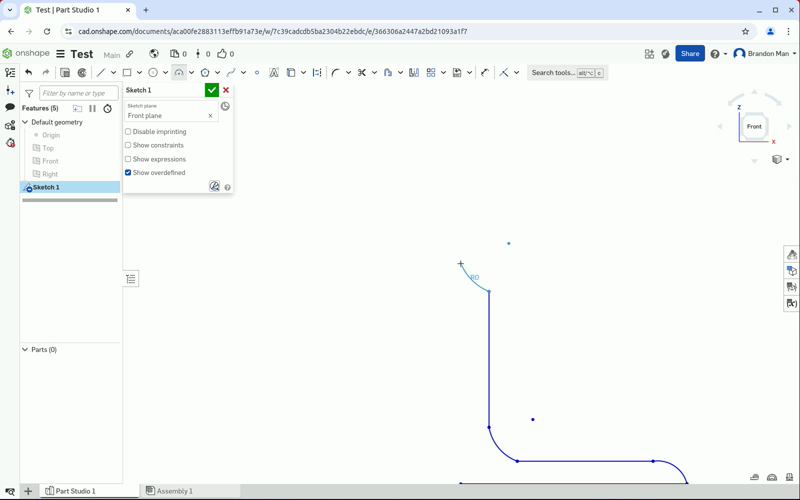
scroll(-6)
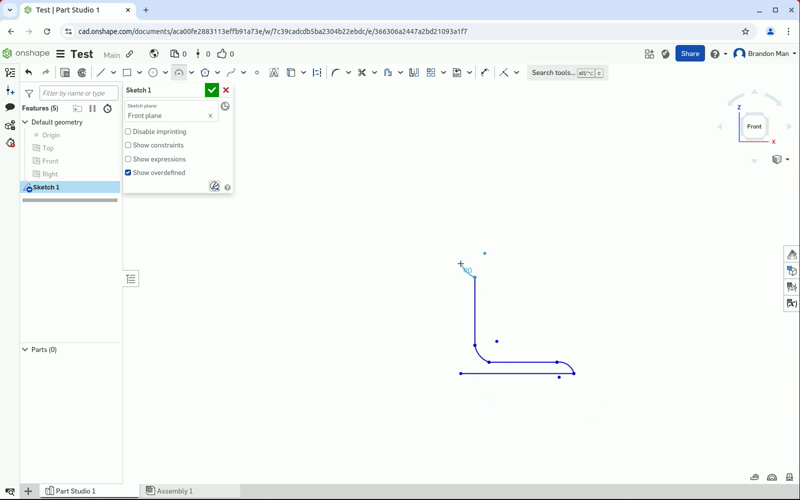
scroll(-6)
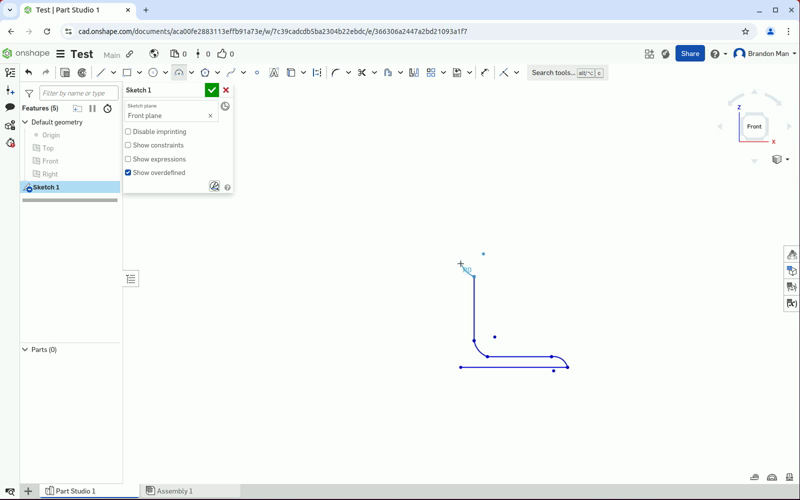
scroll(-6)
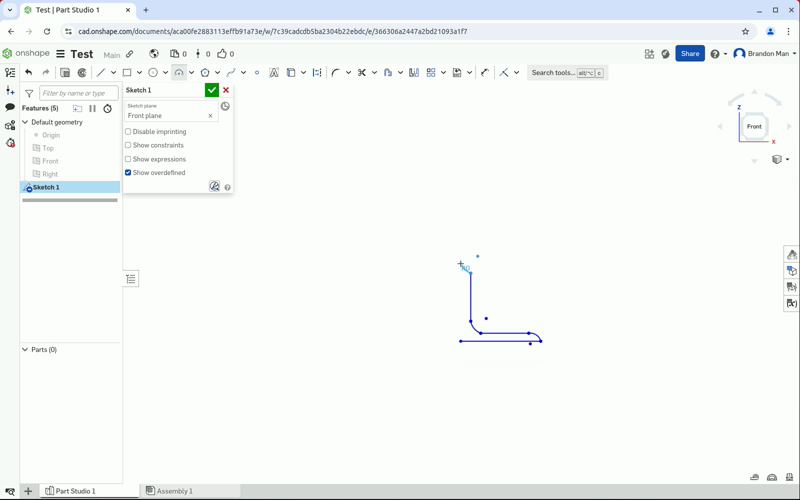
scroll(-6)
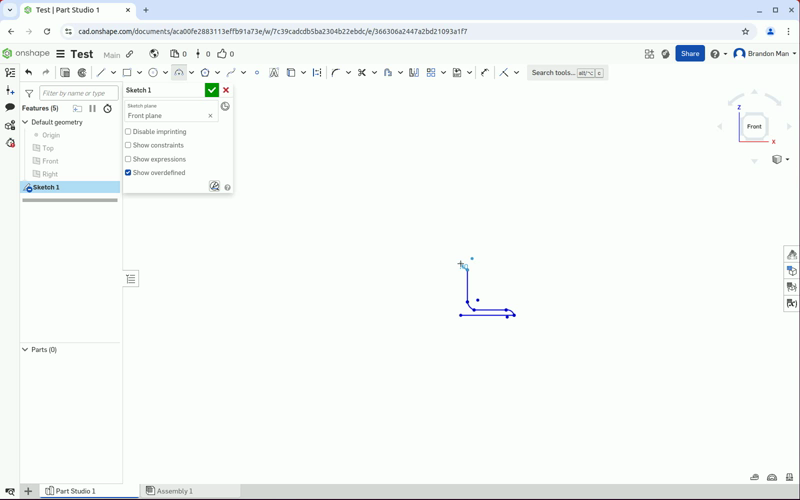
scroll(-6)
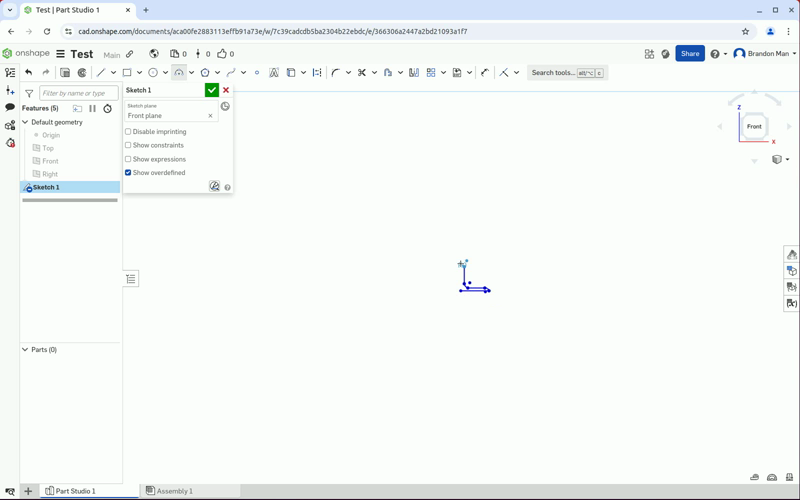
scroll(-6)
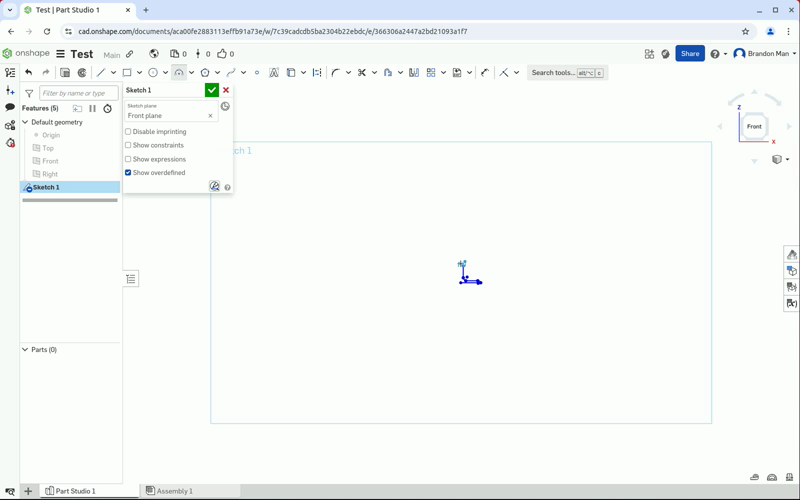
mouse_move(462, 264)
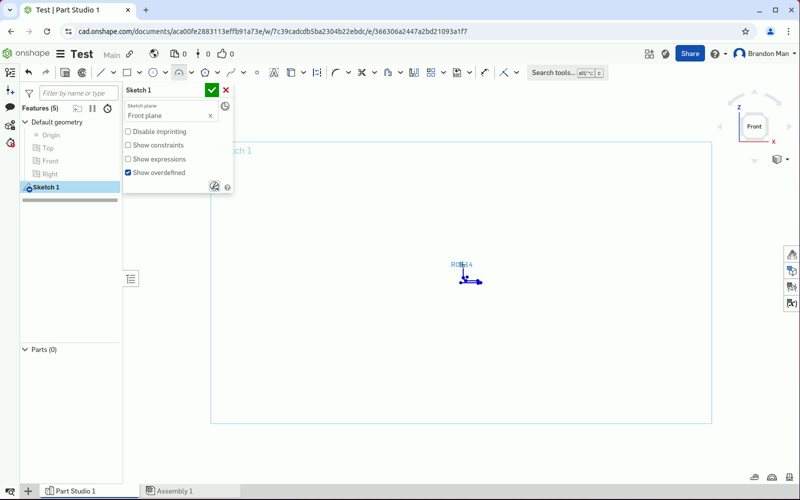
scroll(6)
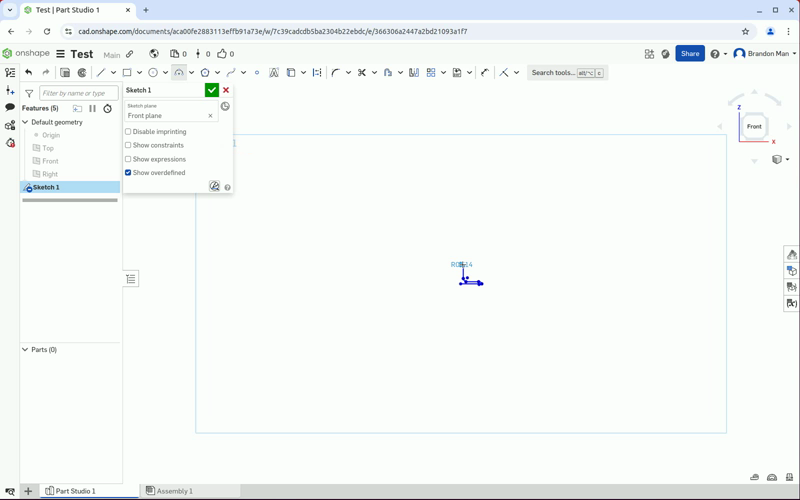
scroll(6)
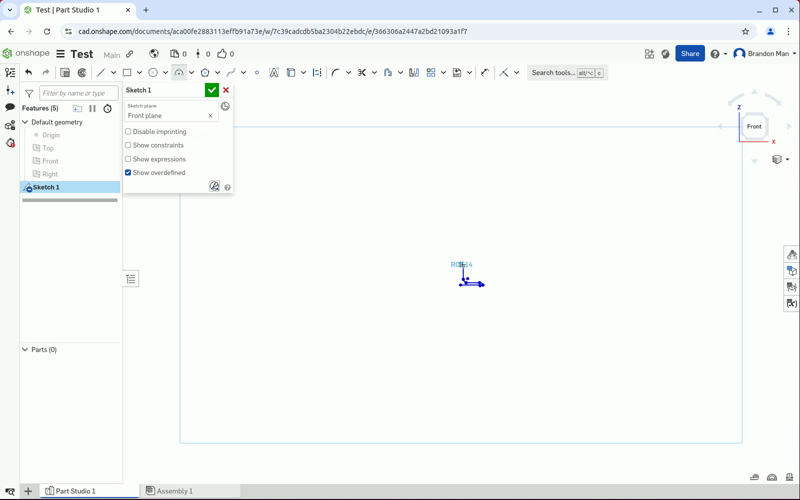
scroll(6)
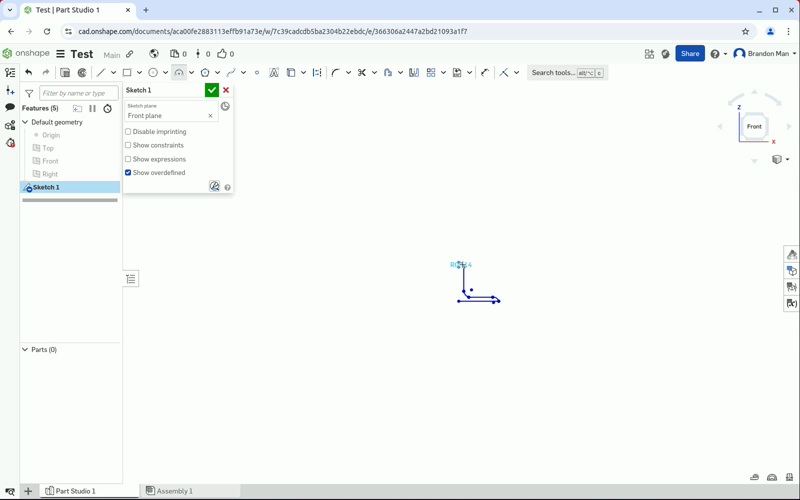
scroll(6)
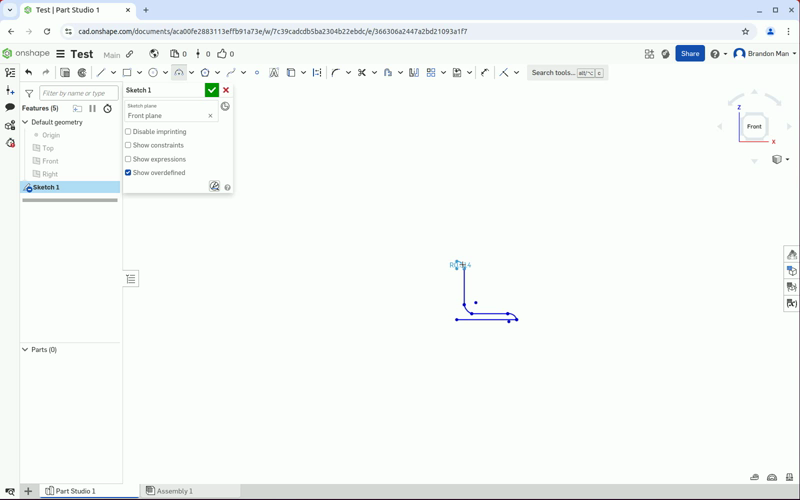
scroll(6)
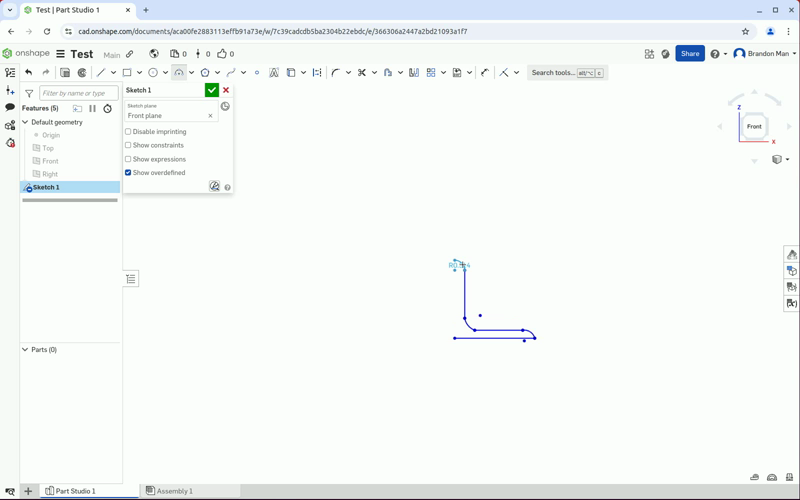
scroll(6)
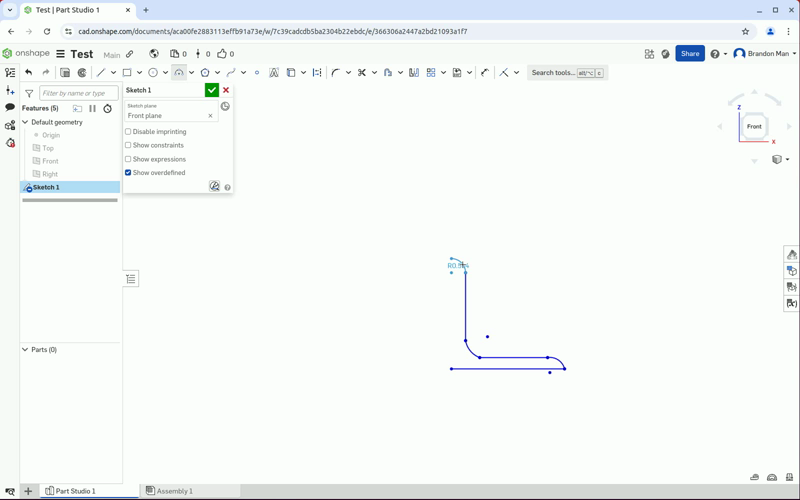
scroll(6)
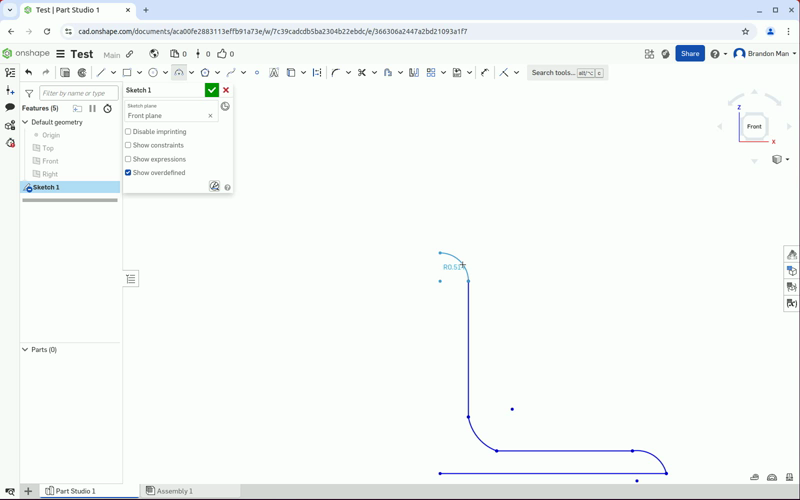
click(462, 264)
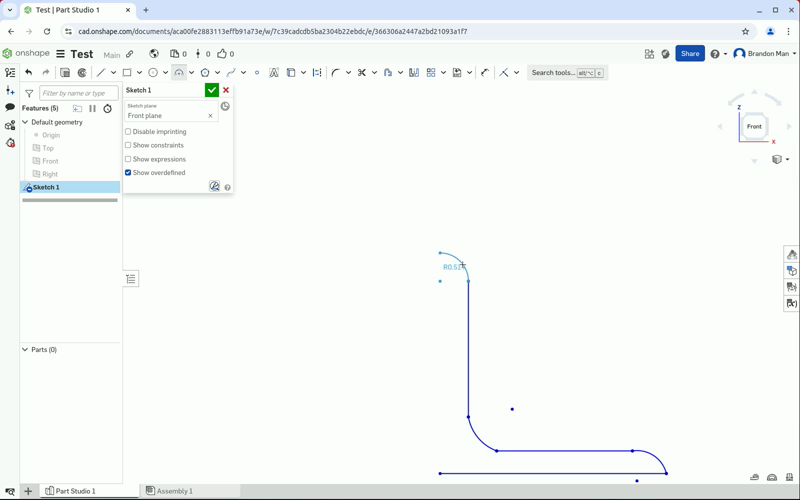
scroll(-6)
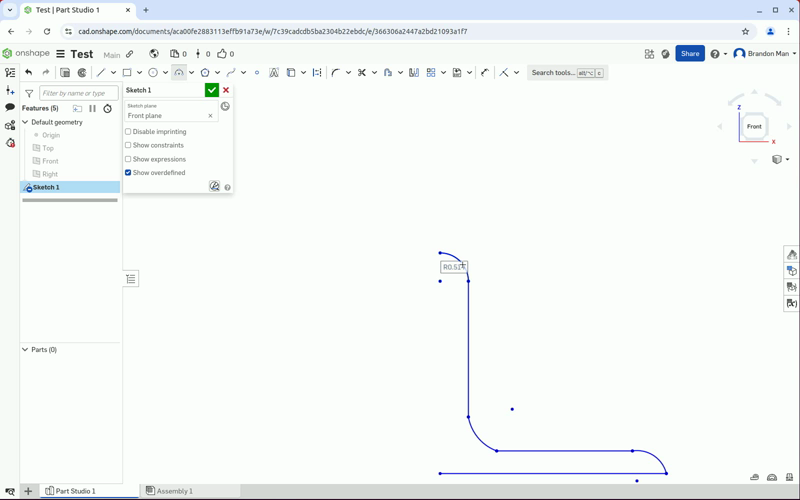
scroll(-6)
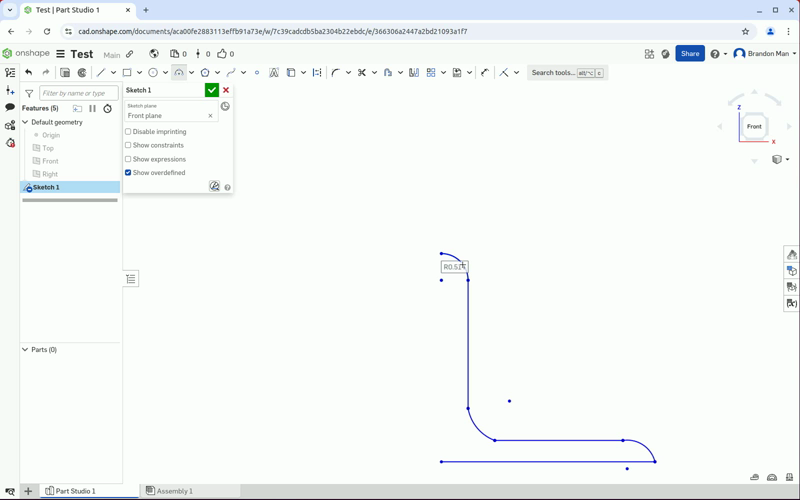
scroll(-6)
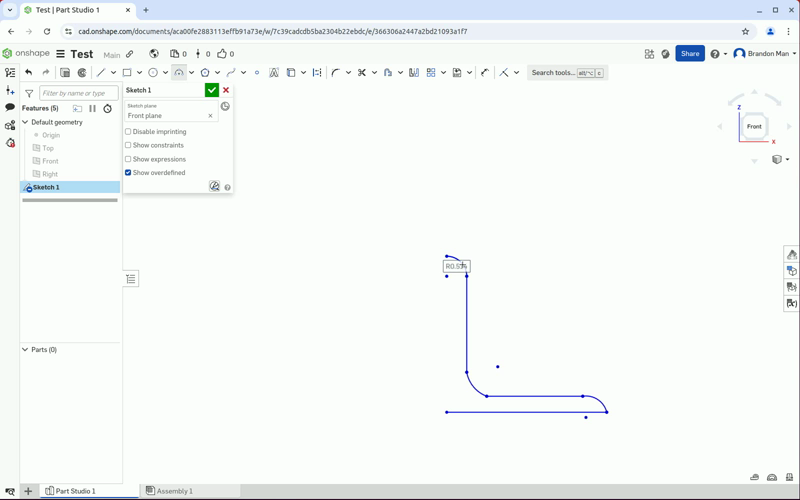
scroll(-6)
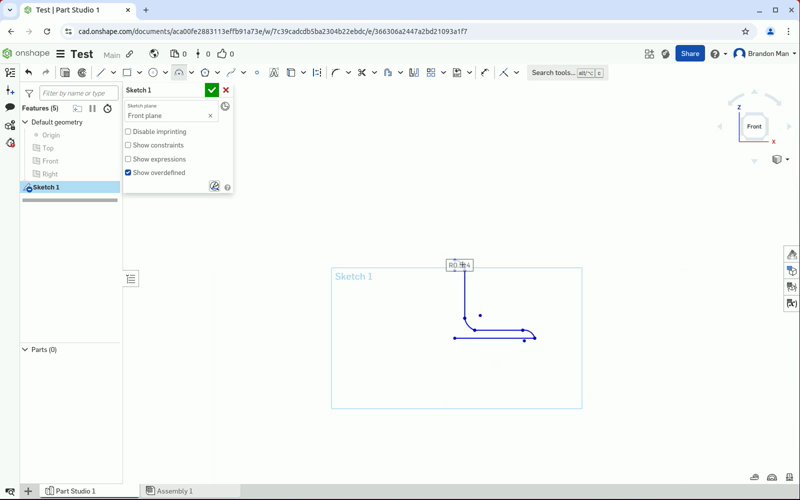
scroll(-6)
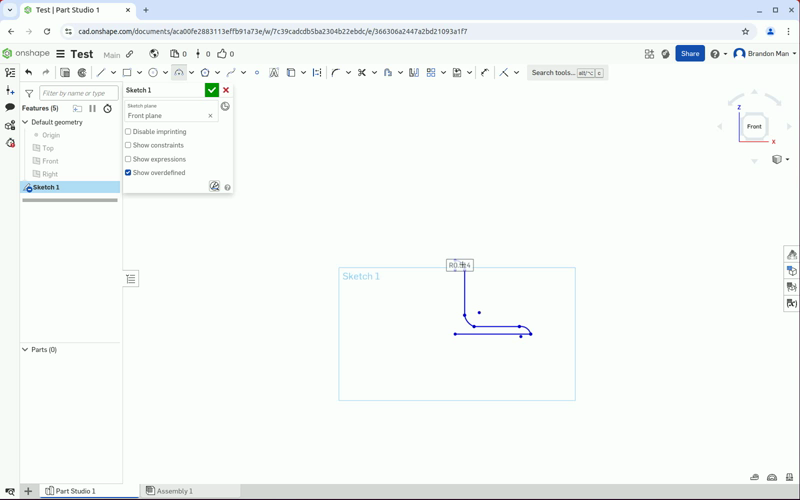
scroll(-6)
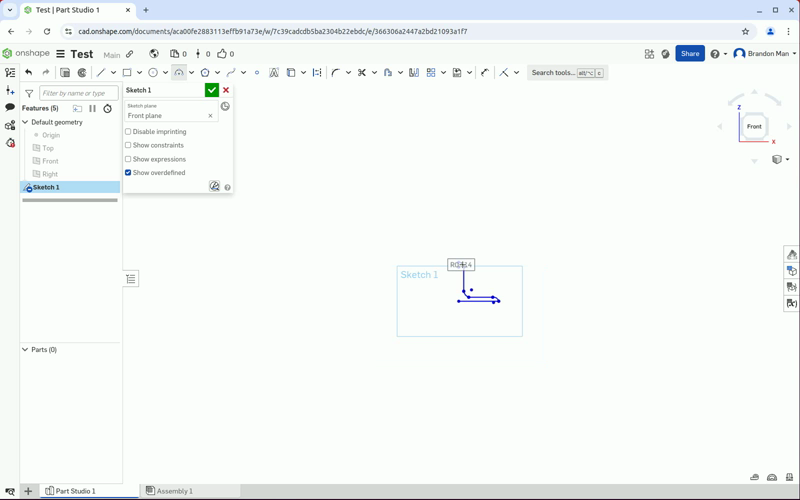
scroll(-6)
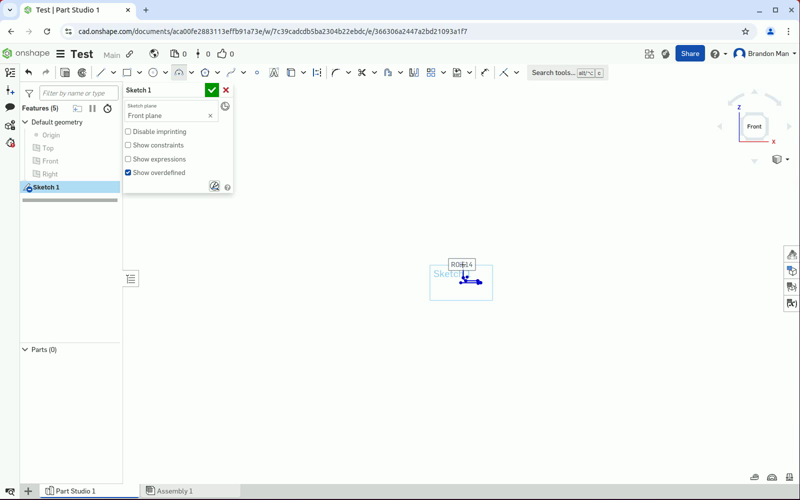
key_up(shift)
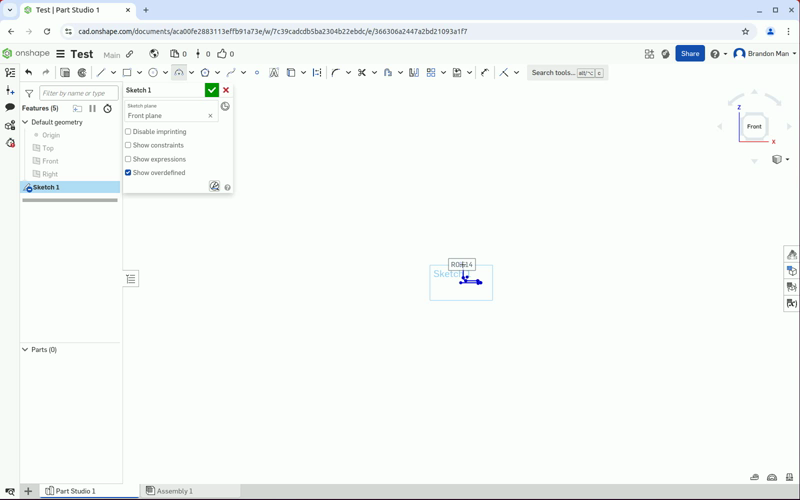
key(esc)
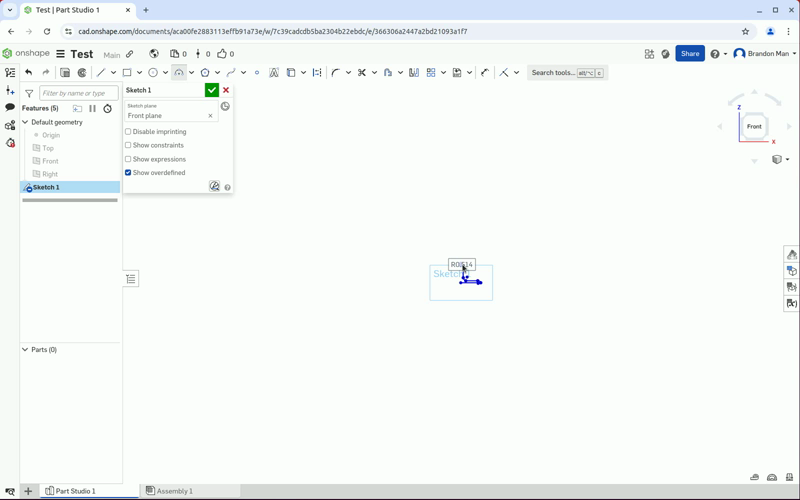
key(l)
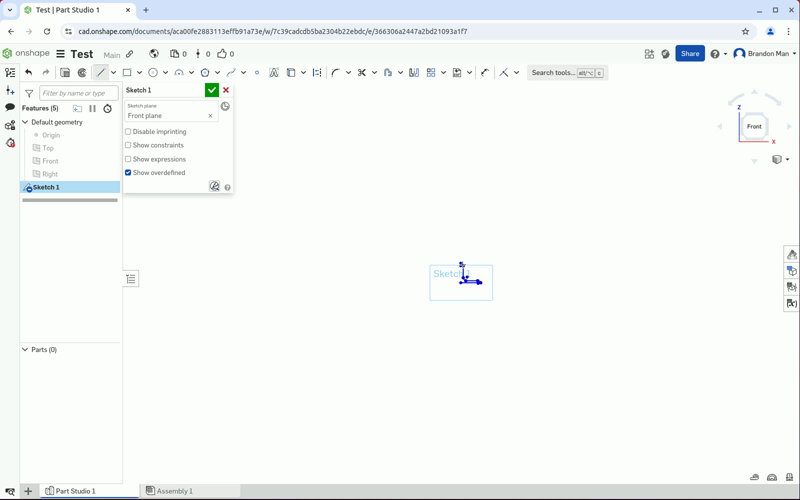
mouse_move(460, 263)
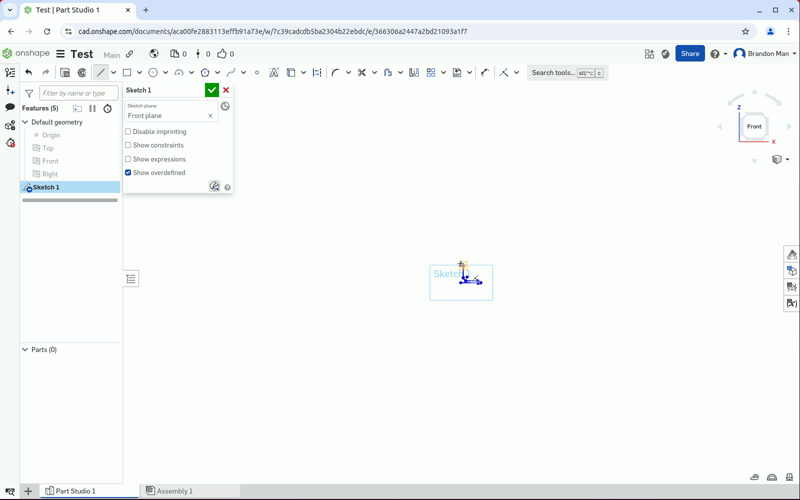
scroll(6)
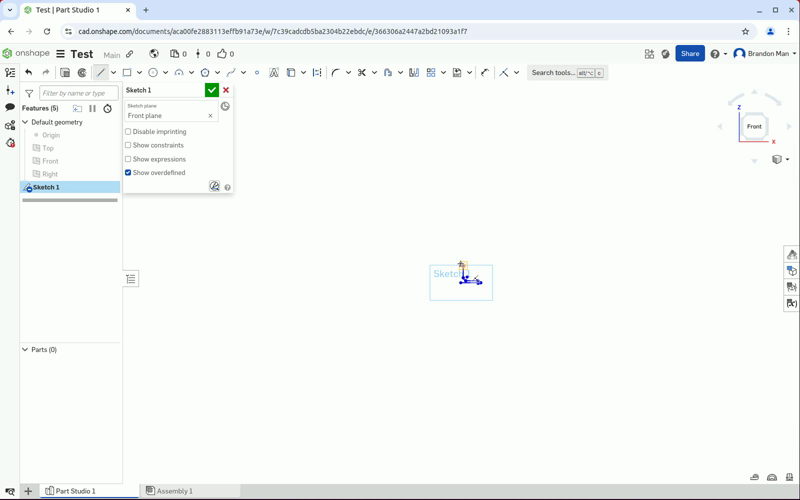
scroll(6)
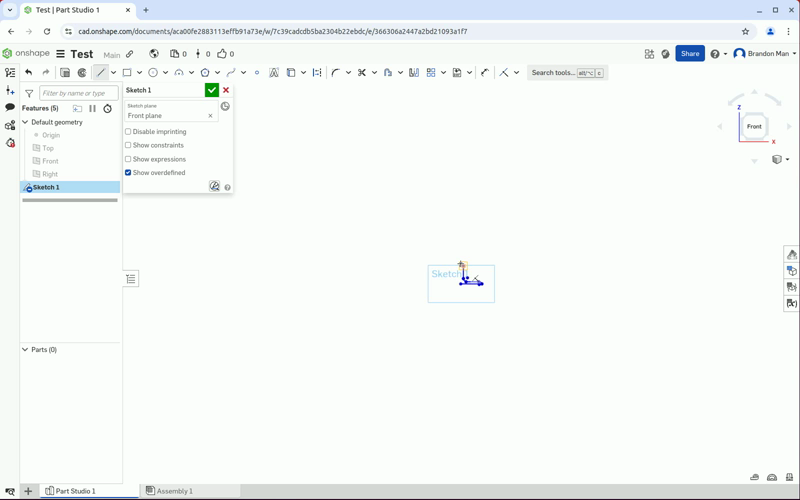
scroll(6)
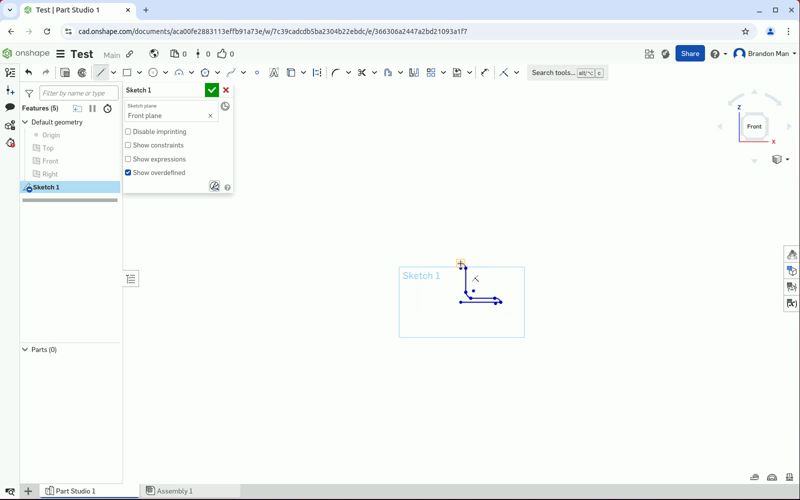
scroll(6)
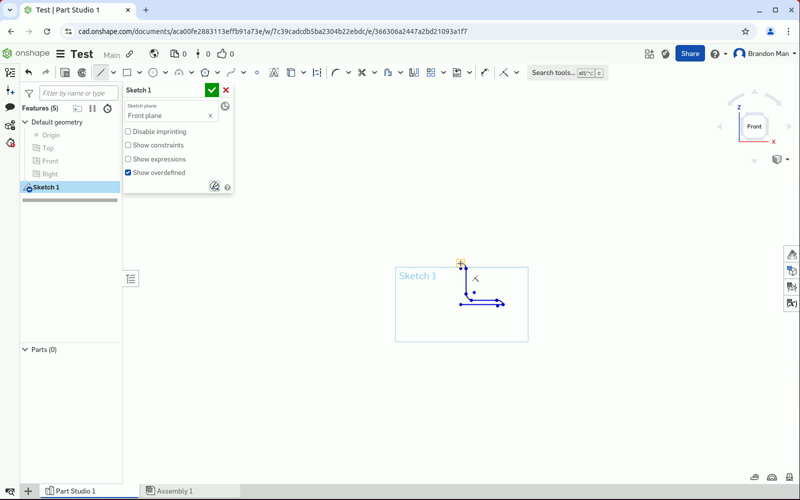
scroll(6)
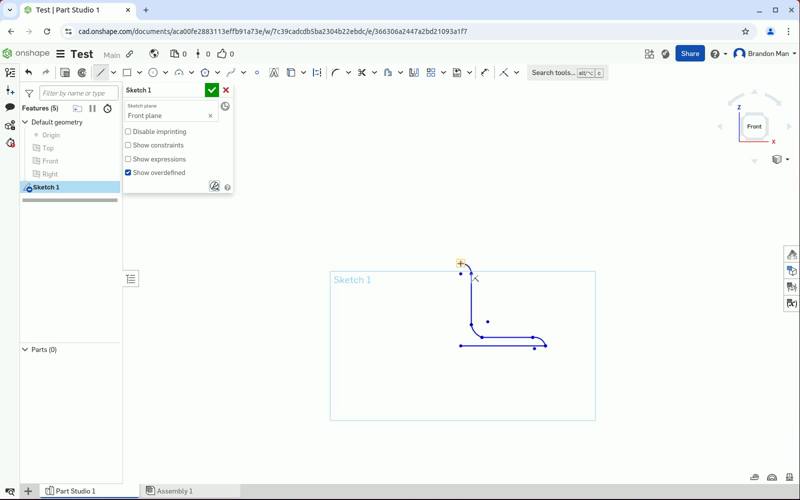
scroll(6)
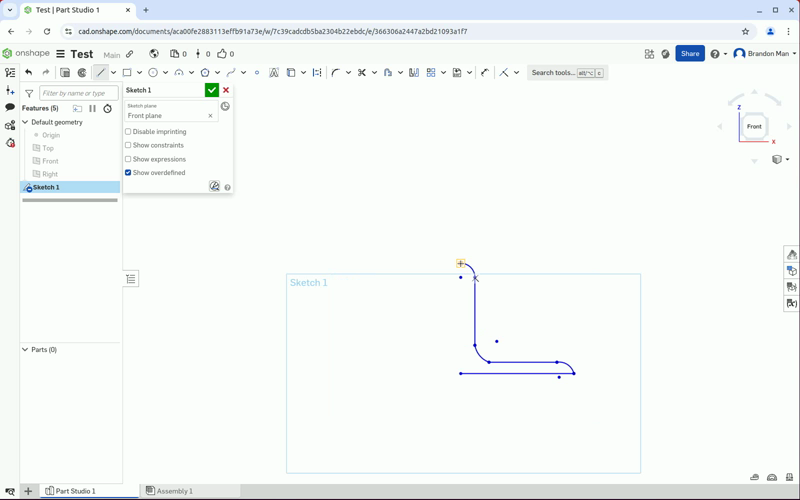
scroll(6)
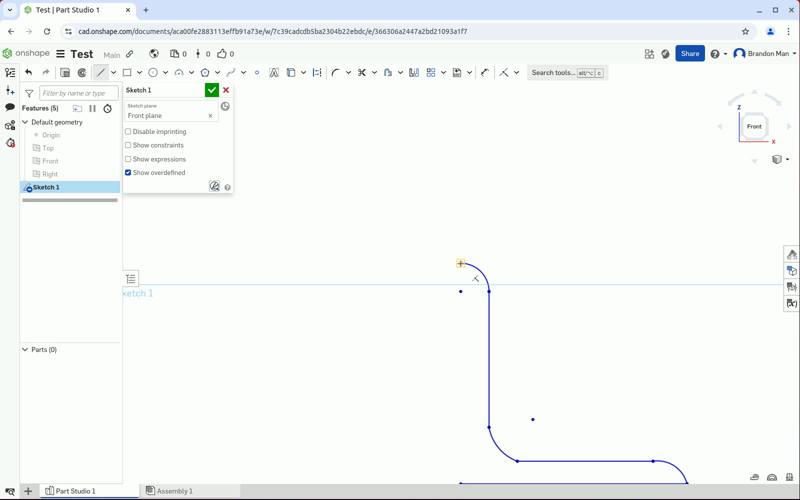
click(460, 263)
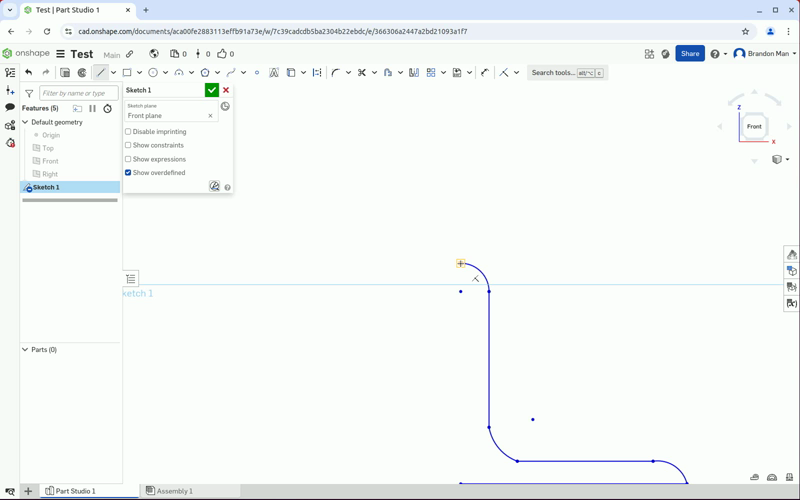
scroll(-6)
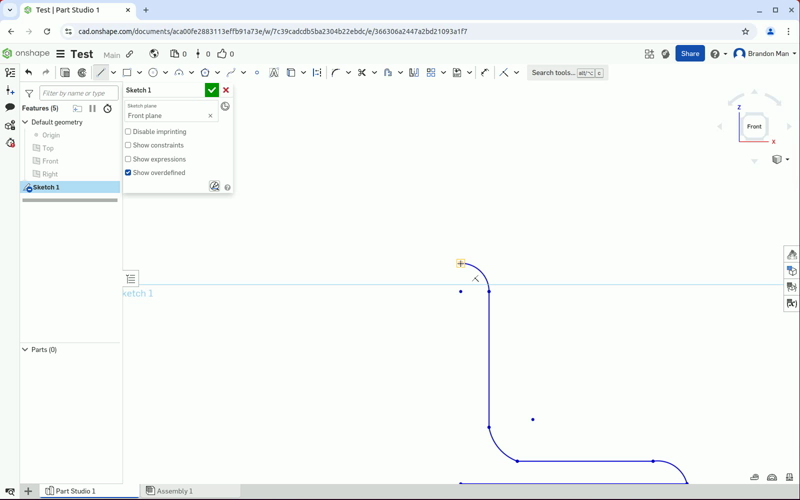
scroll(-6)
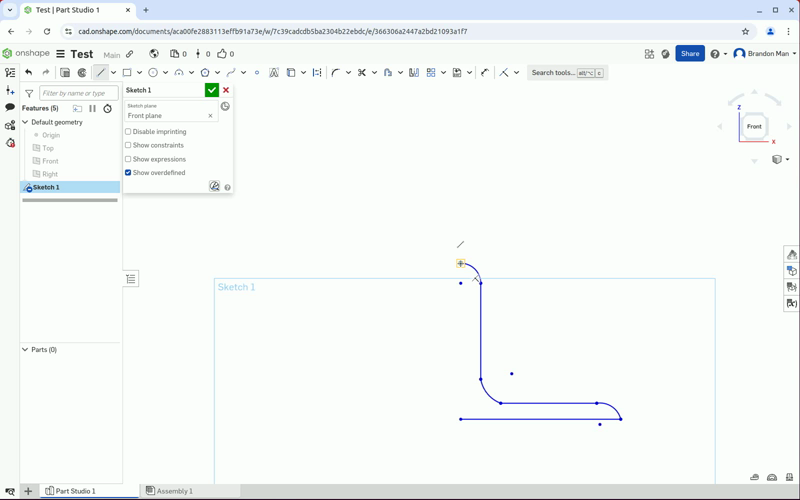
scroll(-6)
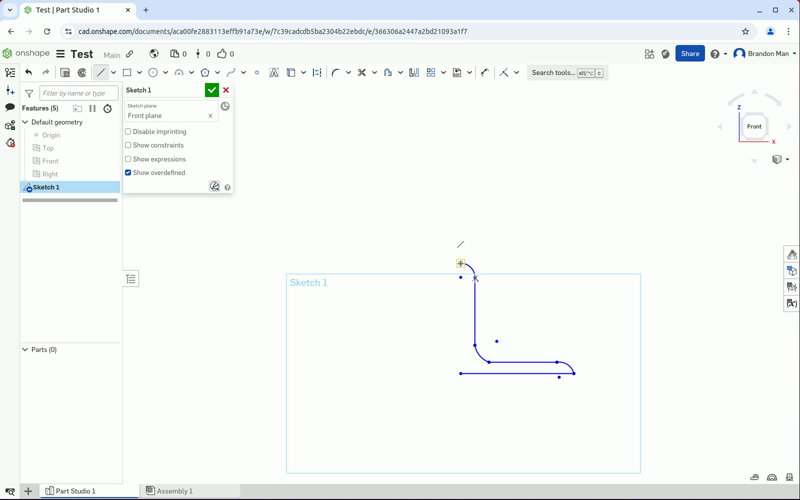
scroll(-6)
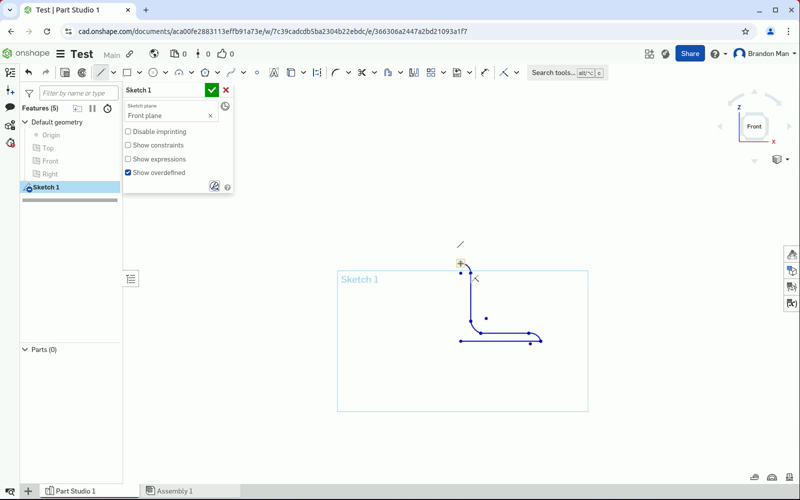
scroll(-6)
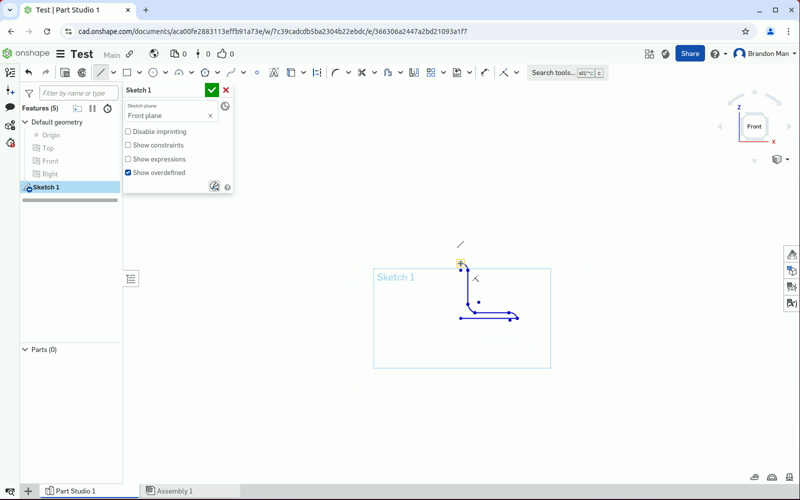
scroll(-6)
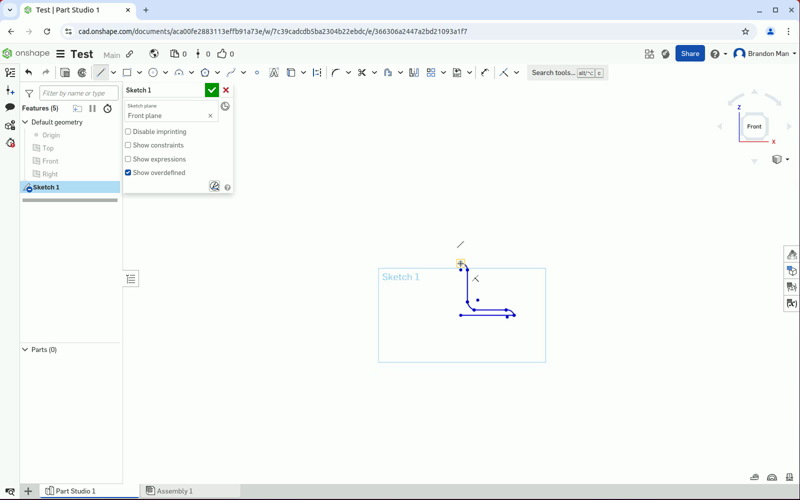
scroll(-6)
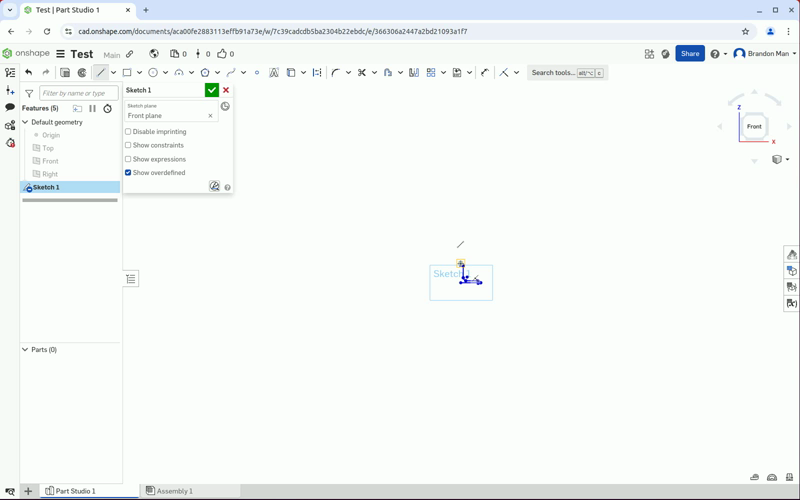
mouse_move(490, 263)
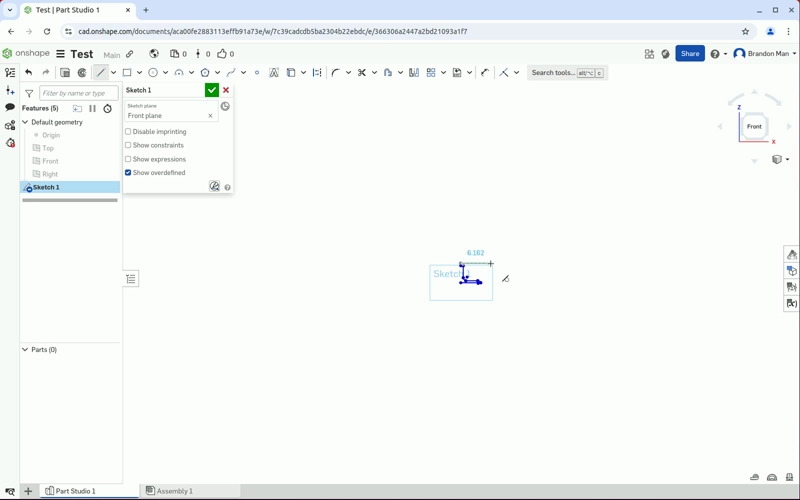
key_down(shift)
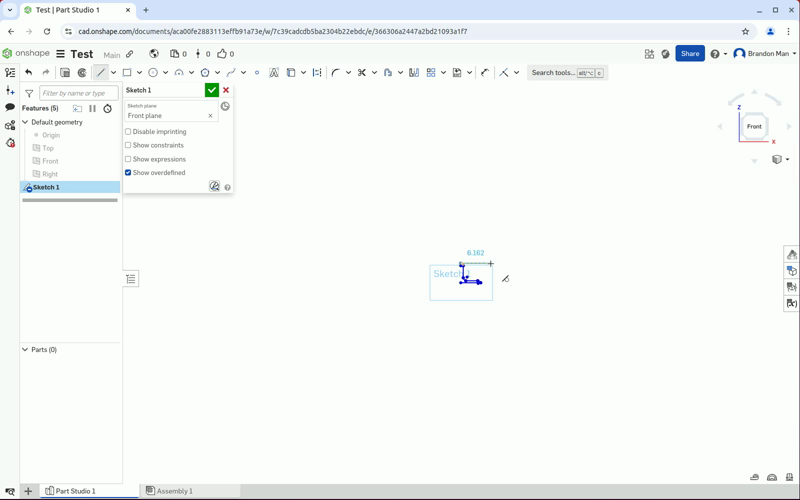
mouse_move(460, 282)
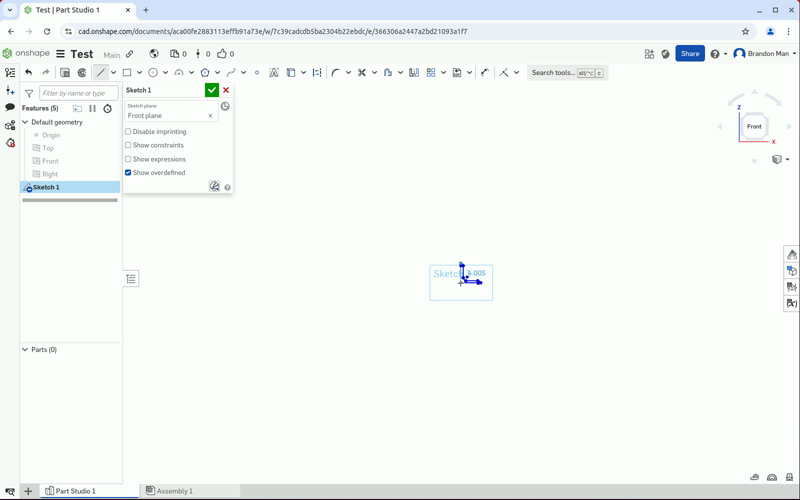
key_up(shift)
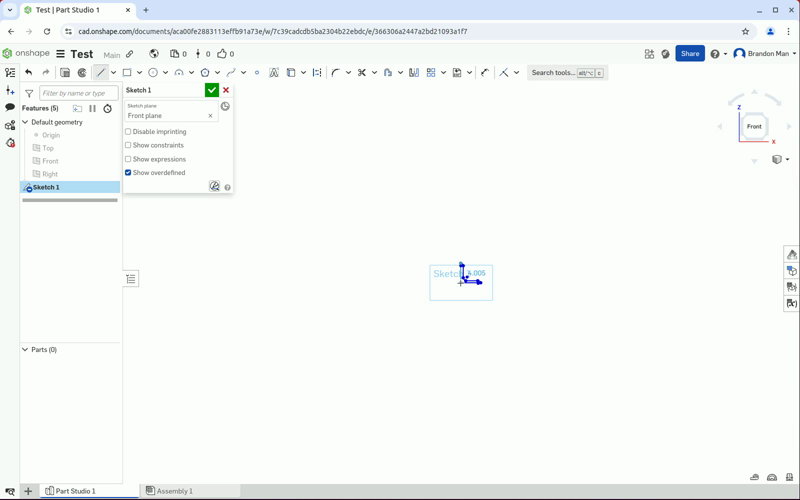
click(460, 282)
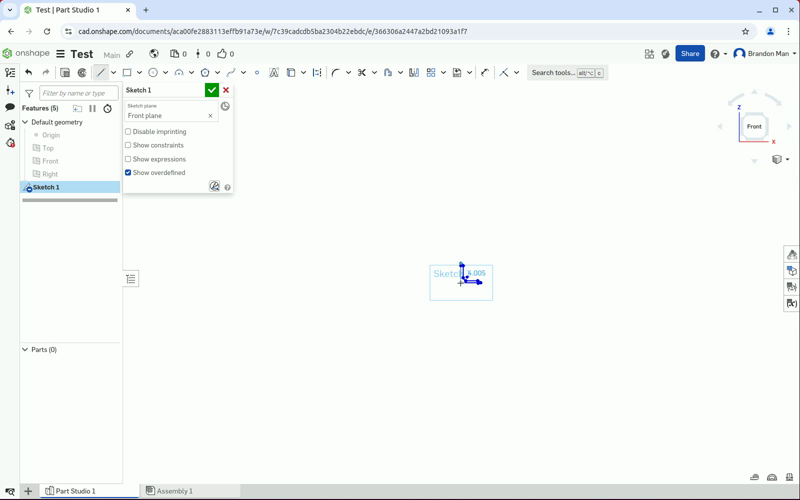
key(esc)
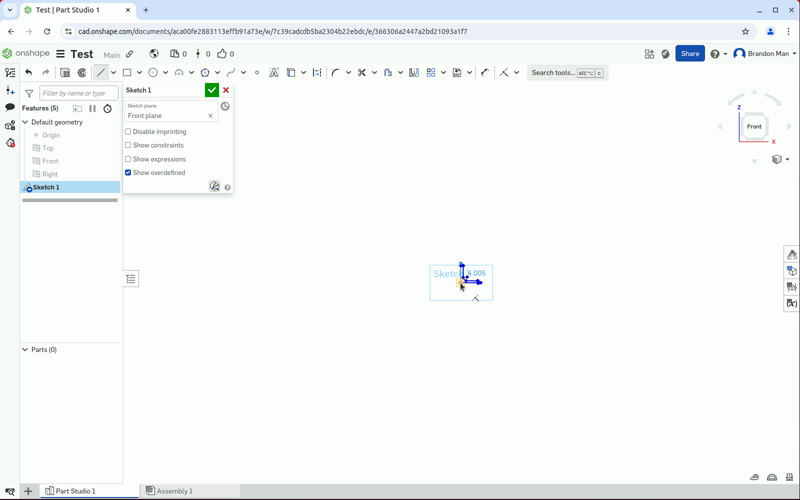
mouse_move(476, 282)
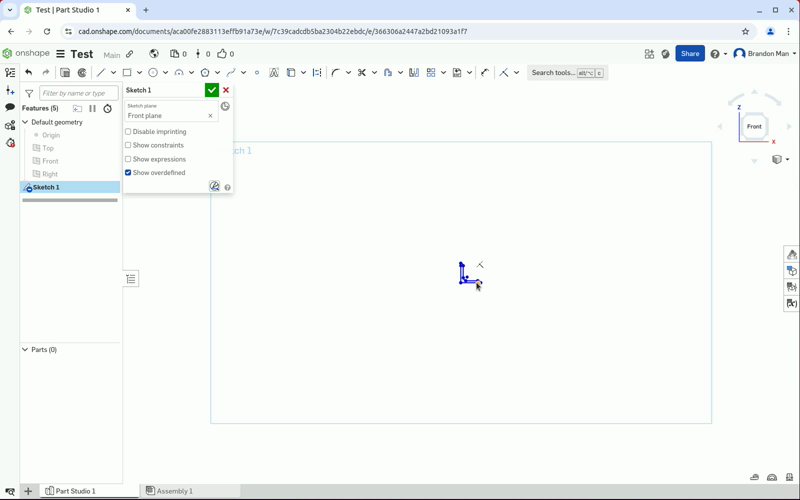
scroll(6)
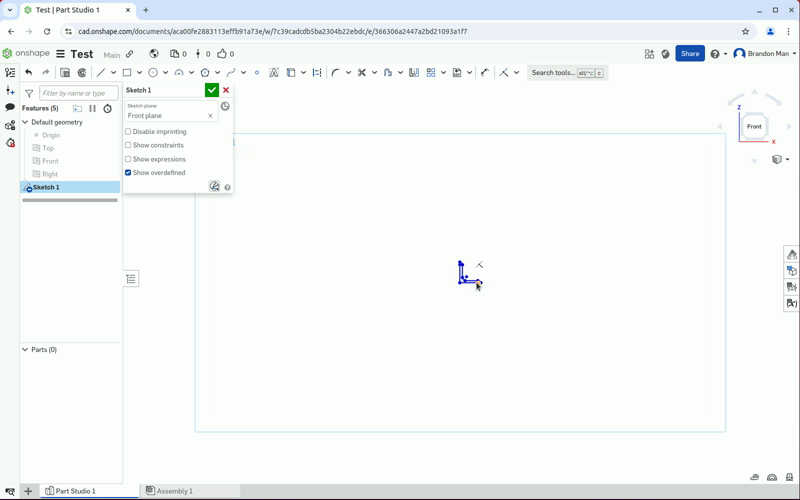
scroll(6)
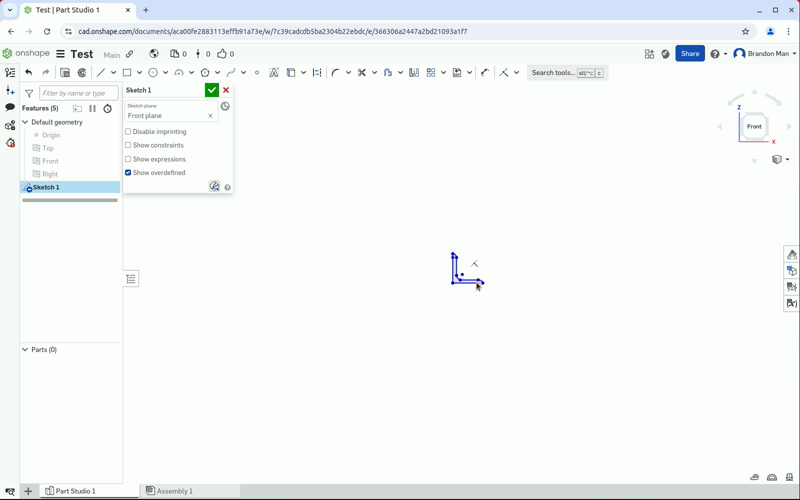
scroll(6)
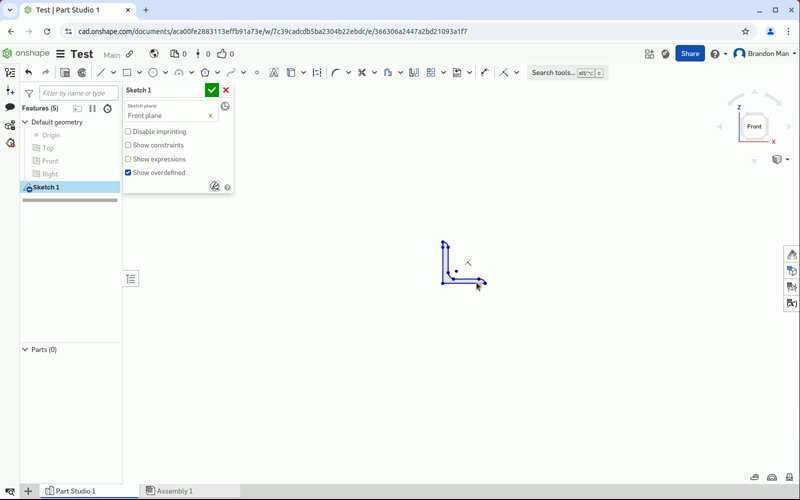
scroll(6)
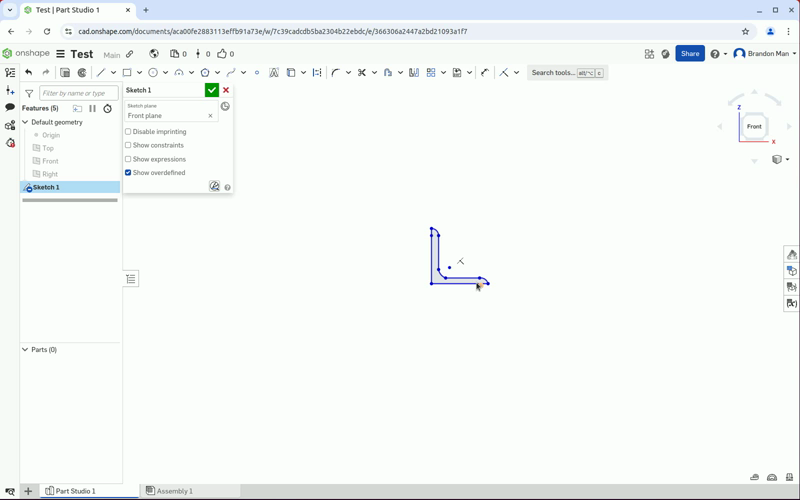
scroll(6)
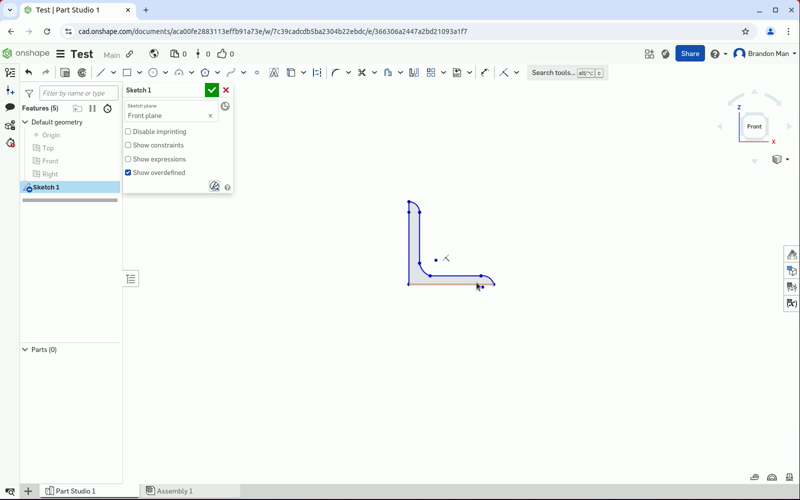
scroll(6)
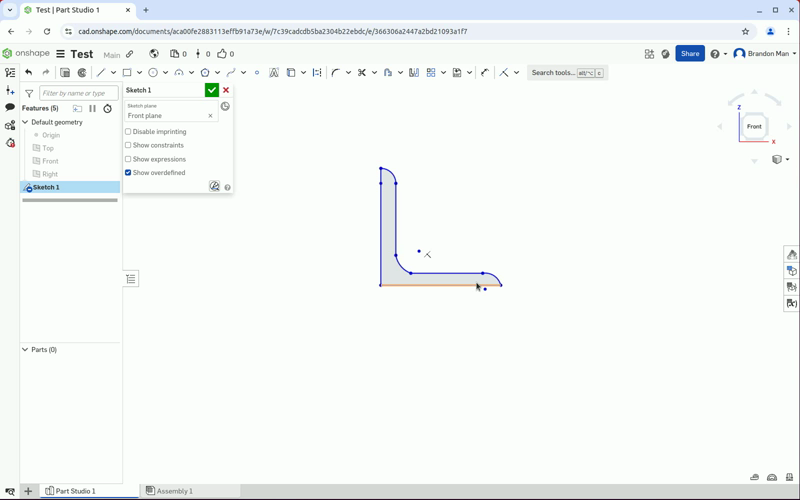
scroll(6)
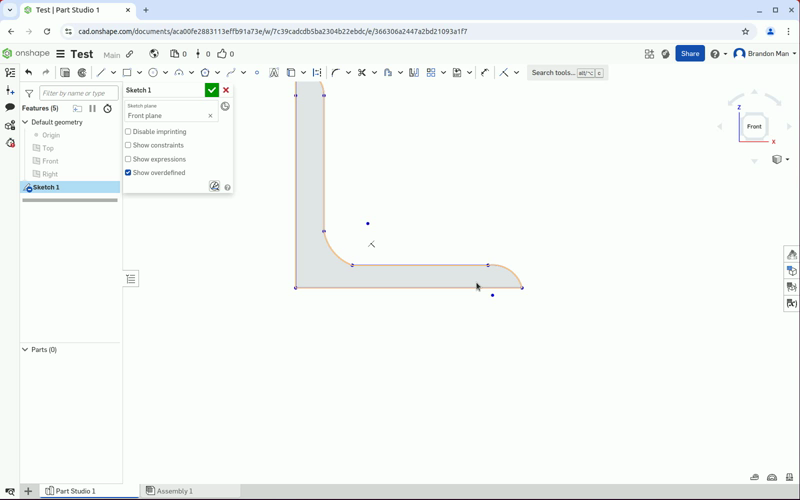
click(476, 282)
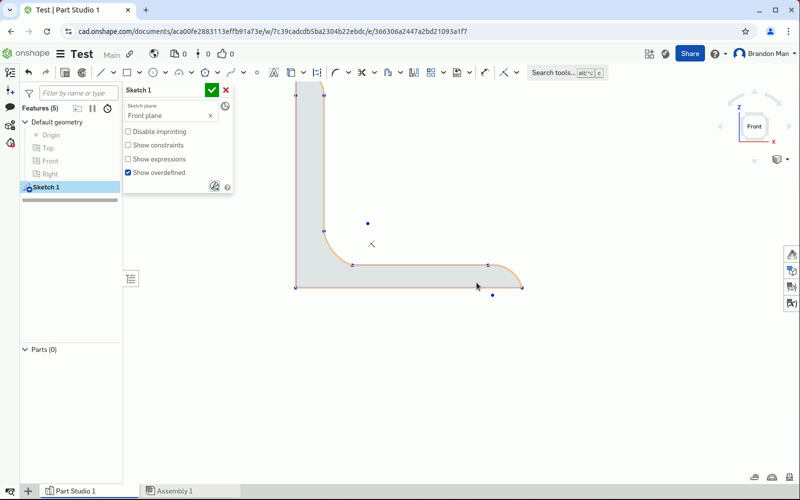
scroll(-6)
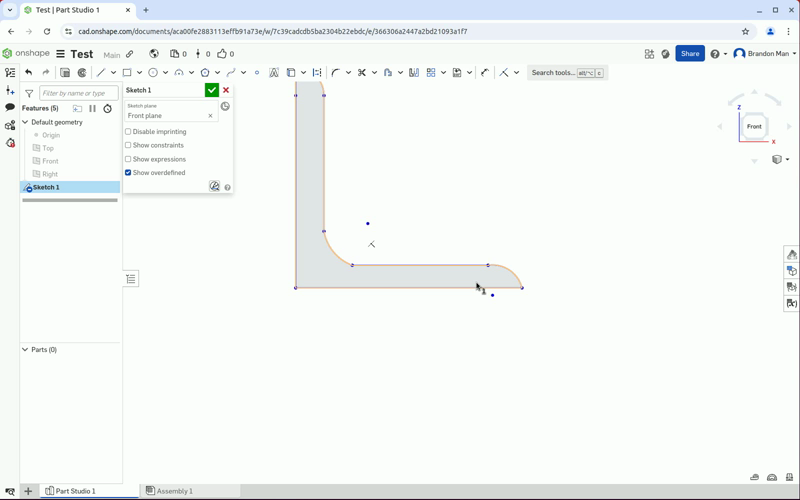
scroll(-6)
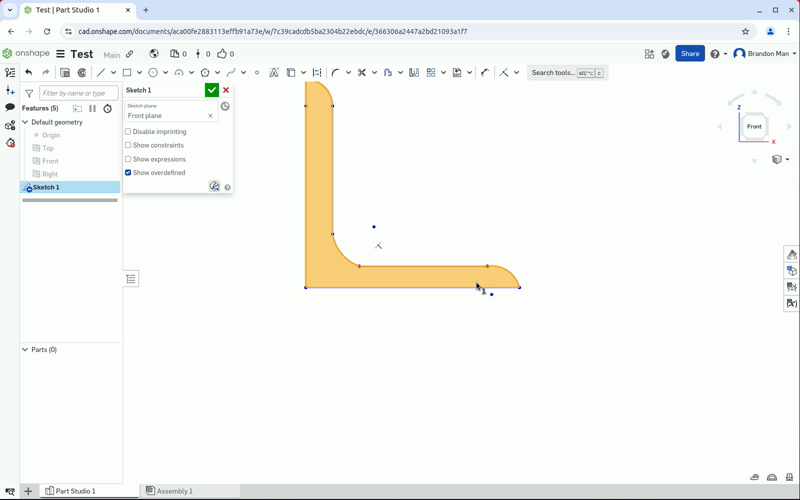
scroll(-6)
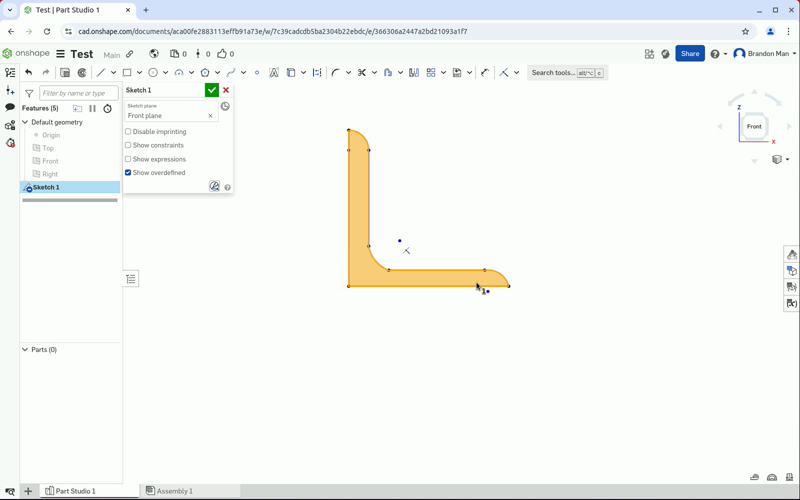
scroll(-6)
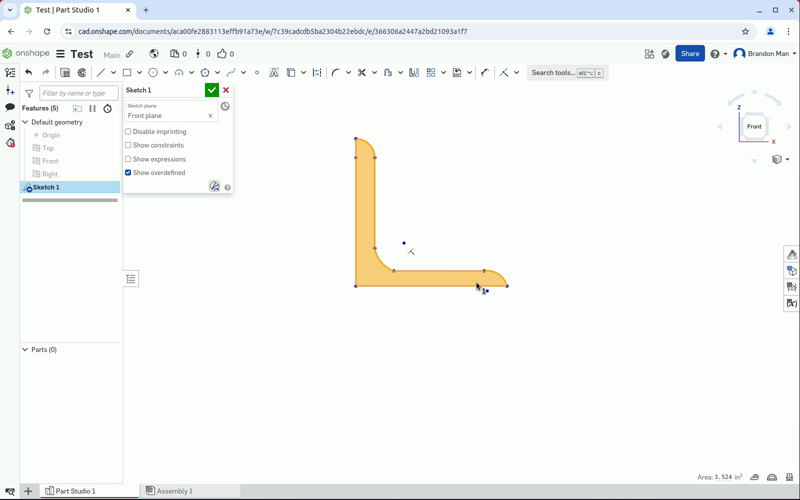
scroll(-6)
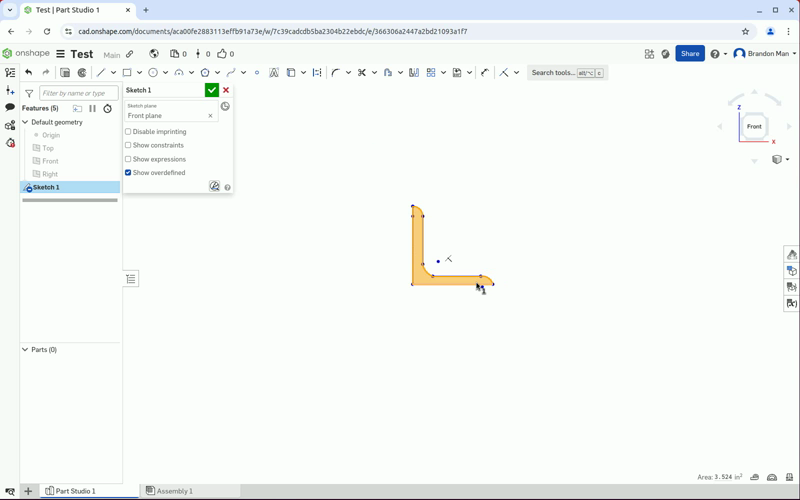
scroll(-6)
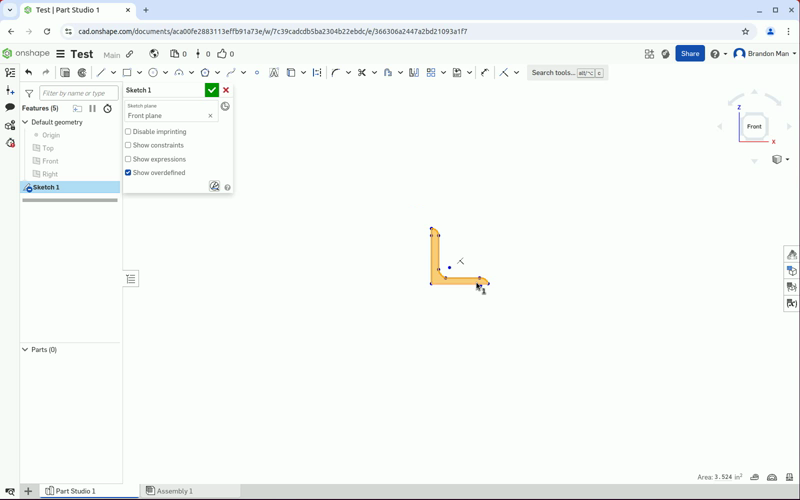
scroll(-6)
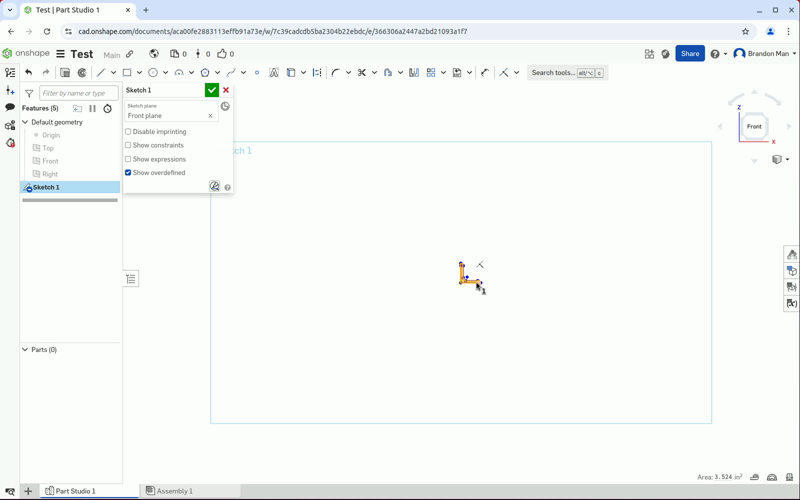
mouse_move(73, 352)
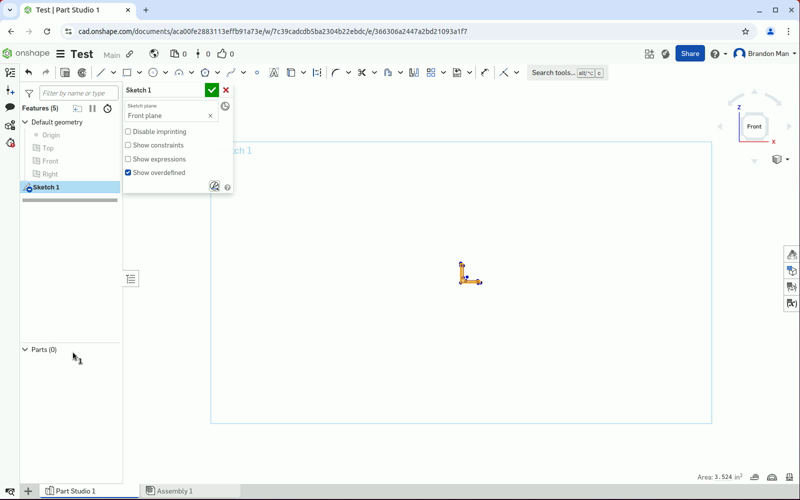
key(shift+y)
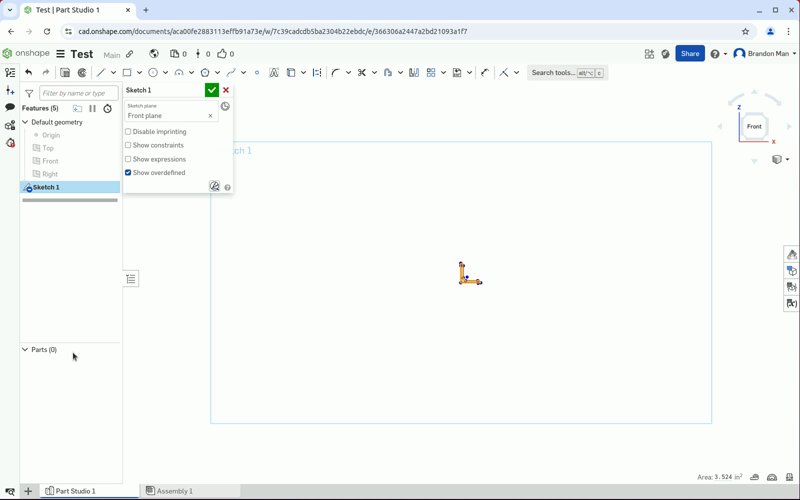
key(shift+e)
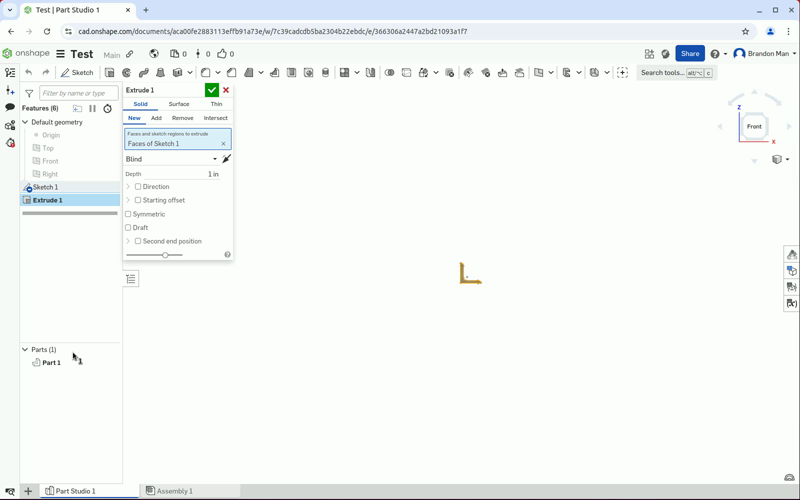
mouse_move(143, 106)
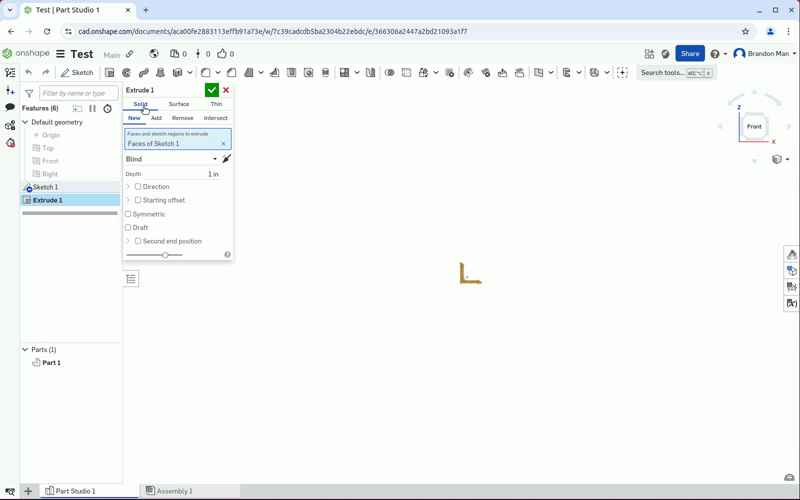
click(143, 106)
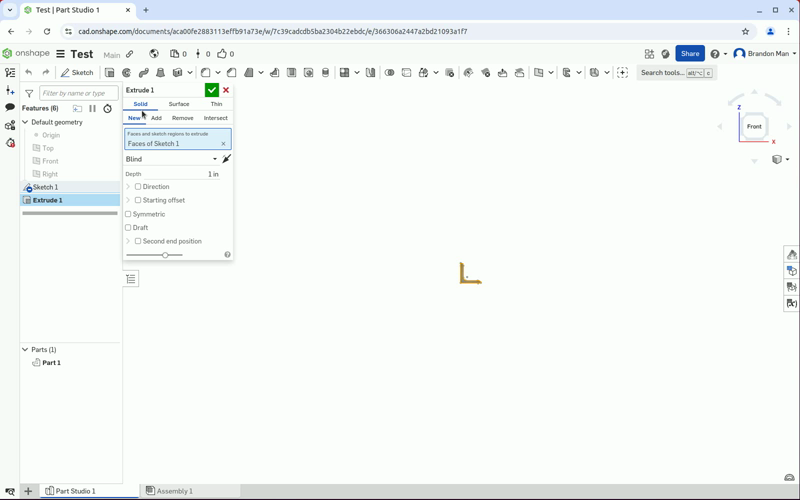
mouse_move(137, 120)
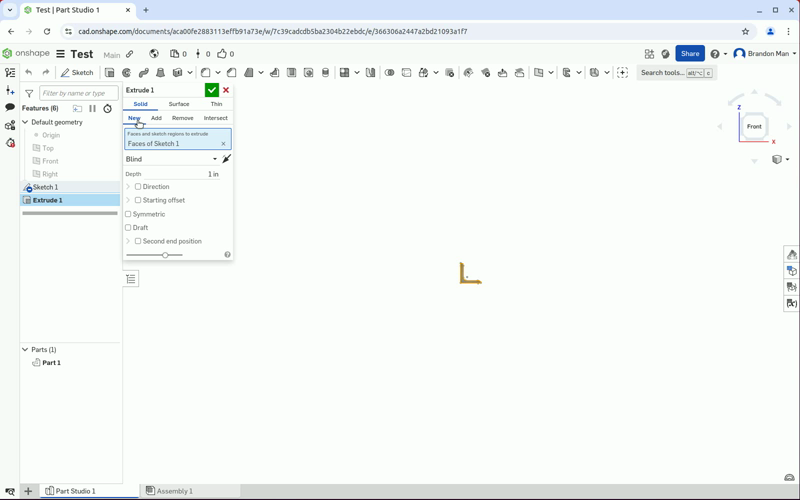
click(137, 120)
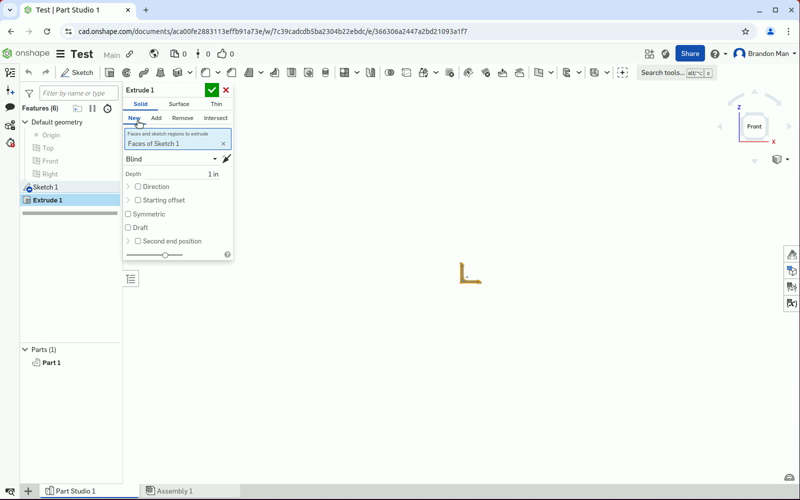
key(tab, 4)
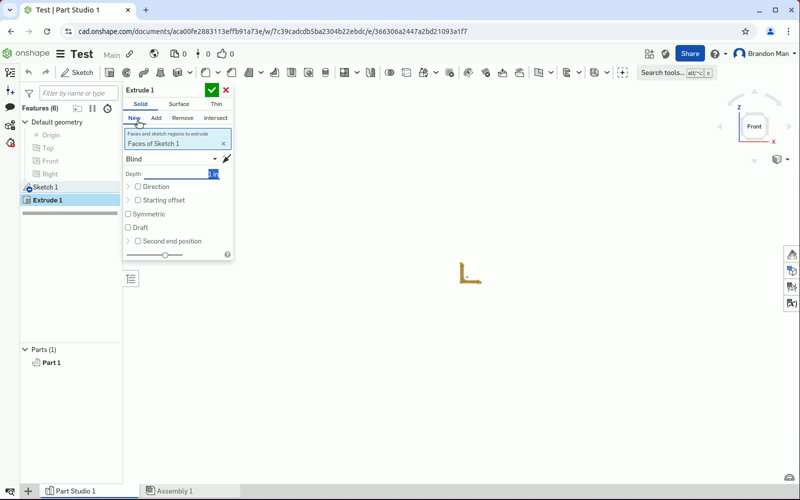
text(-23.108)
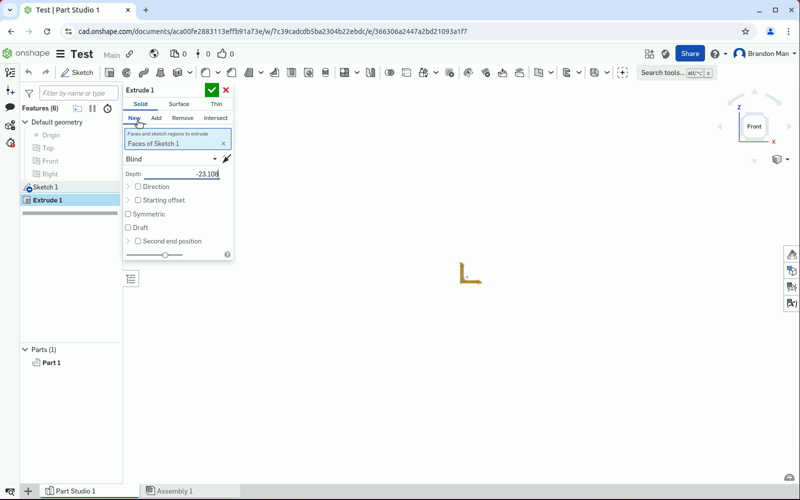
key(enter)
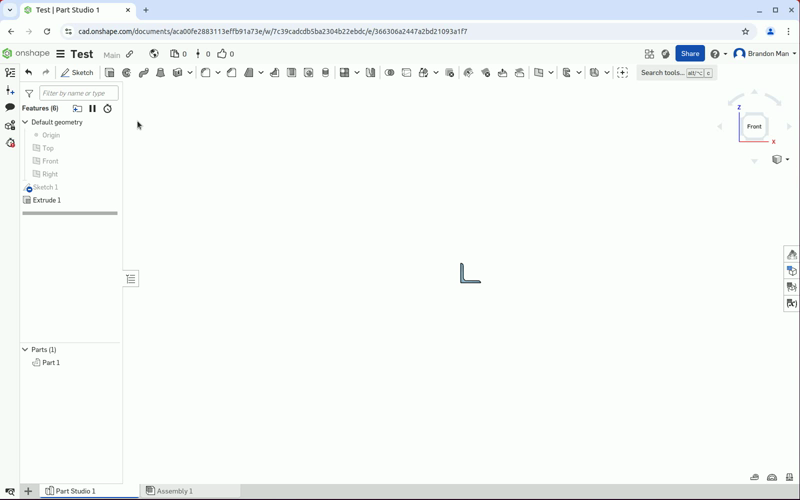
key(shift+h)
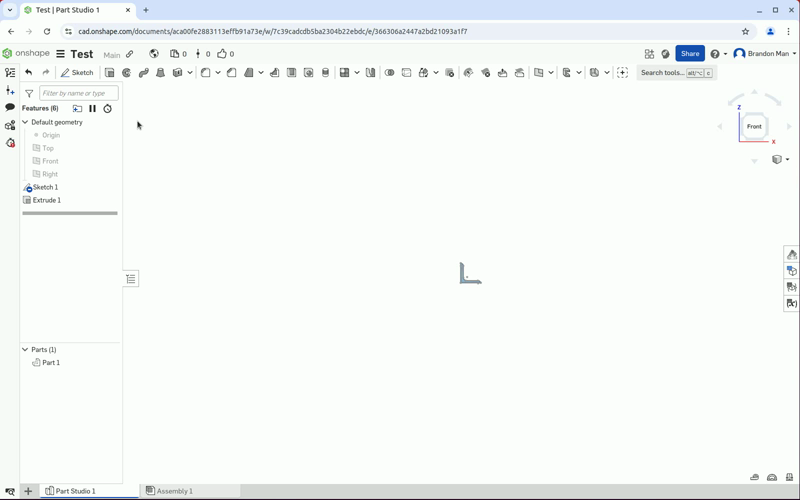
key(shift+h)
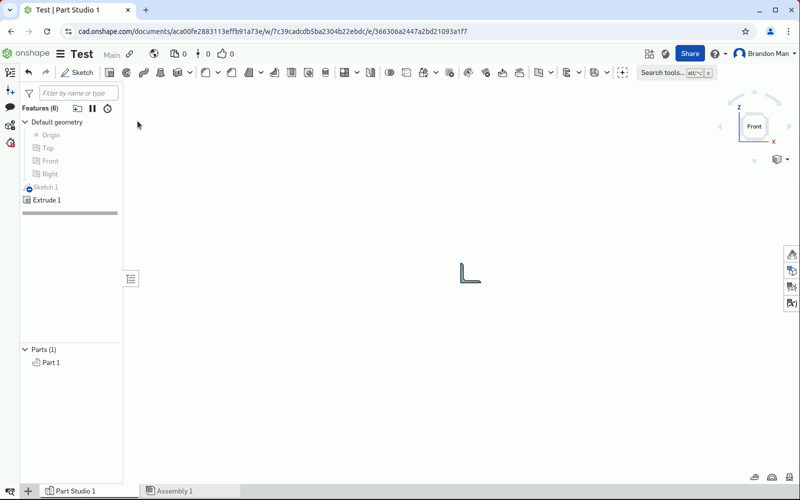
mouse_move(73, 189)
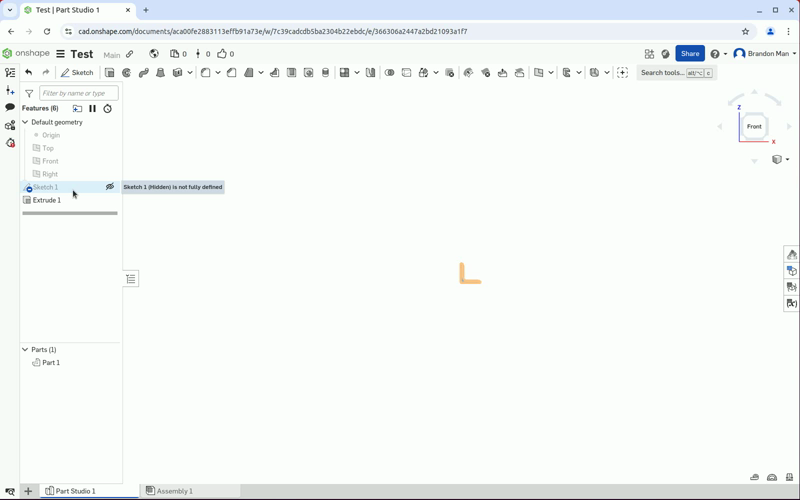
click(73, 189)
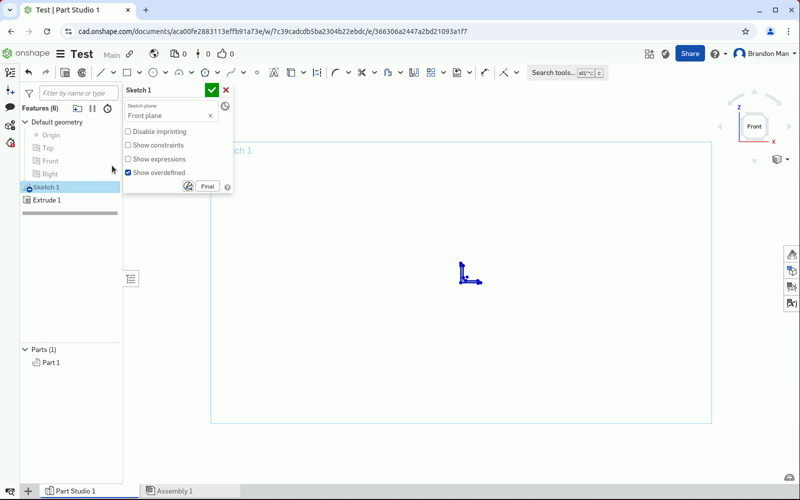
mouse_move(229, 92)
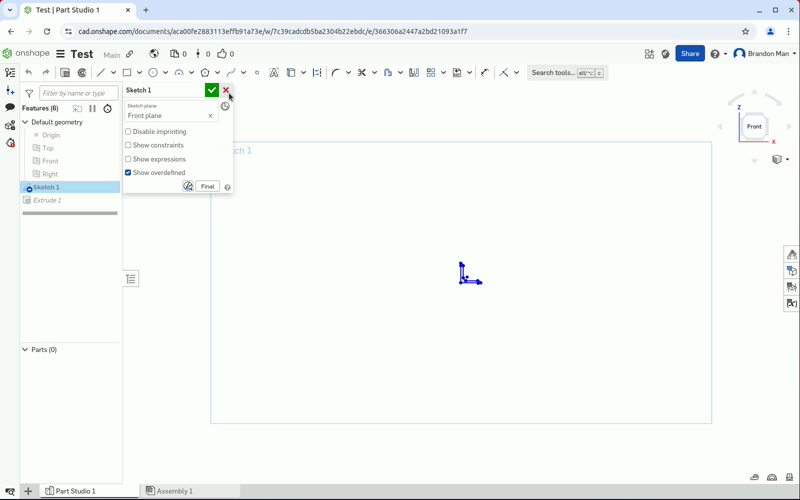
click(229, 92)
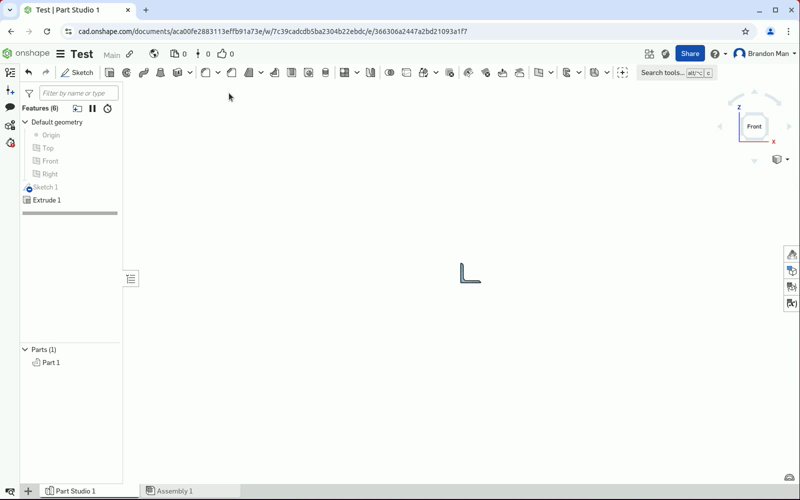
mouse_move(73, 352)
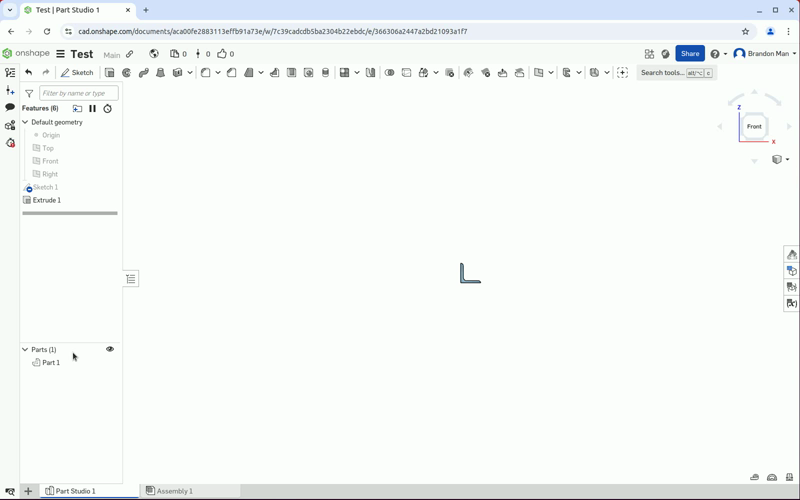
key(y)
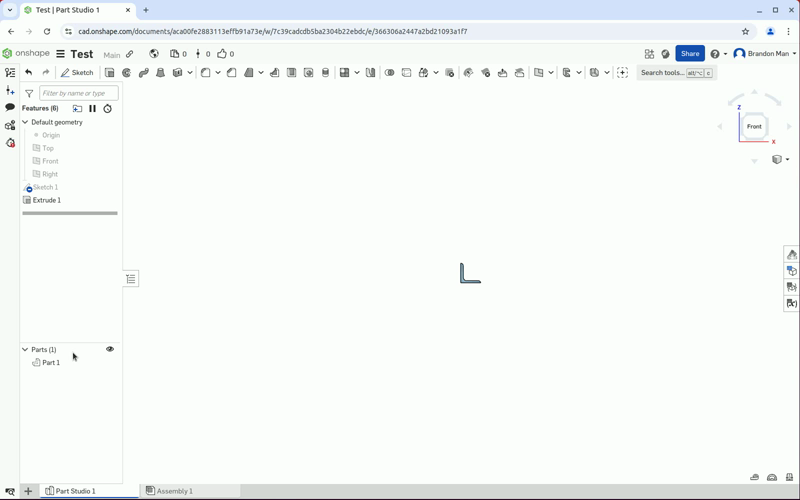
key(shift+p)
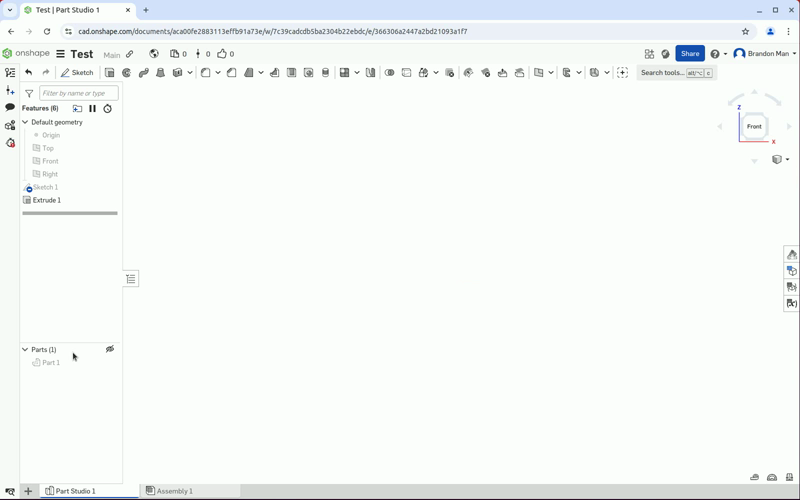
key(space)
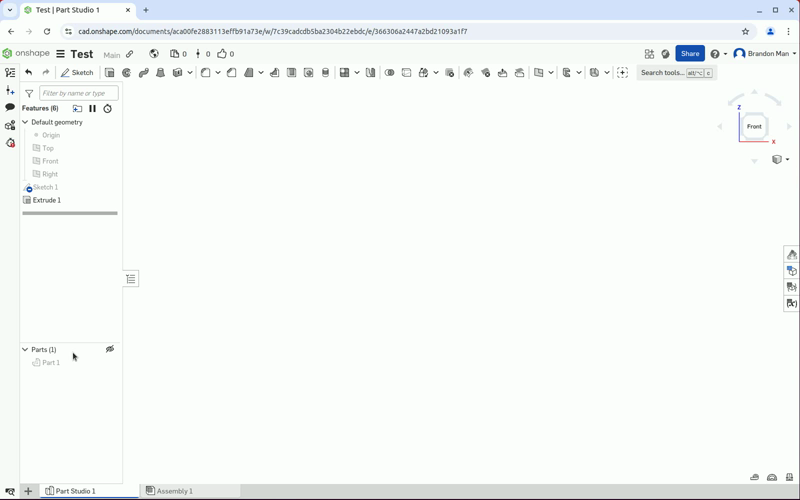
key_down(shift)
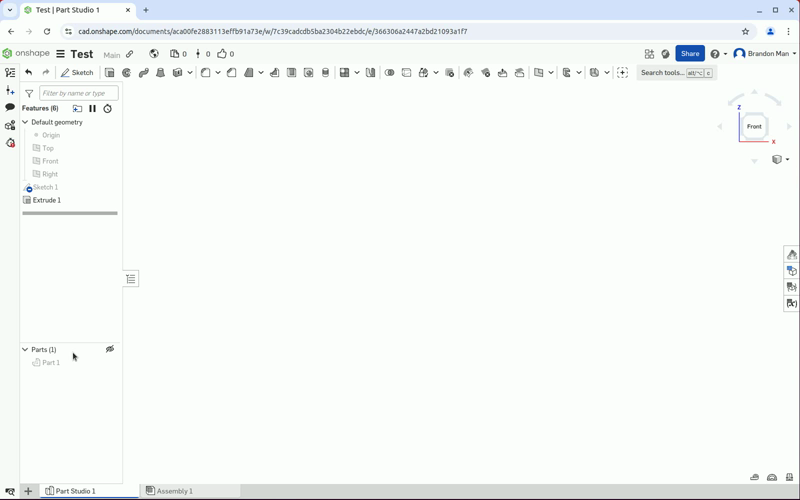
key(left)
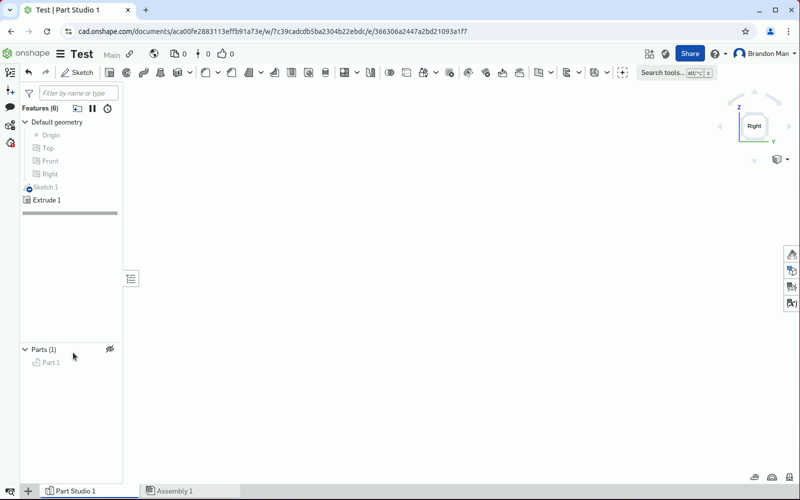
key_up(shift)
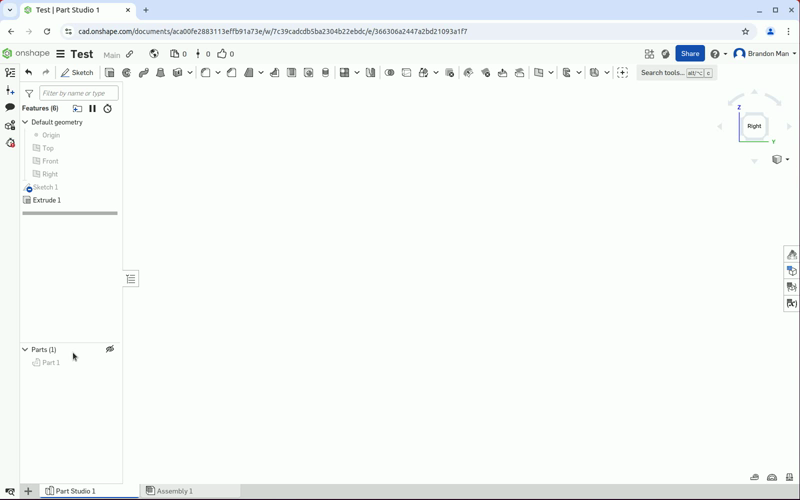
mouse_move(73, 352)
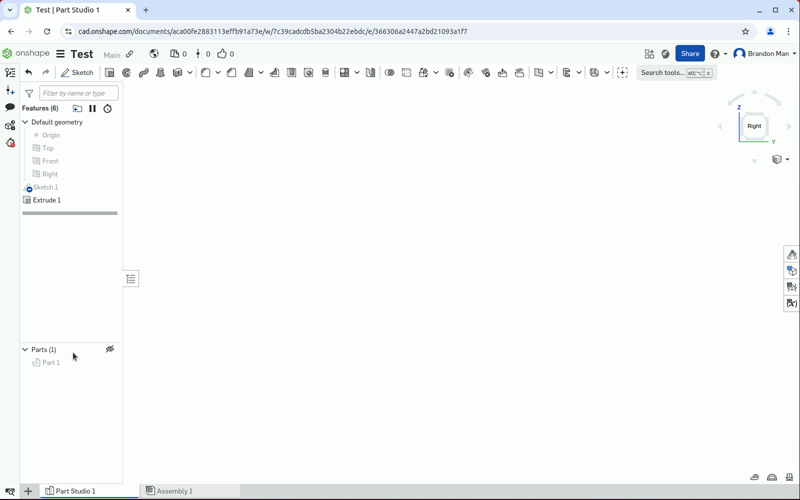
key(shift+y)
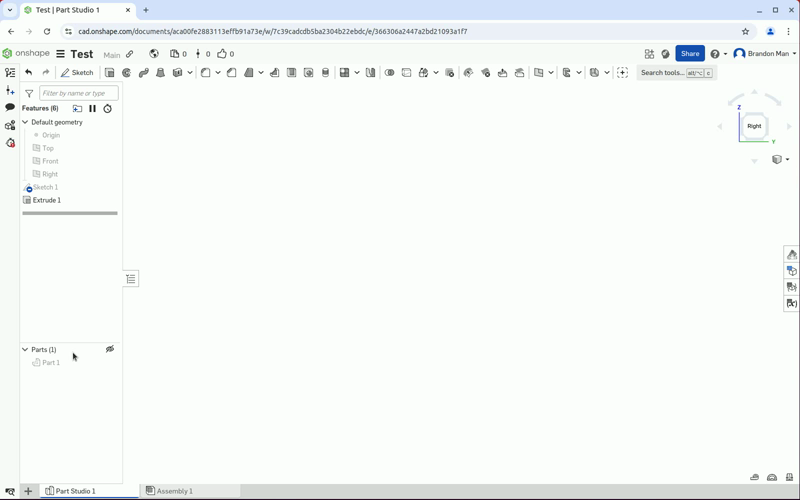
key(shift+s)
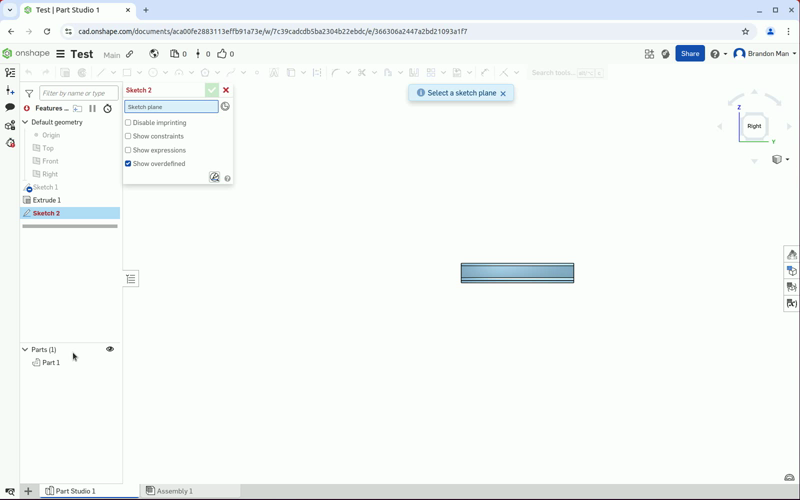
mouse_move(73, 176)
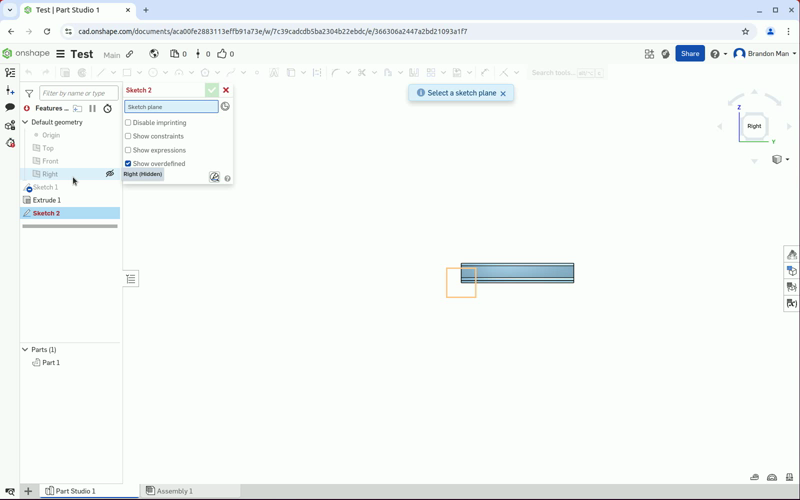
click(73, 176)
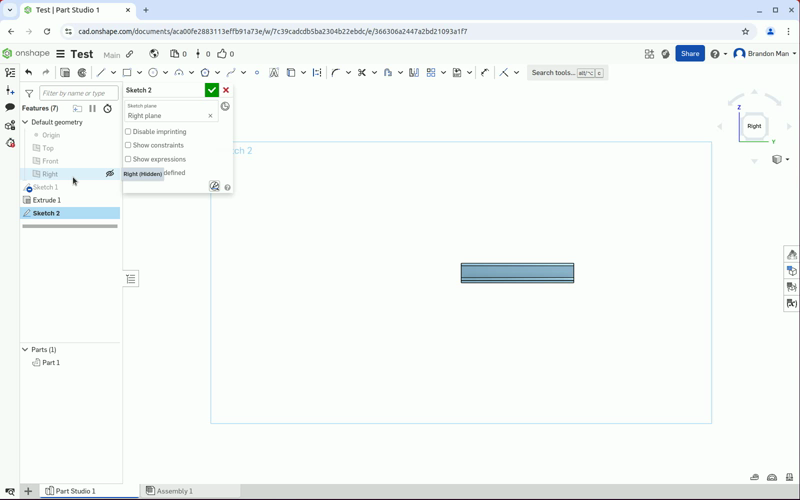
mouse_move(73, 352)
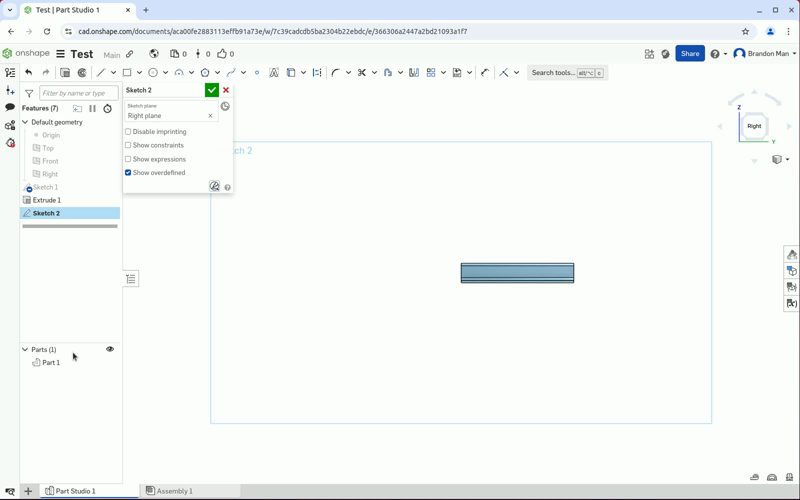
key(y)
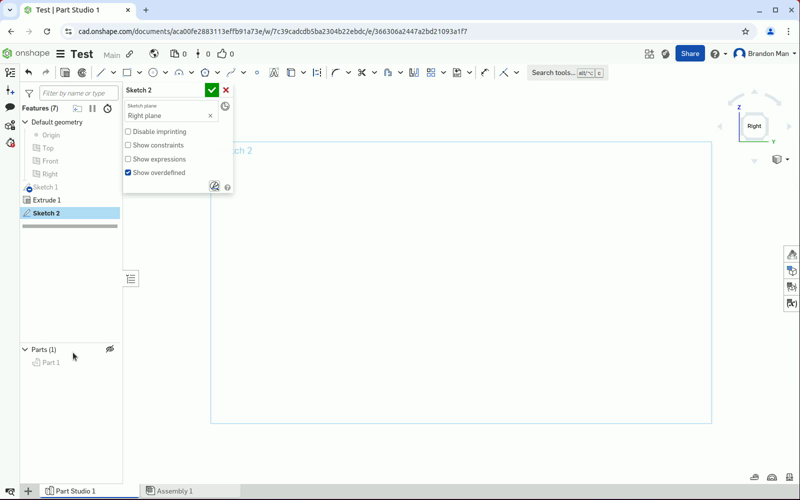
key(c)
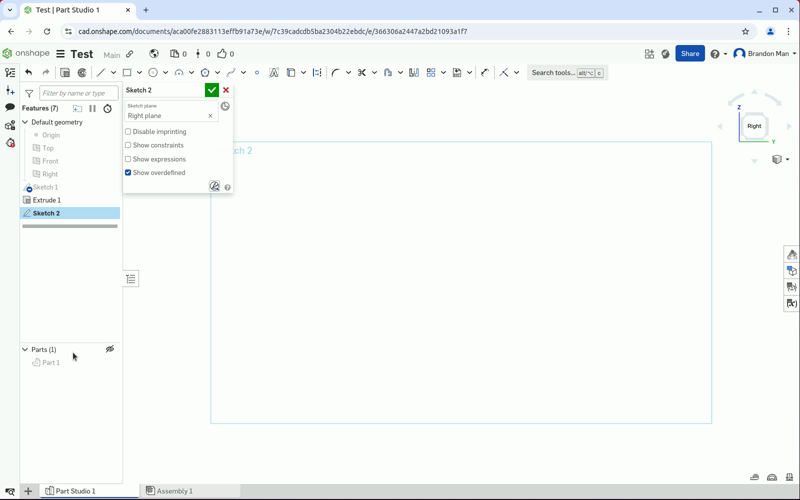
key_down(shift)
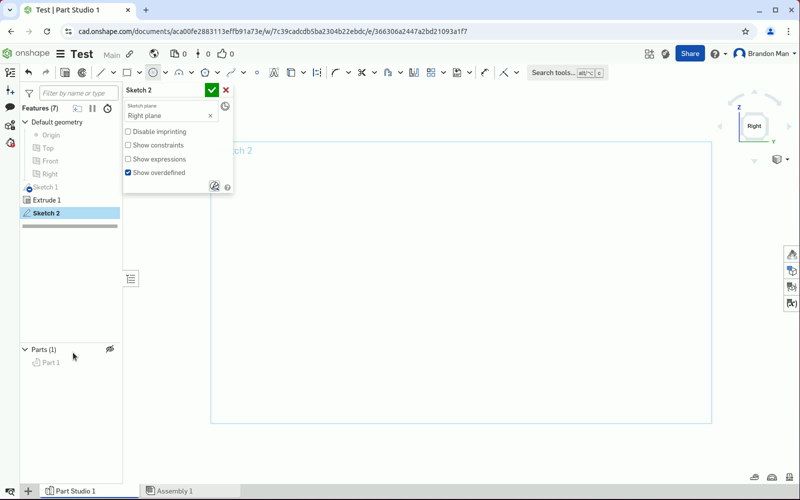
mouse_move(559, 273)
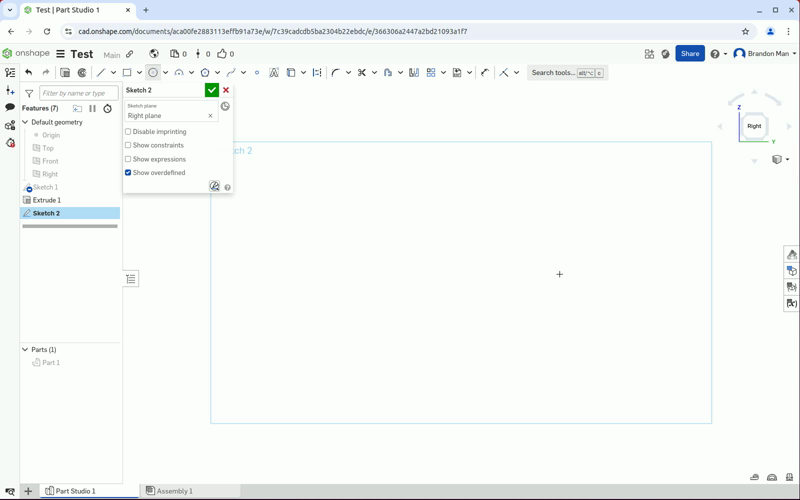
click(559, 273)
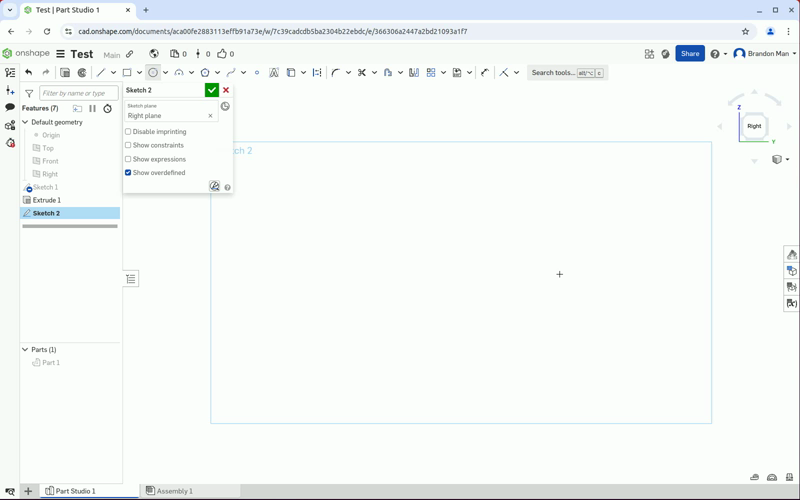
key_up(shift)
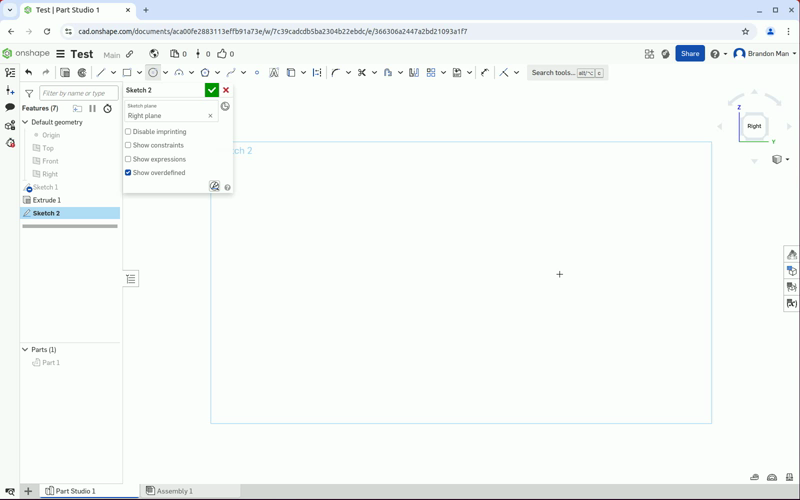
mouse_move(562, 273)
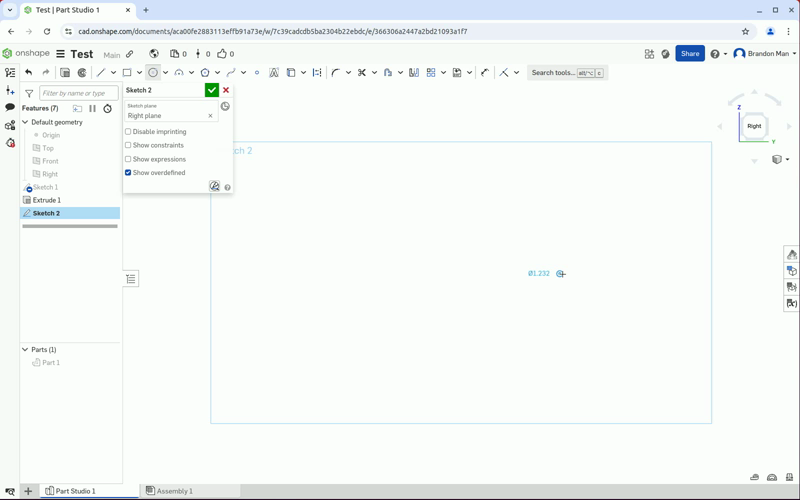
click(562, 273)
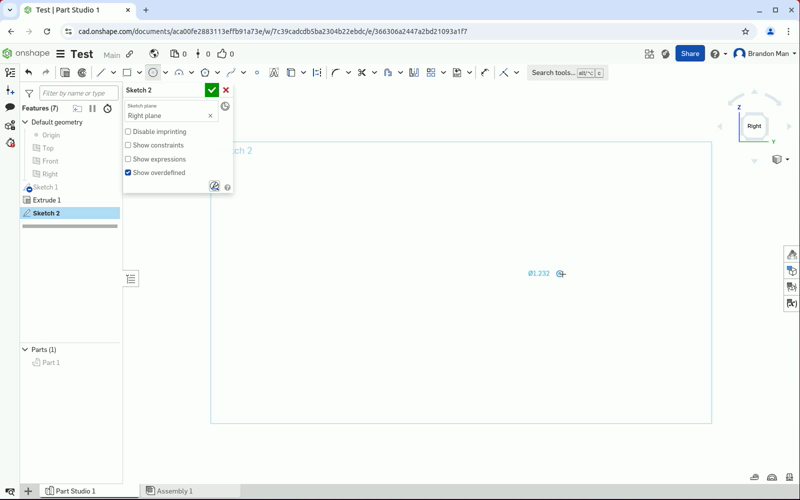
key(esc)
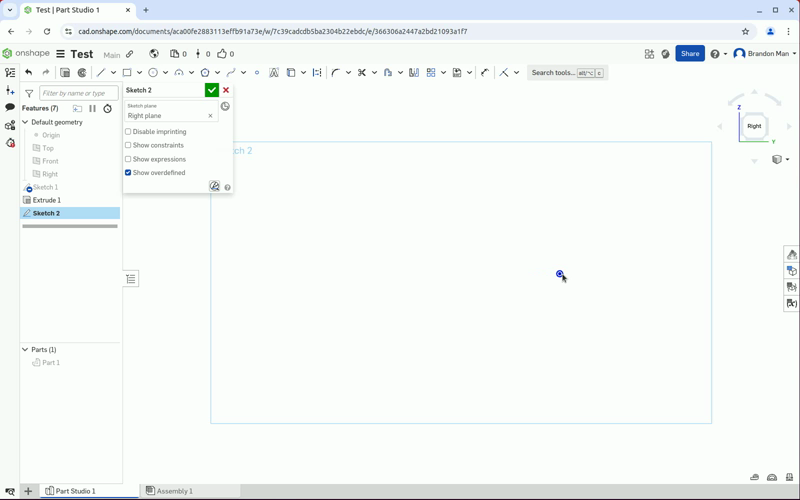
mouse_move(561, 271)
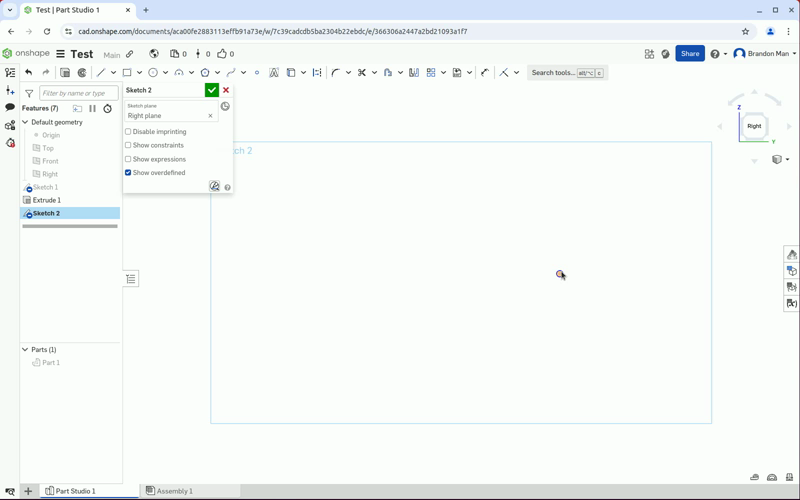
scroll(6)
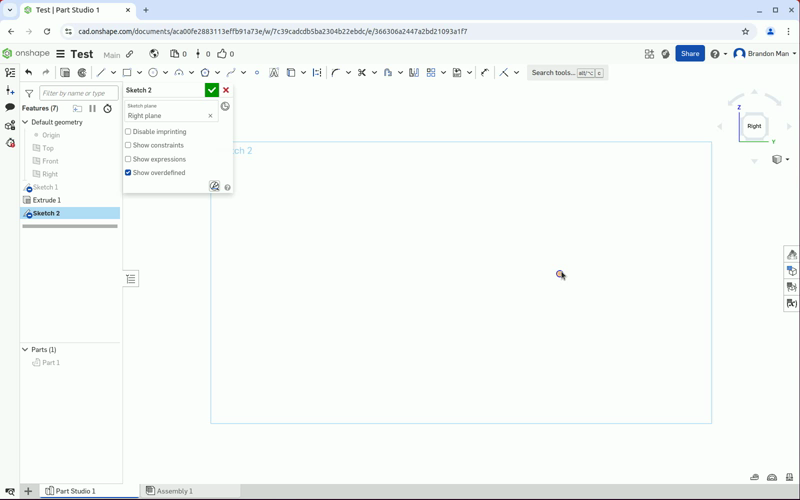
scroll(6)
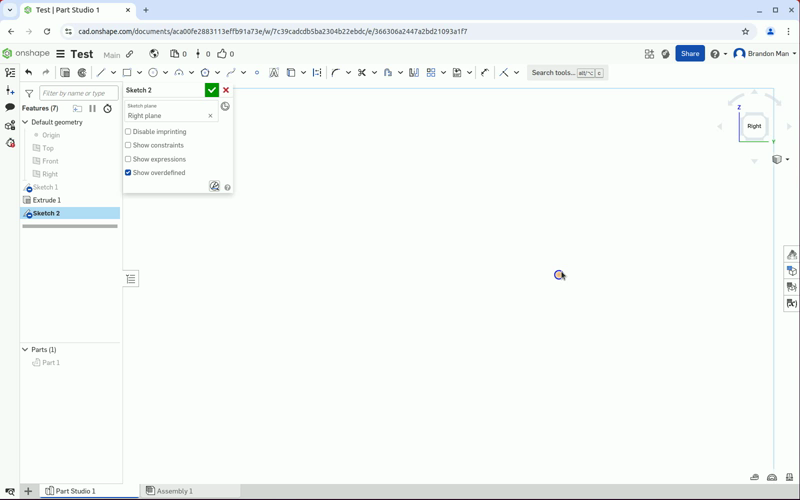
scroll(6)
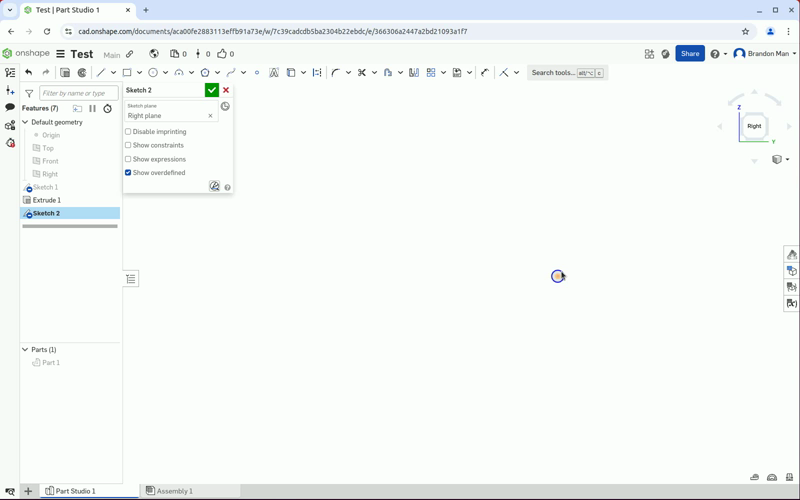
scroll(6)
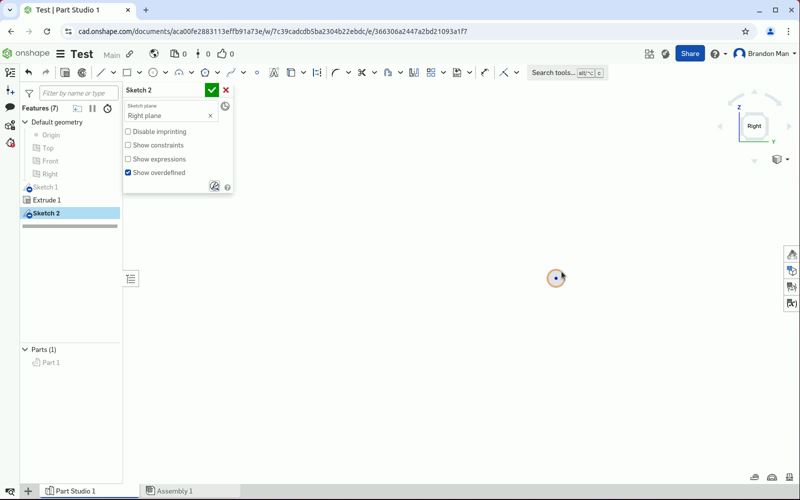
scroll(6)
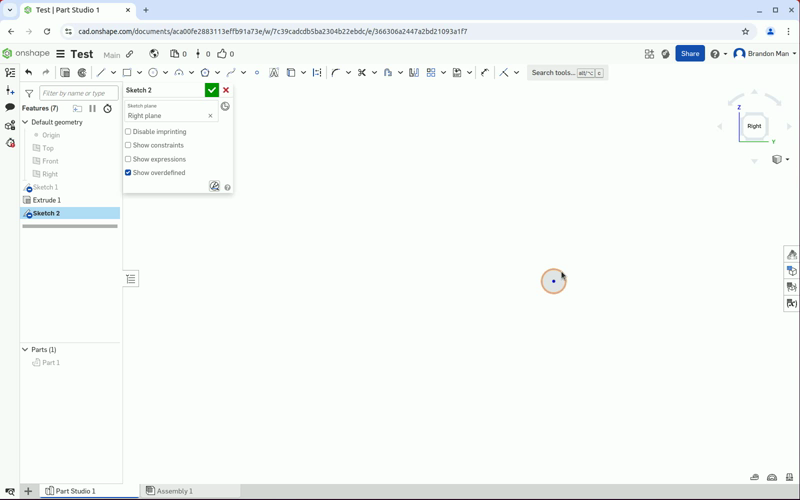
scroll(6)
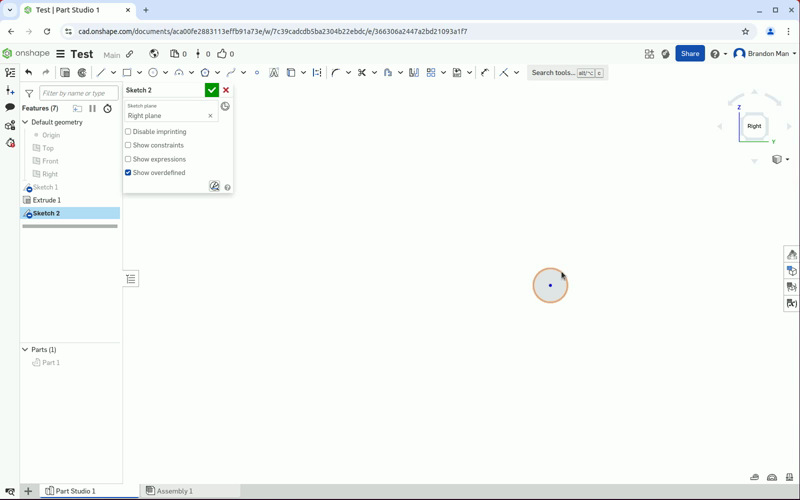
scroll(6)
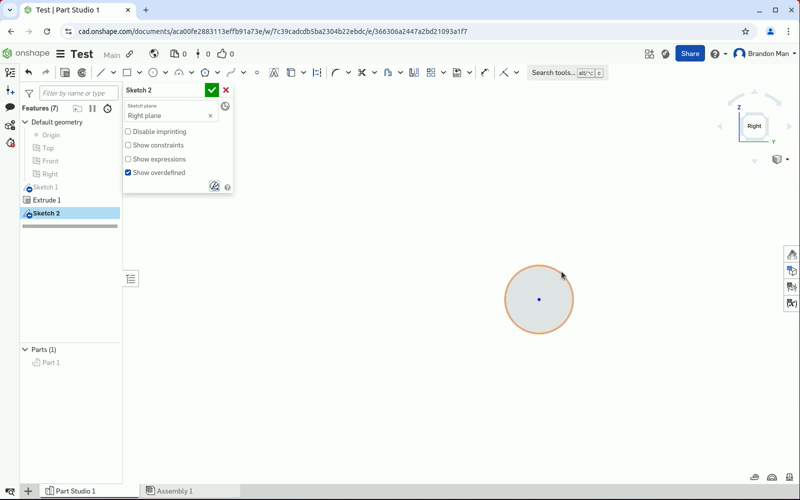
click(561, 271)
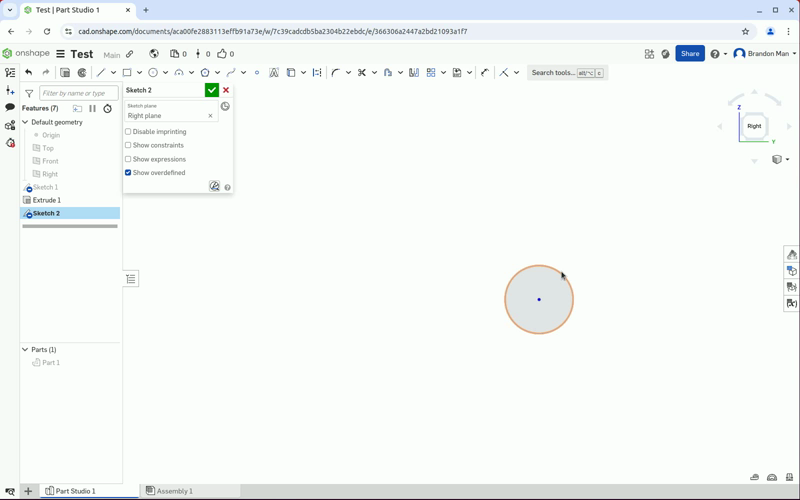
scroll(-6)
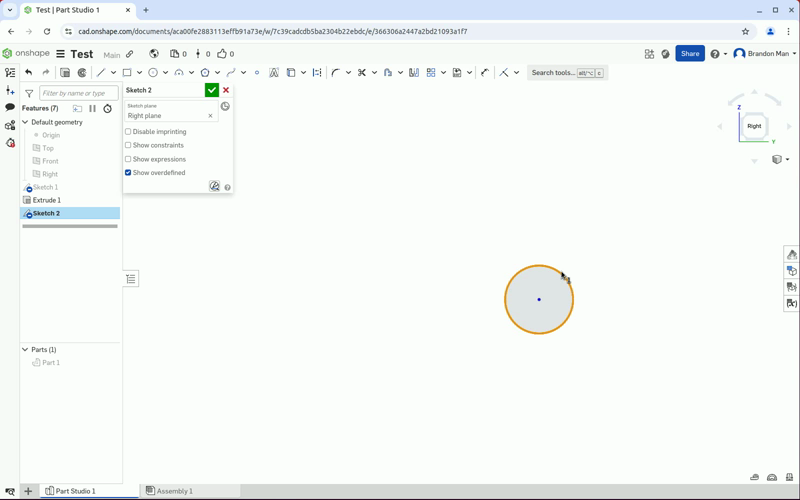
scroll(-6)
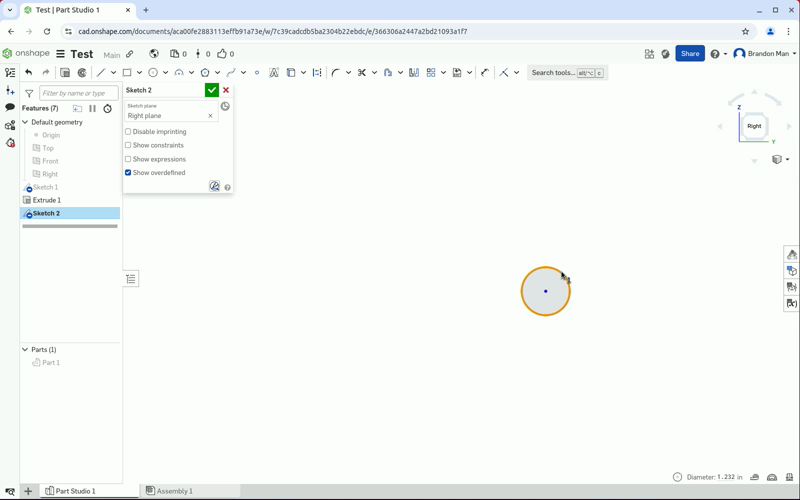
scroll(-6)
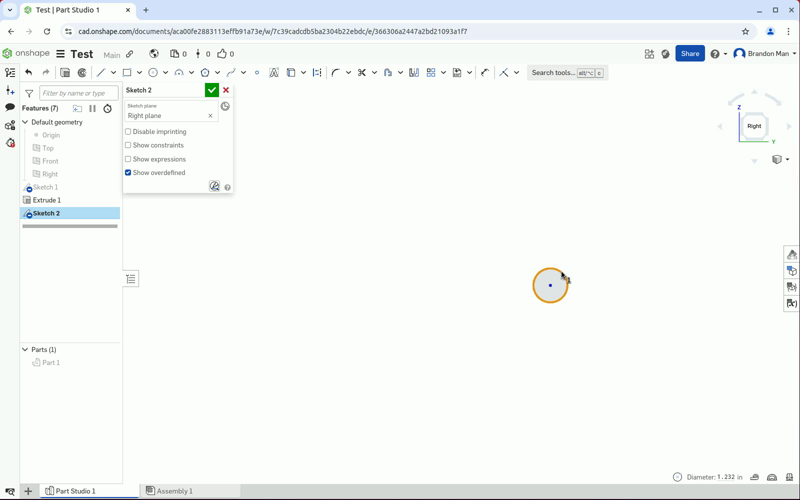
scroll(-6)
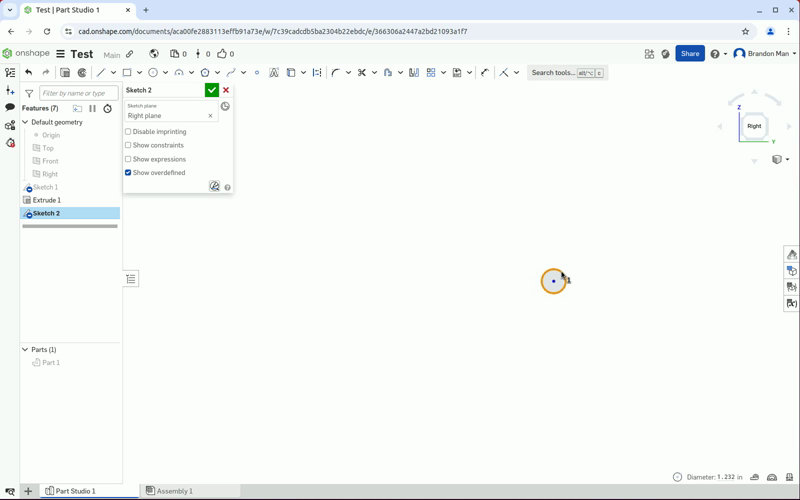
scroll(-6)
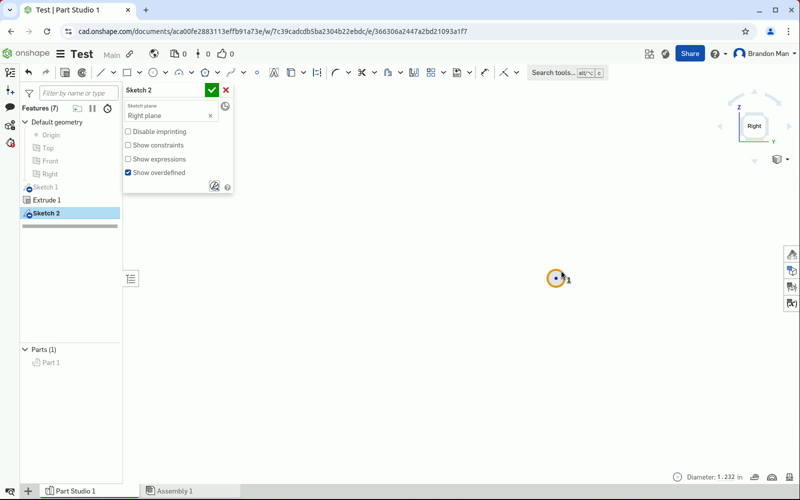
scroll(-6)
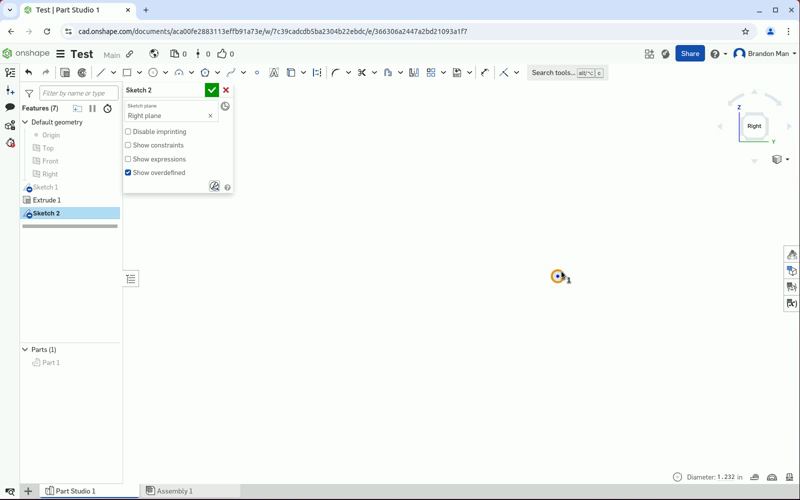
scroll(-6)
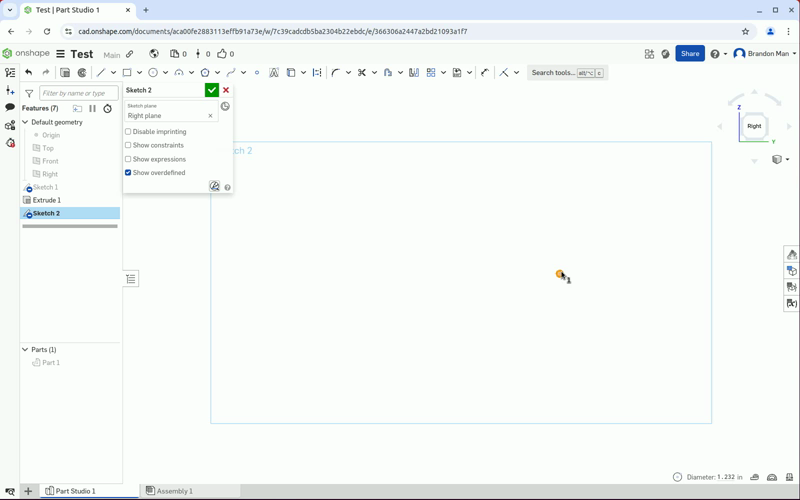
mouse_move(73, 352)
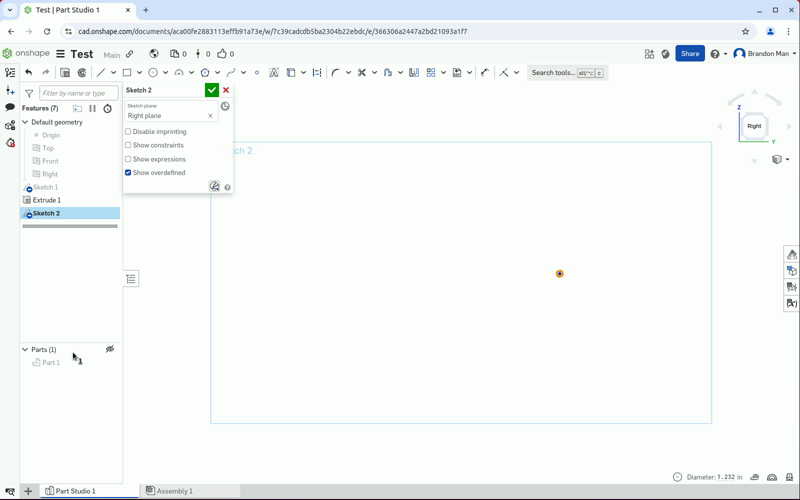
key(shift+y)
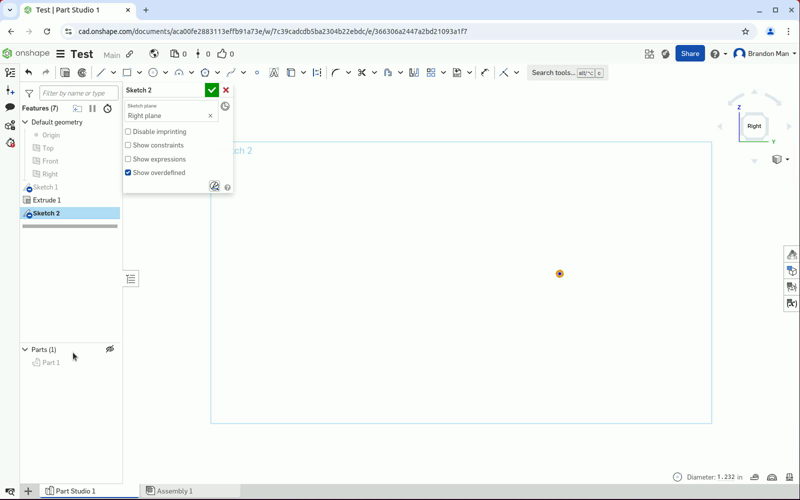
key(shift+e)
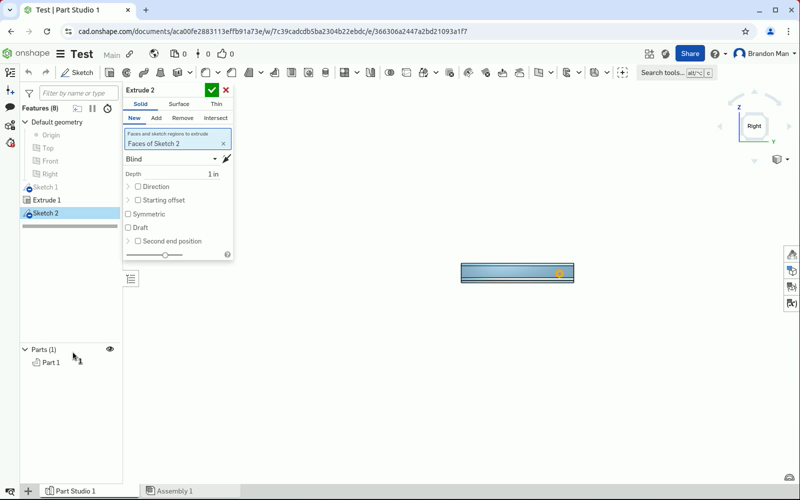
mouse_move(143, 106)
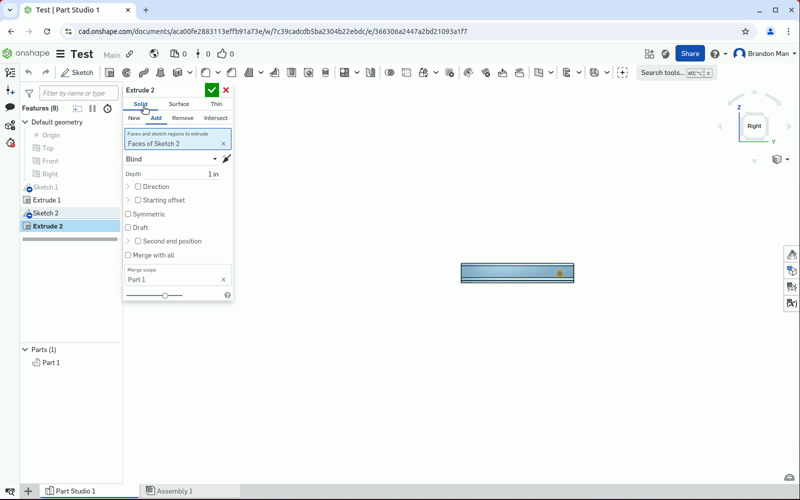
click(143, 106)
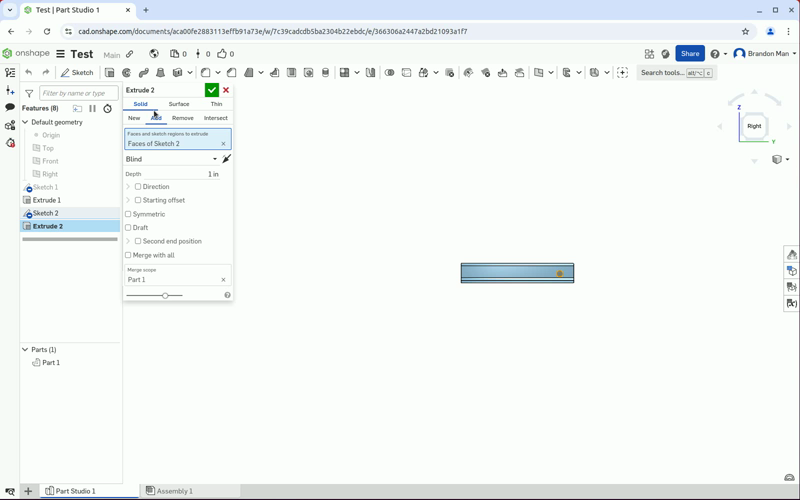
mouse_move(186, 120)
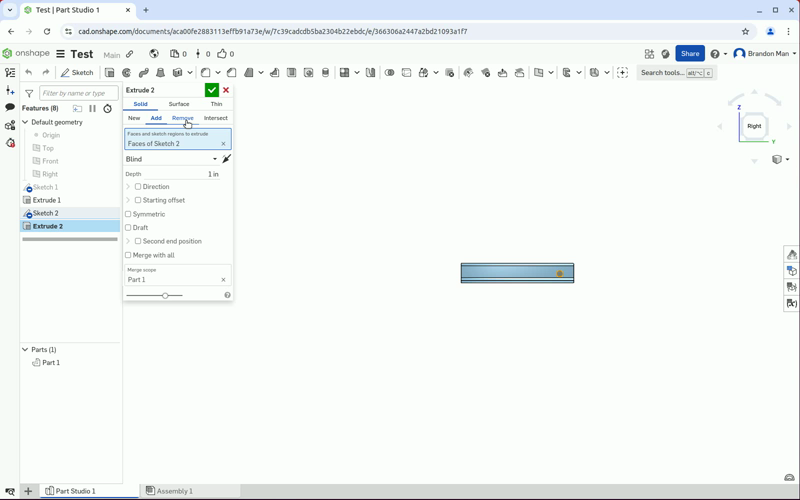
click(186, 120)
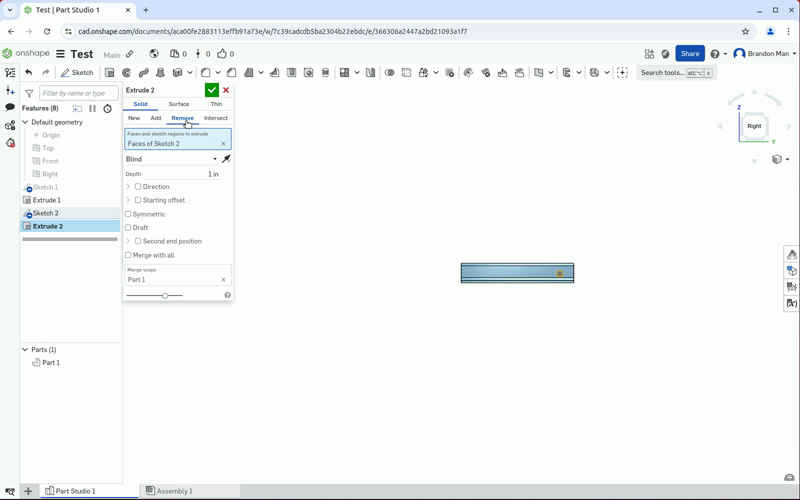
key(tab, 4)
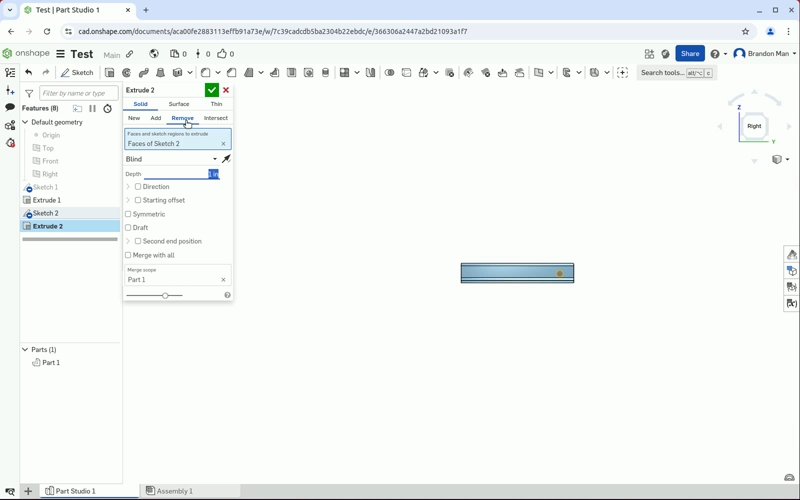
text(0.481)
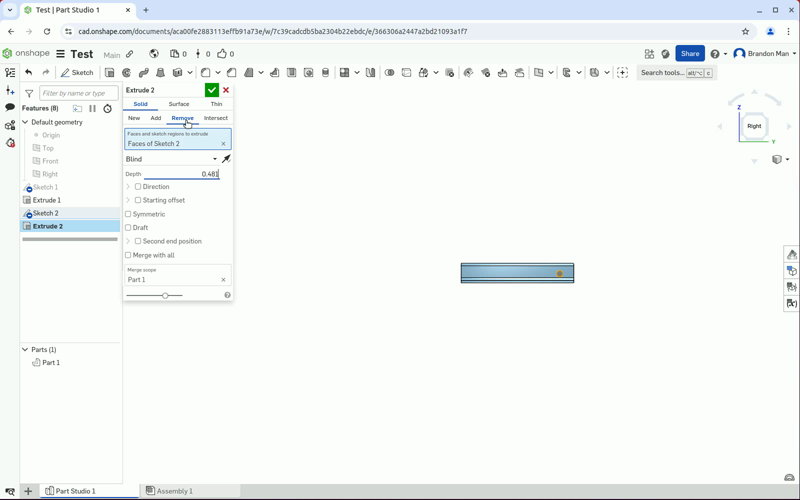
key(tab, 6)
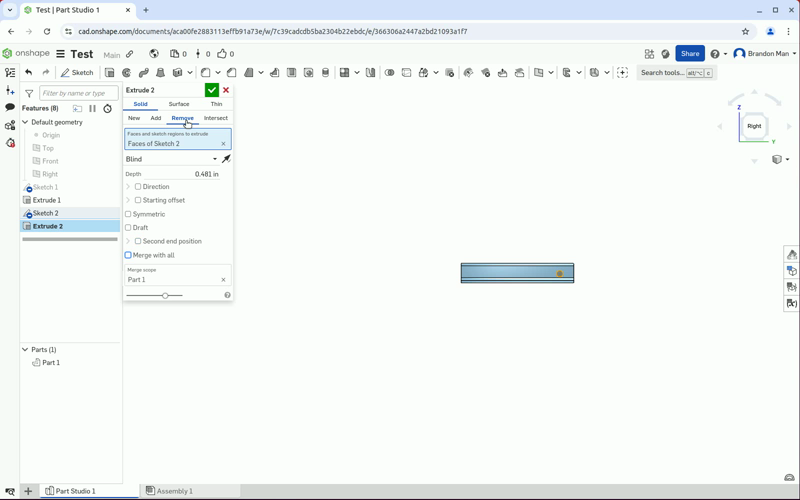
key(space)
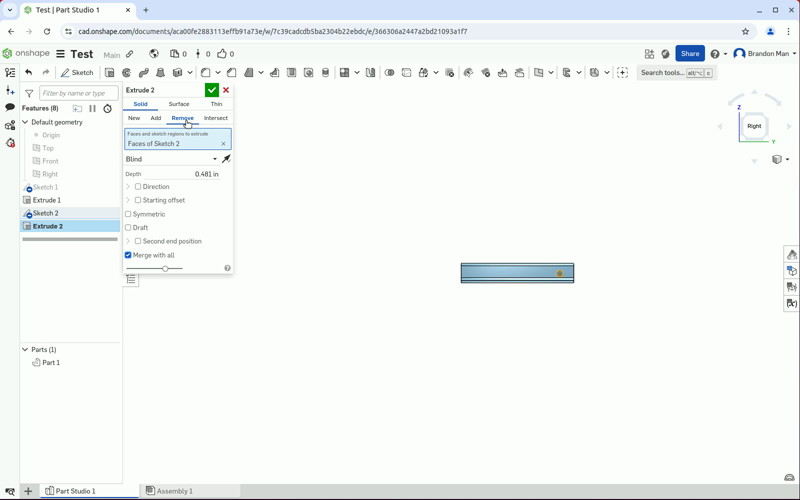
key(enter)
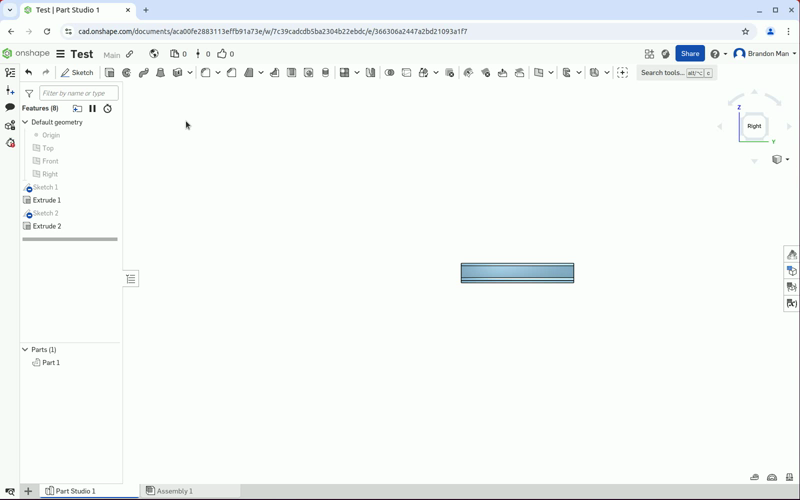
key(shift+h)
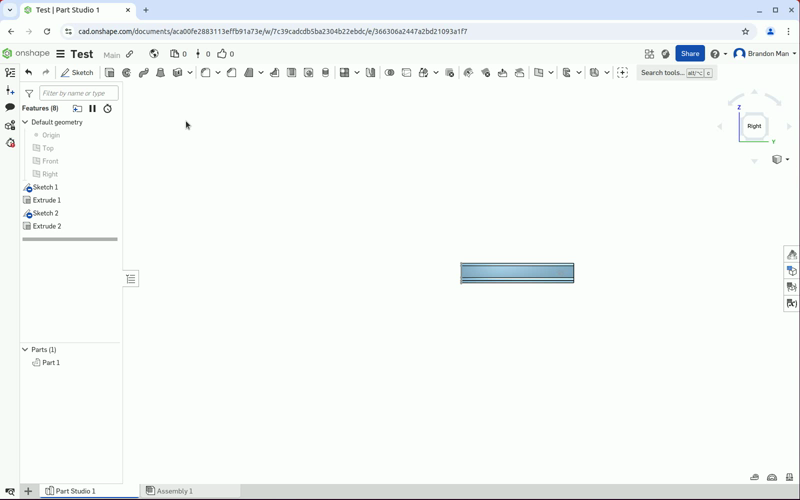
key(shift+h)
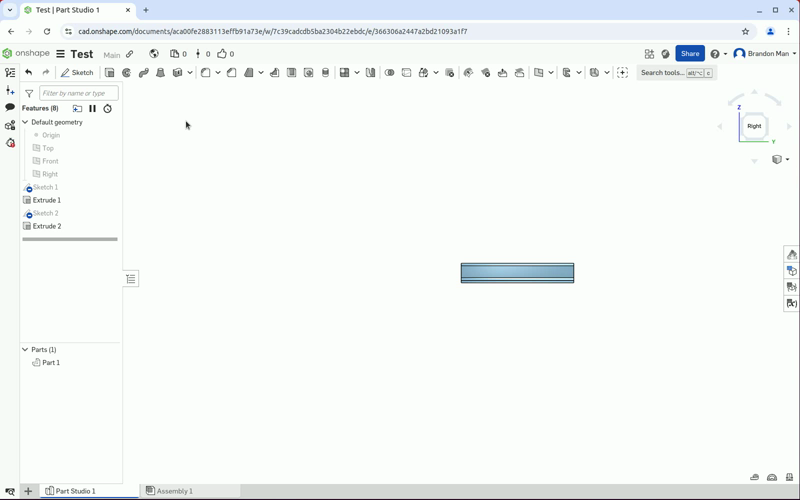
mouse_move(73, 189)
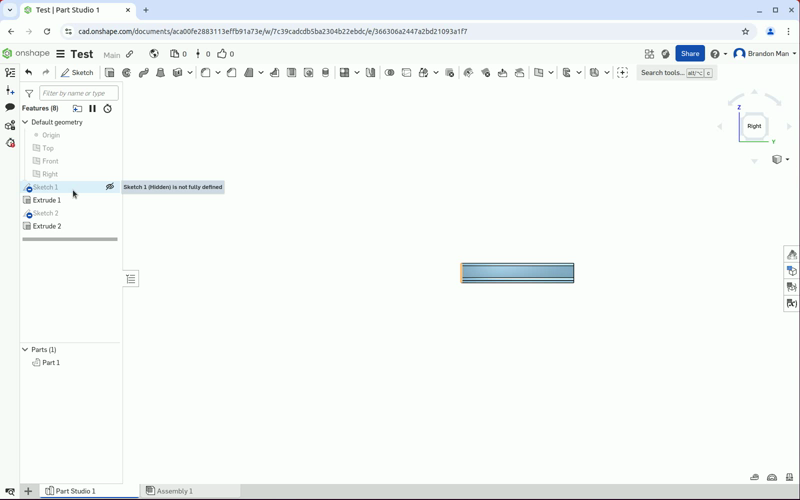
click(73, 189)
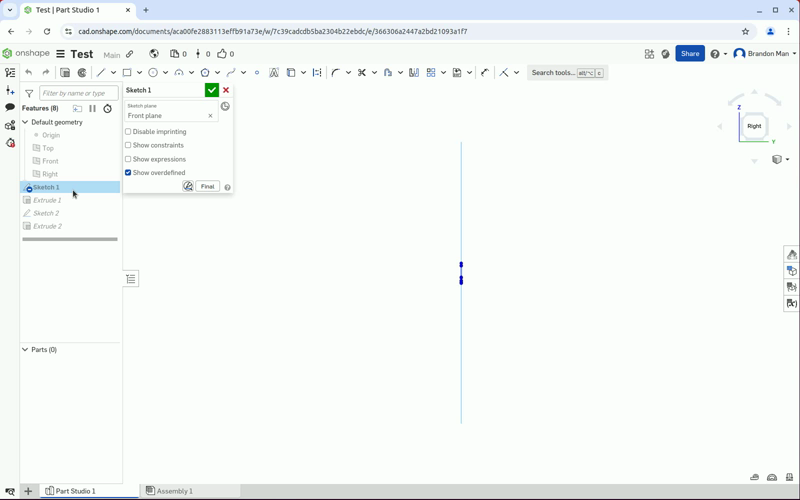
mouse_move(229, 92)
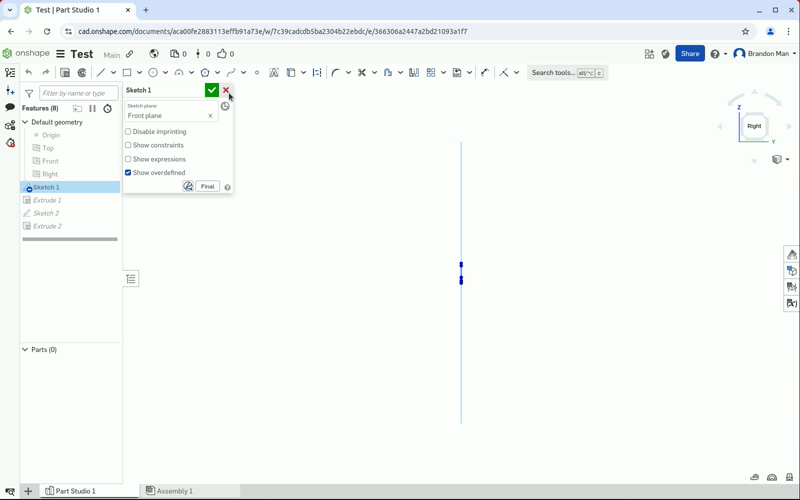
click(229, 92)
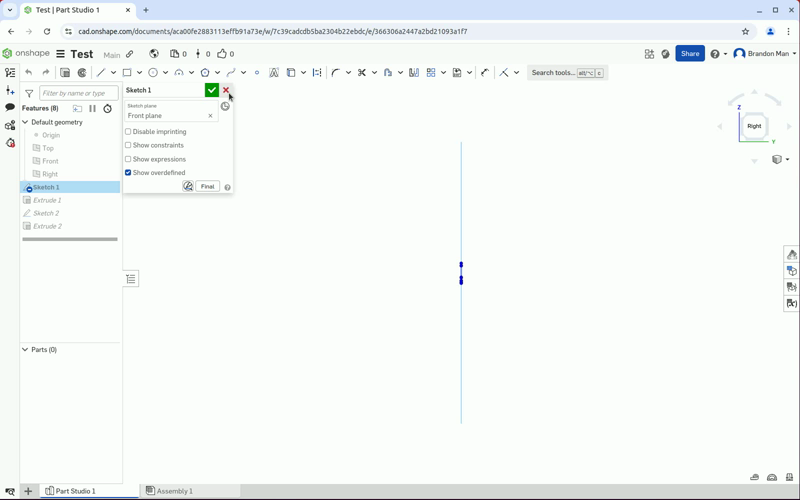
key(shift+s)
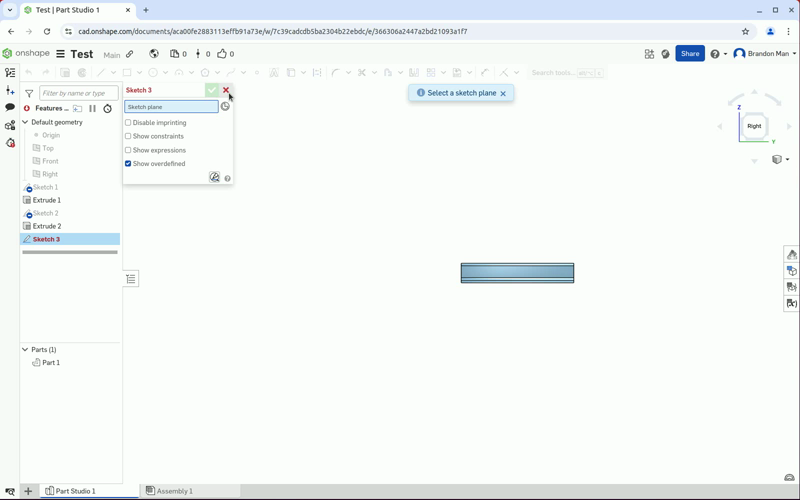
mouse_move(73, 176)
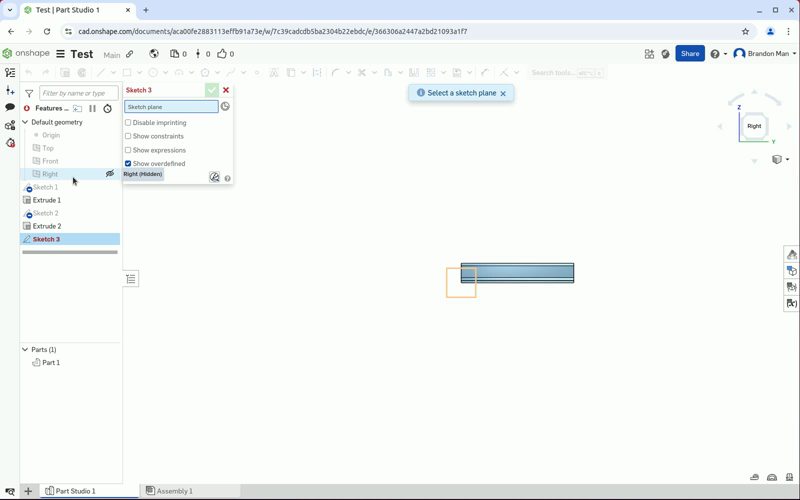
click(73, 176)
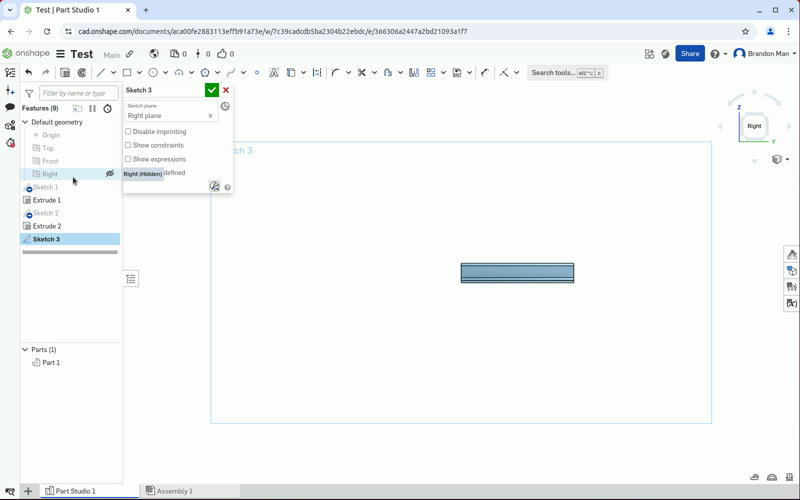
mouse_move(73, 352)
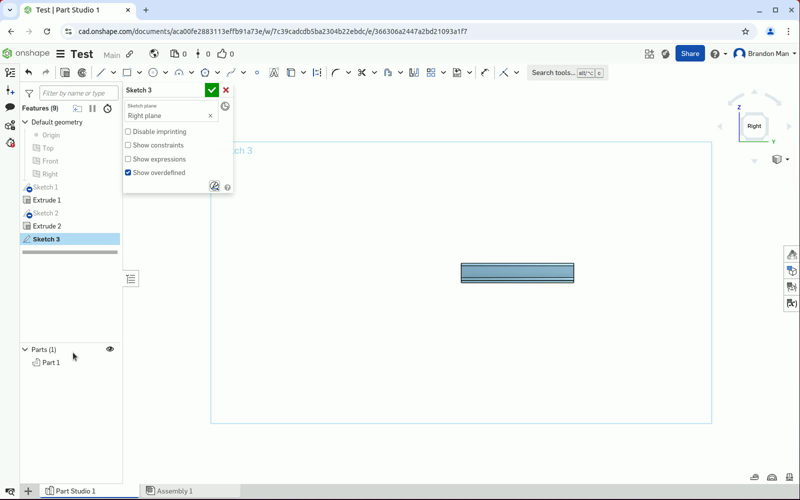
key(y)
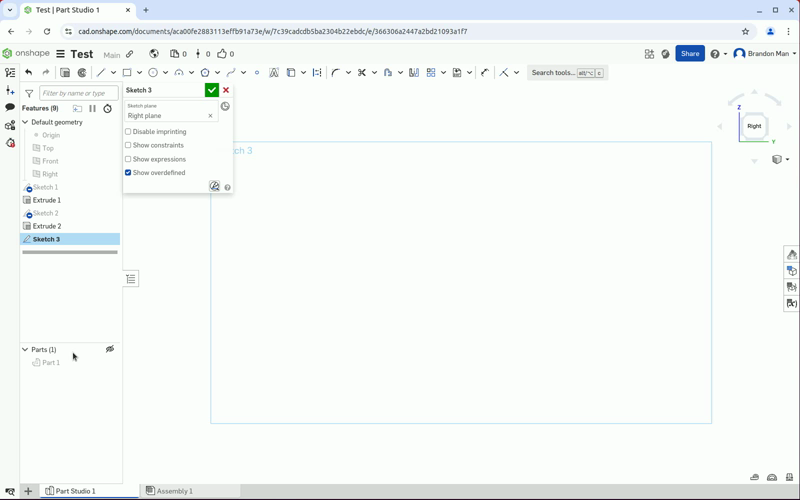
key(c)
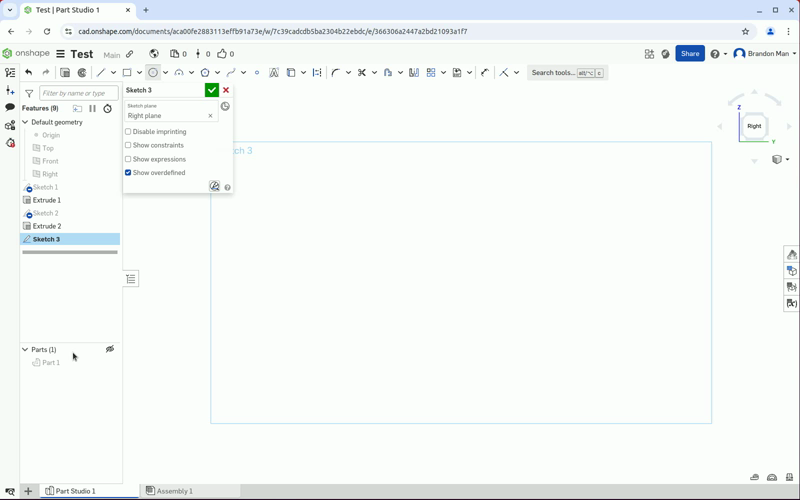
key_down(shift)
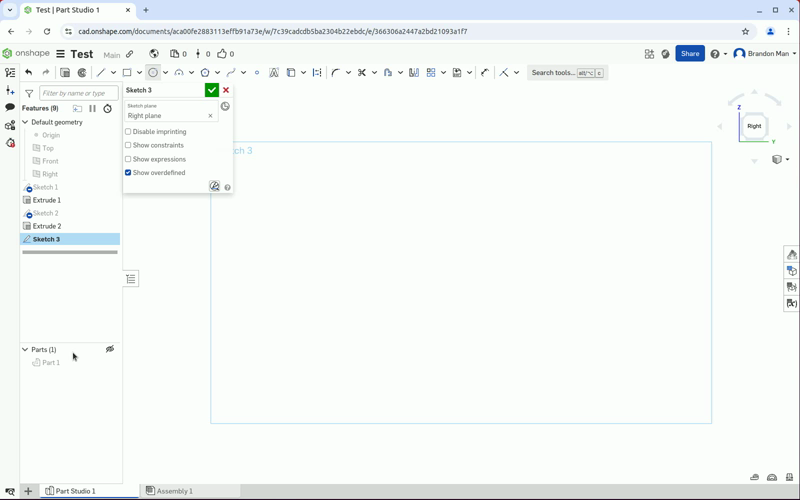
mouse_move(475, 273)
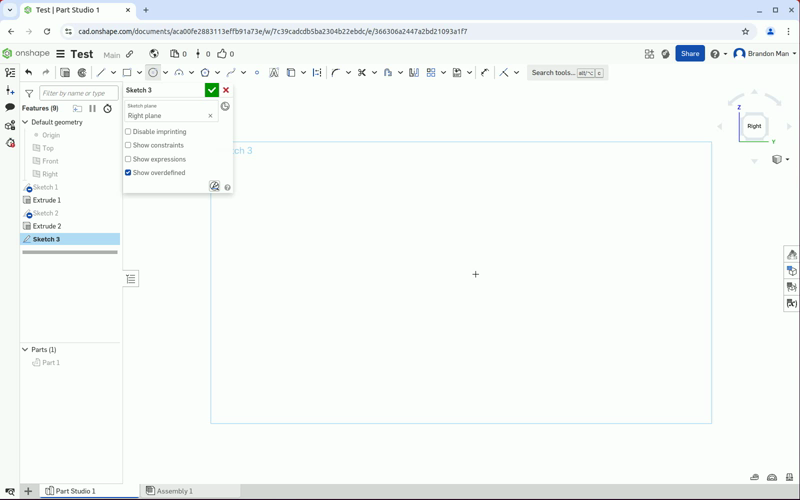
click(475, 273)
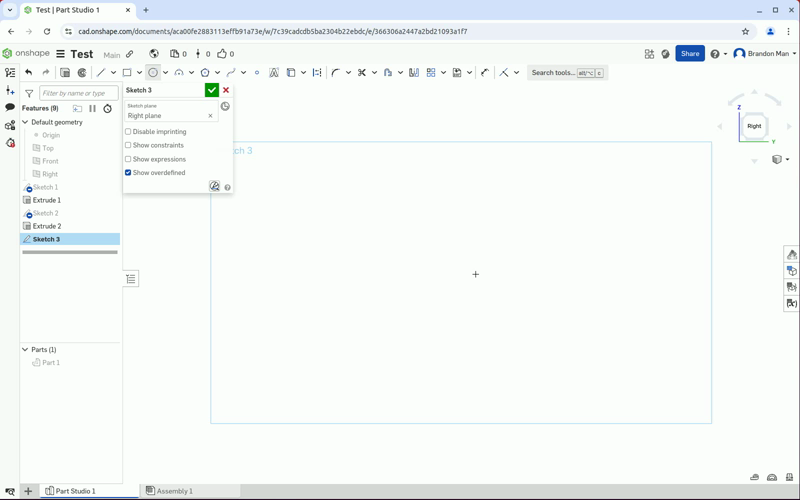
key_up(shift)
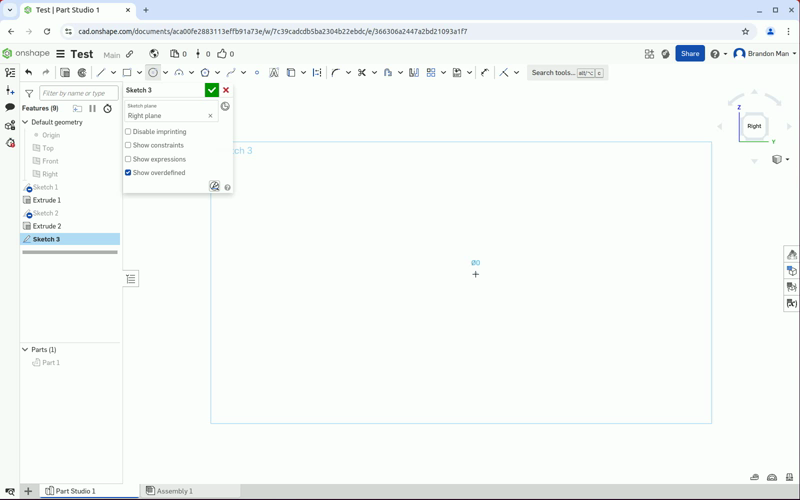
mouse_move(478, 273)
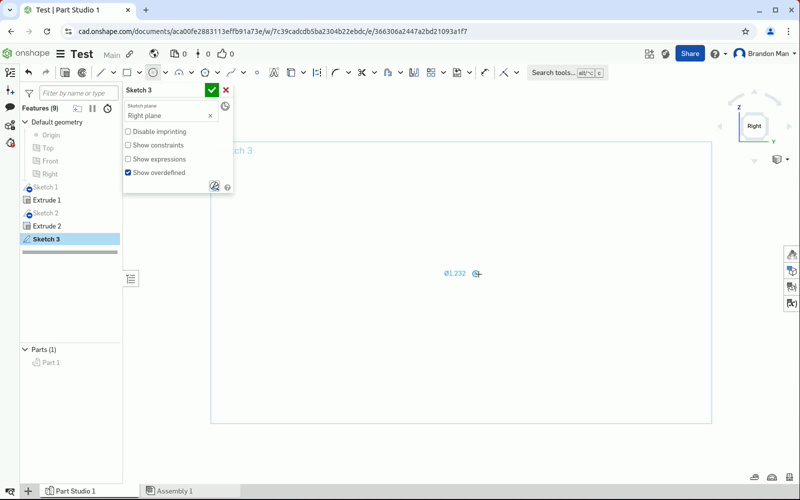
click(478, 273)
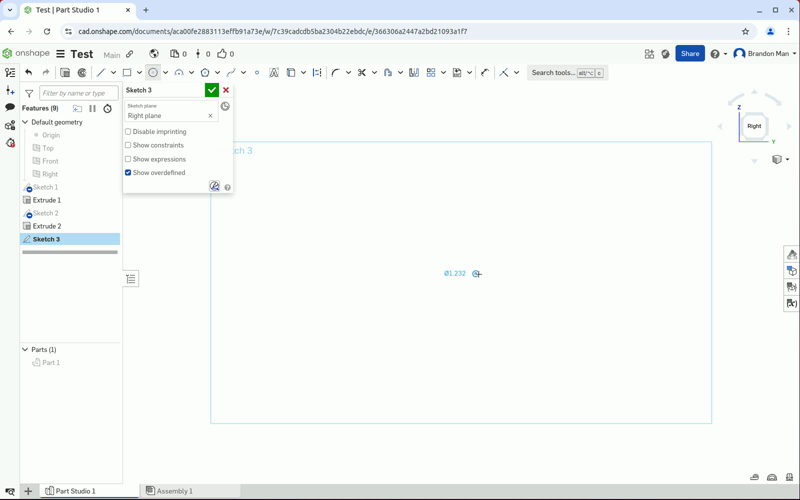
key(esc)
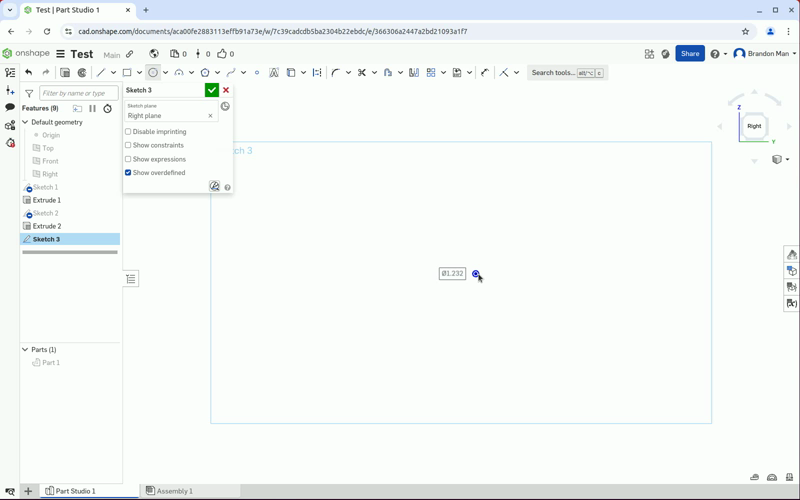
mouse_move(477, 274)
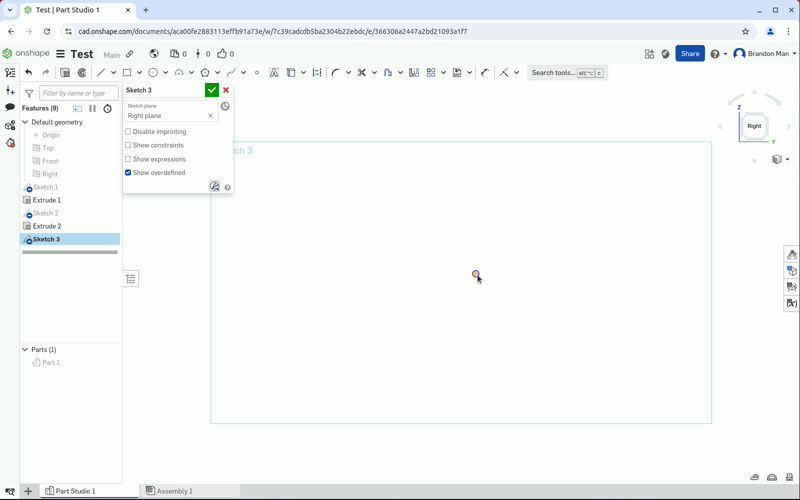
scroll(6)
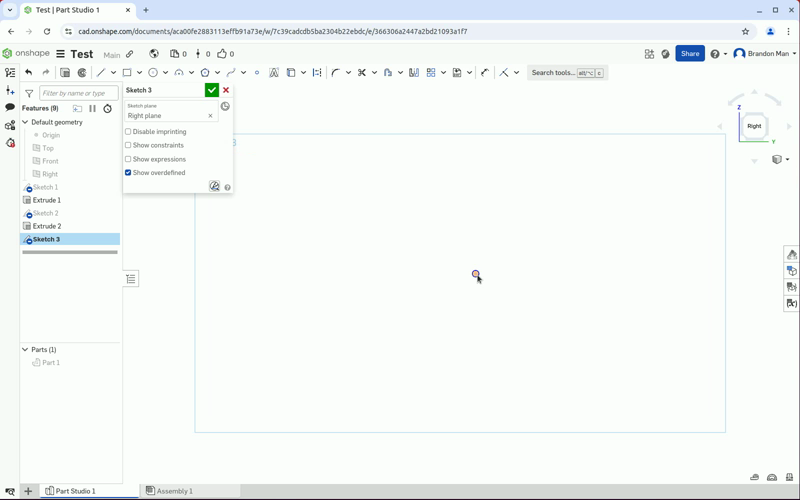
scroll(6)
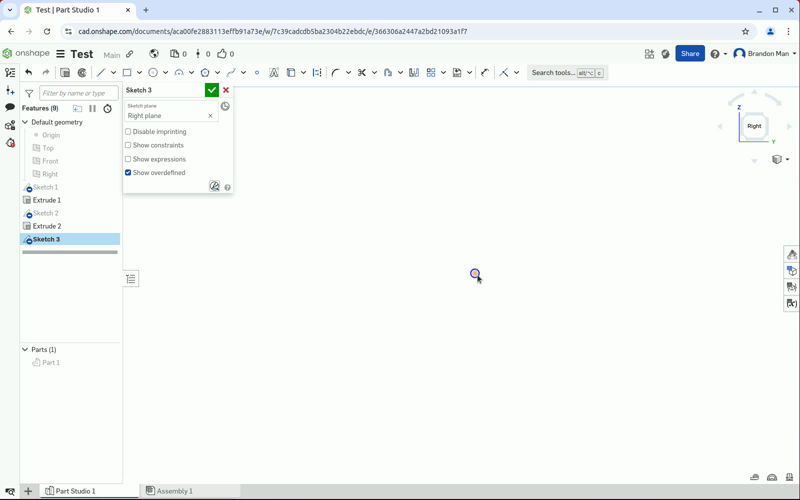
scroll(6)
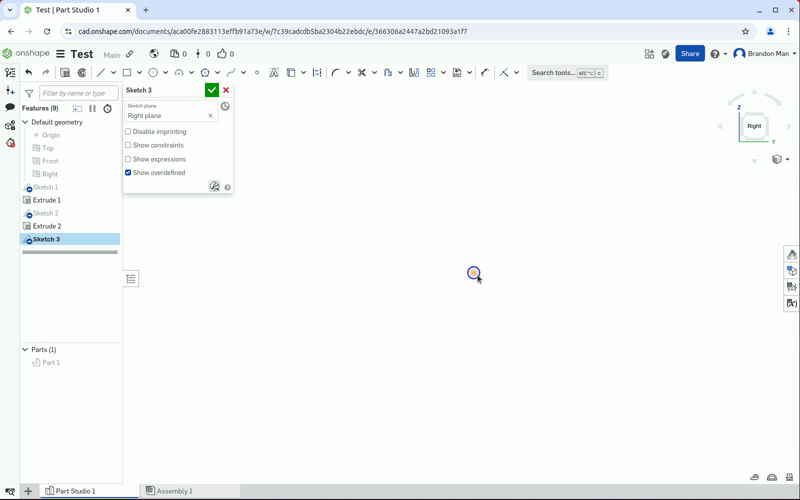
scroll(6)
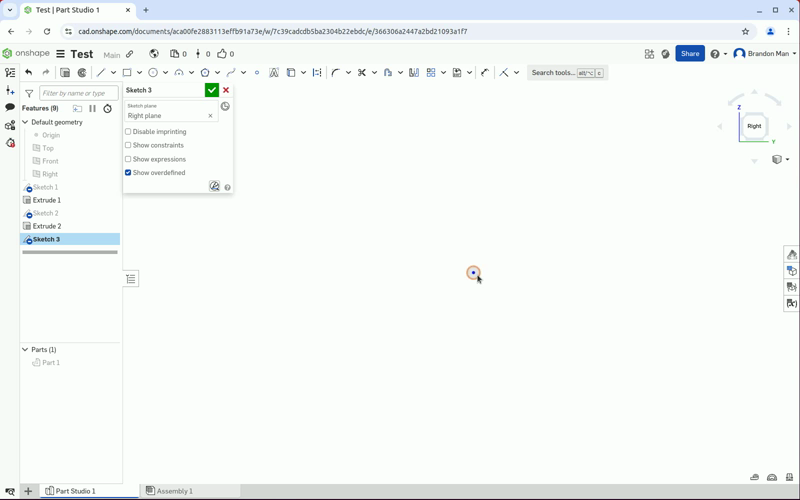
scroll(6)
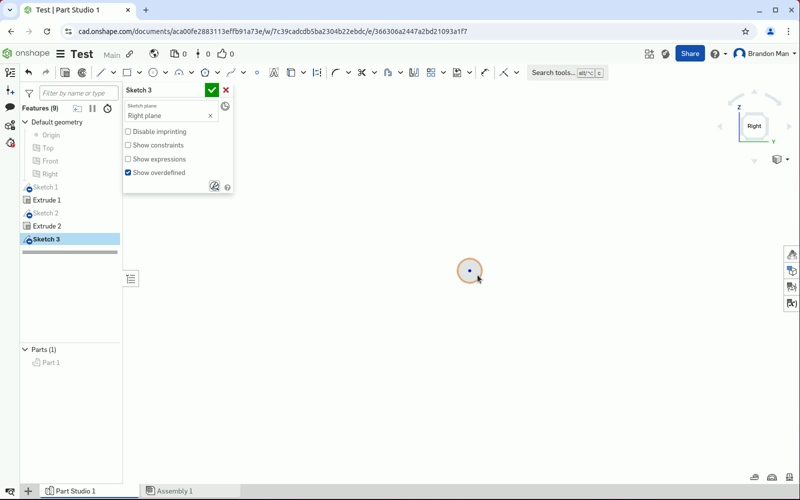
scroll(6)
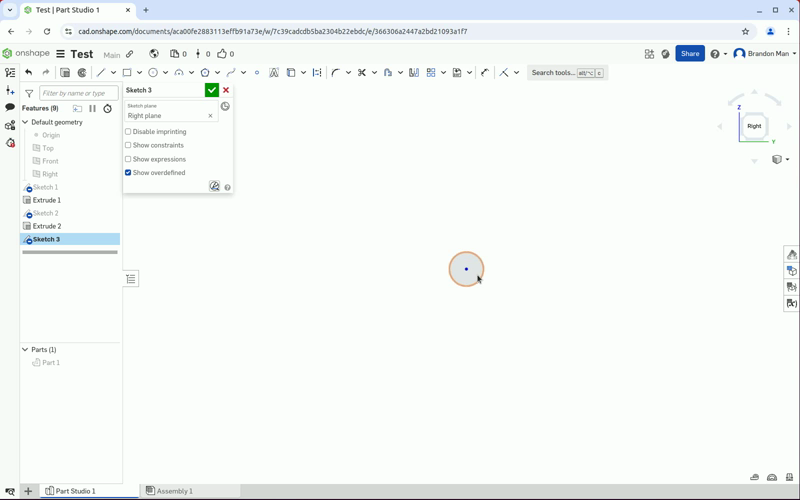
scroll(6)
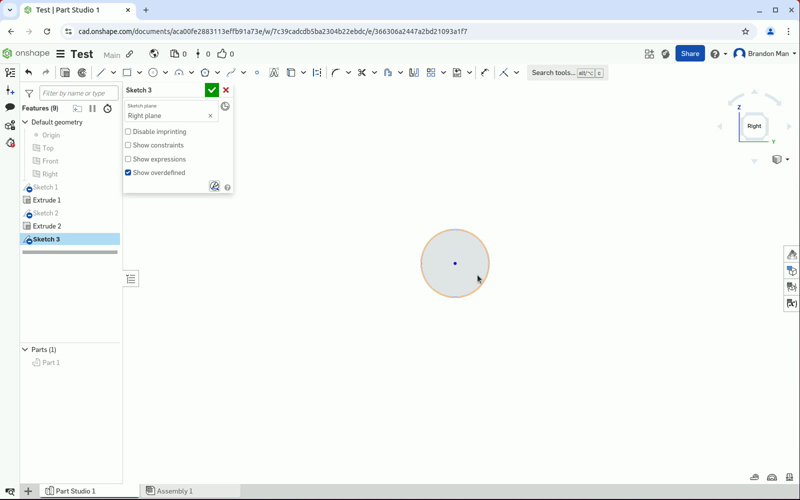
click(477, 274)
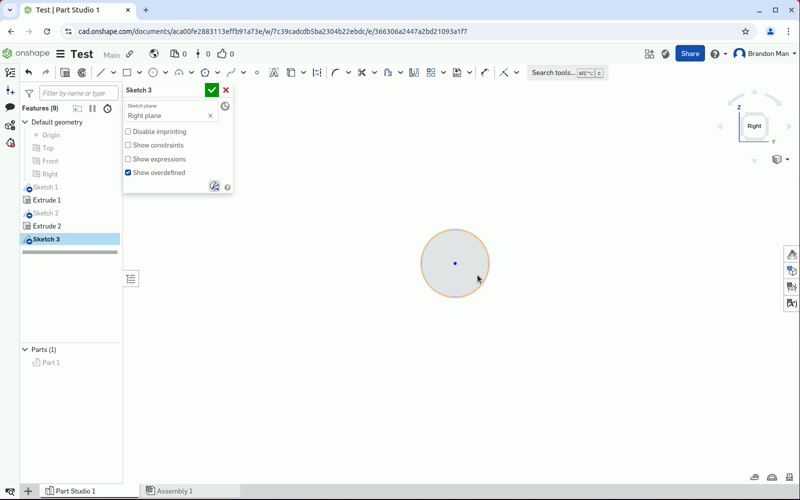
scroll(-6)
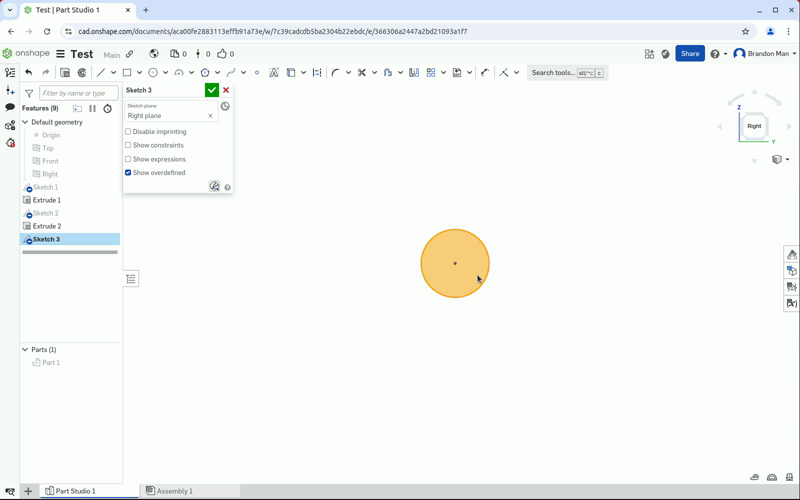
scroll(-6)
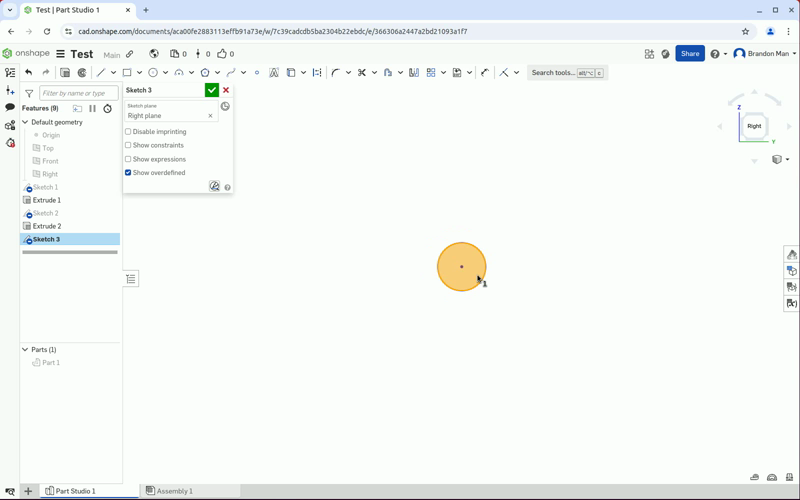
scroll(-6)
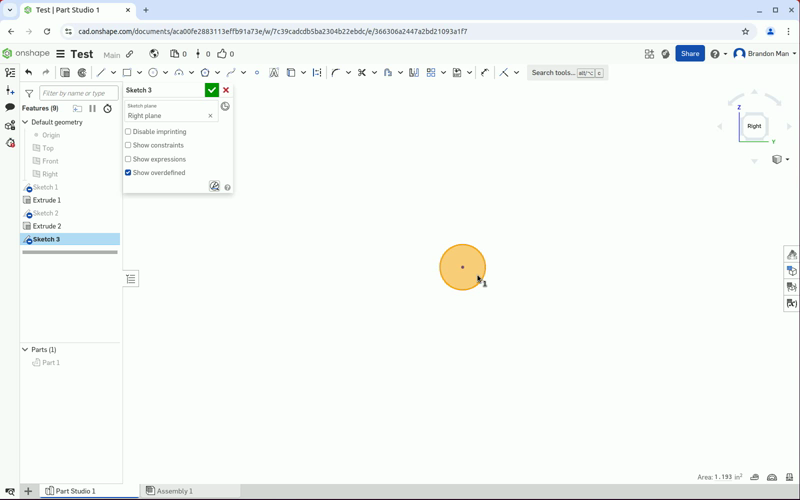
scroll(-6)
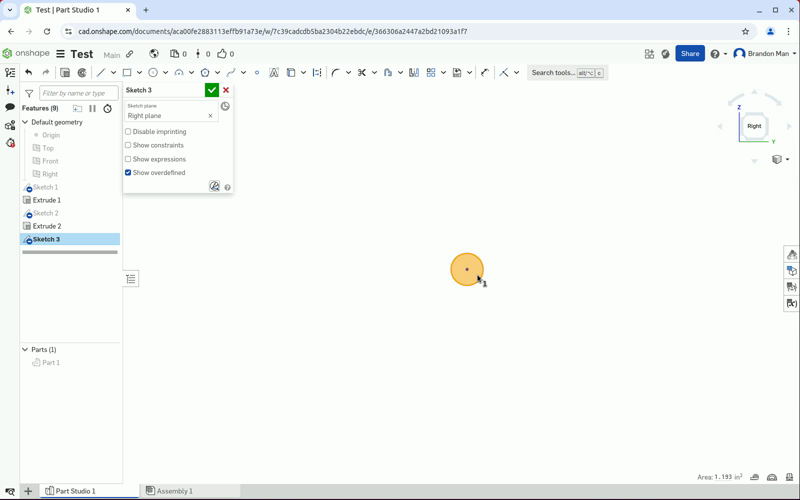
scroll(-6)
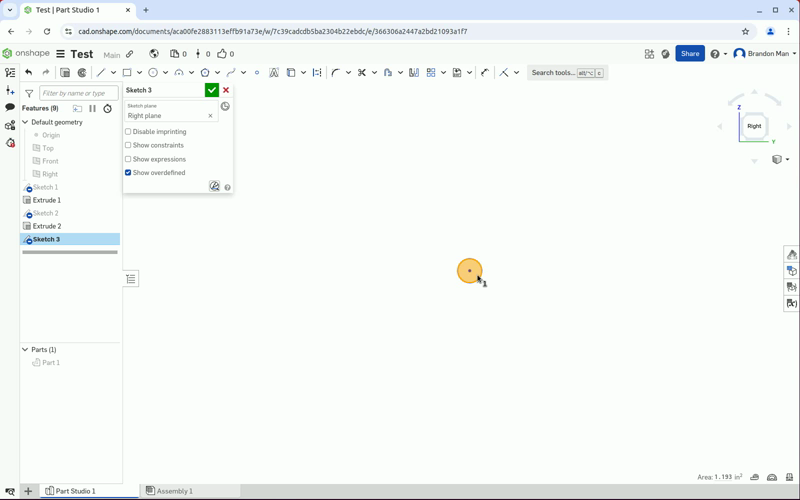
scroll(-6)
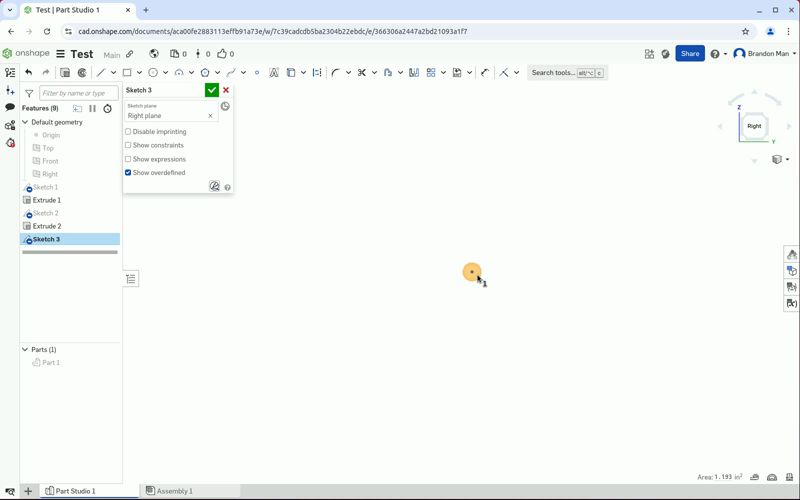
scroll(-6)
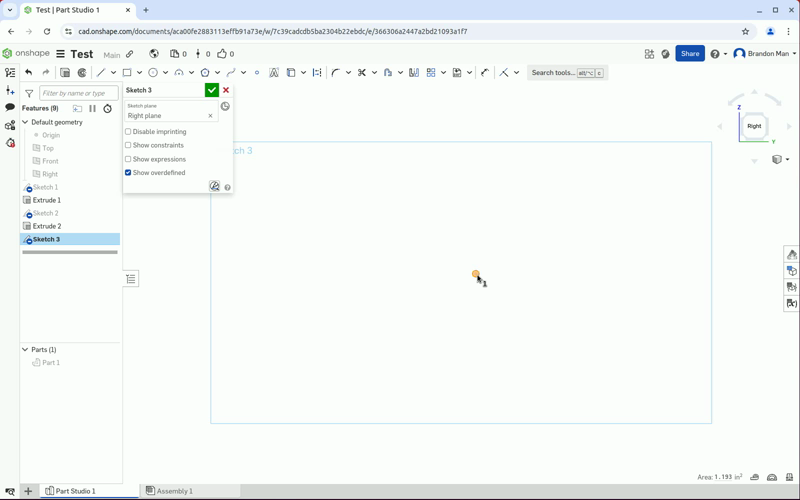
mouse_move(73, 352)
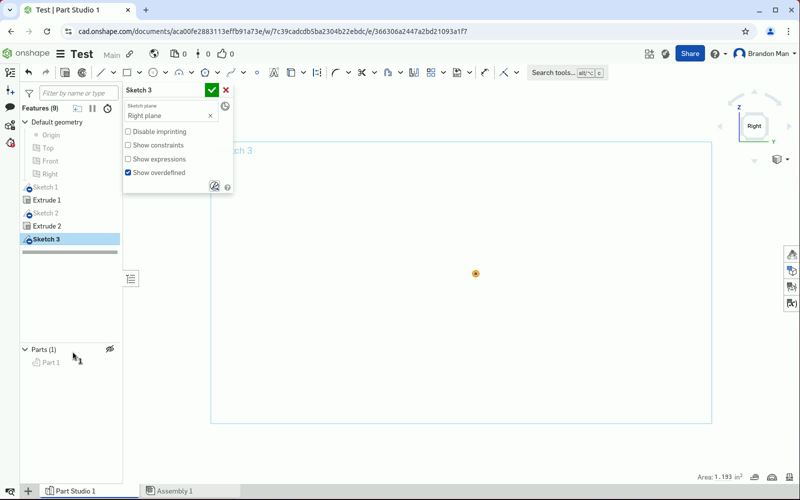
key(shift+y)
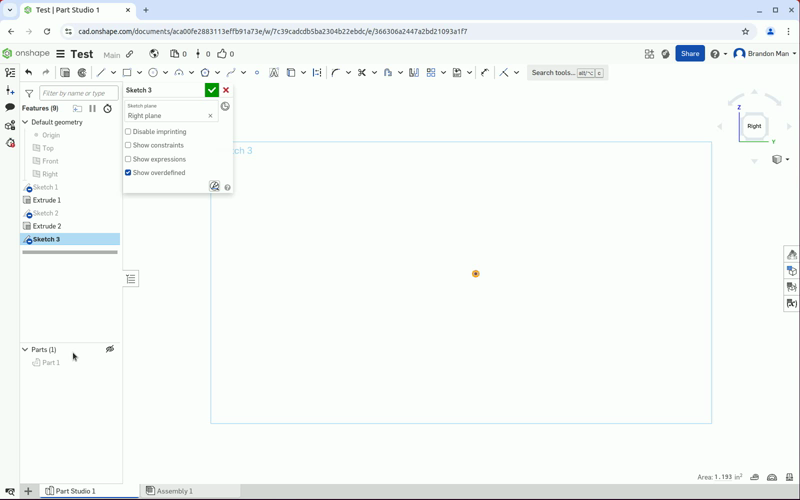
key(shift+e)
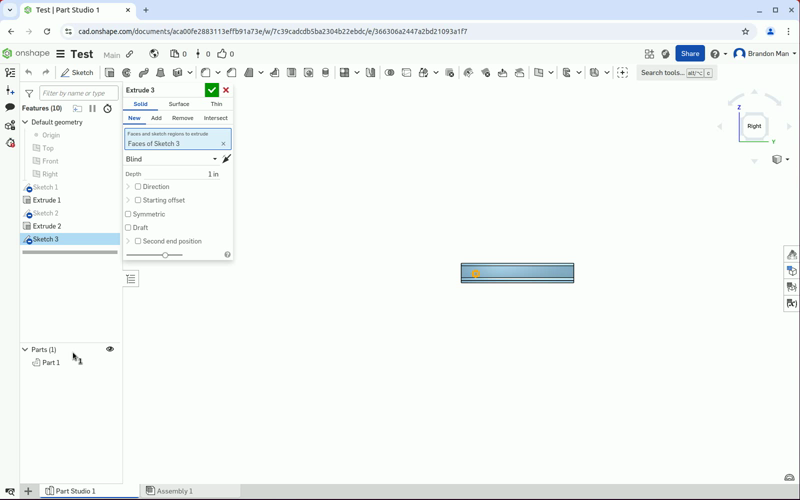
mouse_move(143, 106)
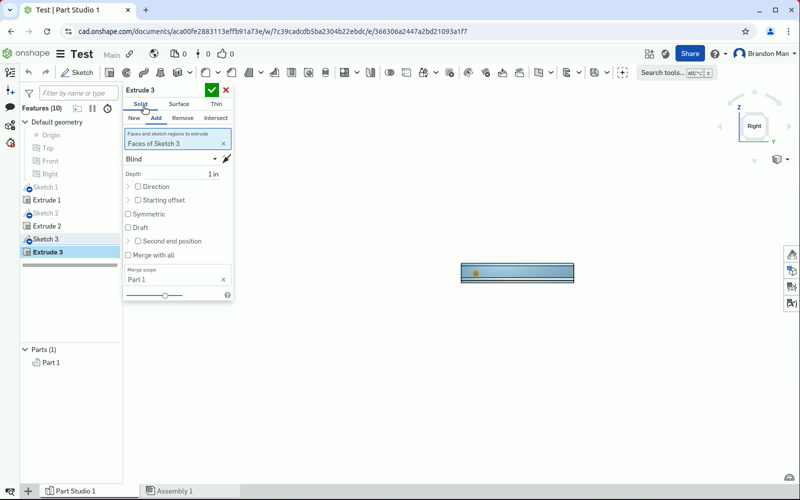
click(143, 106)
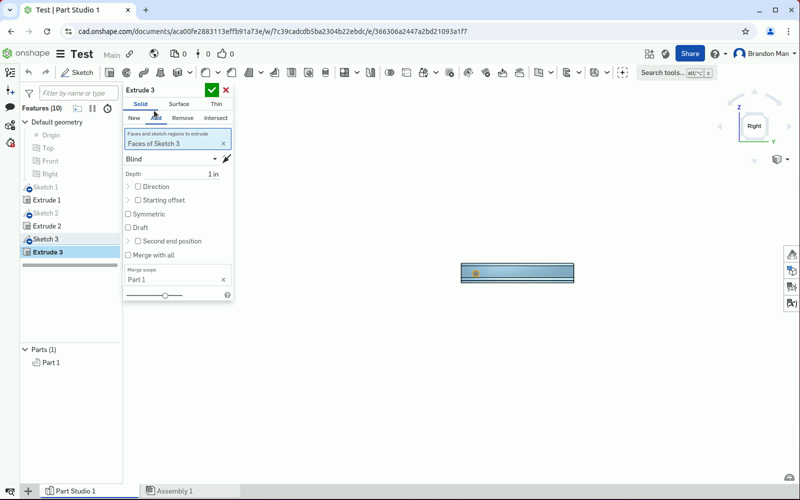
mouse_move(186, 120)
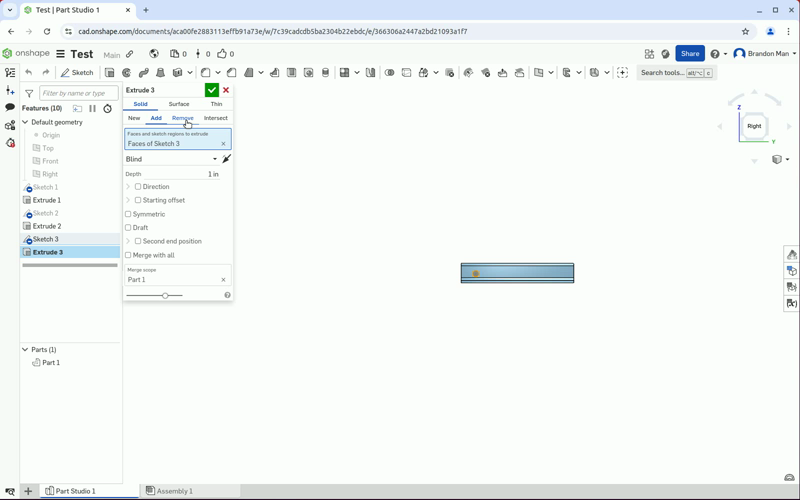
click(186, 120)
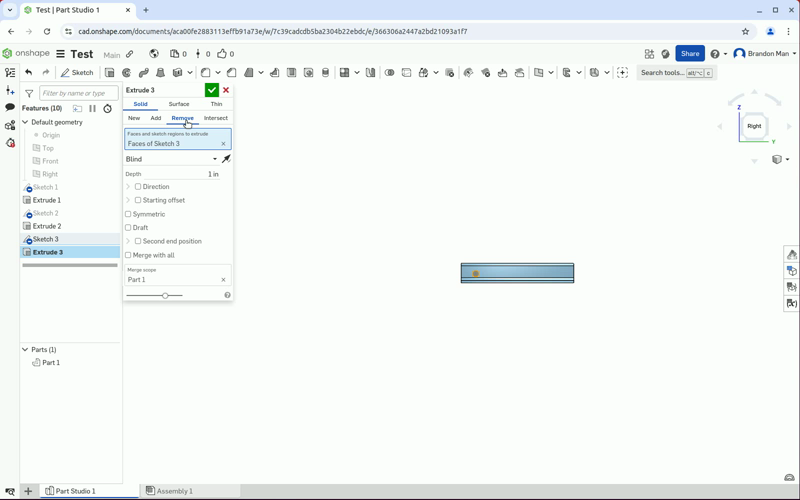
key(tab, 4)
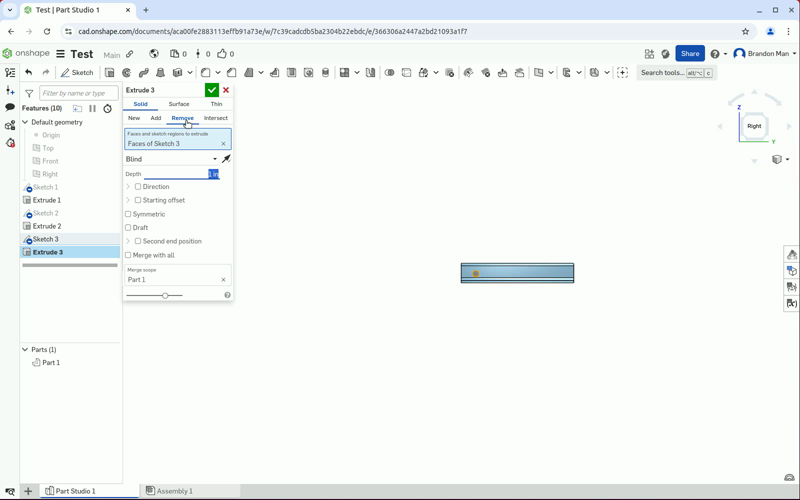
text(0.481)
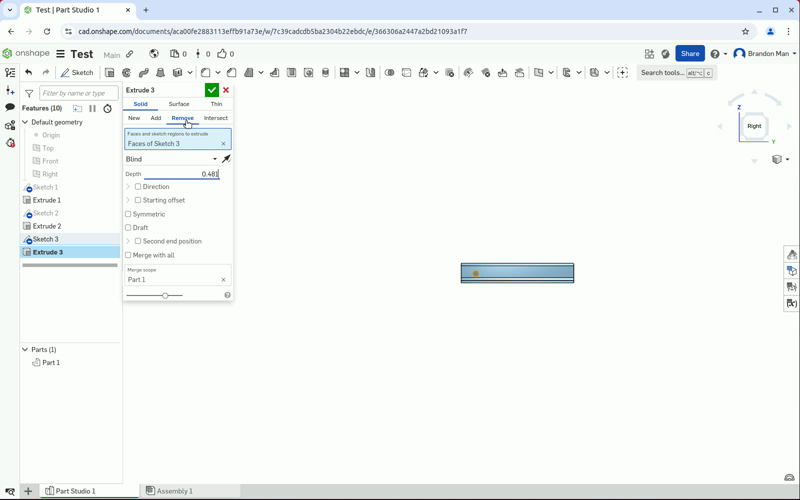
key(tab, 6)
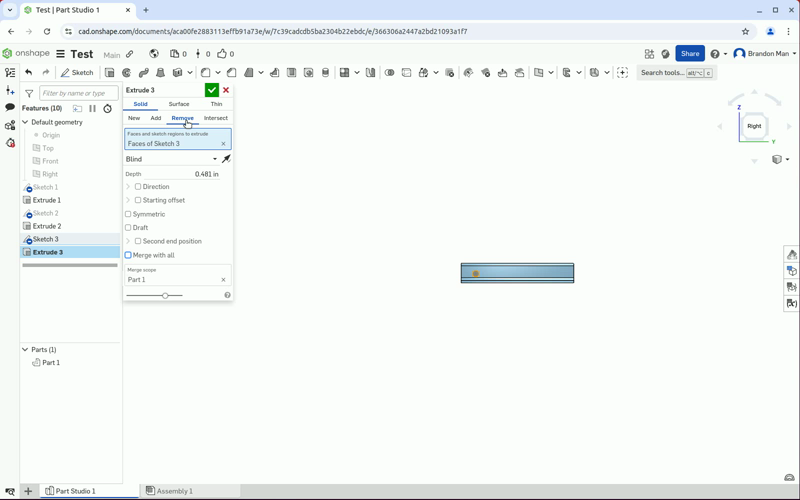
key(space)
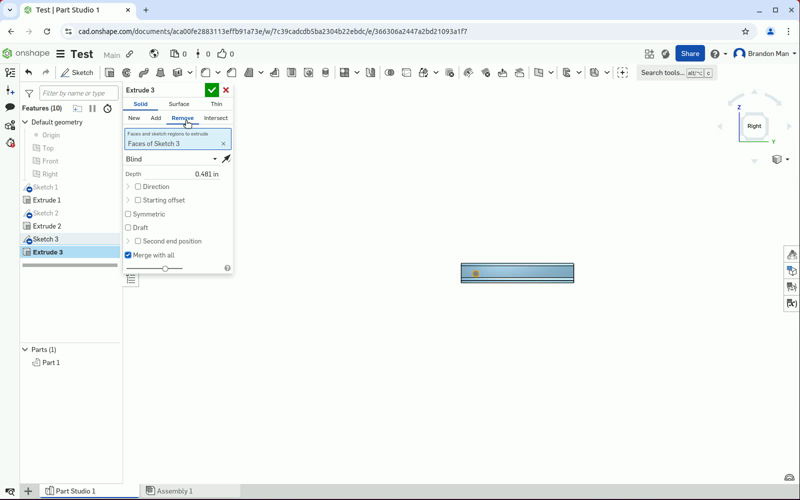
key(enter)
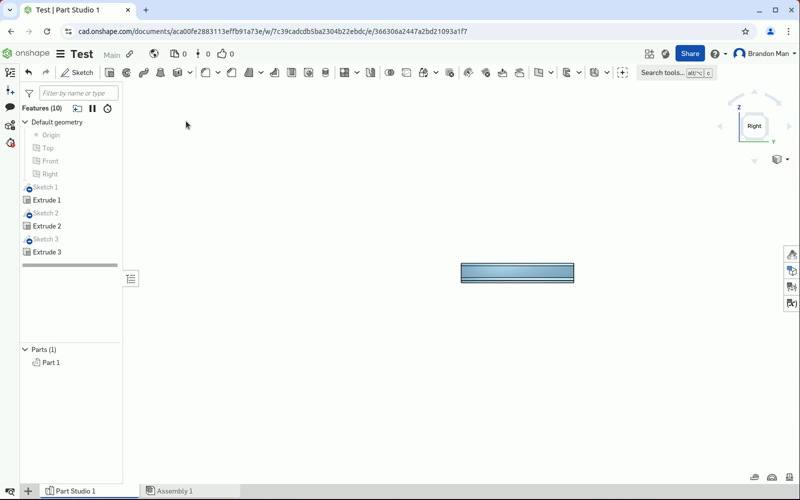
key(shift+h)
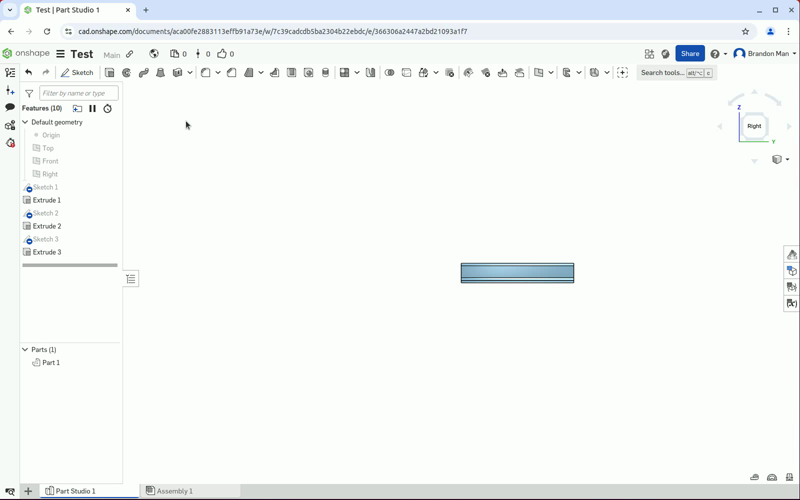
key(shift+h)
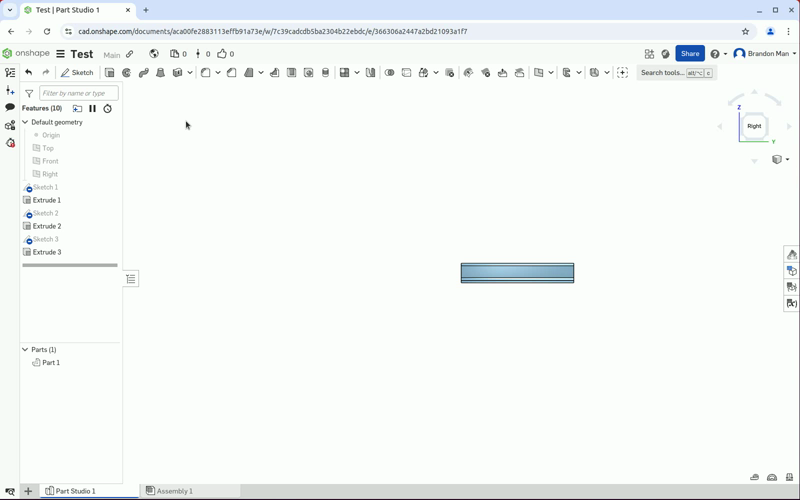
mouse_move(73, 189)
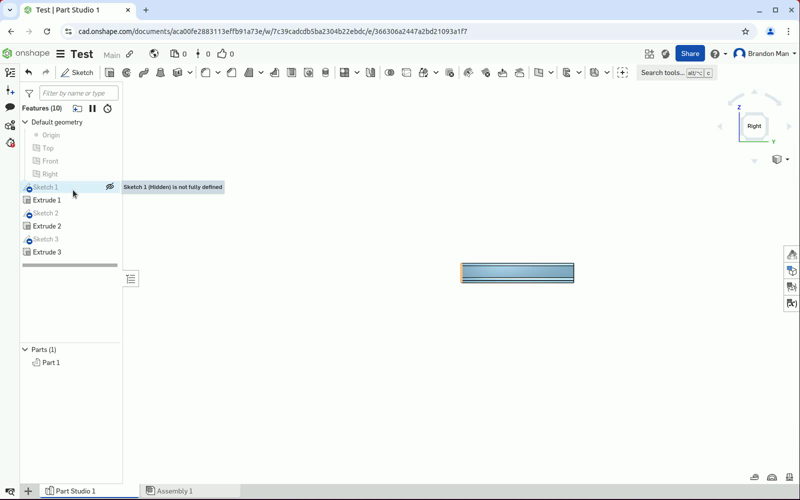
click(73, 189)
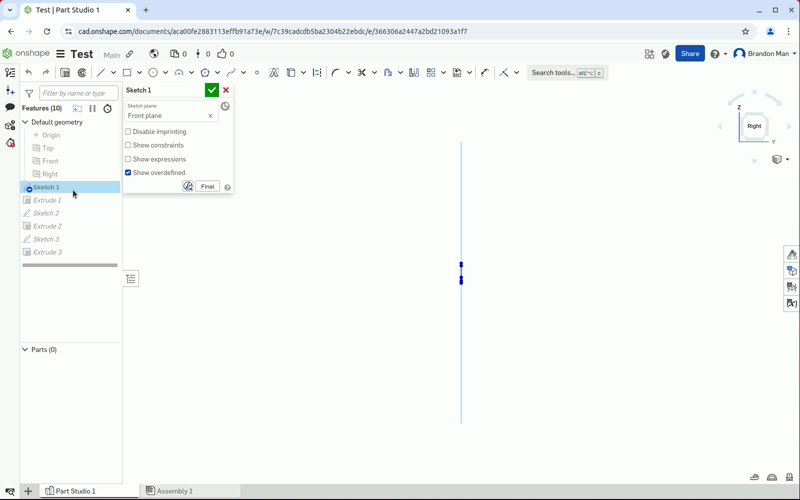
mouse_move(229, 92)
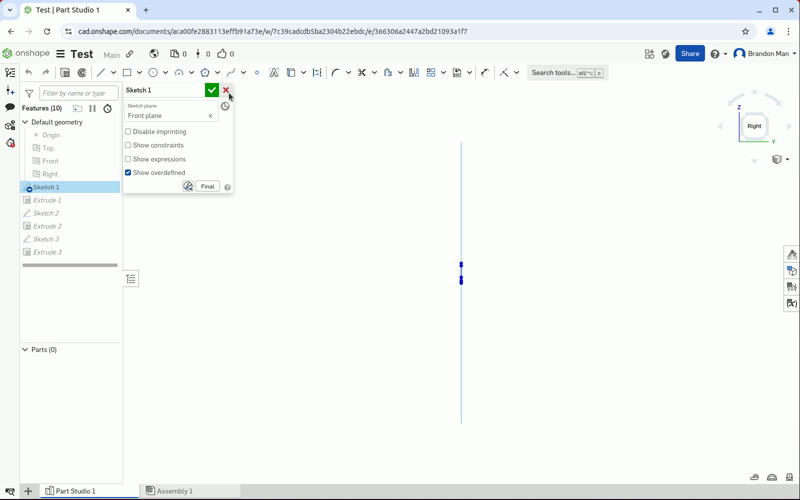
click(229, 92)
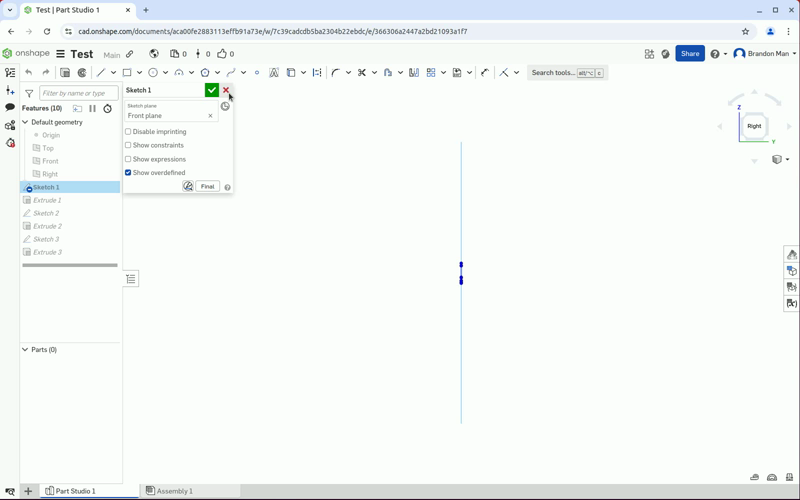
key(shift+s)
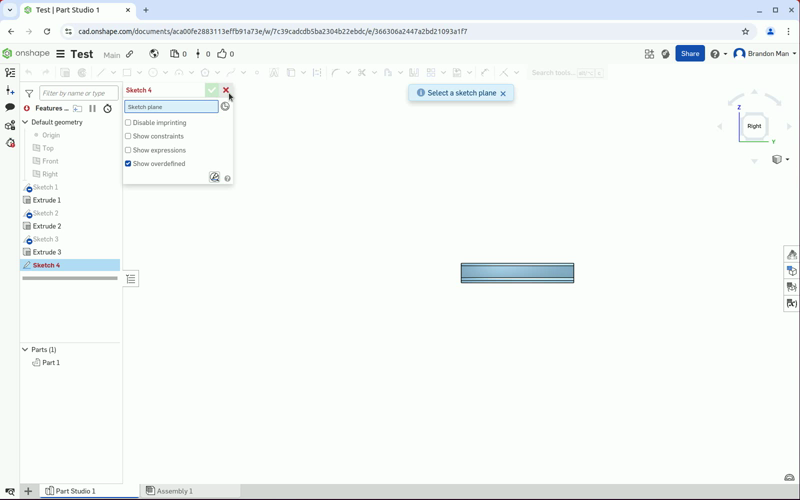
mouse_move(73, 176)
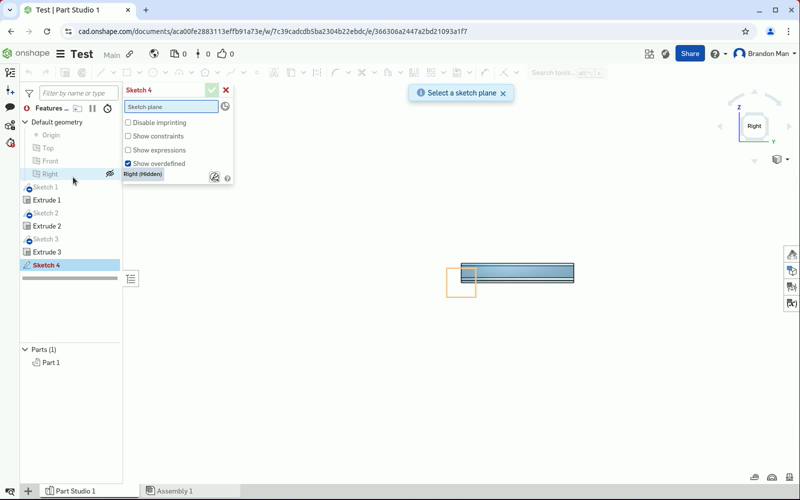
click(73, 176)
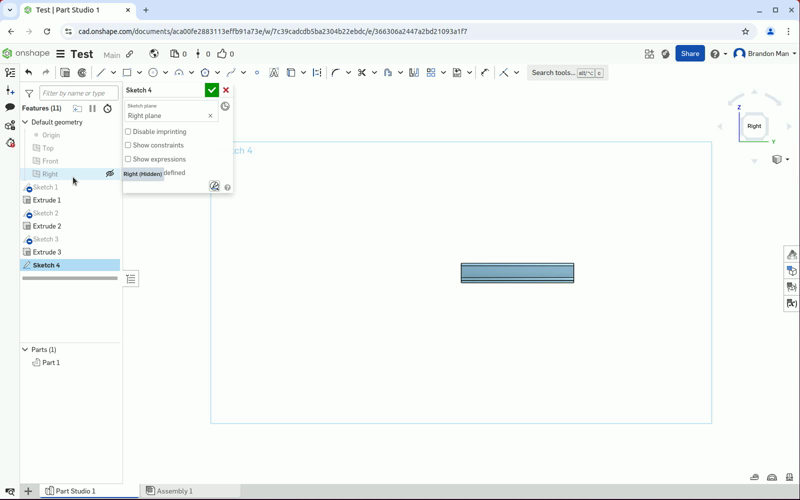
mouse_move(73, 352)
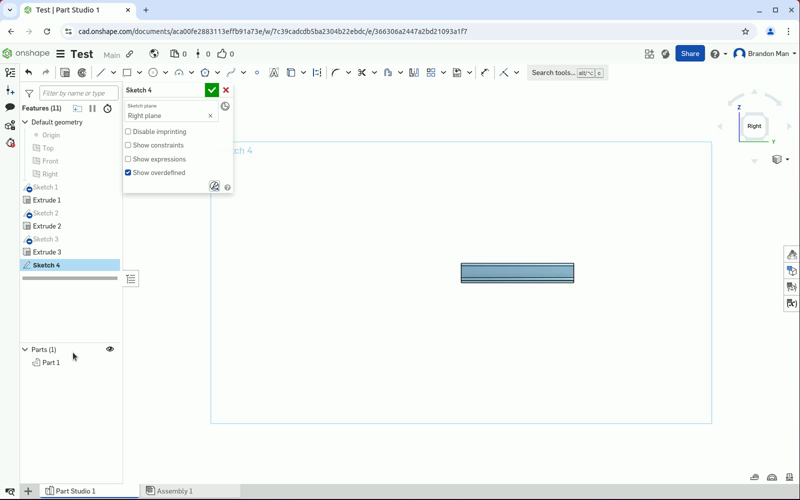
key(y)
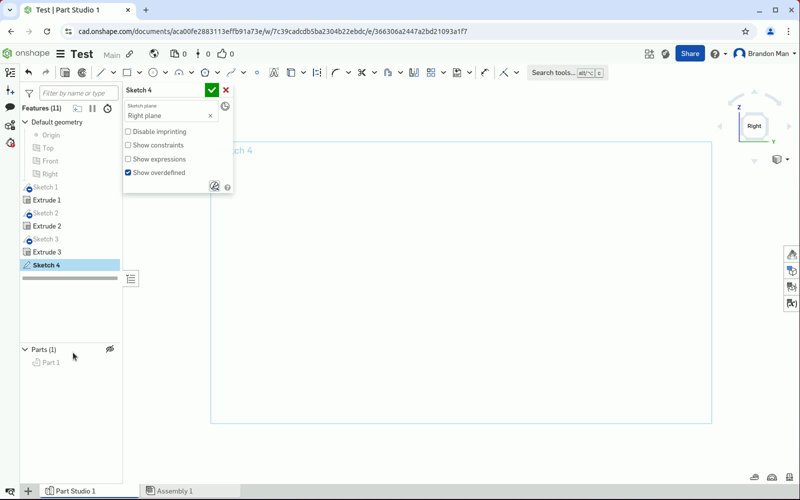
key(c)
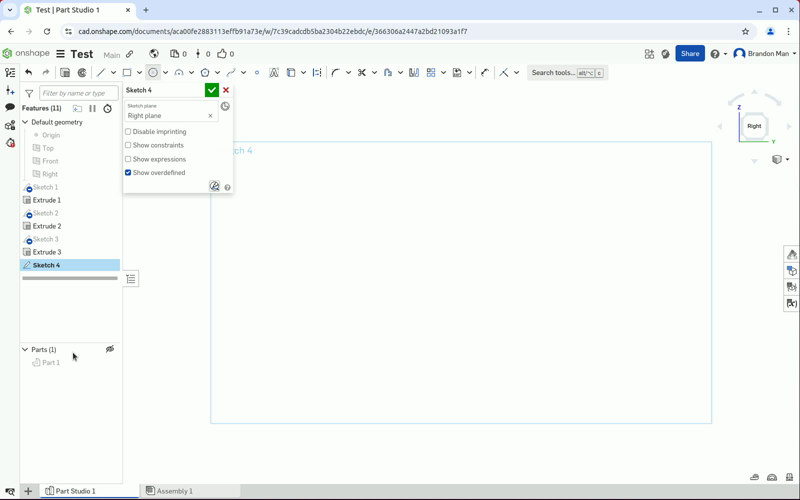
key_down(shift)
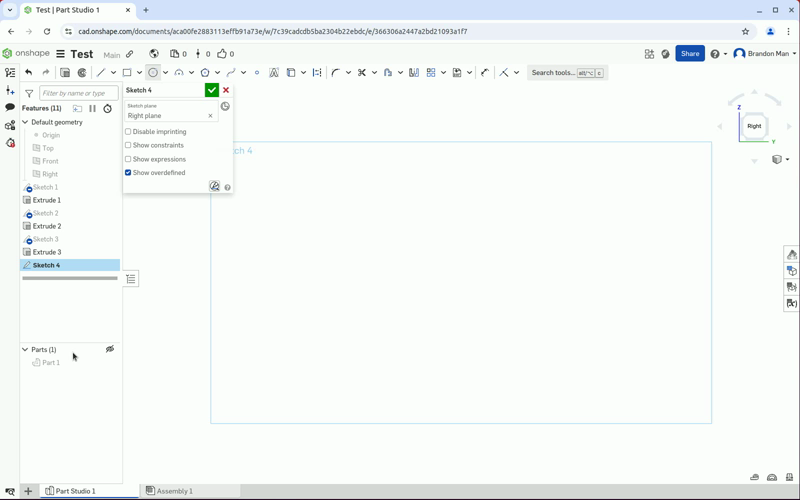
mouse_move(517, 273)
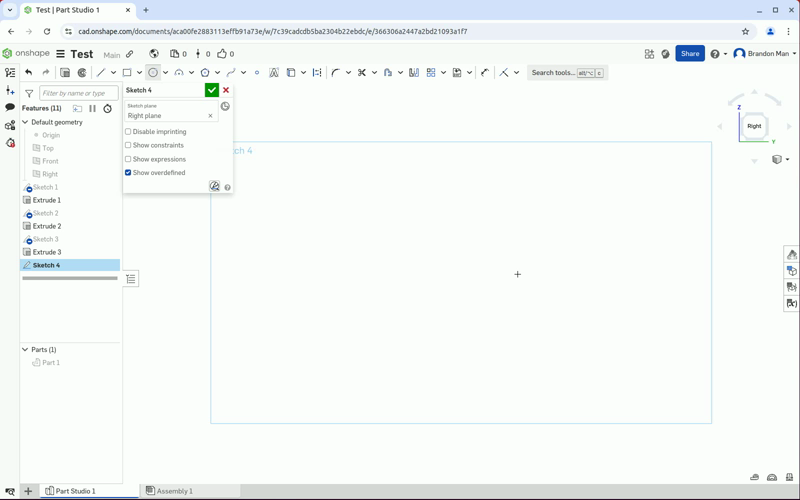
click(517, 273)
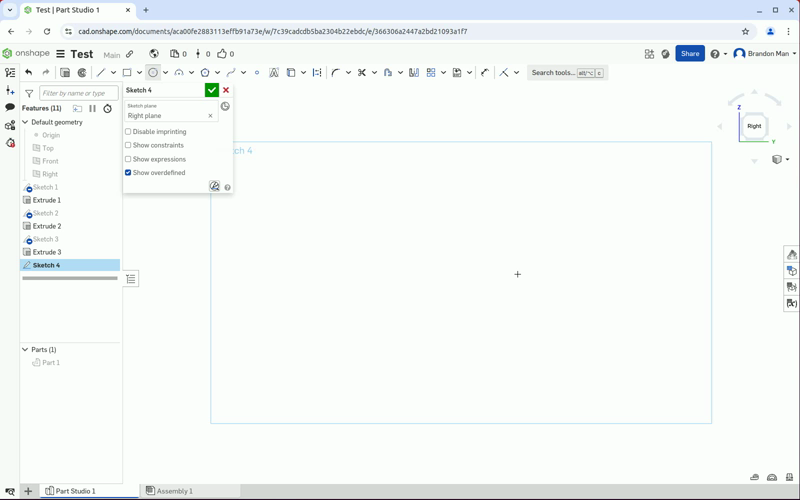
key_up(shift)
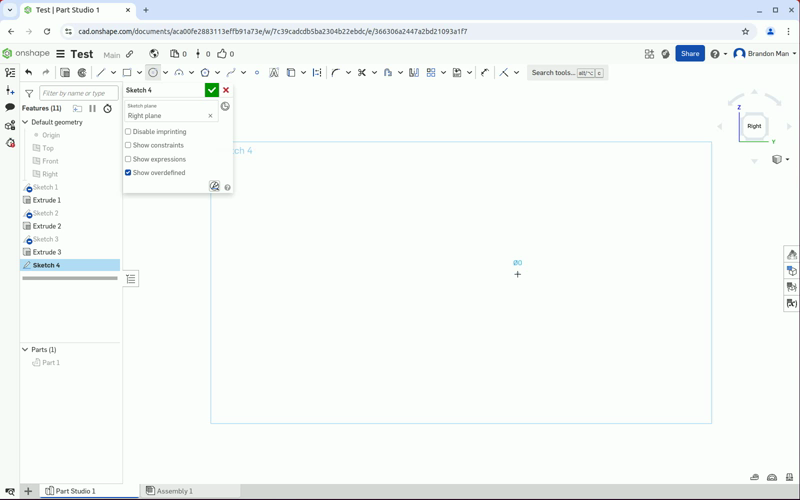
mouse_move(520, 273)
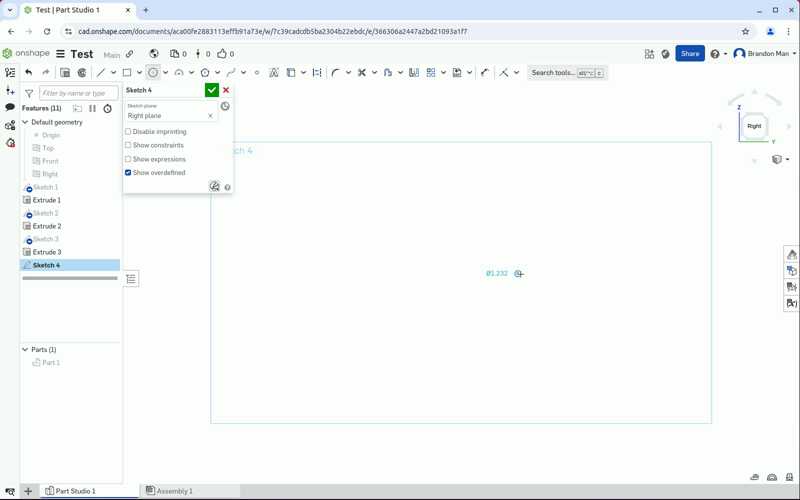
click(520, 273)
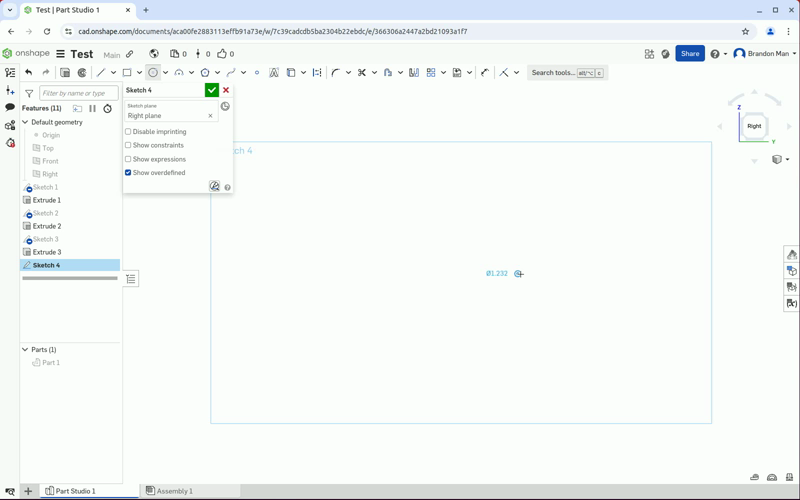
key(esc)
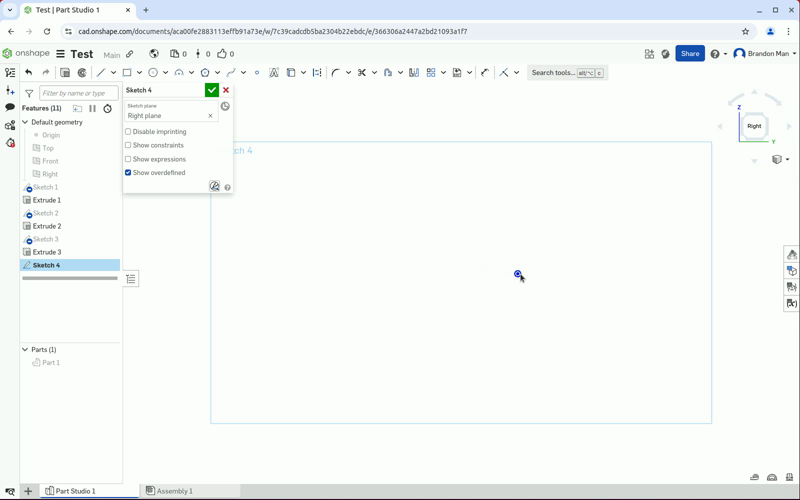
mouse_move(517, 275)
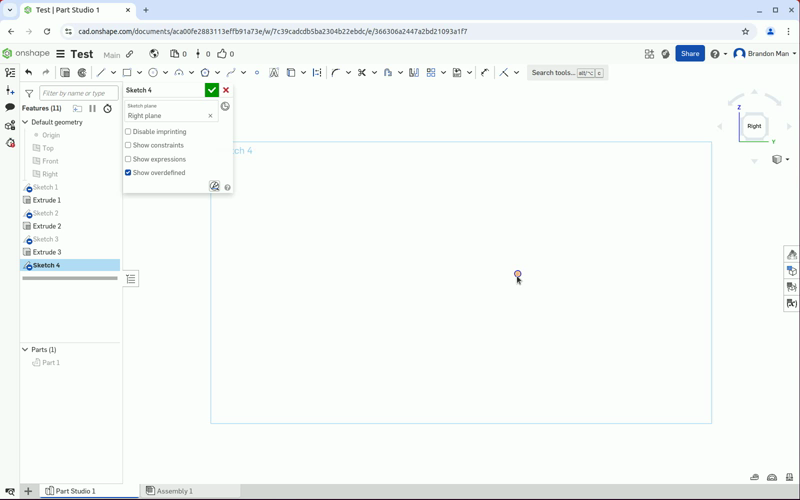
scroll(6)
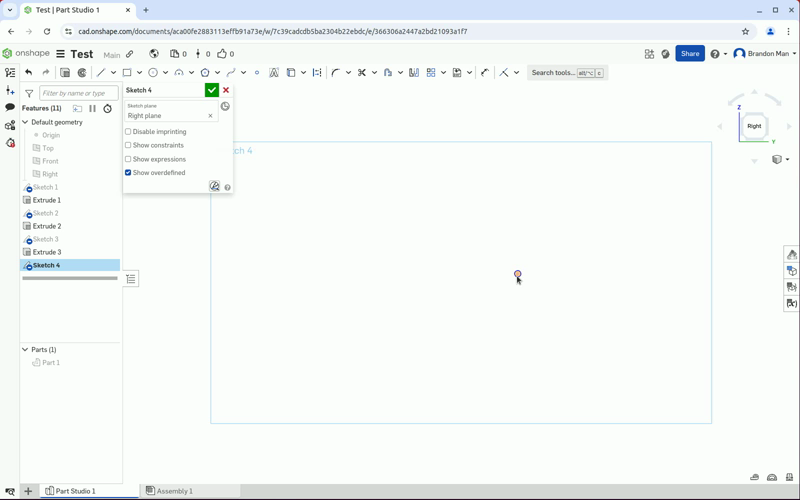
scroll(6)
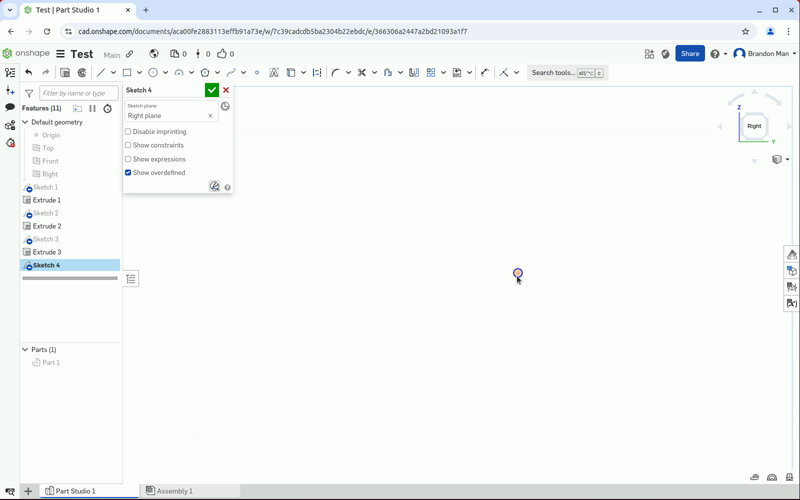
scroll(6)
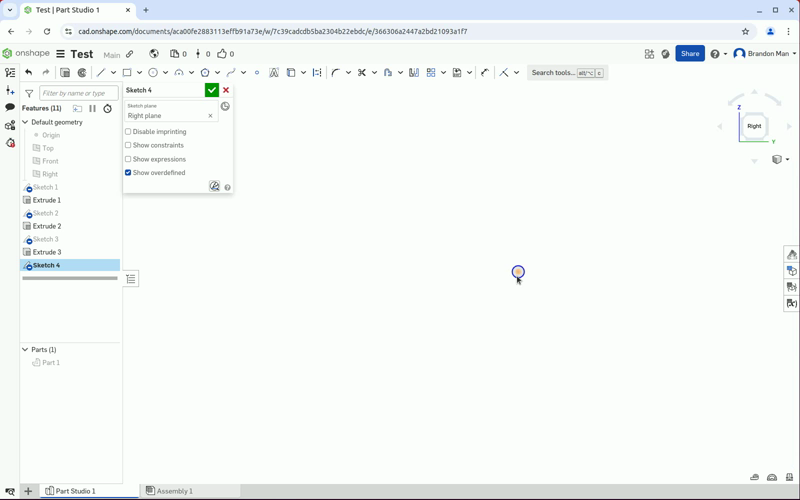
scroll(6)
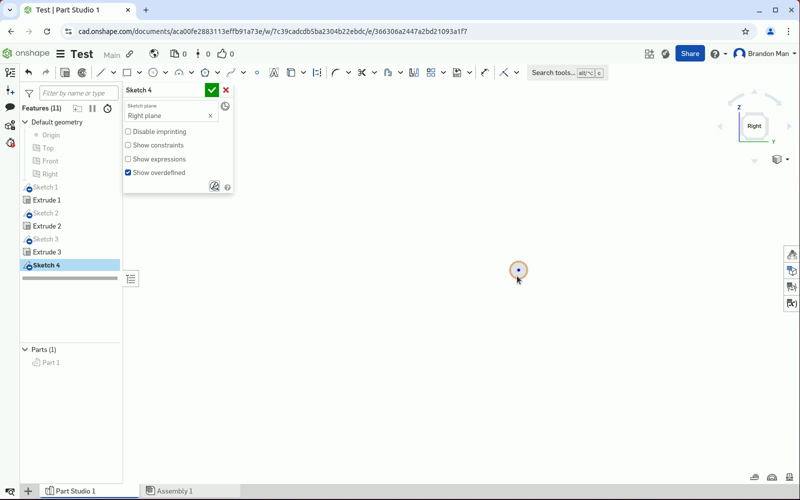
scroll(6)
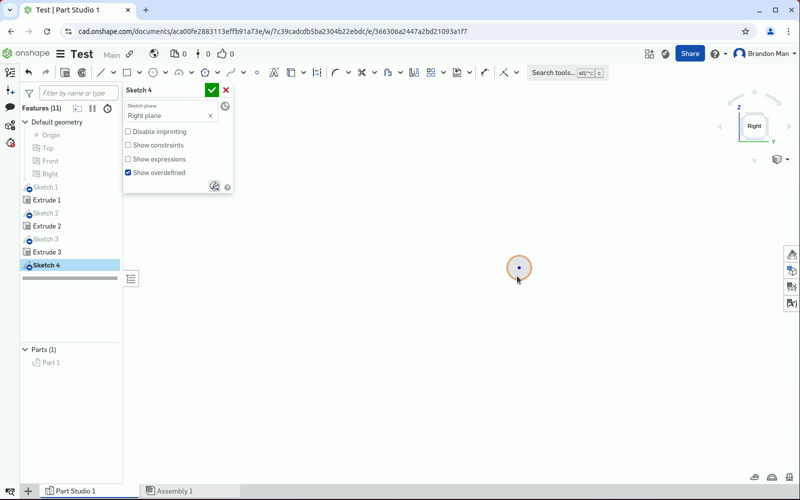
scroll(6)
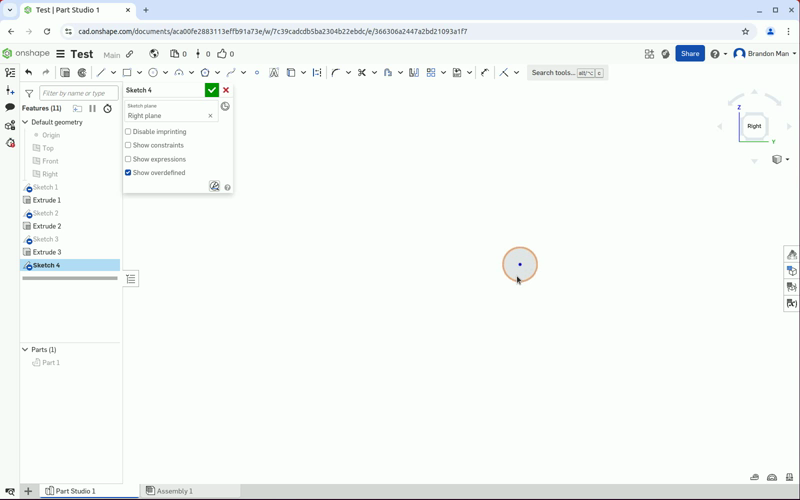
scroll(6)
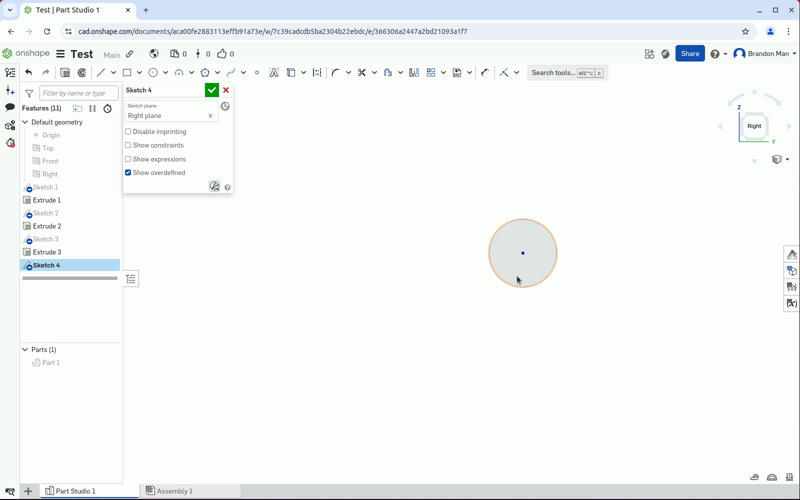
click(517, 275)
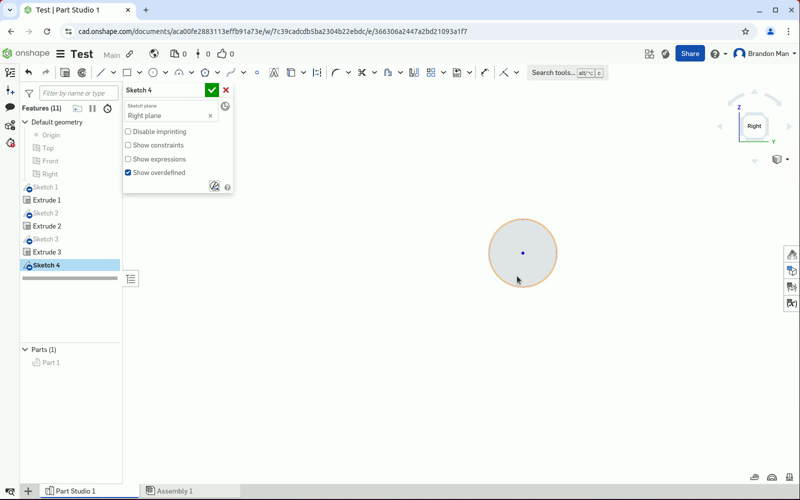
scroll(-6)
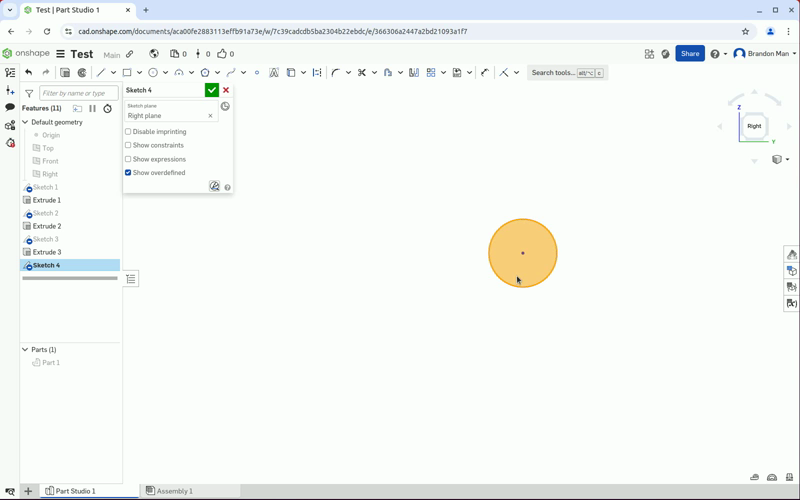
scroll(-6)
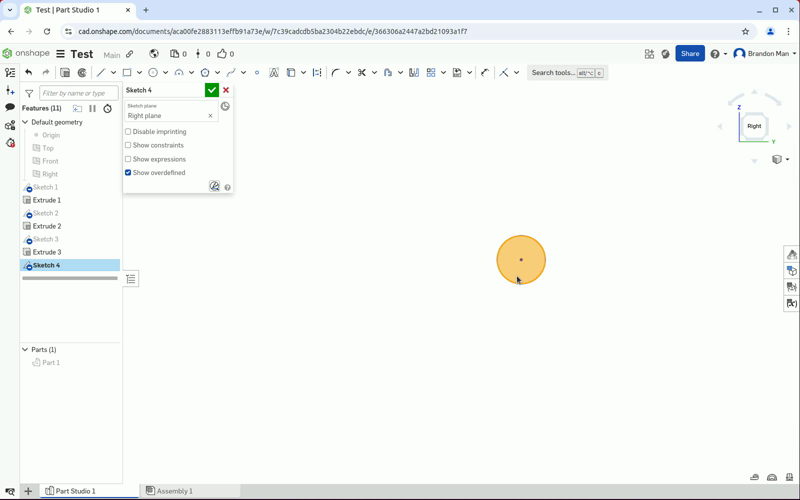
scroll(-6)
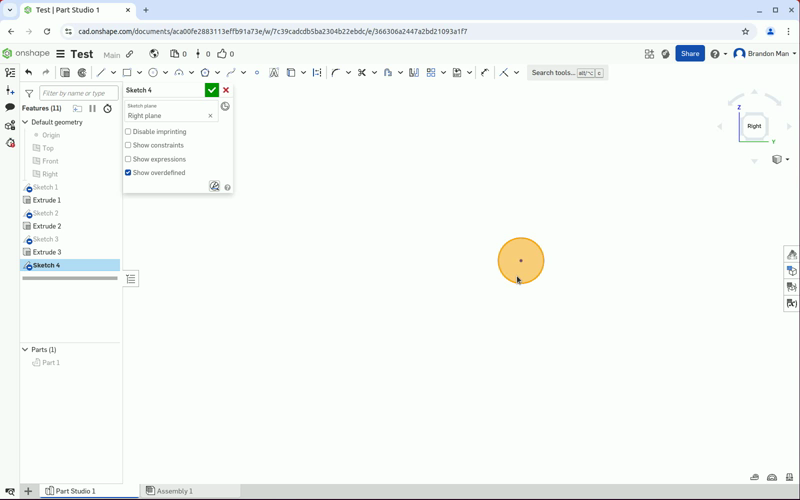
scroll(-6)
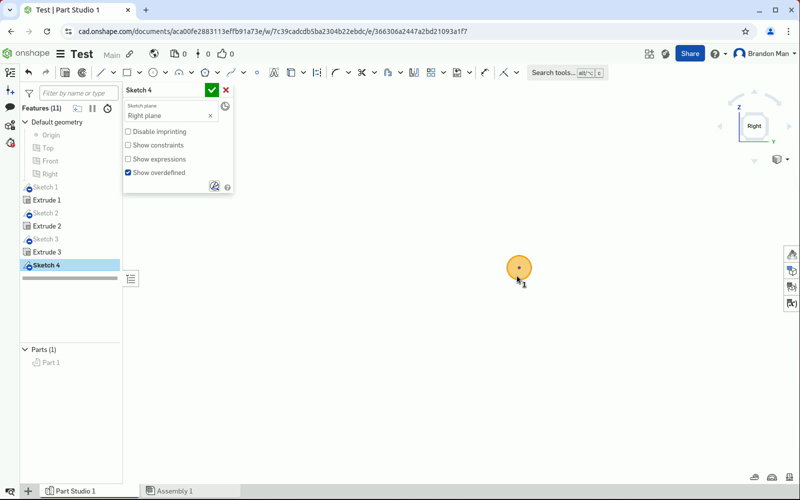
scroll(-6)
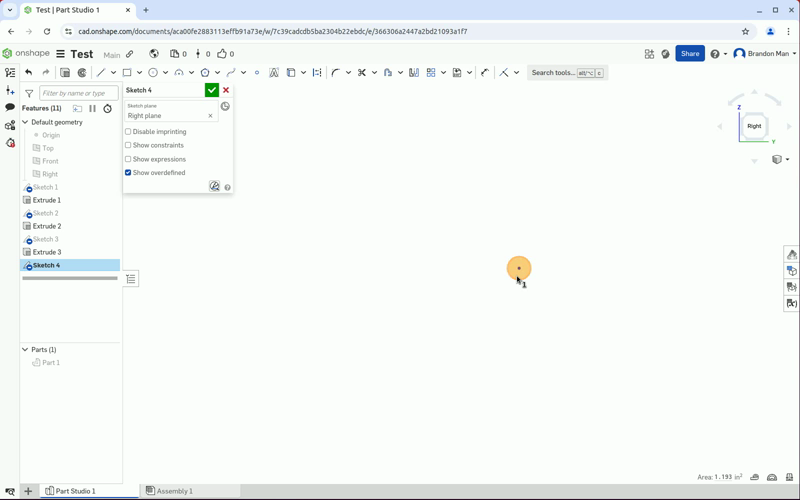
scroll(-6)
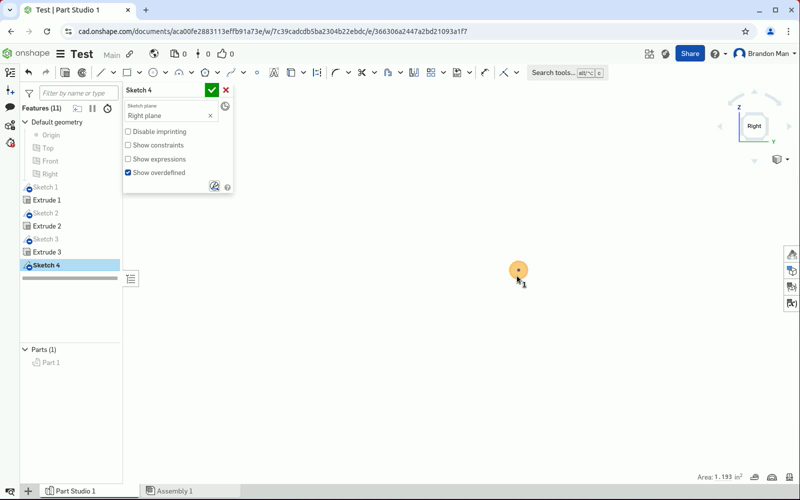
scroll(-6)
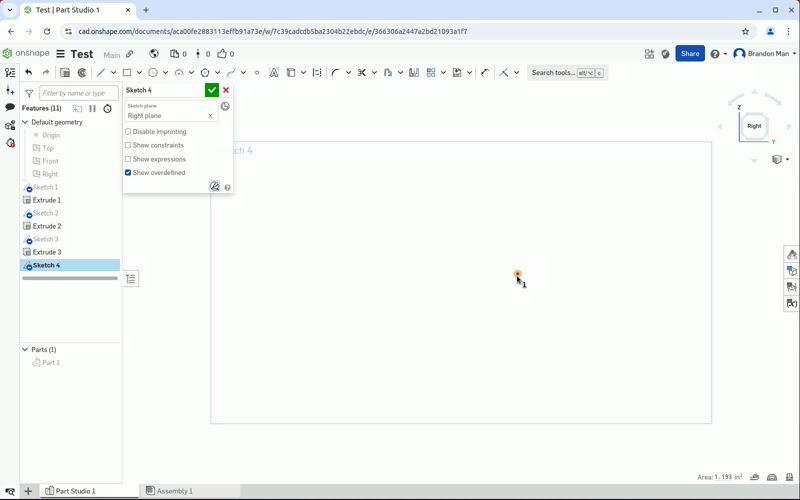
mouse_move(73, 352)
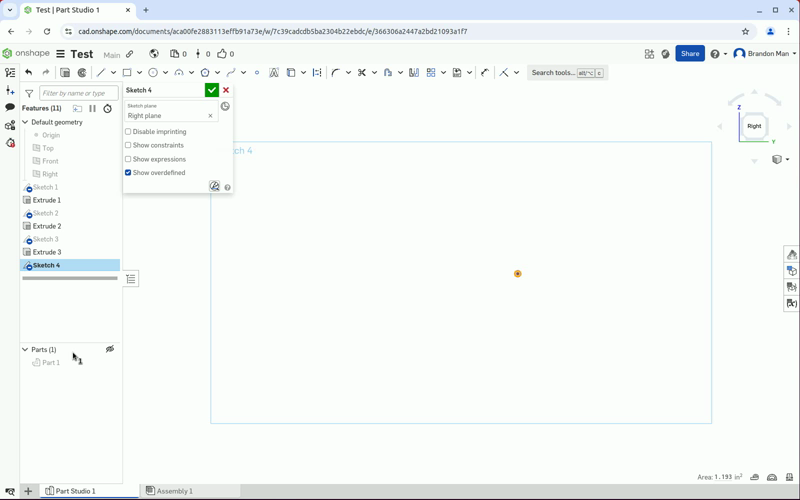
key(shift+y)
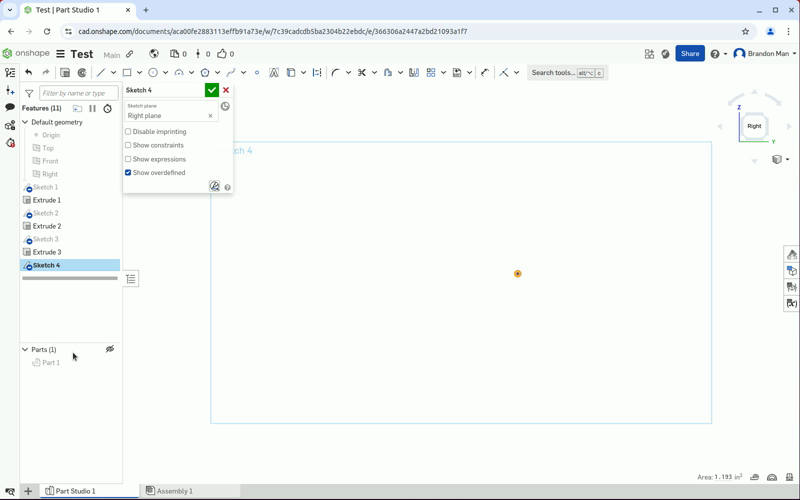
key(shift+e)
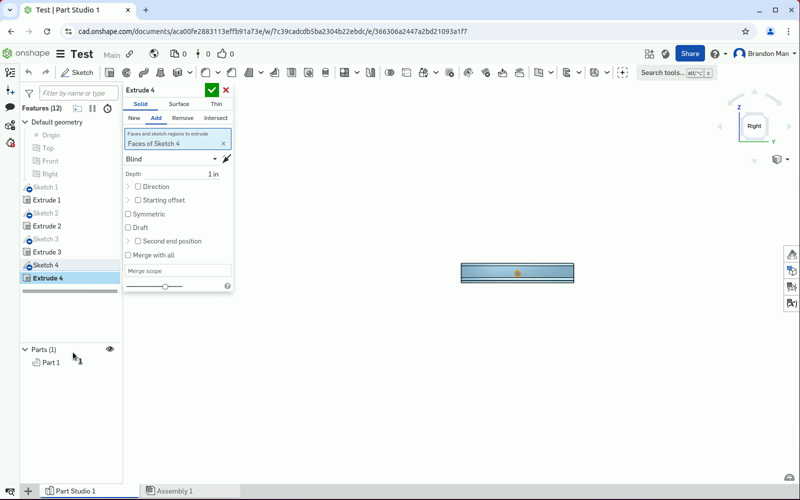
mouse_move(143, 106)
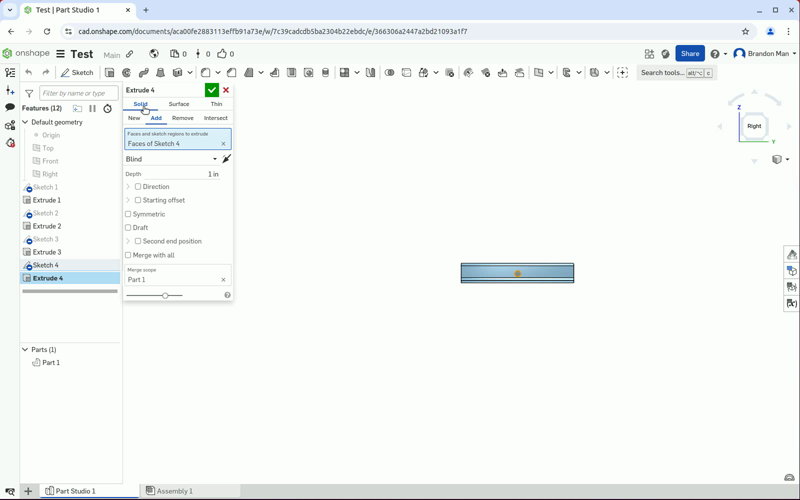
click(143, 106)
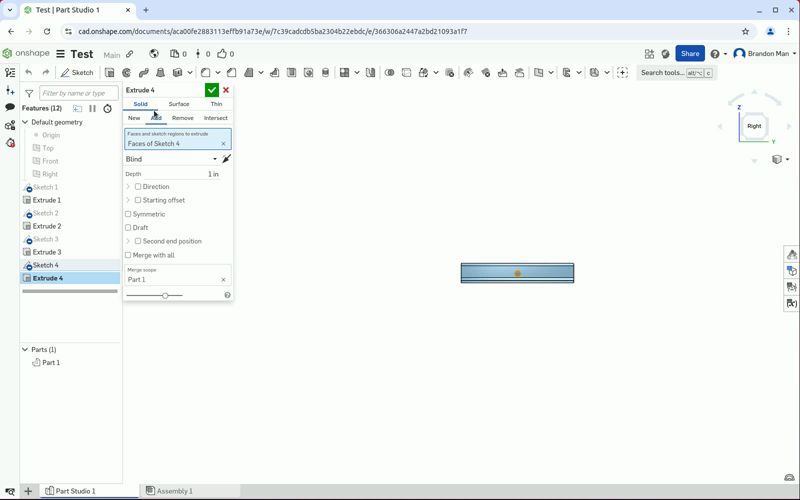
mouse_move(186, 120)
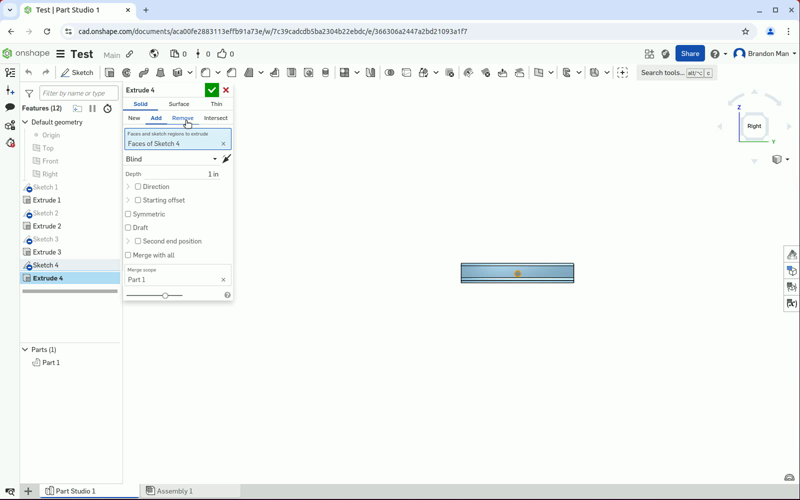
click(186, 120)
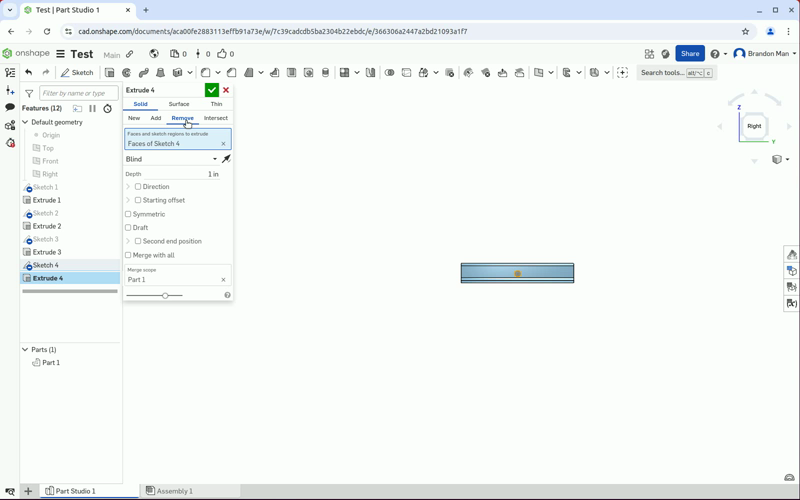
key(tab, 4)
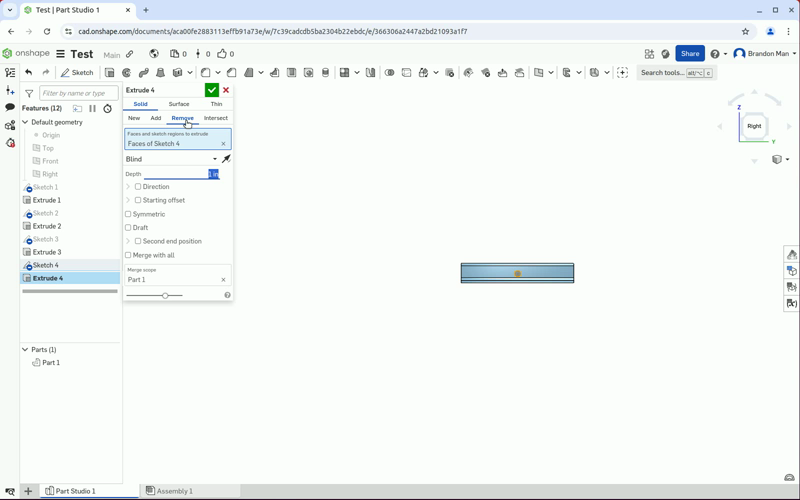
text(0.481)
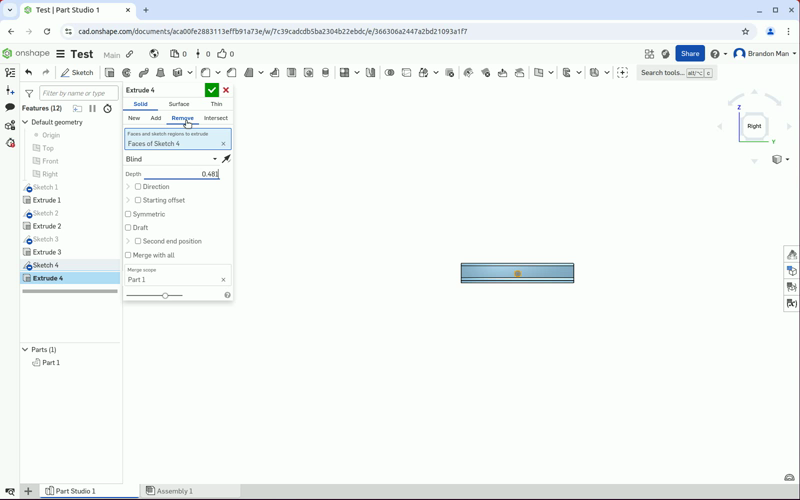
key(tab, 6)
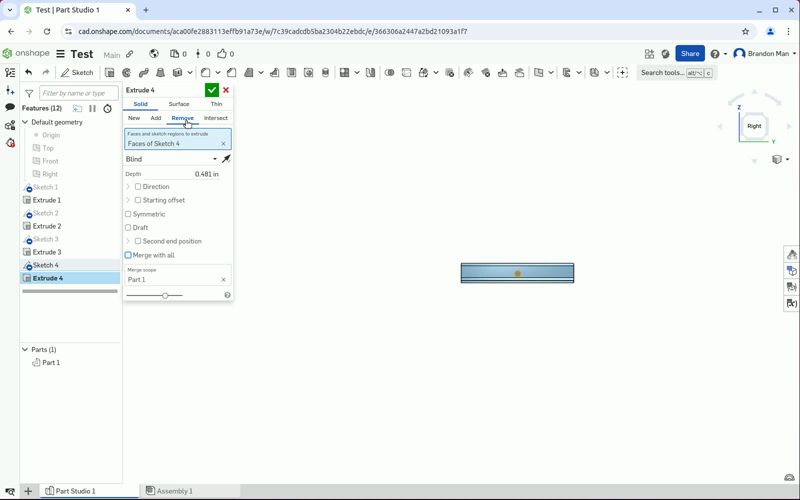
key(space)
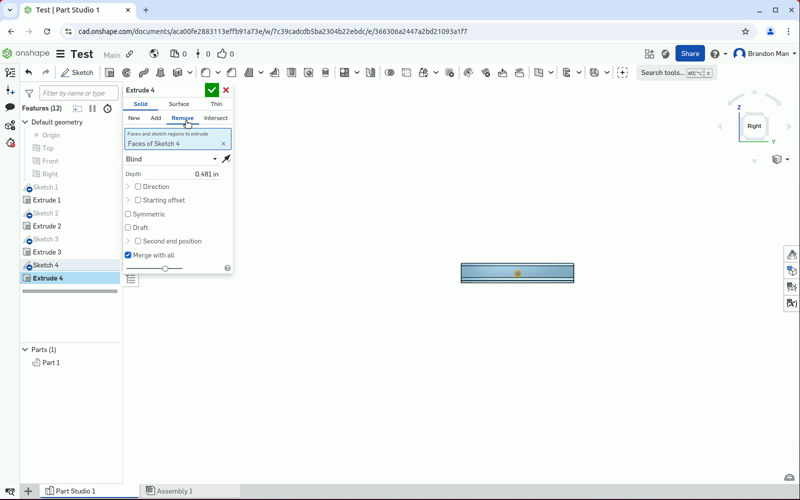
key(enter)
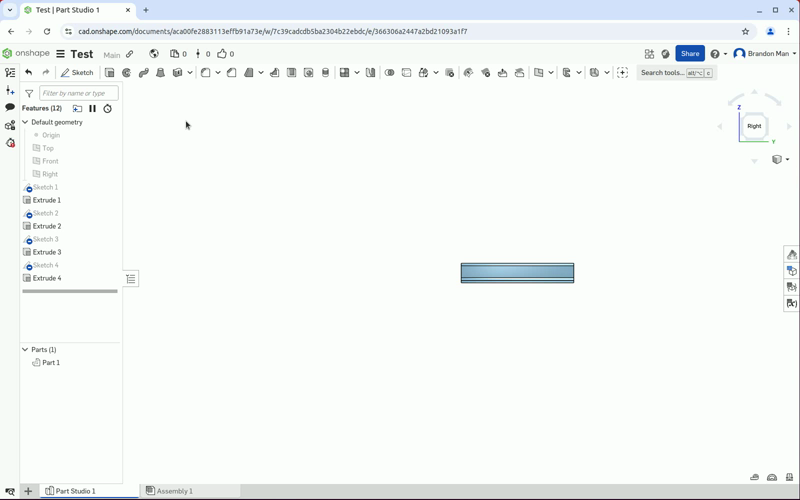
key(shift+h)
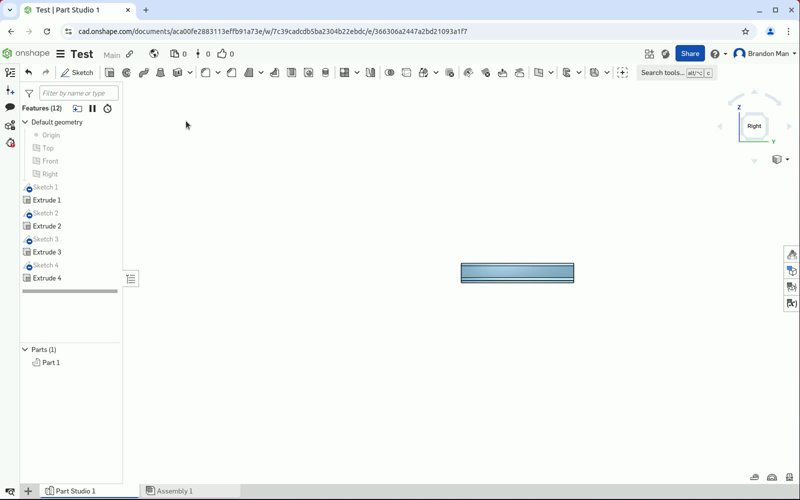
key(shift+h)
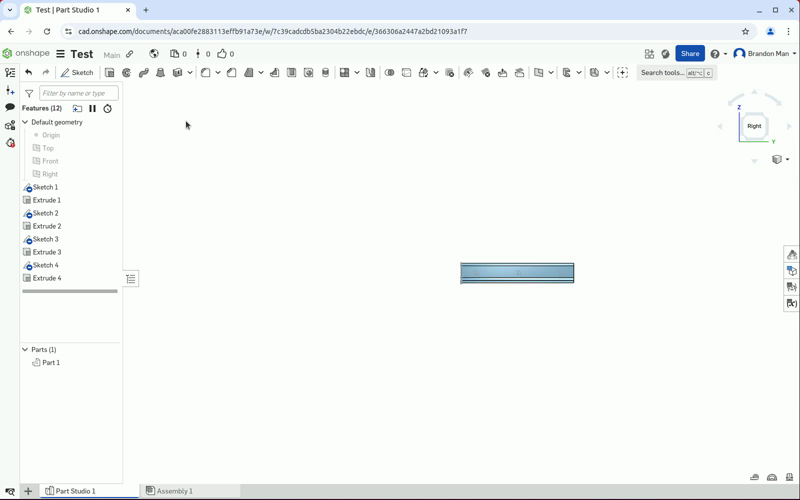
key(shift+7)
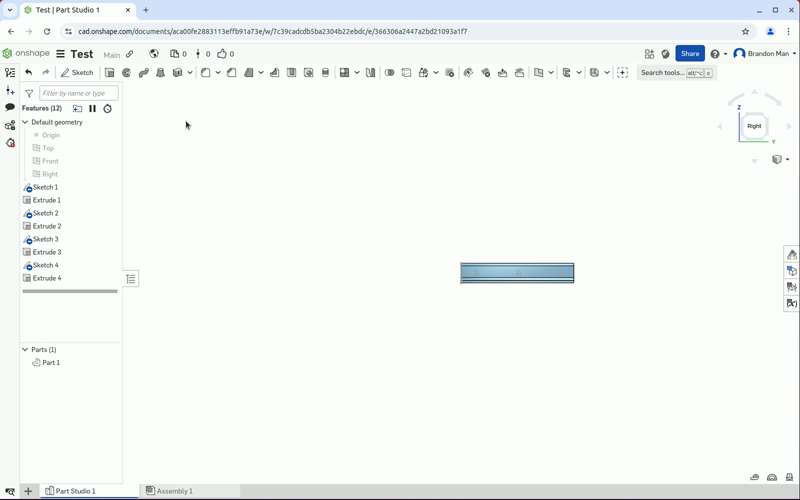
key(right, 2)
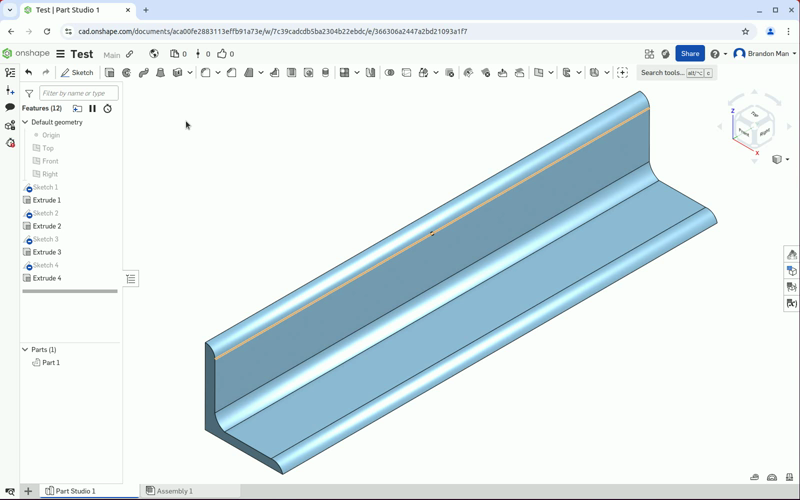
key(down, 2)
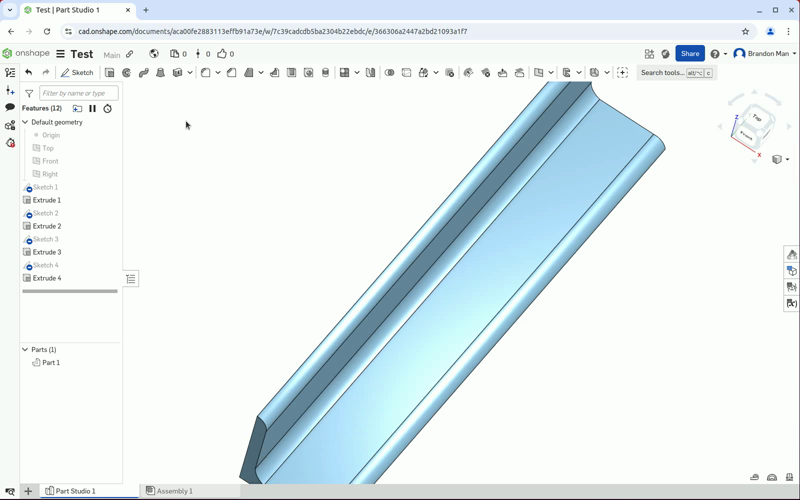
key(up, 2)
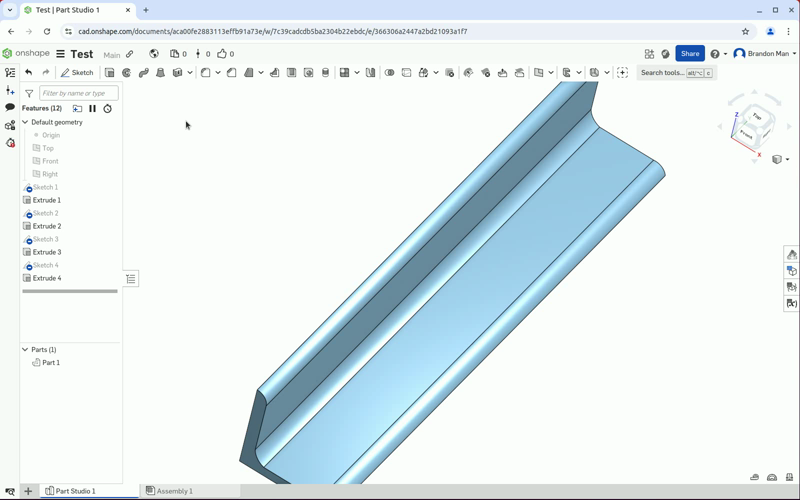
key(left, 2)
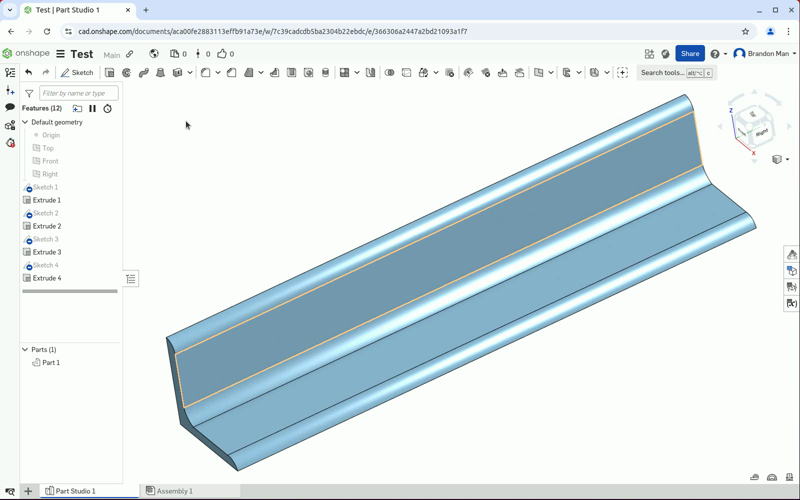
mouse_move(73, 189)
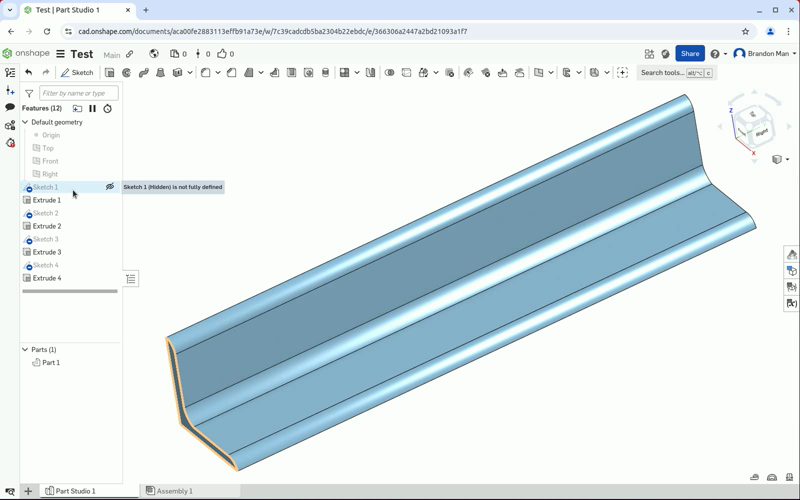
click(73, 189)